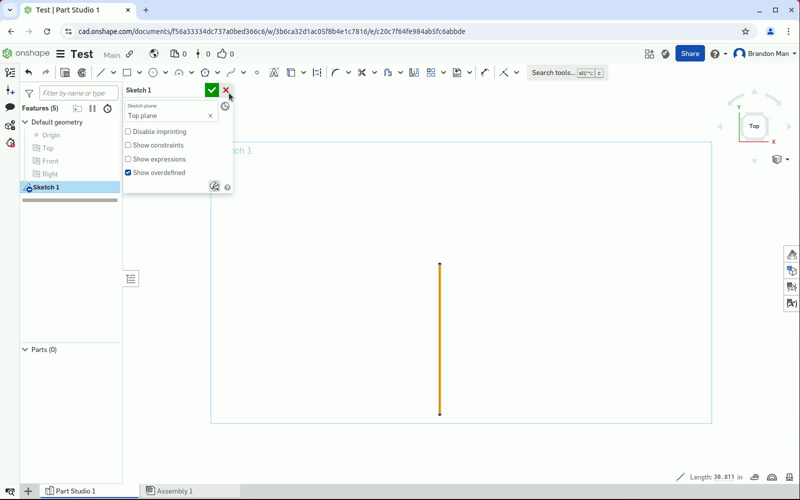
key(shift+h)
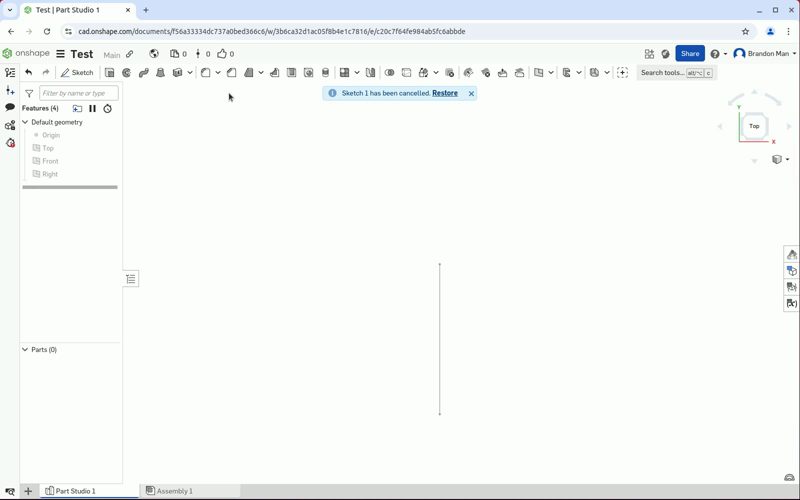
mouse_move(73, 352)
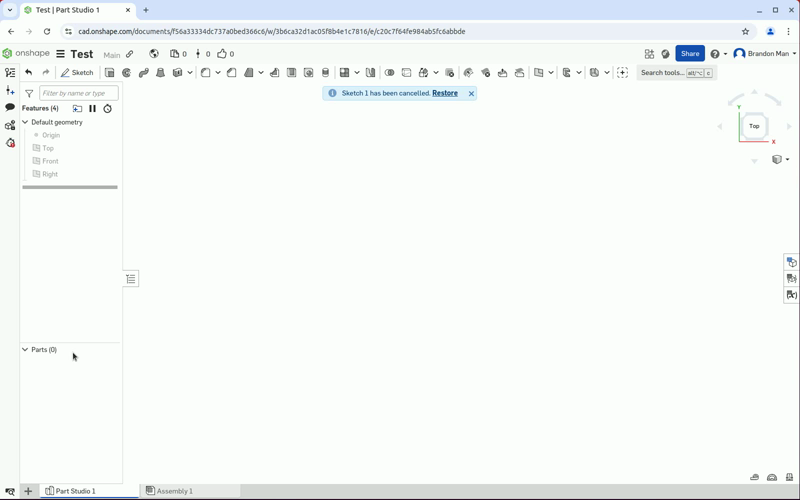
key(y)
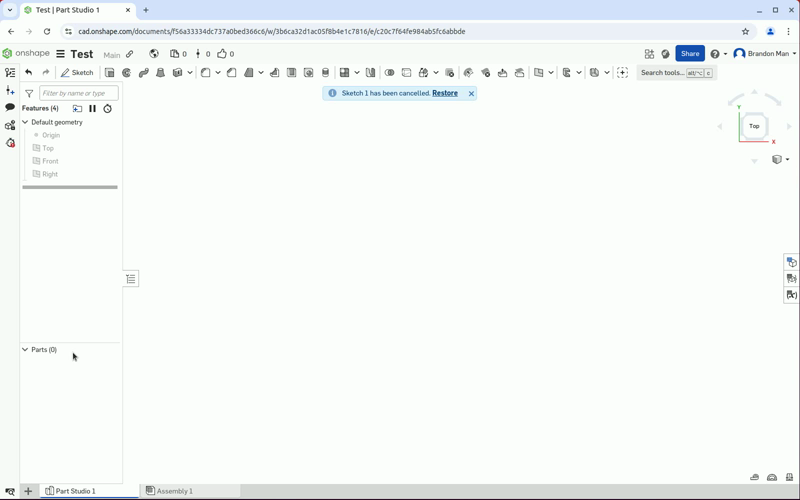
key(shift+p)
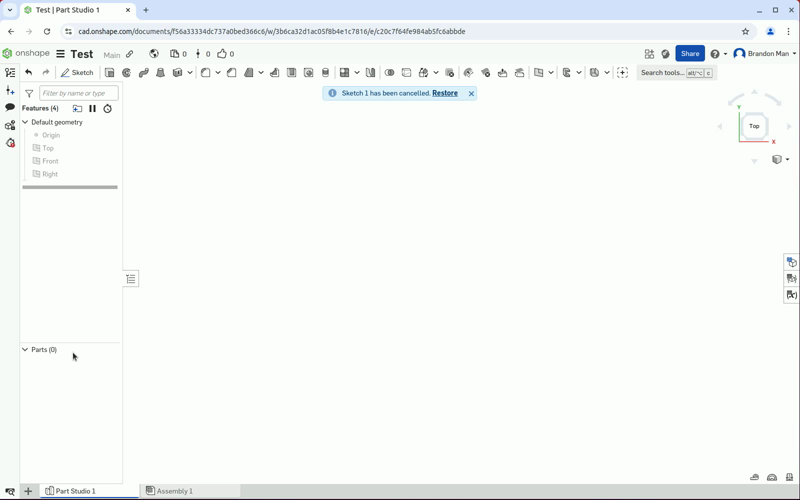
key(space)
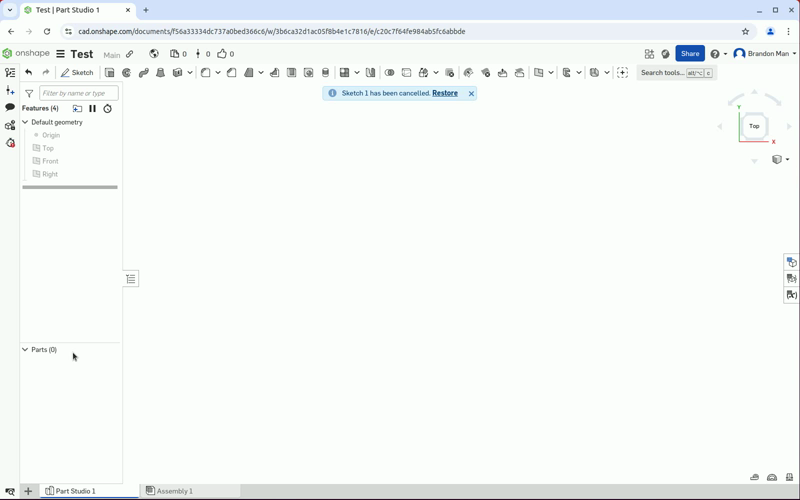
key_down(shift)
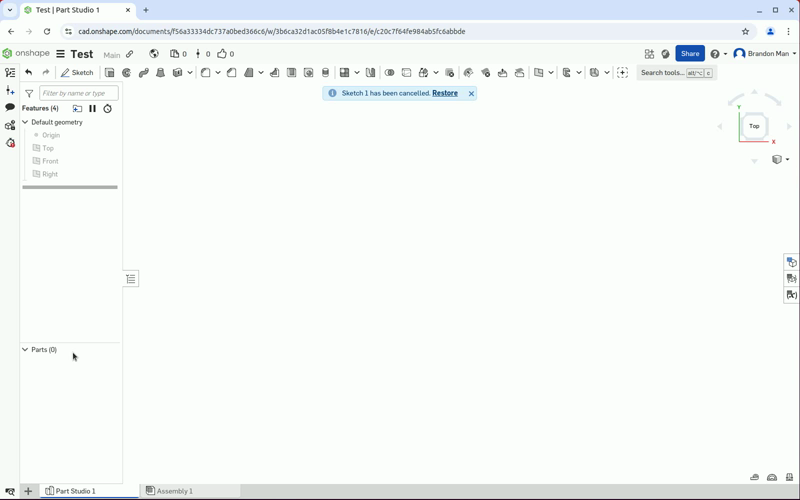
key(up)
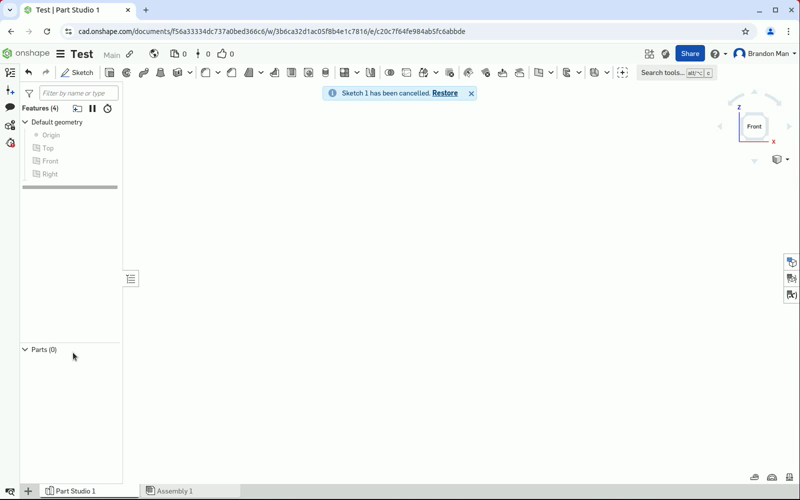
key_up(shift)
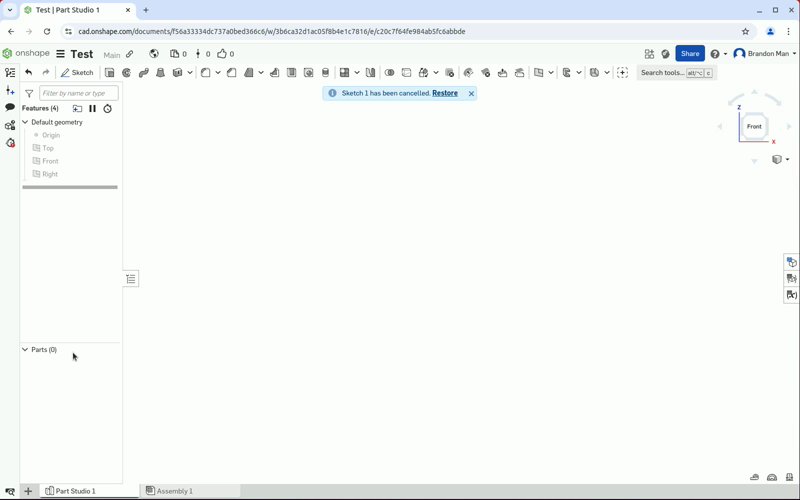
mouse_move(73, 352)
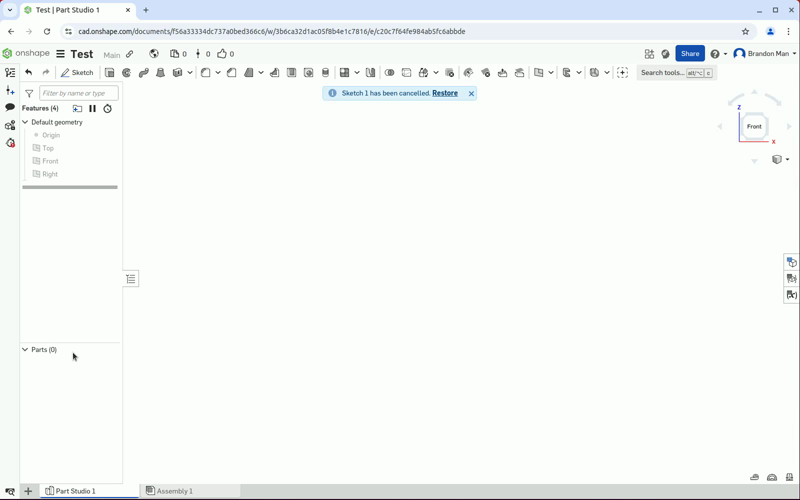
key(shift+y)
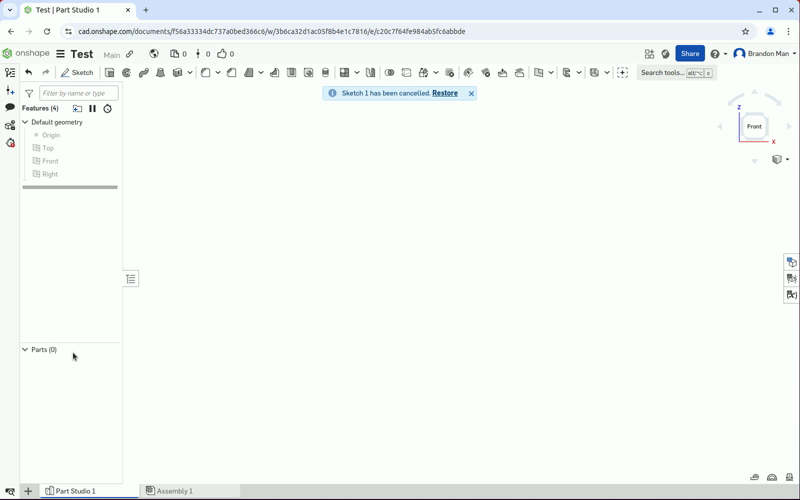
key(shift+s)
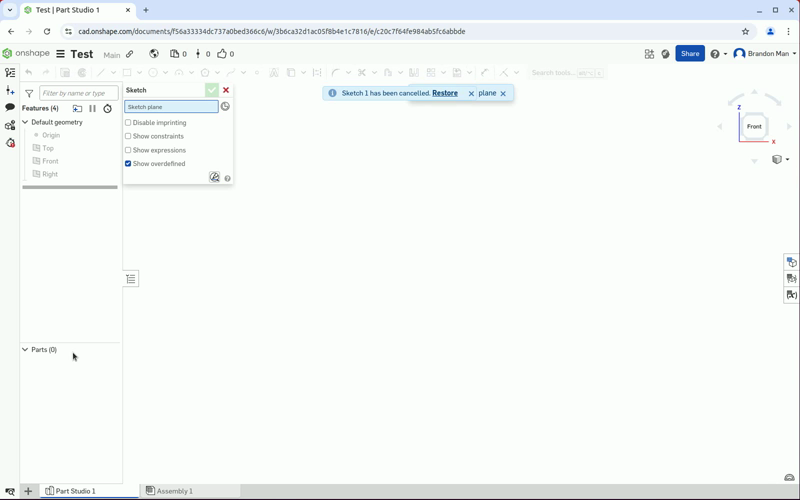
mouse_move(73, 163)
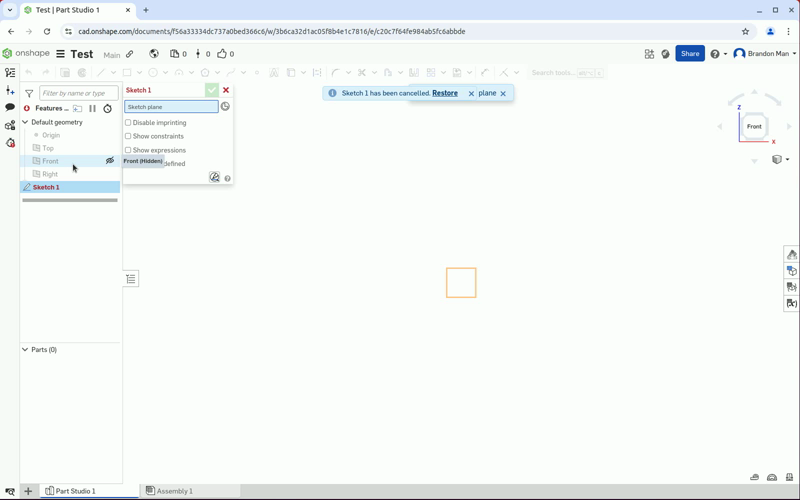
click(73, 163)
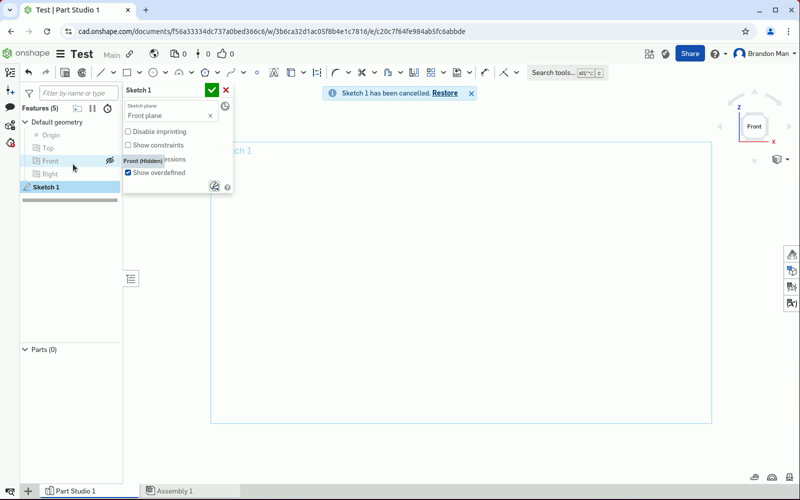
mouse_move(73, 352)
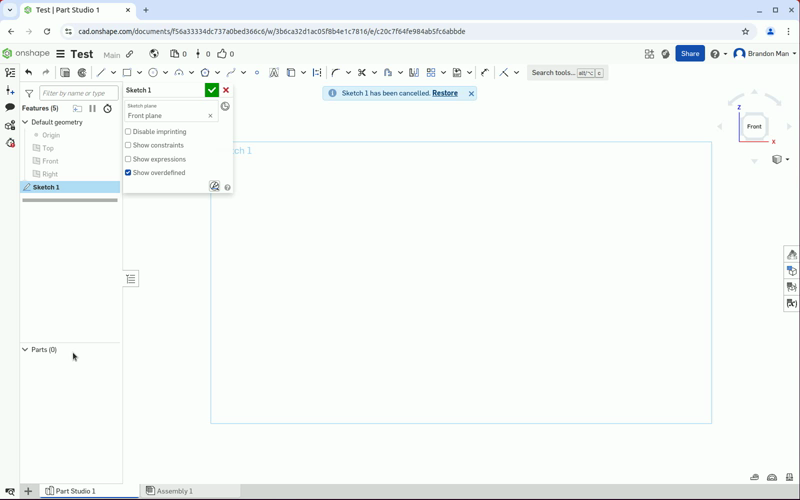
key(y)
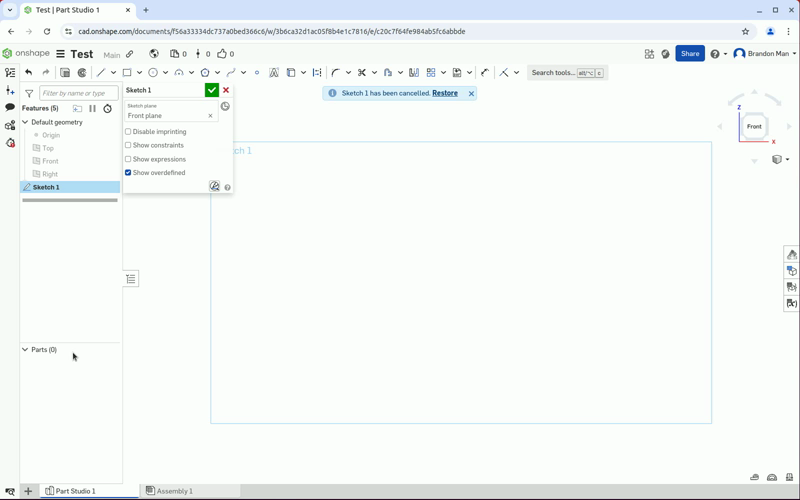
key(c)
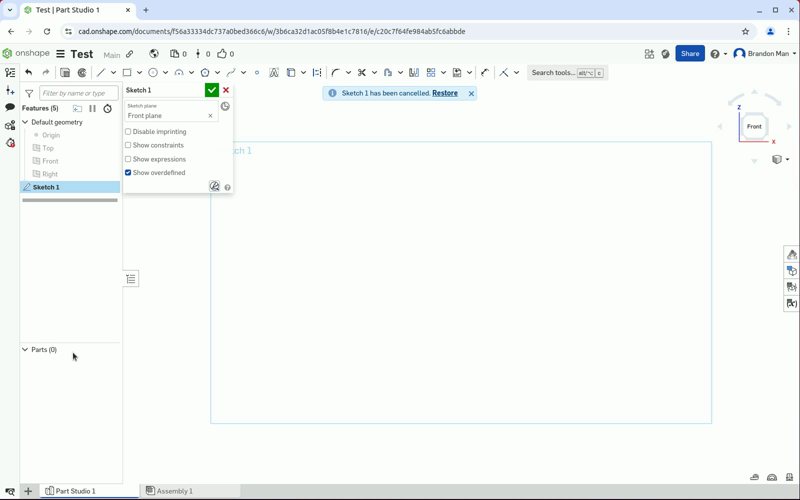
key_down(shift)
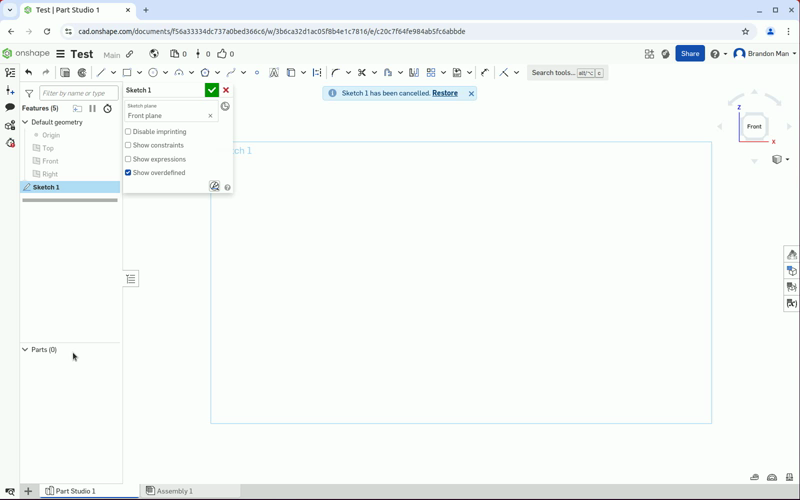
mouse_move(461, 178)
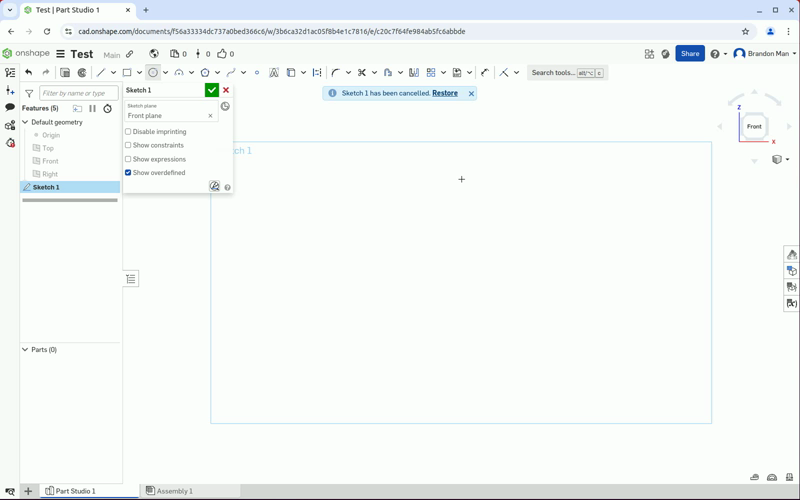
click(461, 178)
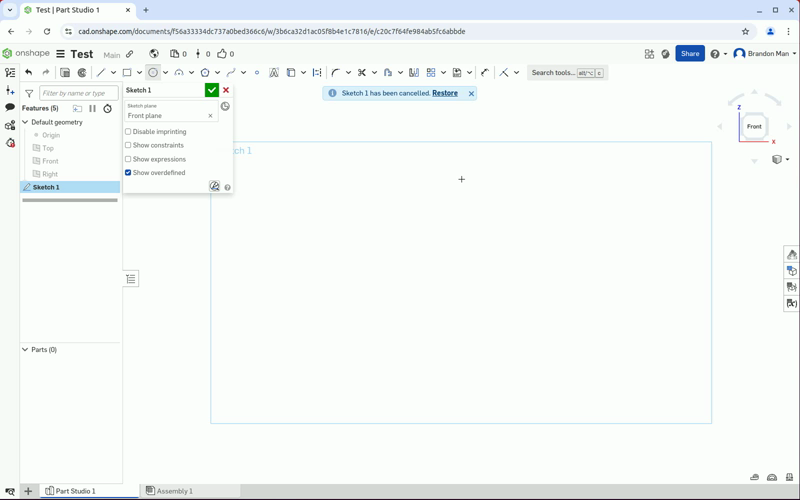
key_up(shift)
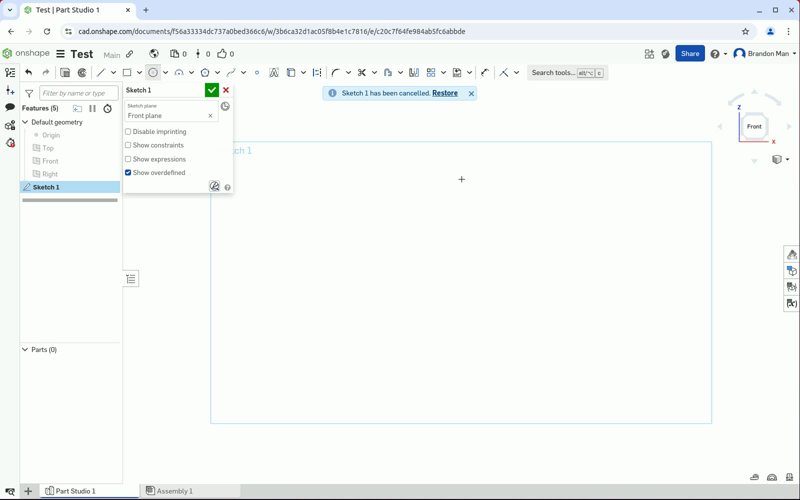
mouse_move(471, 178)
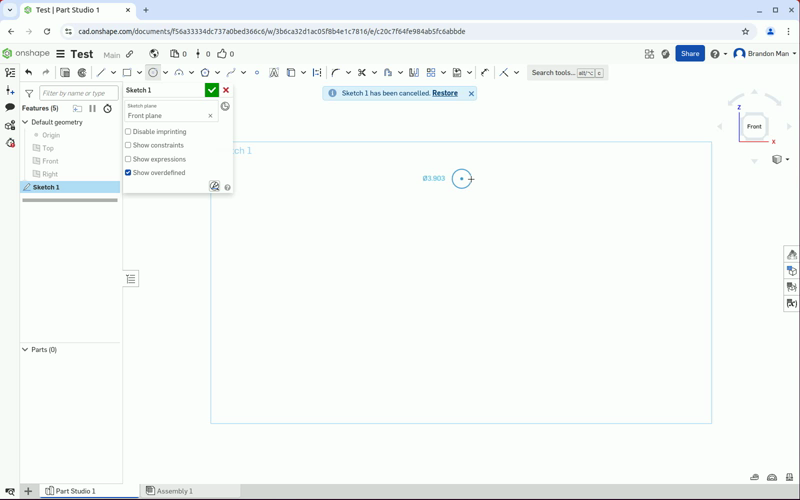
click(471, 178)
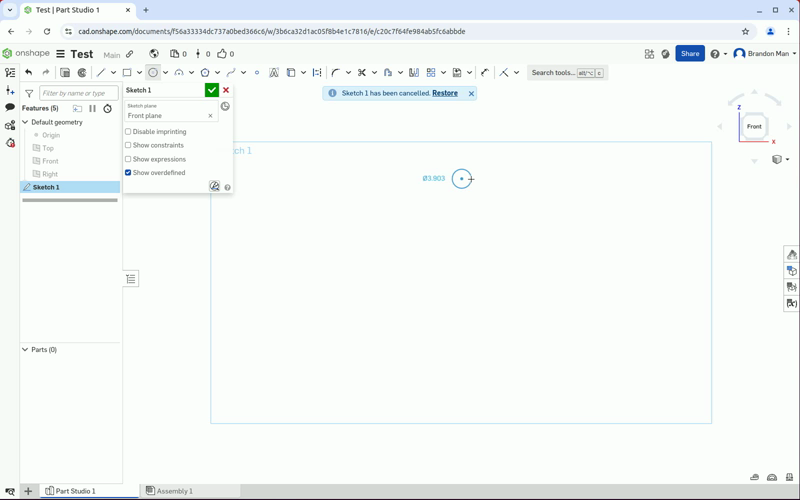
key(esc)
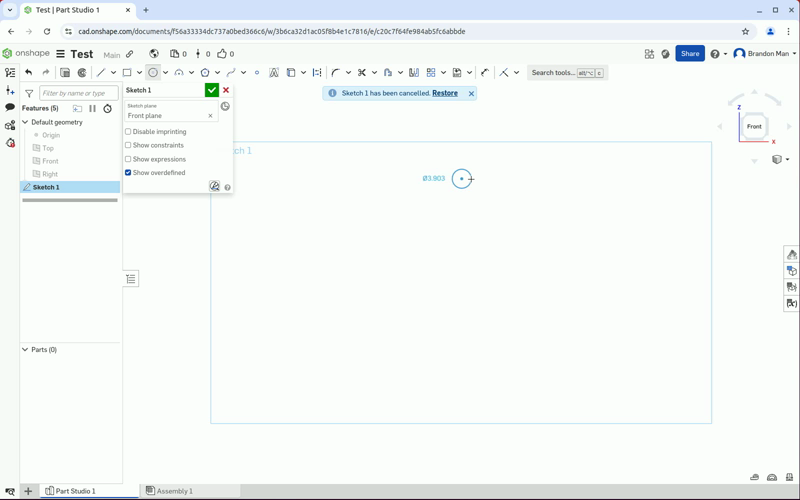
key(c)
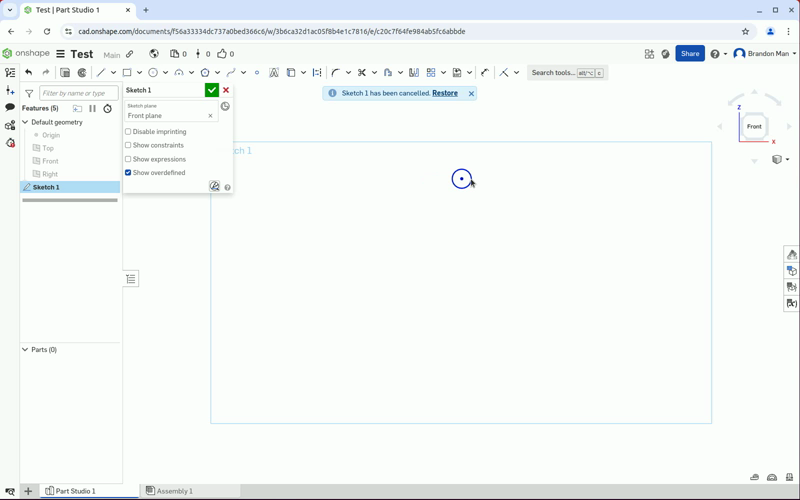
key_down(shift)
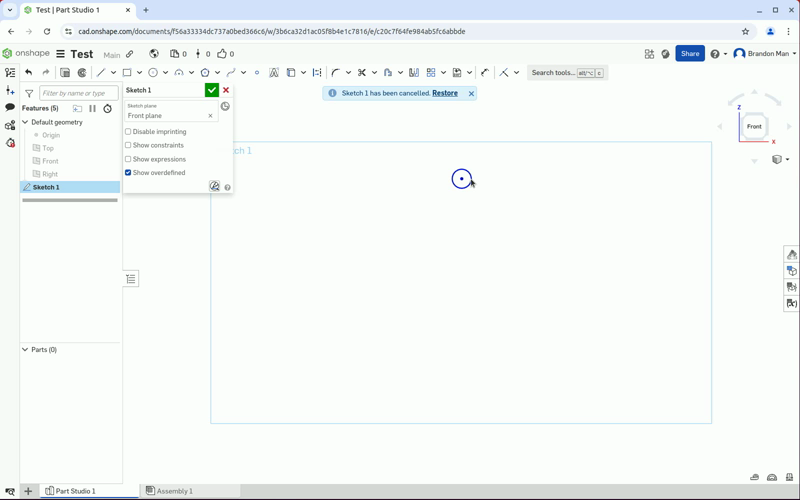
mouse_move(461, 178)
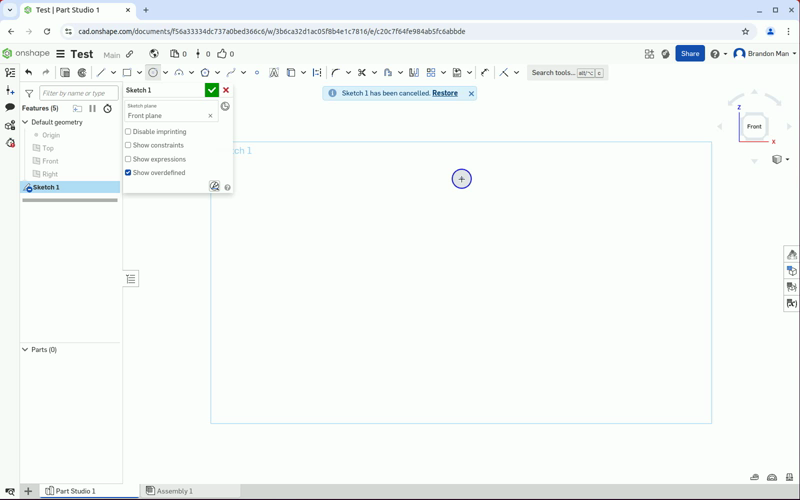
click(461, 178)
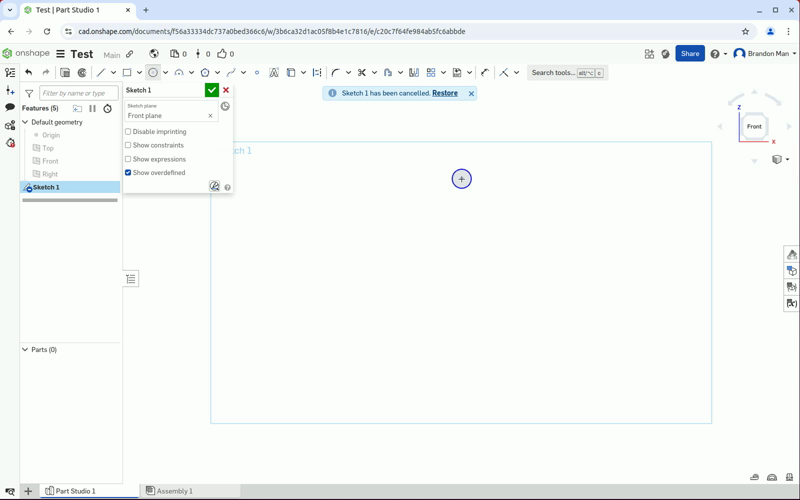
key_up(shift)
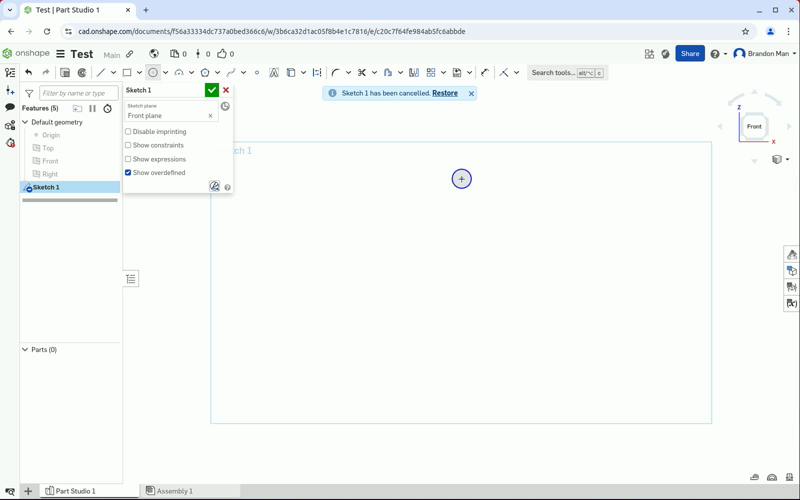
mouse_move(464, 178)
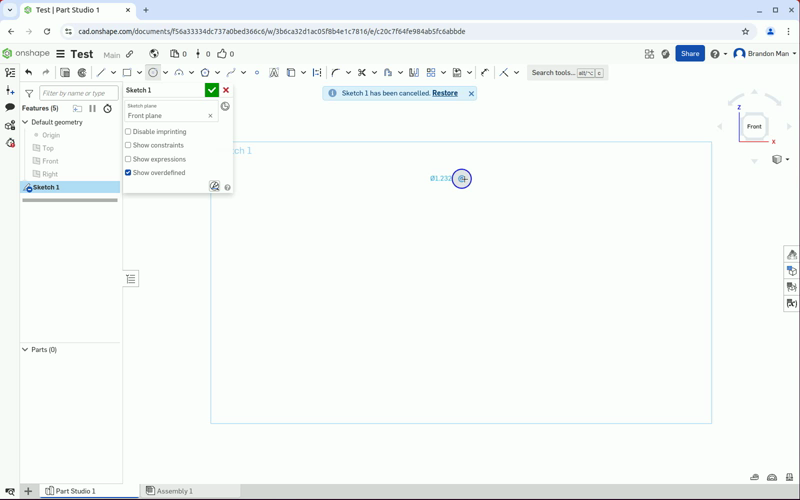
scroll(6)
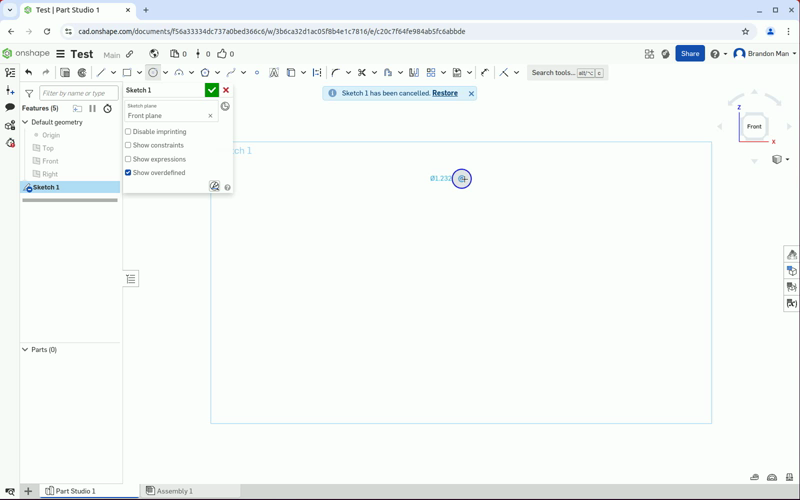
scroll(6)
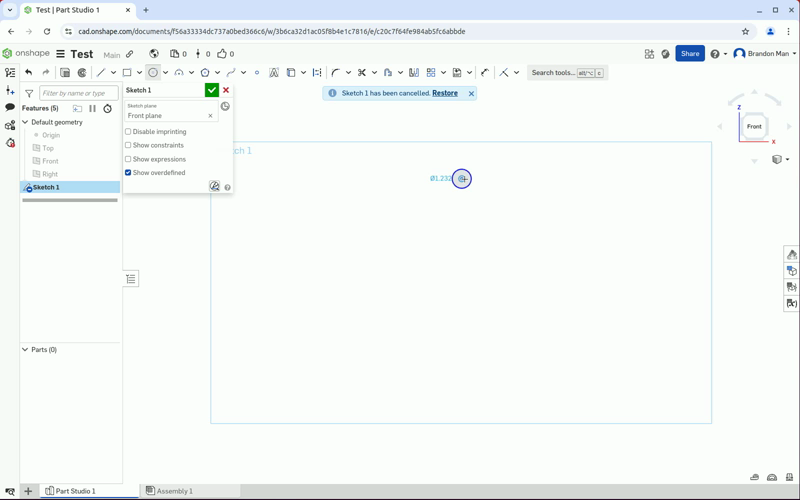
scroll(6)
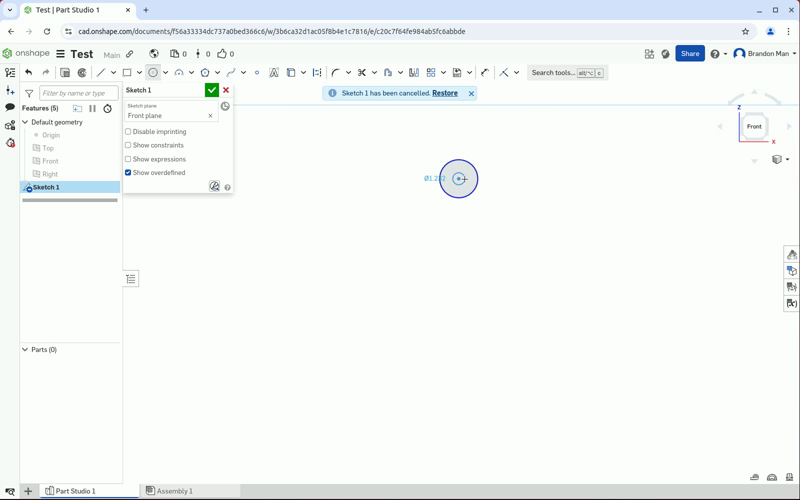
scroll(6)
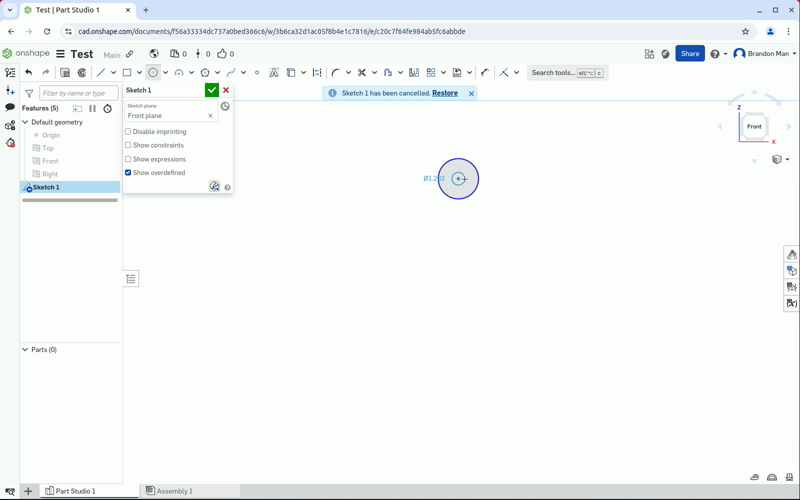
scroll(6)
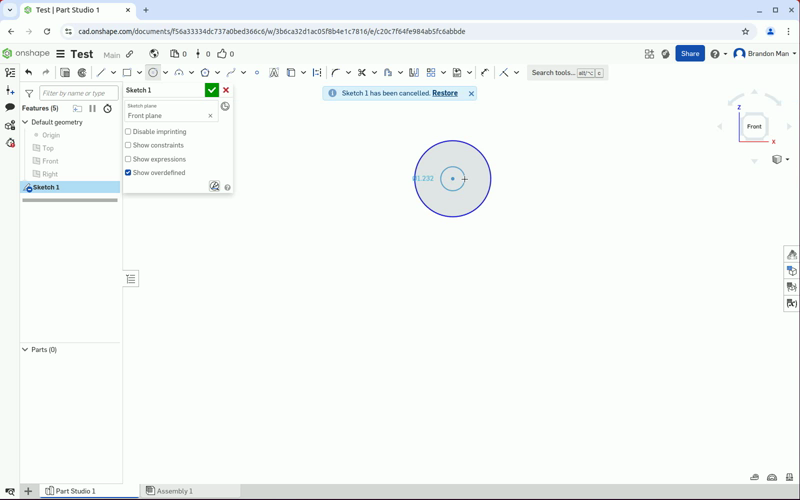
scroll(6)
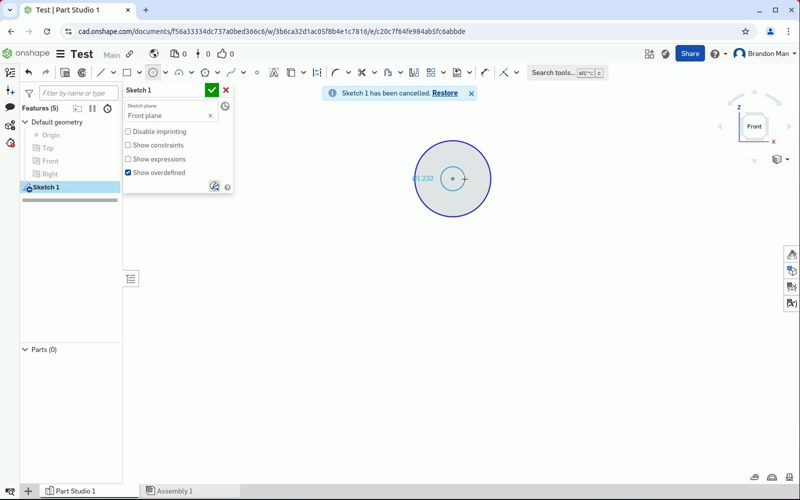
scroll(6)
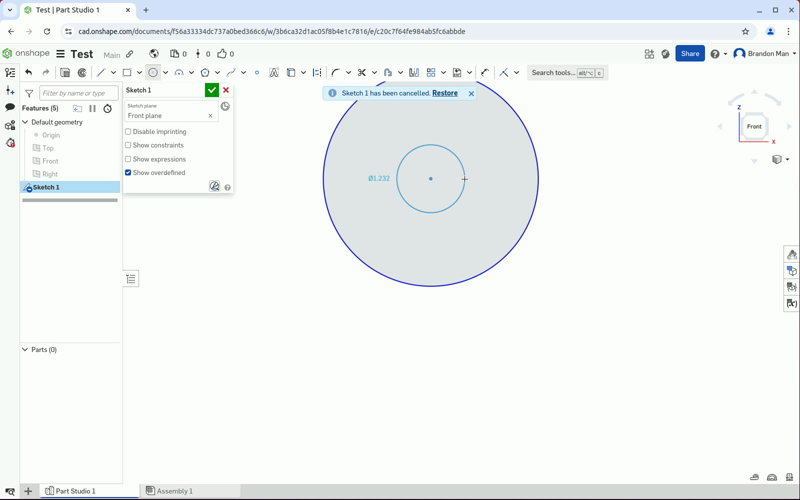
click(464, 178)
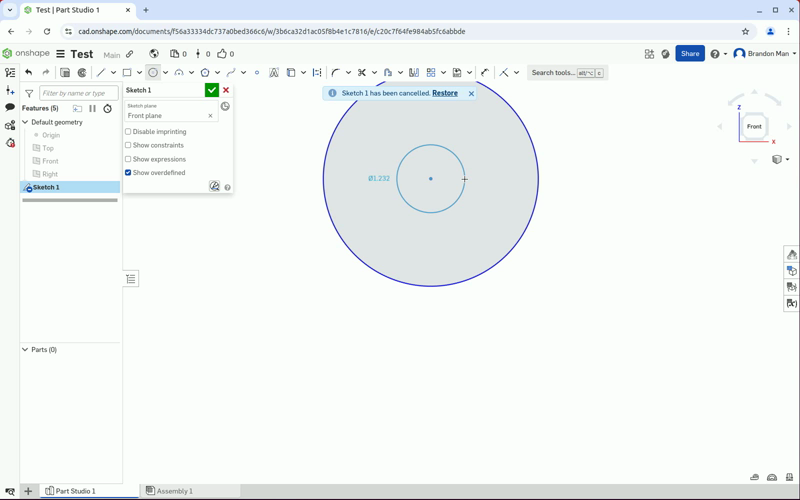
scroll(-6)
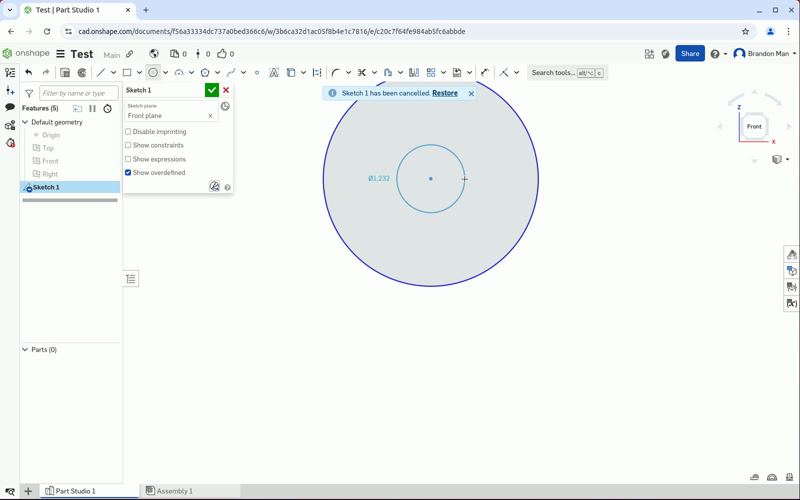
scroll(-6)
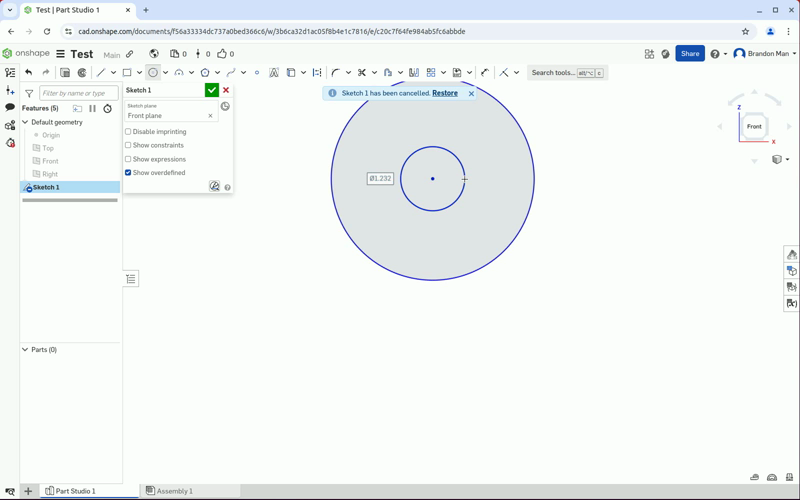
scroll(-6)
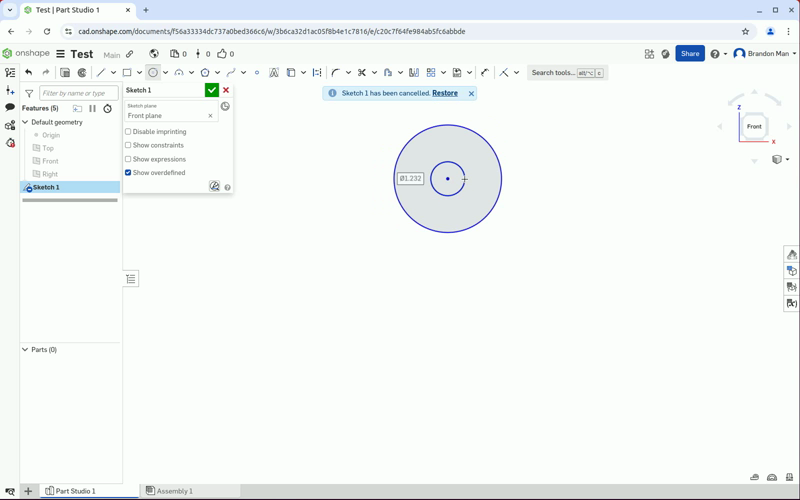
scroll(-6)
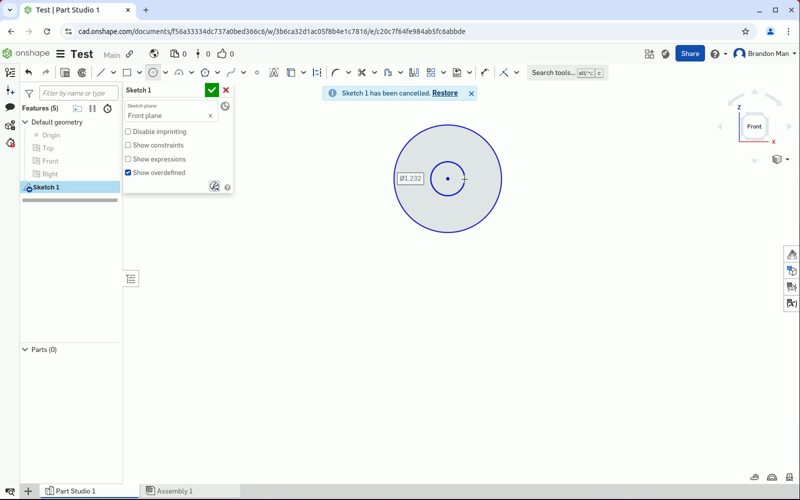
scroll(-6)
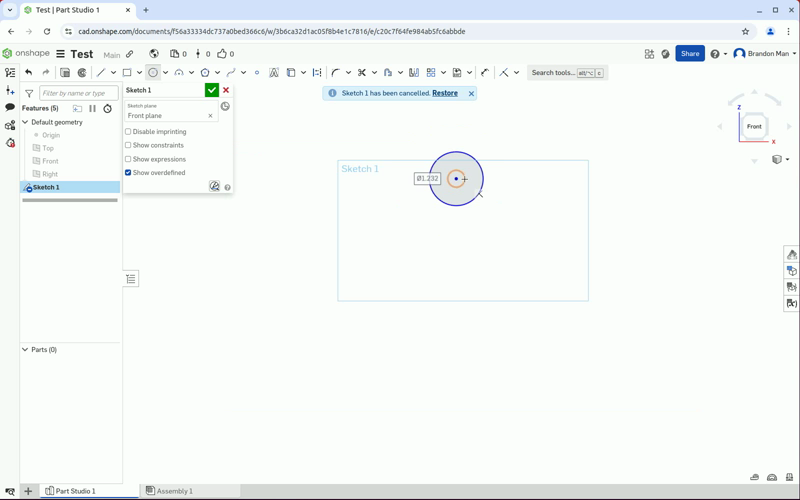
scroll(-6)
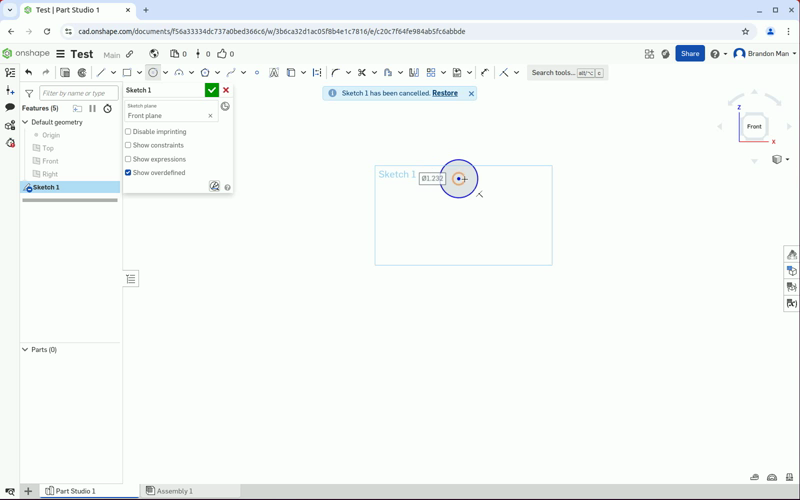
scroll(-6)
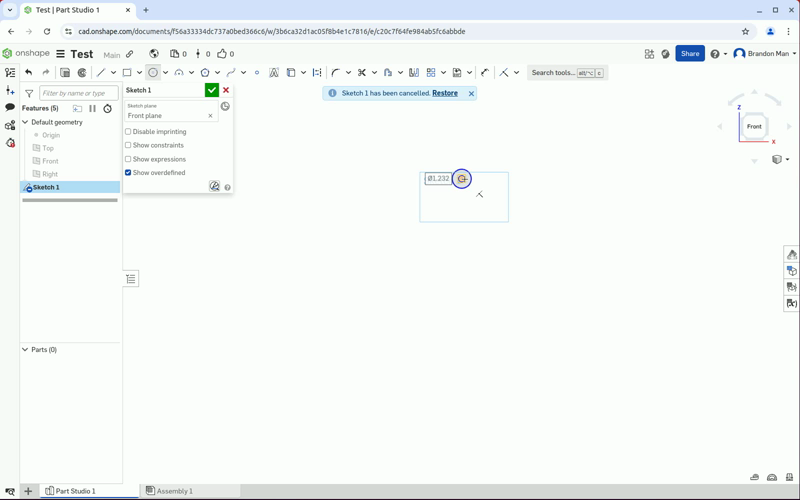
key(esc)
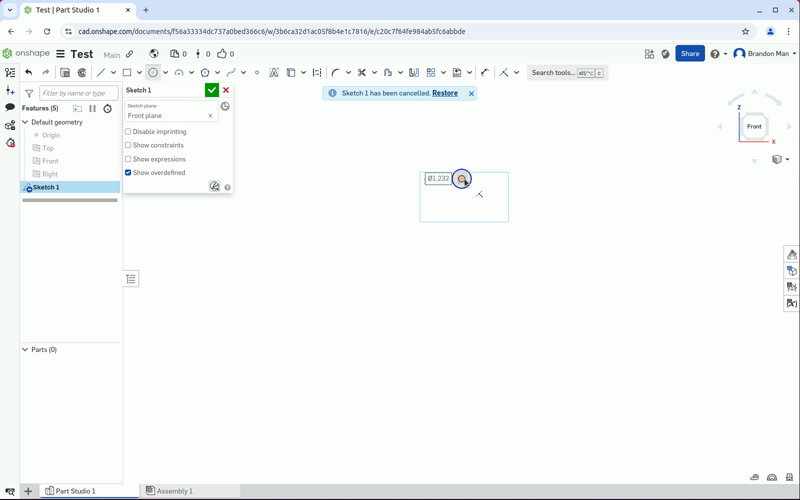
mouse_move(465, 176)
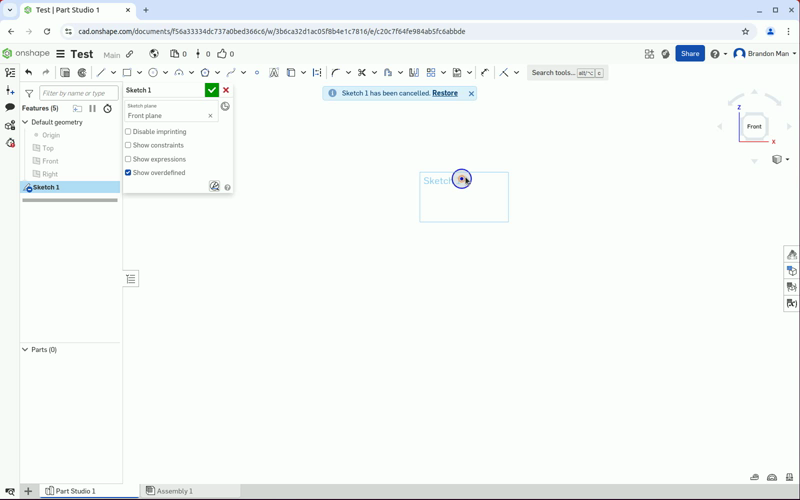
scroll(6)
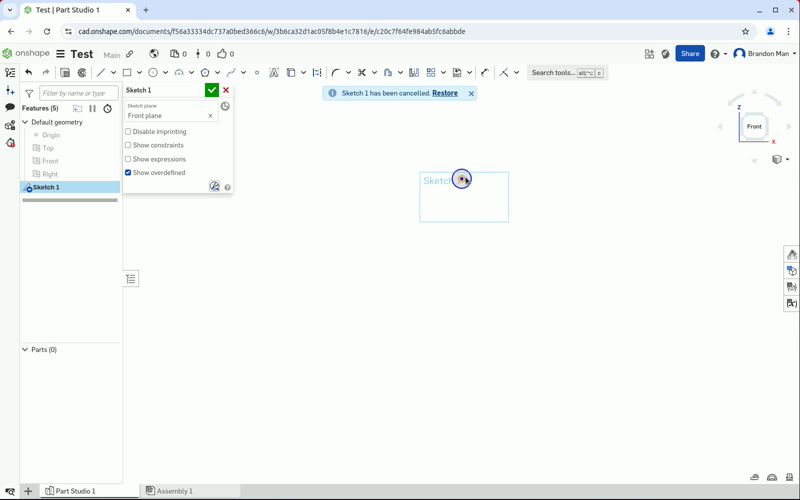
scroll(6)
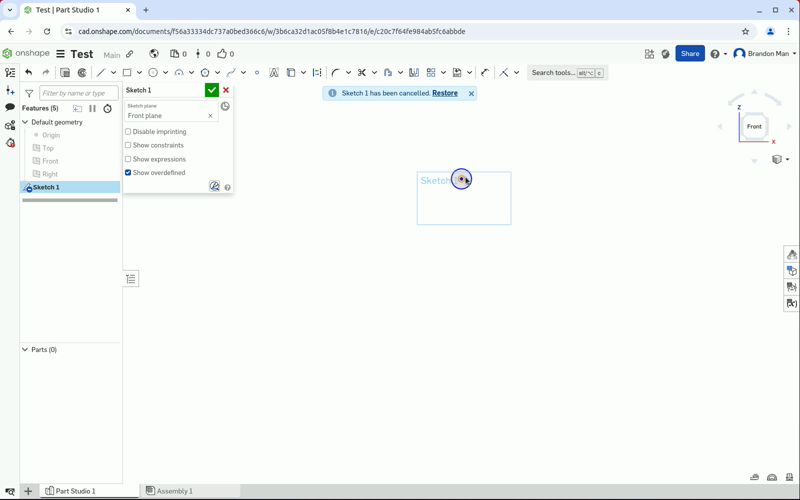
scroll(6)
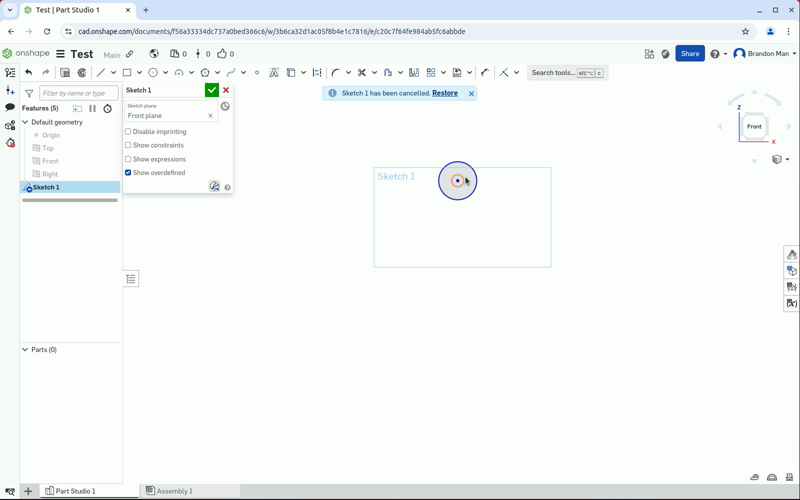
scroll(6)
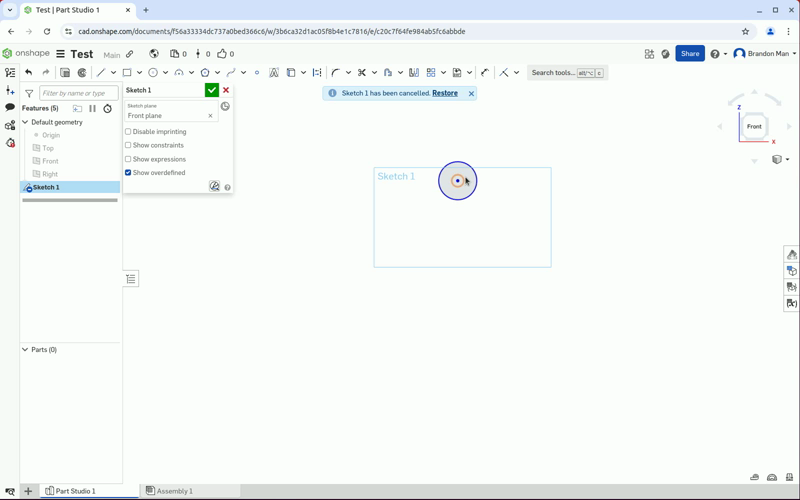
scroll(6)
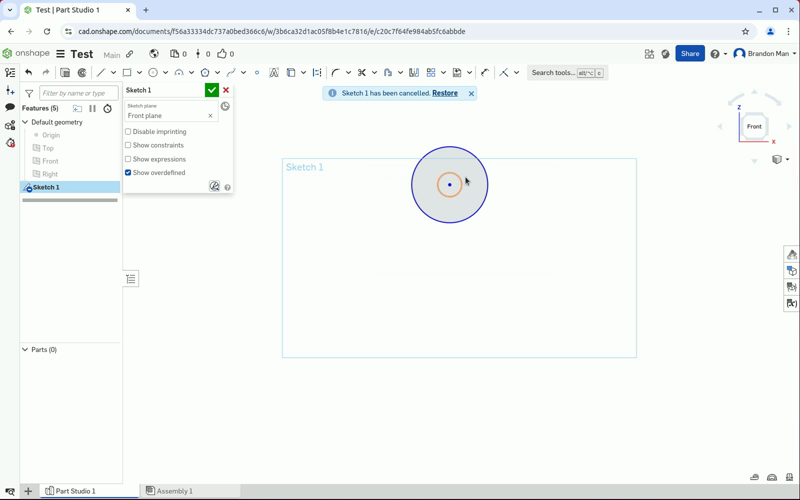
scroll(6)
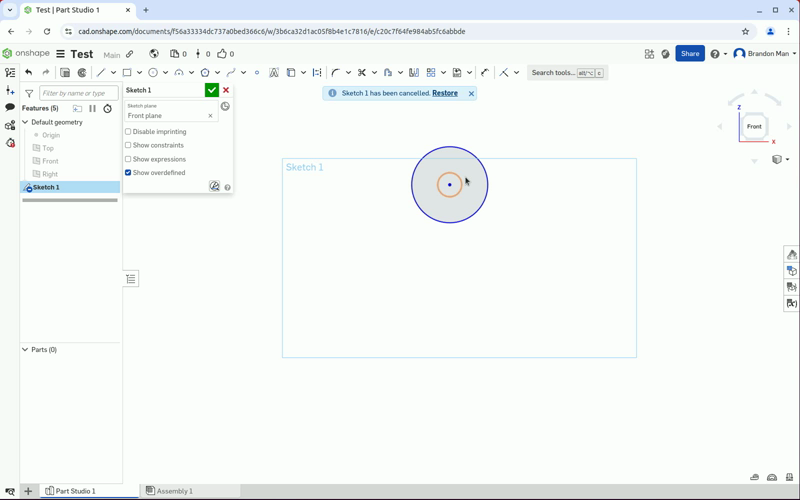
scroll(6)
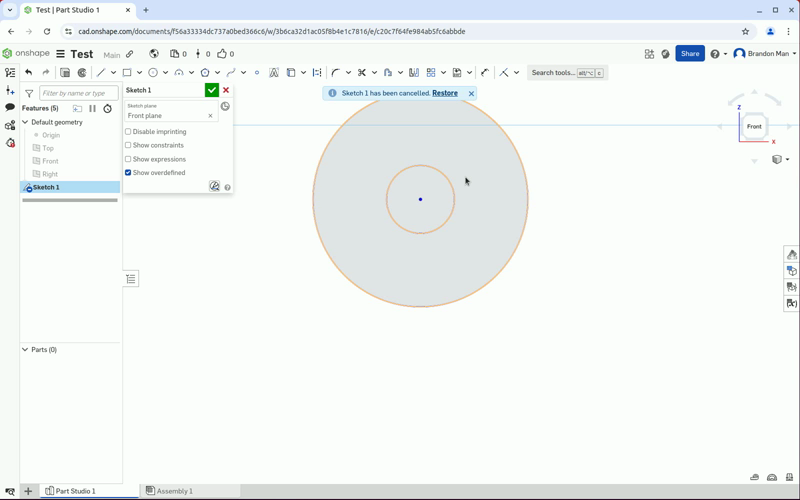
click(465, 176)
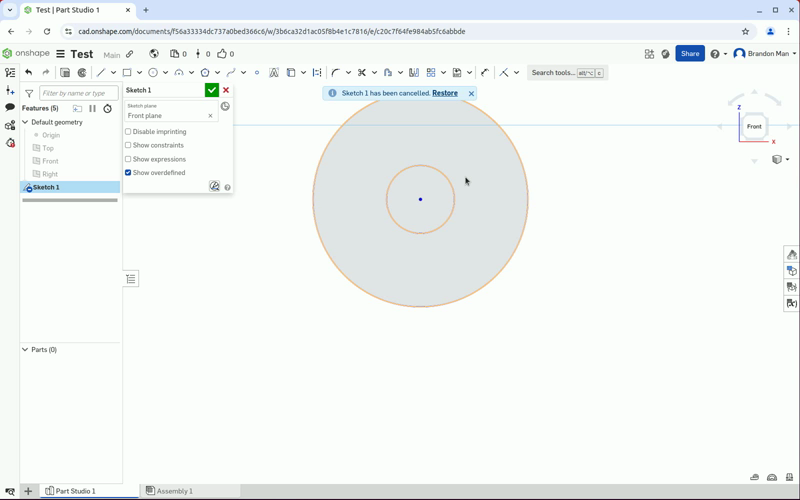
scroll(-6)
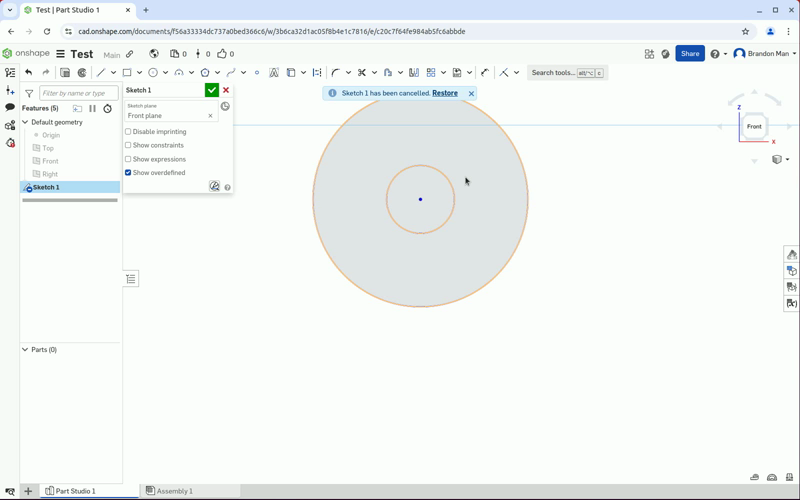
scroll(-6)
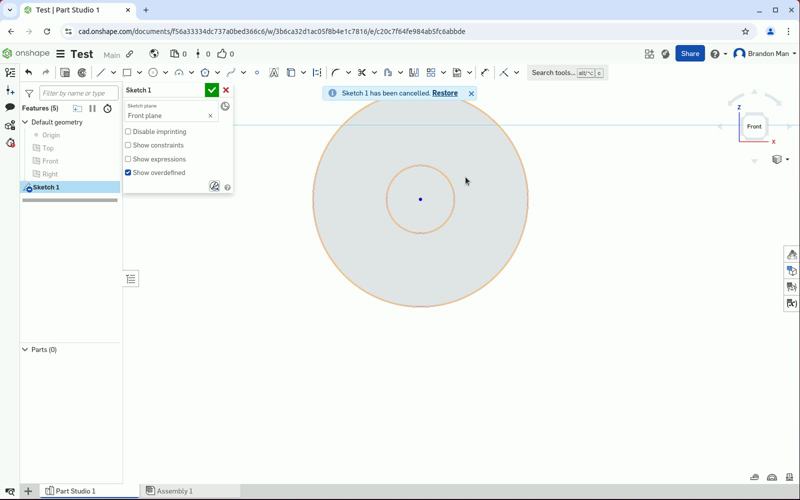
scroll(-6)
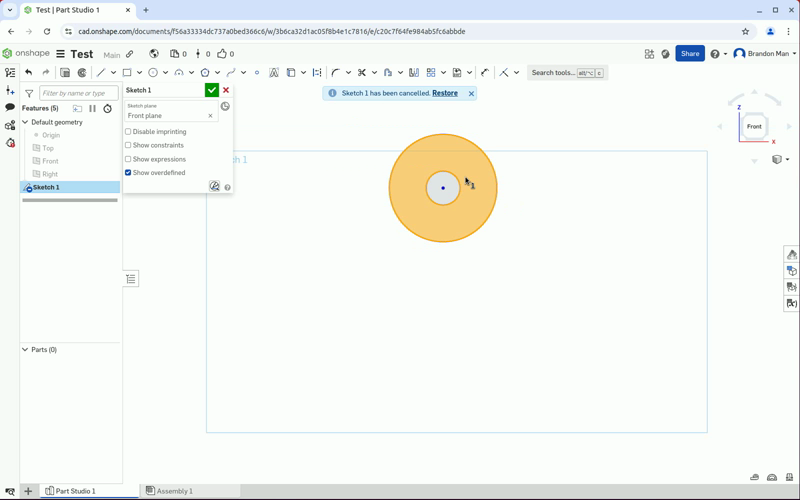
scroll(-6)
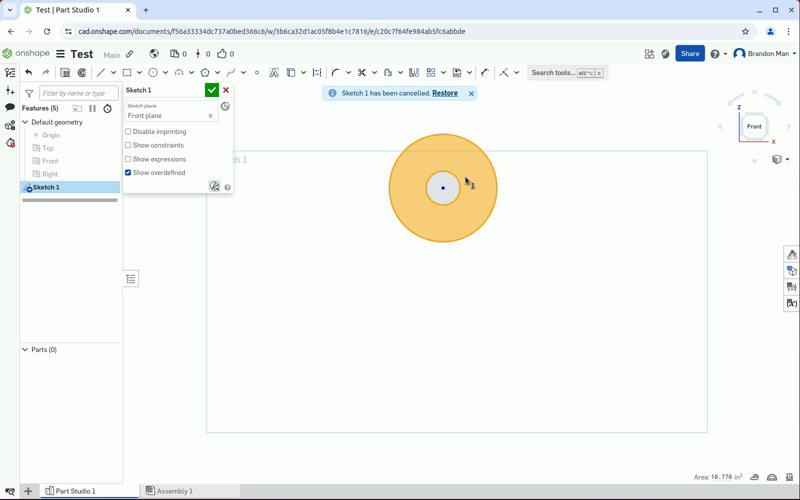
scroll(-6)
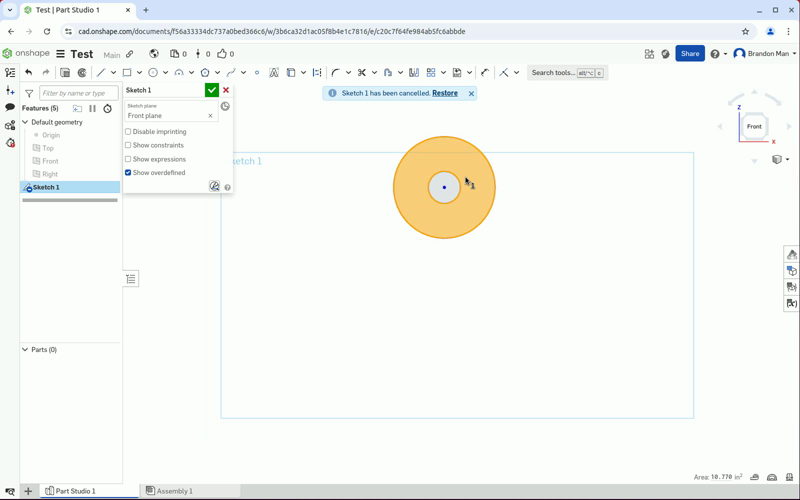
scroll(-6)
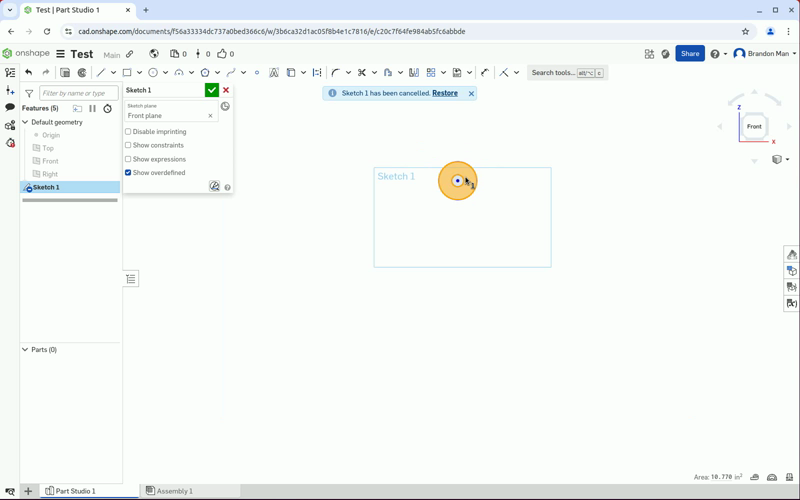
scroll(-6)
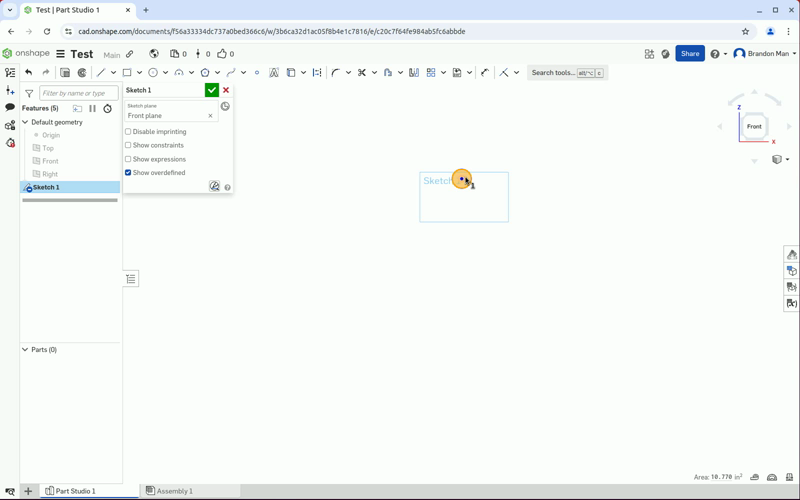
mouse_move(73, 352)
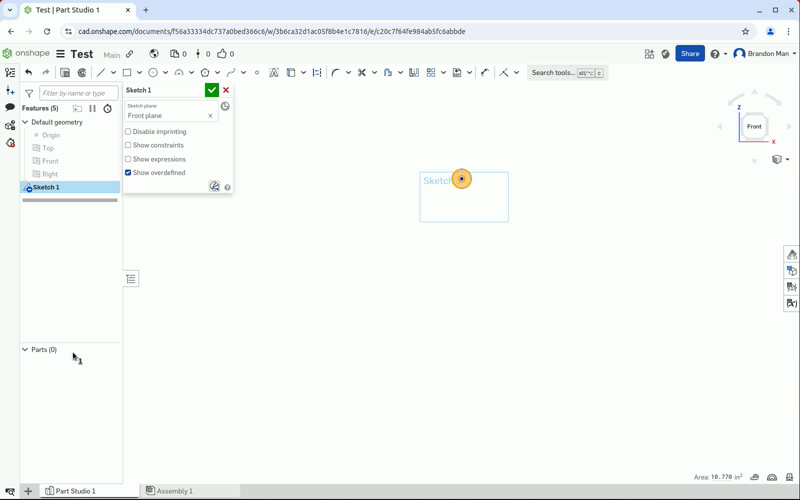
key(shift+y)
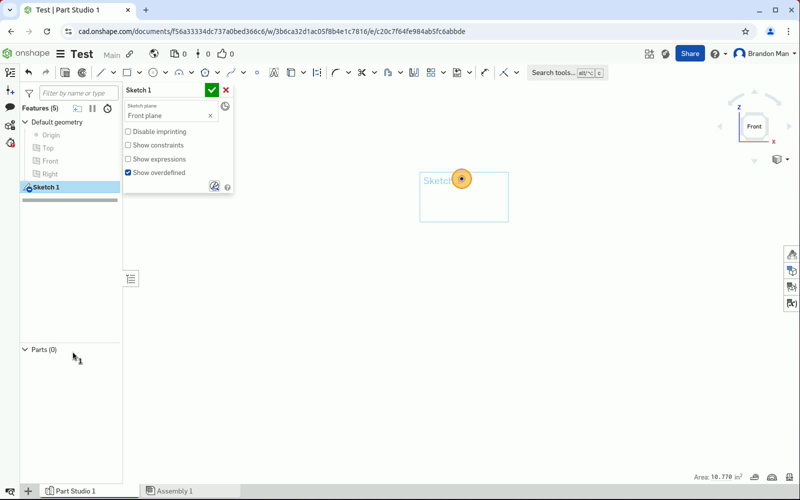
key(shift+e)
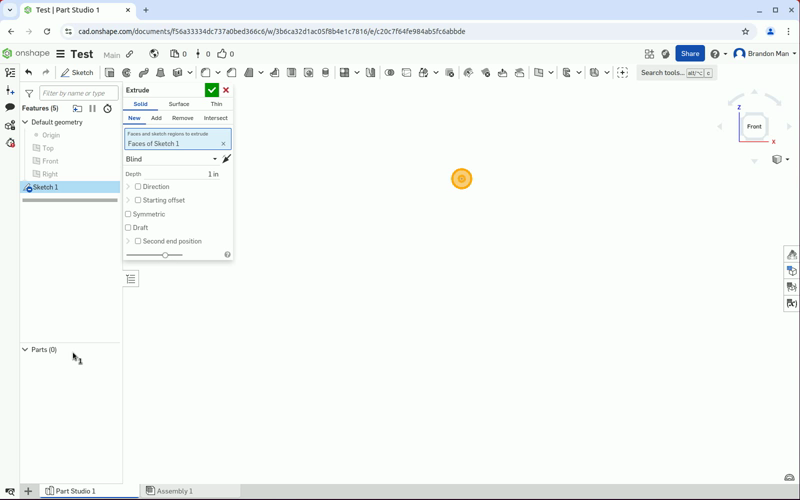
mouse_move(143, 106)
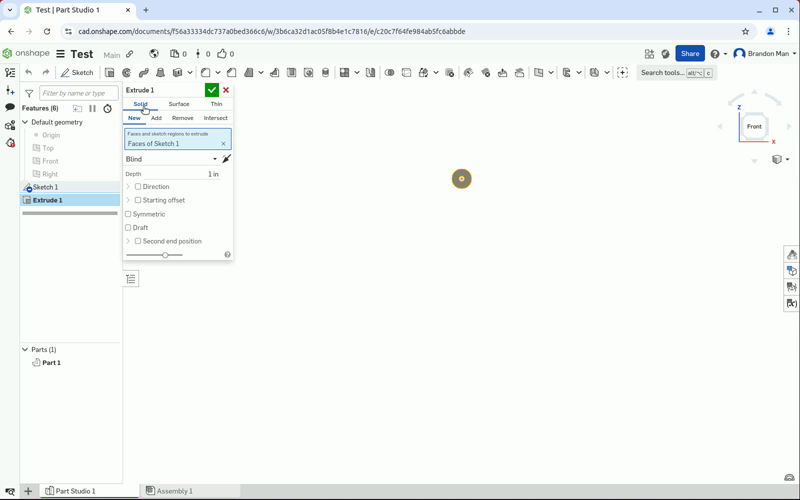
click(143, 106)
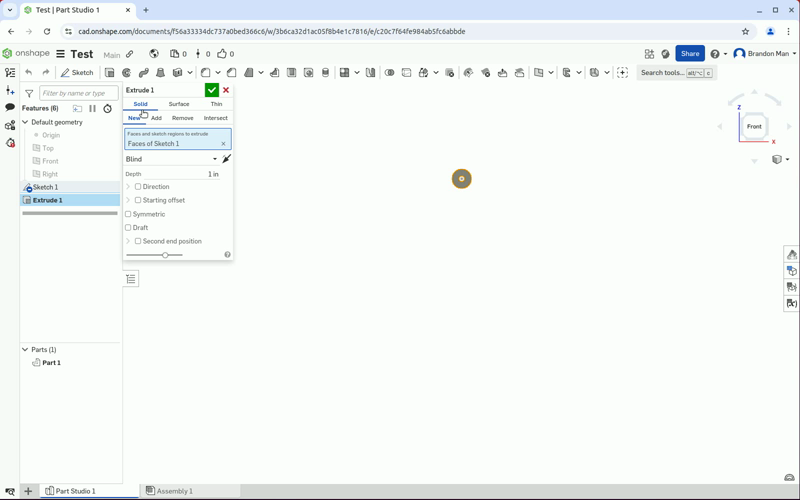
mouse_move(137, 120)
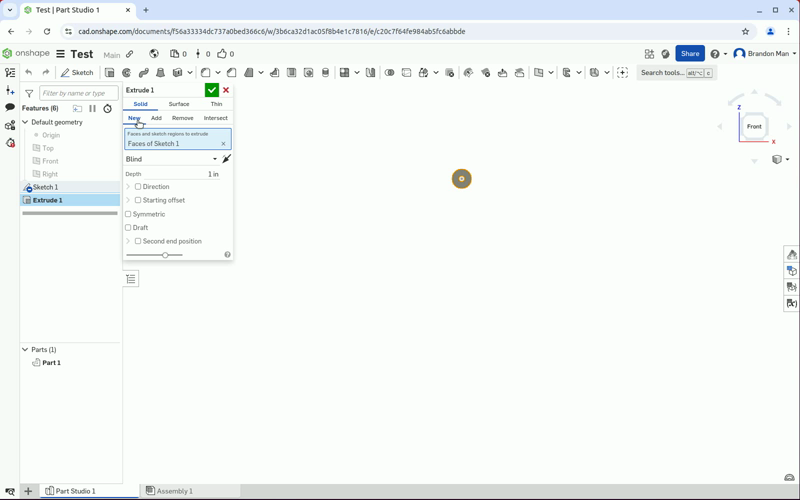
click(137, 120)
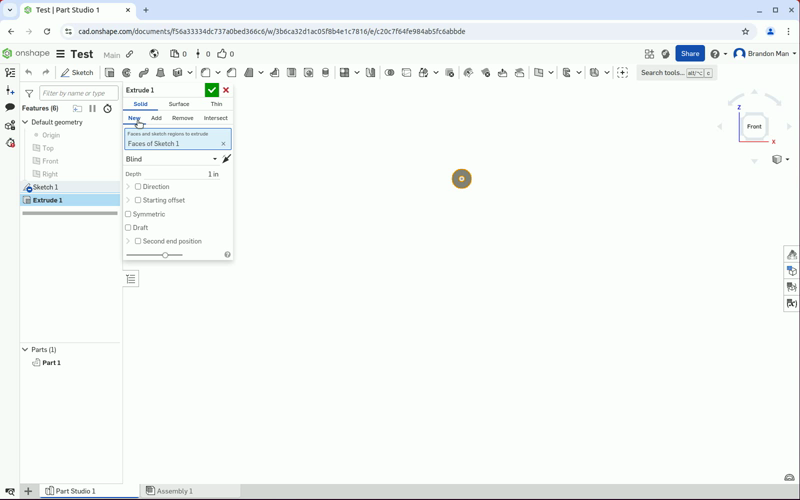
key(tab, 4)
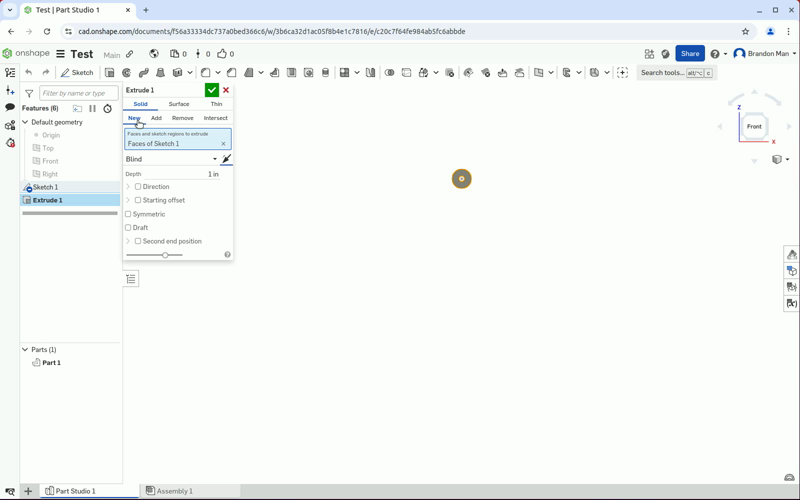
text(0.481)
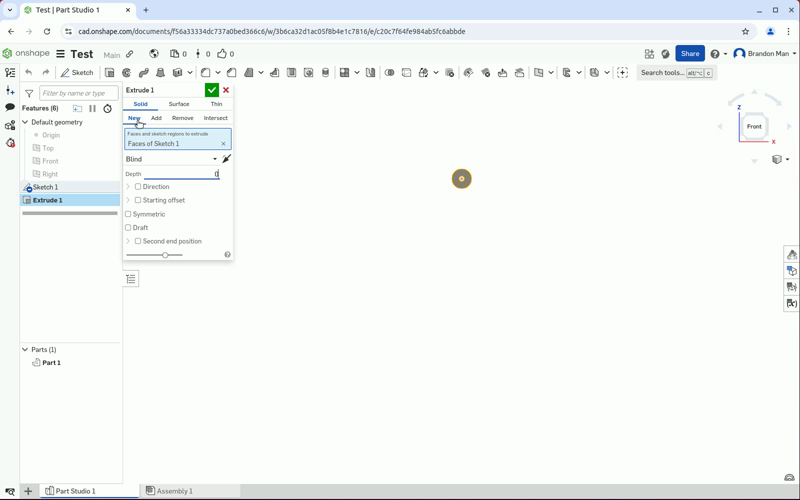
key(enter)
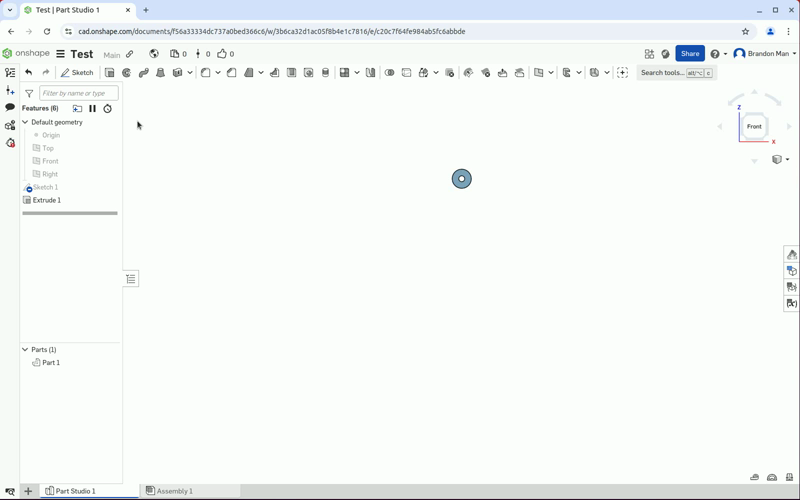
key(shift+h)
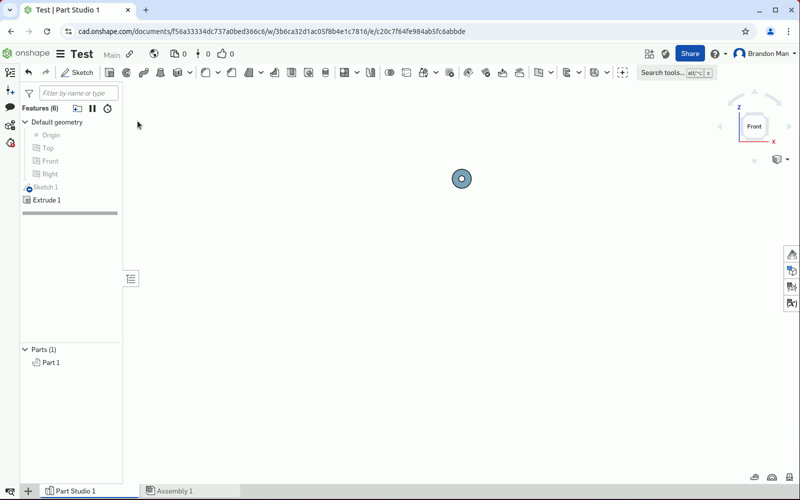
key(shift+h)
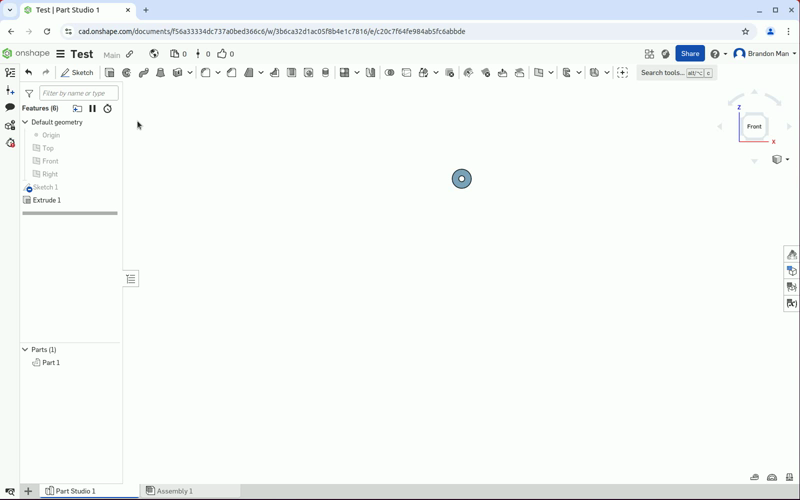
mouse_move(73, 189)
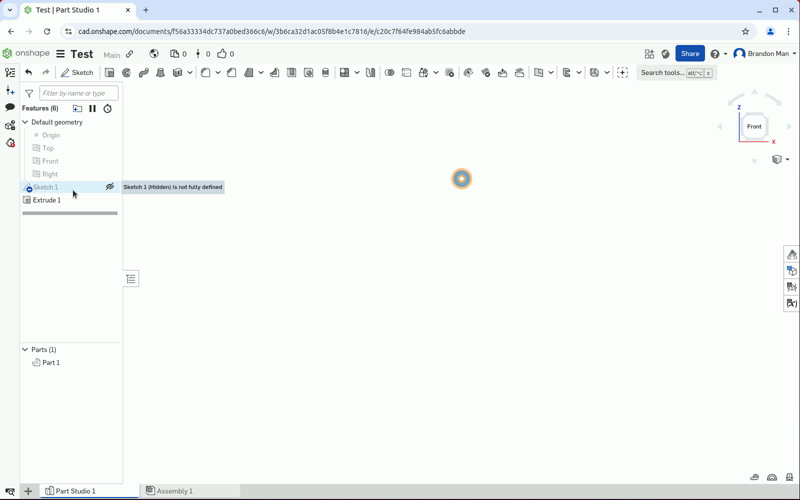
click(73, 189)
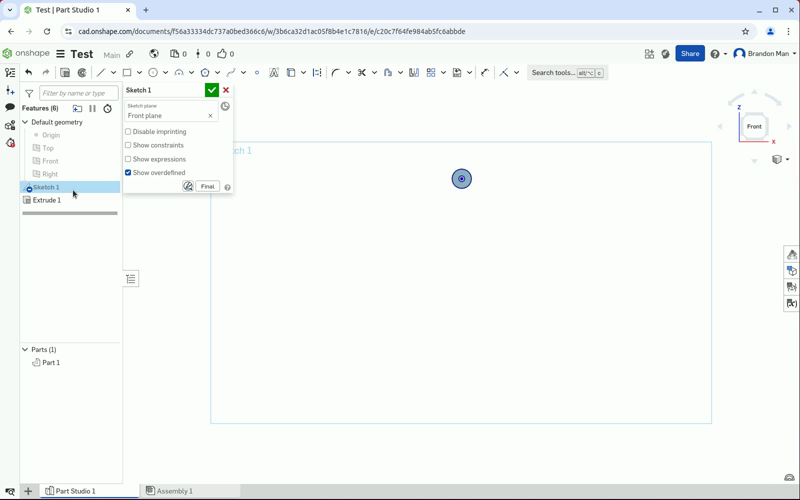
mouse_move(229, 92)
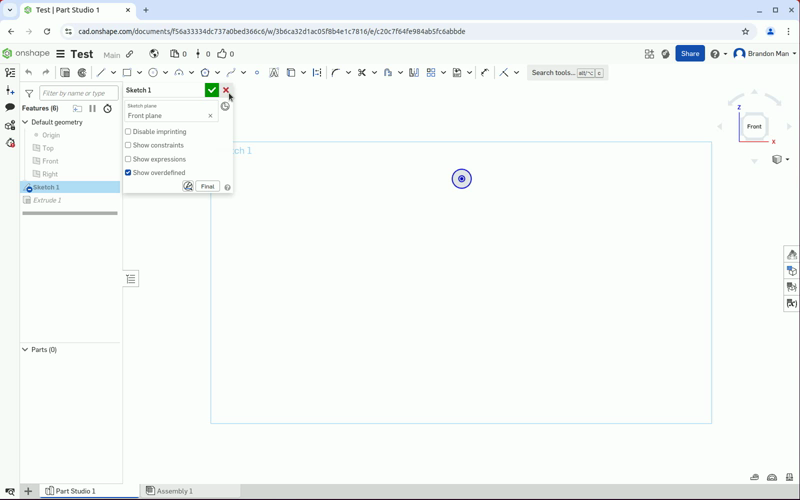
click(229, 92)
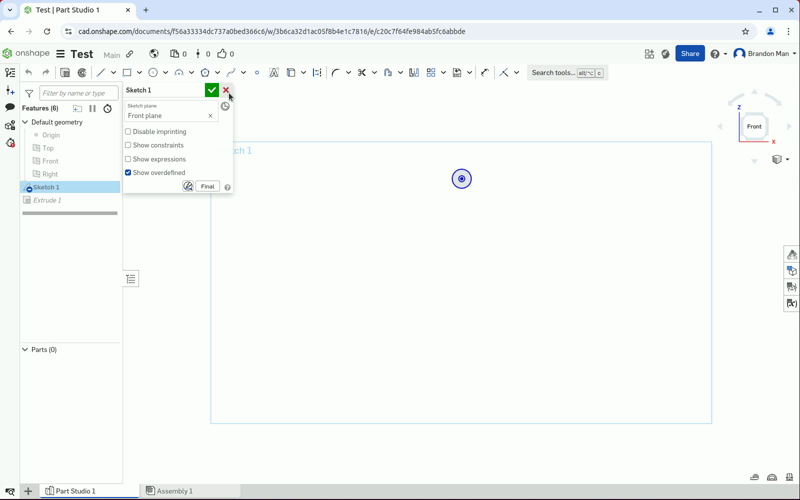
key(shift+s)
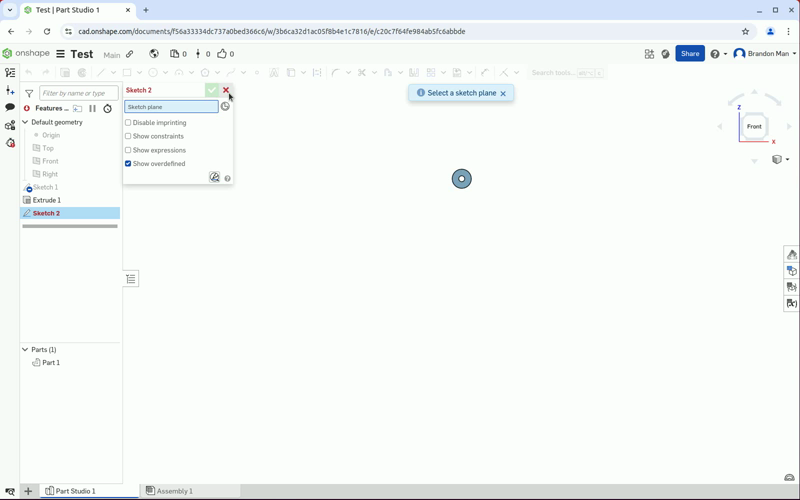
mouse_move(73, 163)
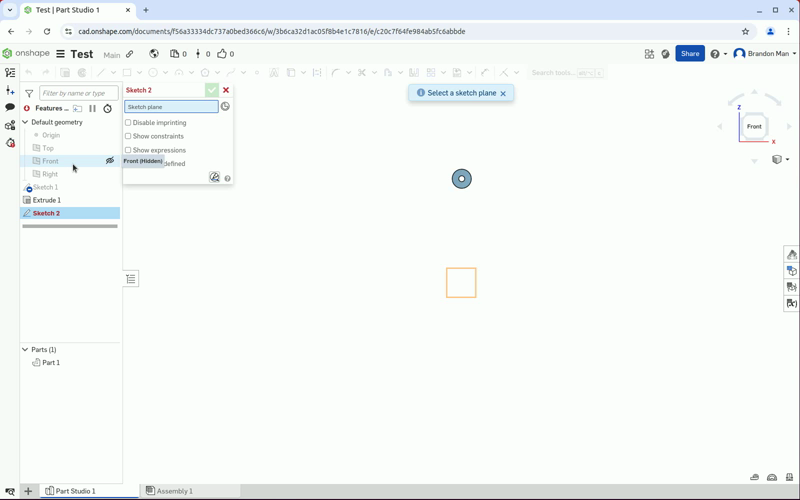
click(73, 163)
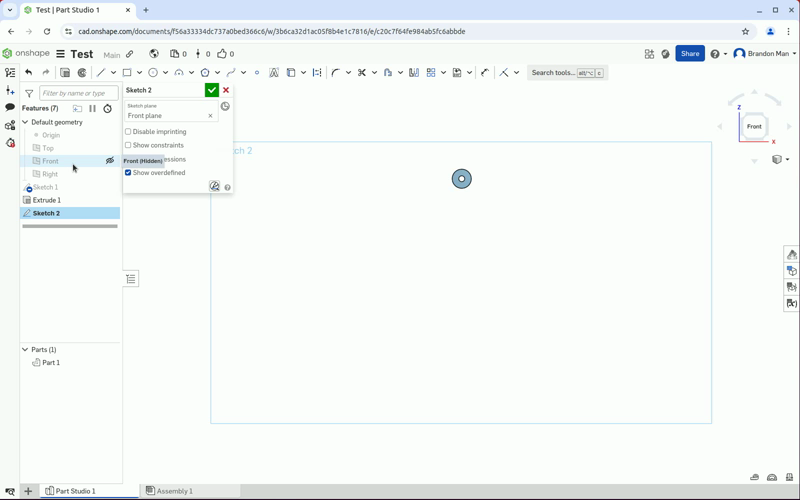
mouse_move(73, 352)
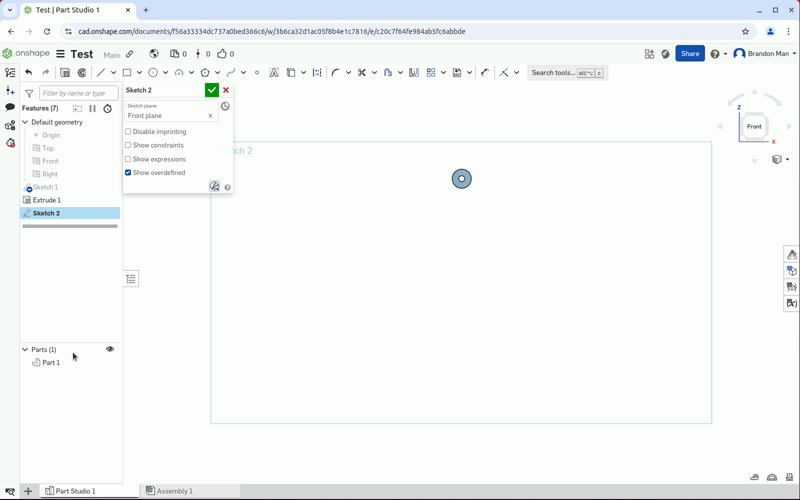
key(y)
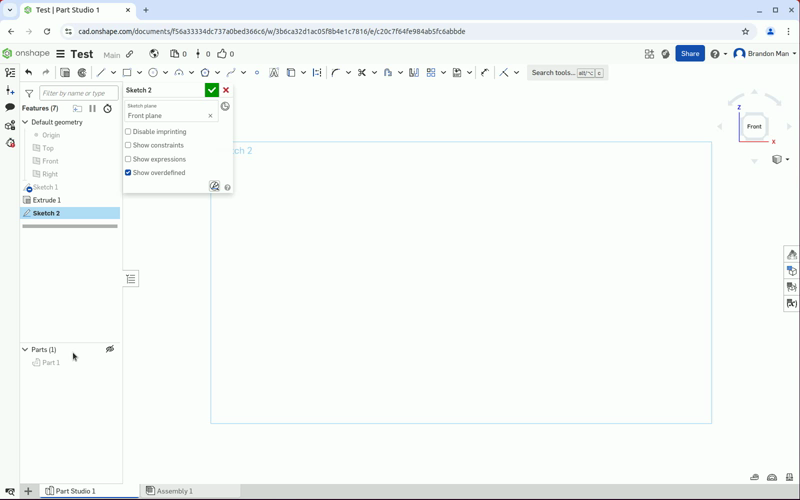
key(c)
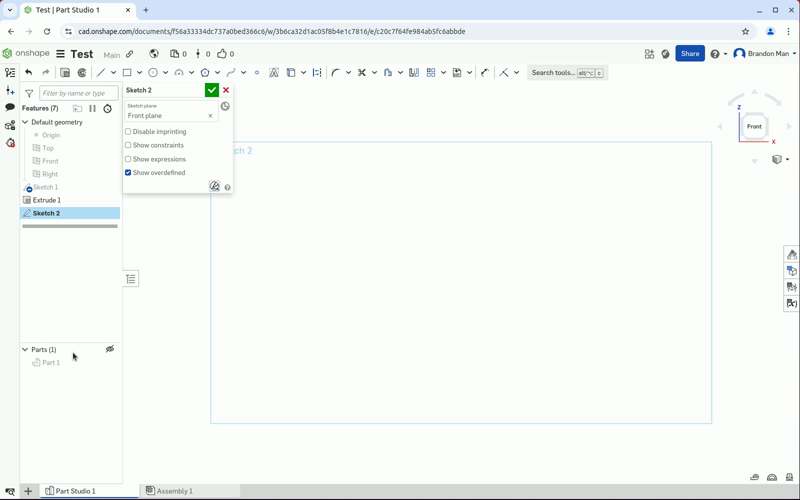
key_down(shift)
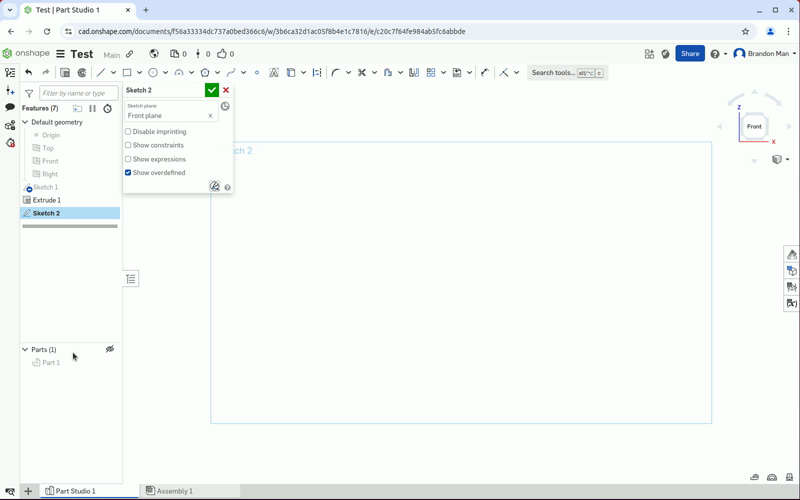
mouse_move(458, 191)
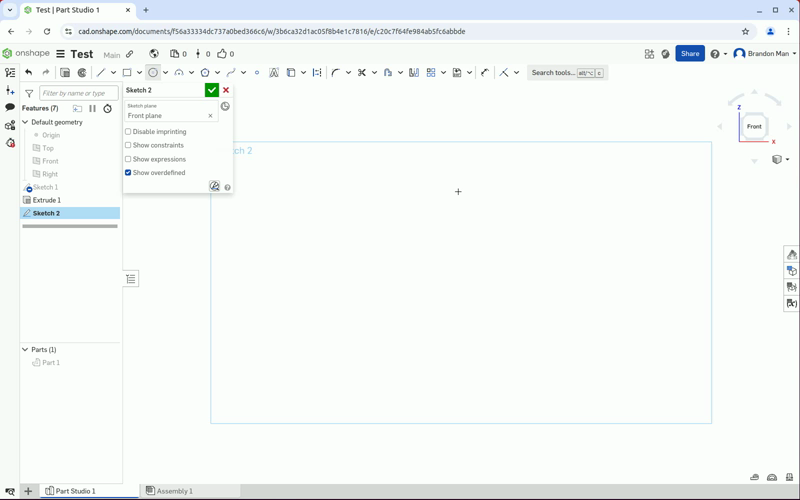
click(458, 191)
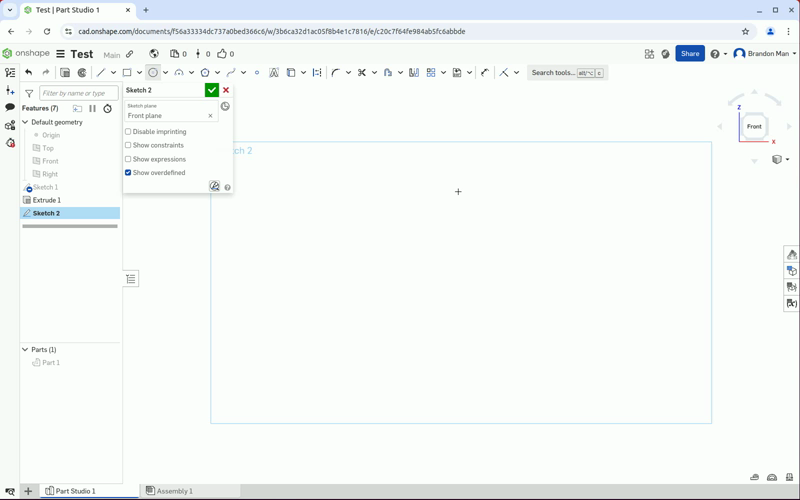
key_up(shift)
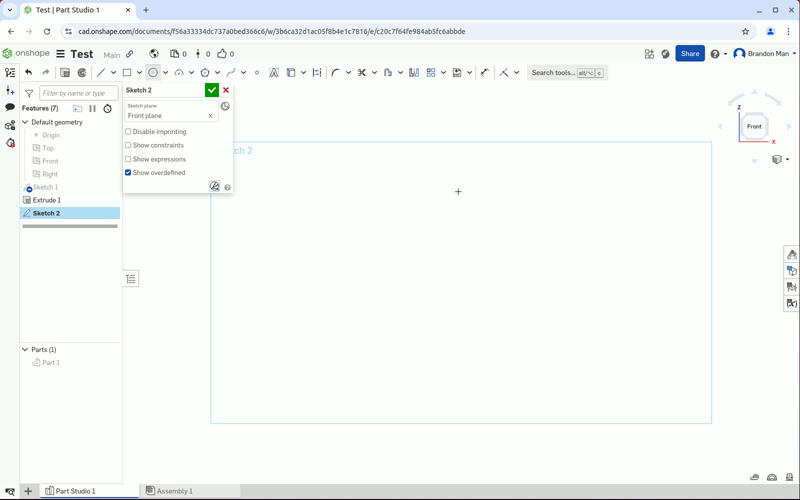
mouse_move(462, 191)
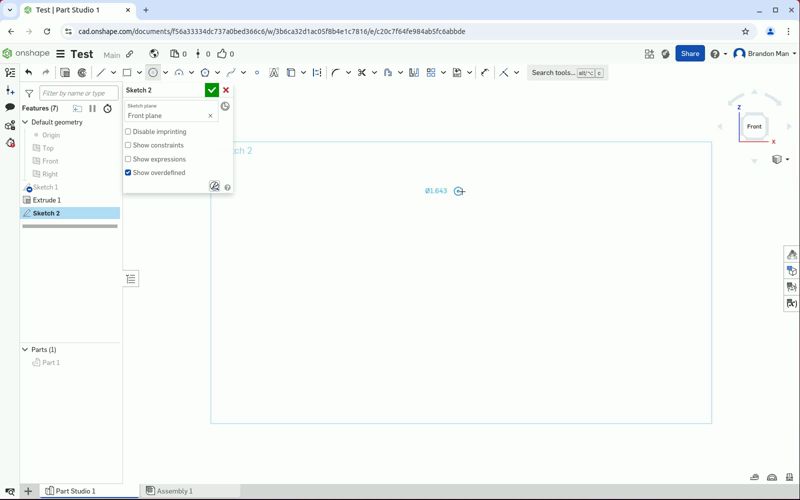
click(462, 191)
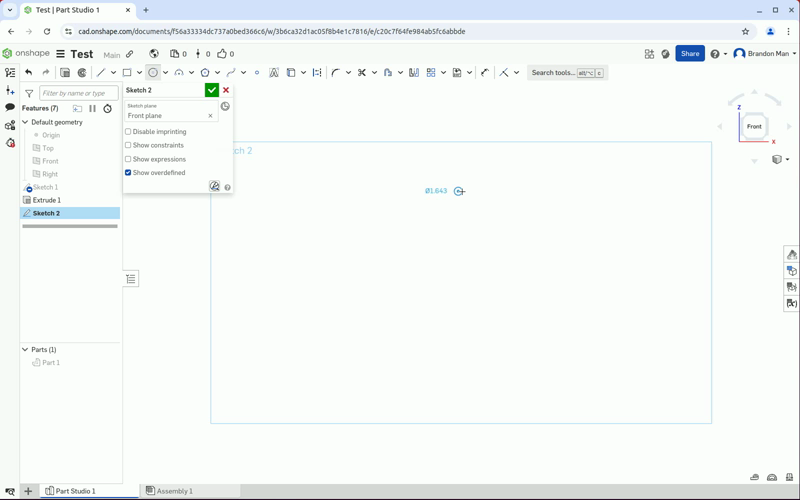
key(esc)
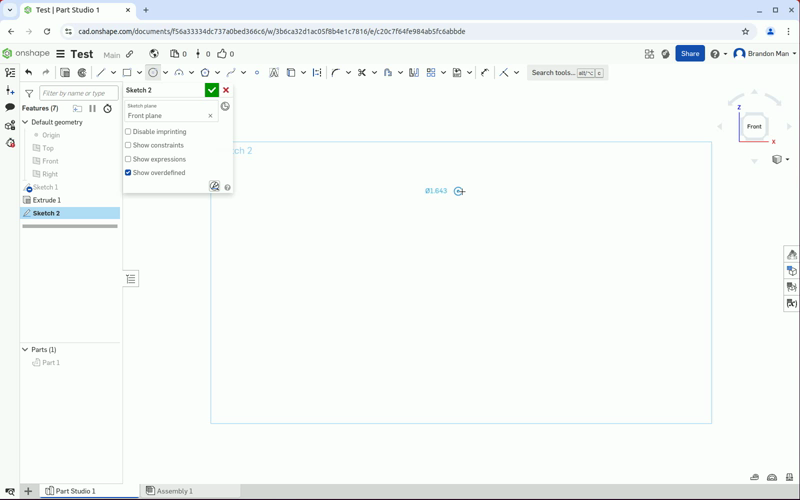
mouse_move(458, 188)
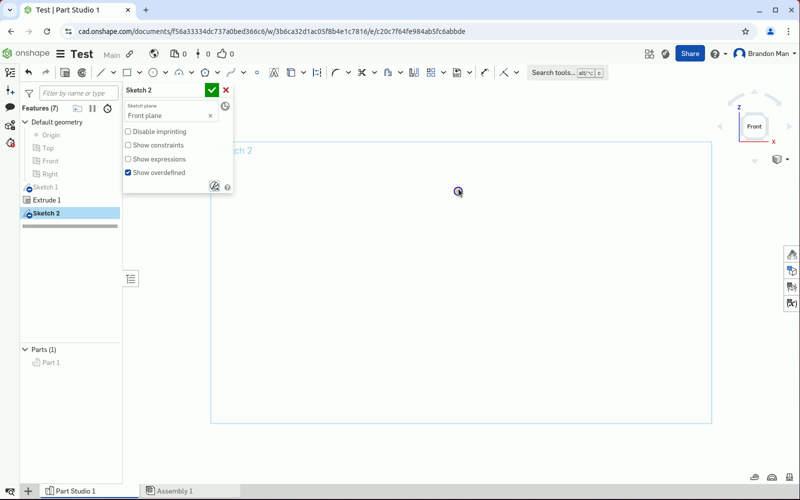
scroll(6)
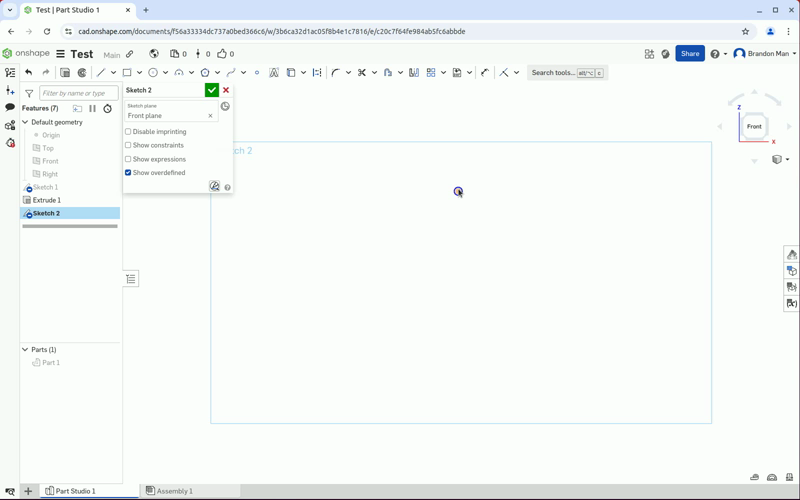
scroll(6)
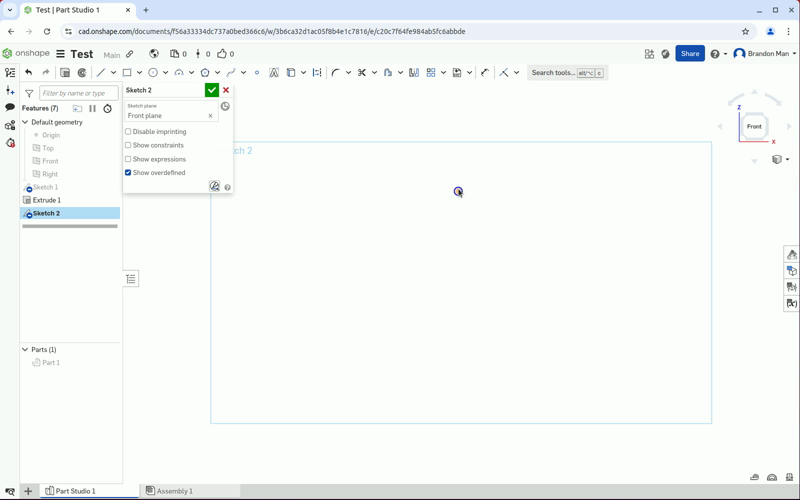
scroll(6)
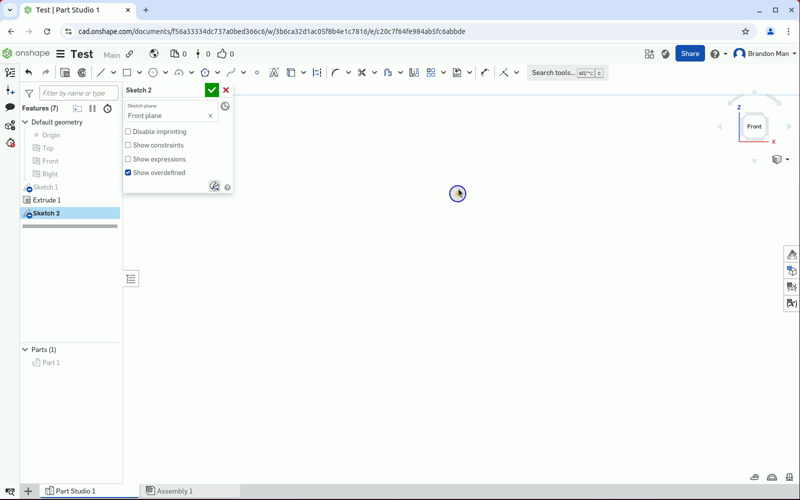
scroll(6)
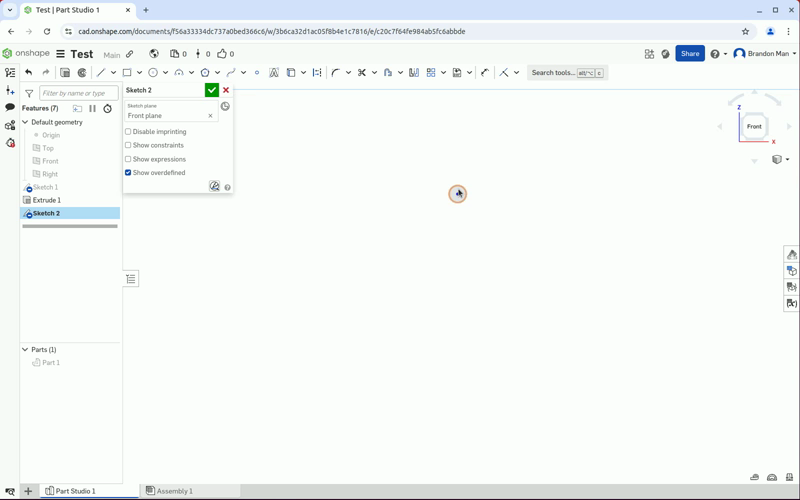
scroll(6)
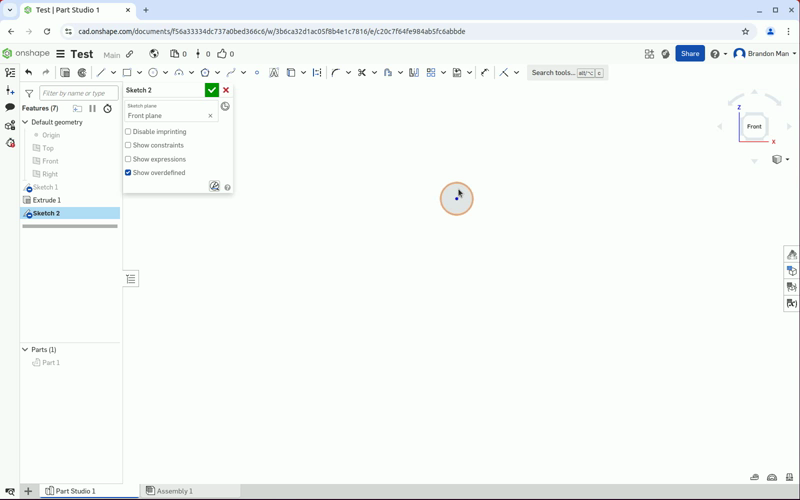
scroll(6)
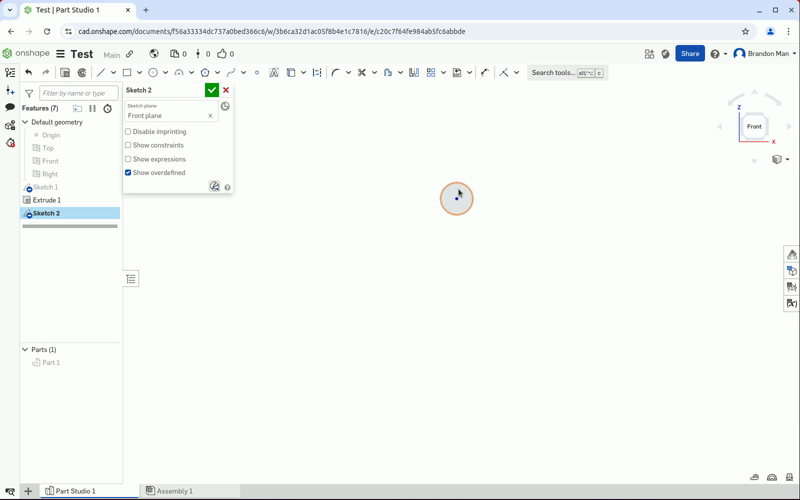
scroll(6)
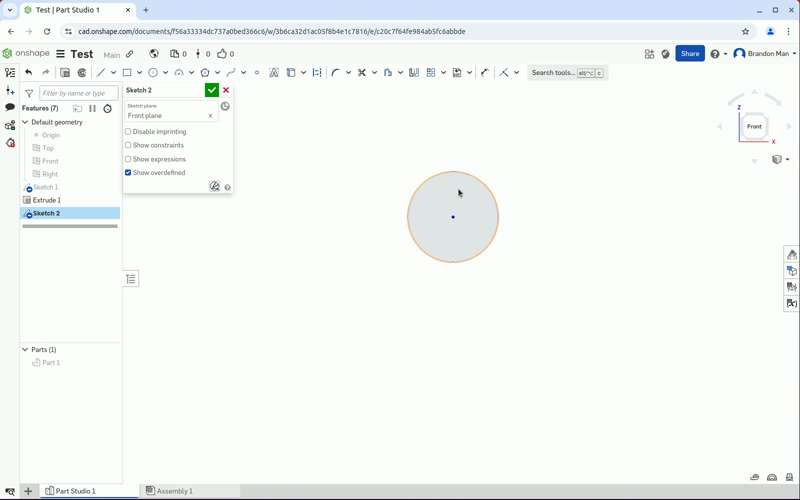
click(458, 188)
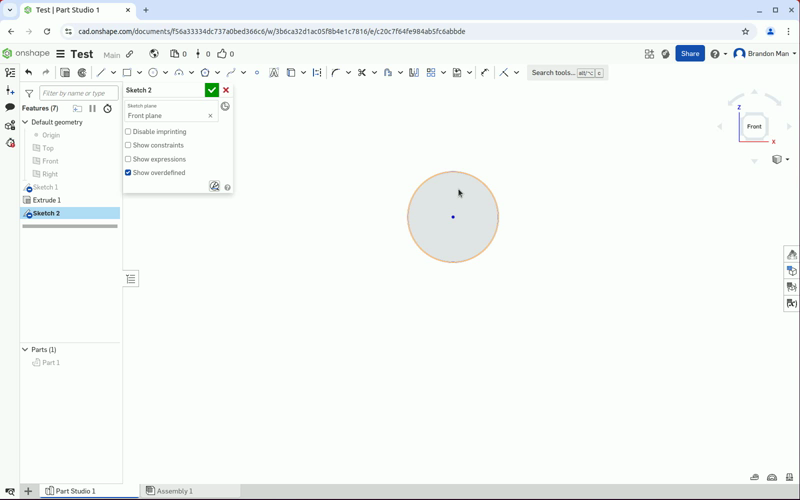
scroll(-6)
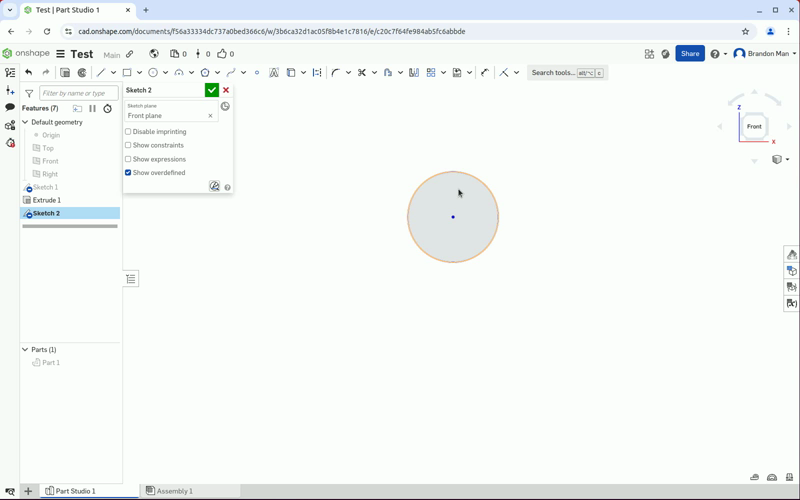
scroll(-6)
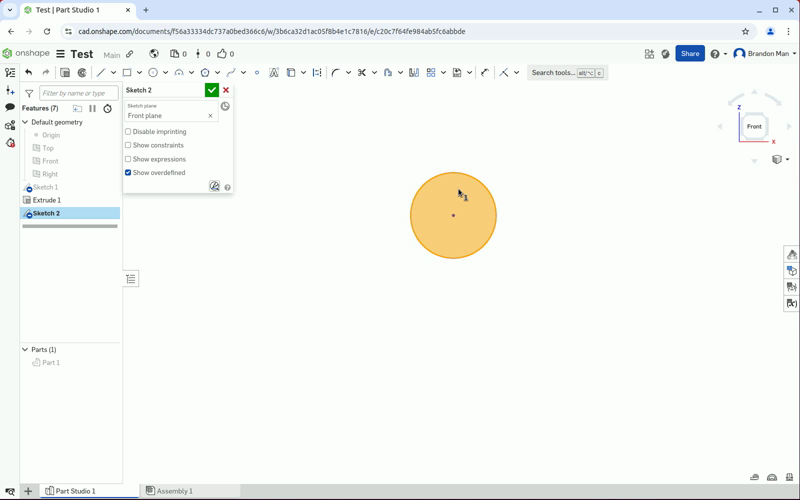
scroll(-6)
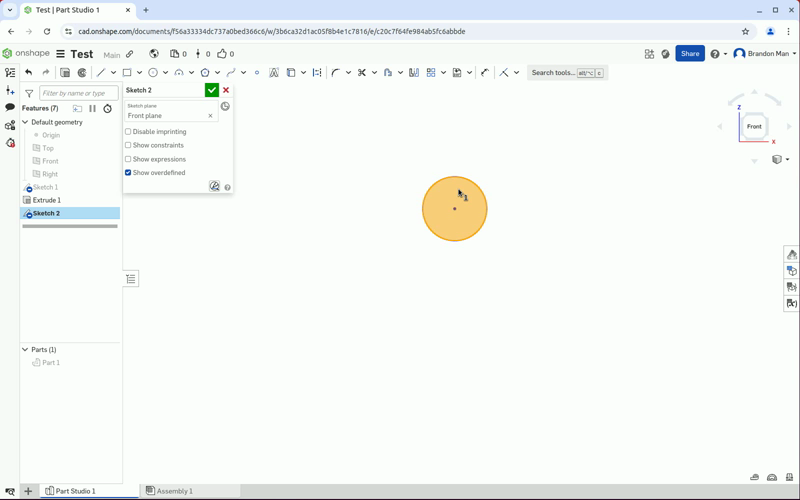
scroll(-6)
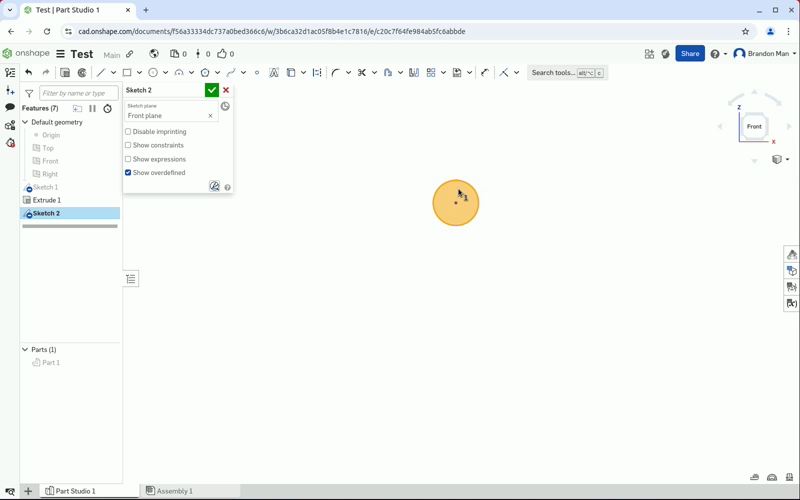
scroll(-6)
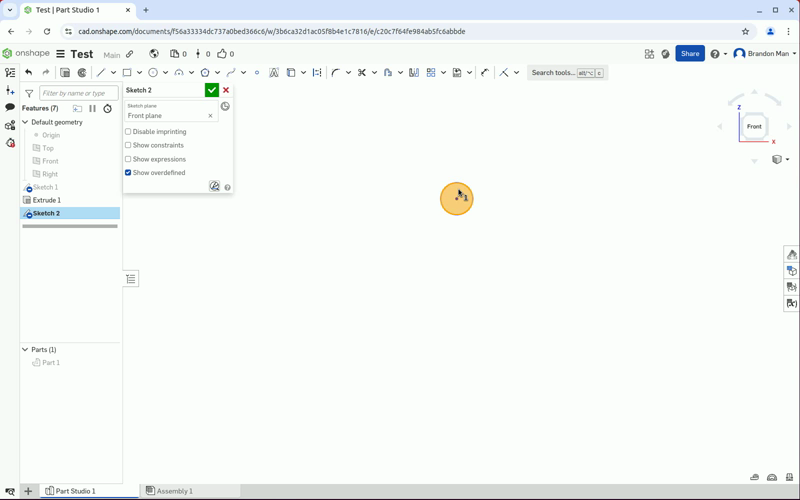
scroll(-6)
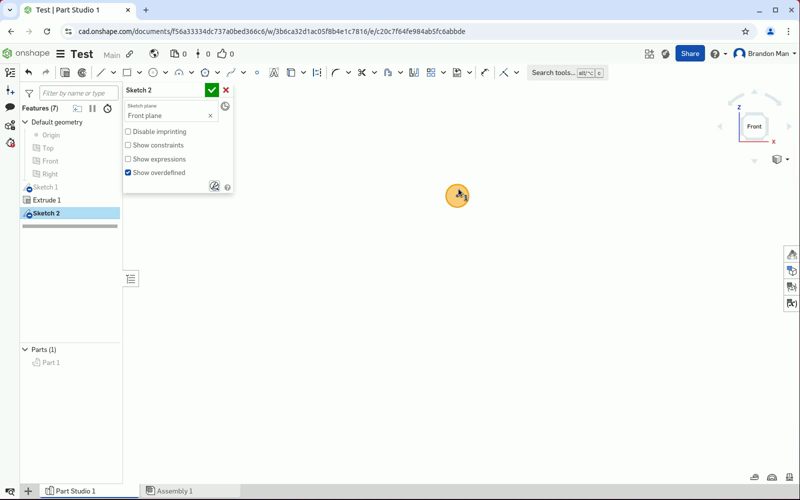
scroll(-6)
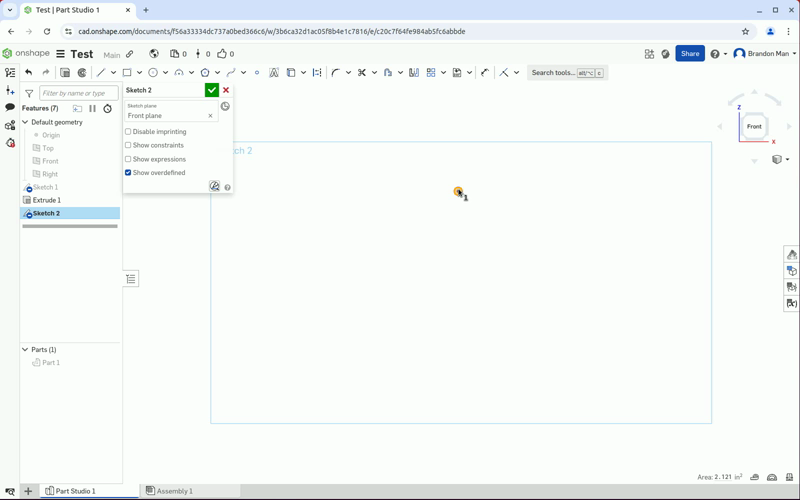
mouse_move(73, 352)
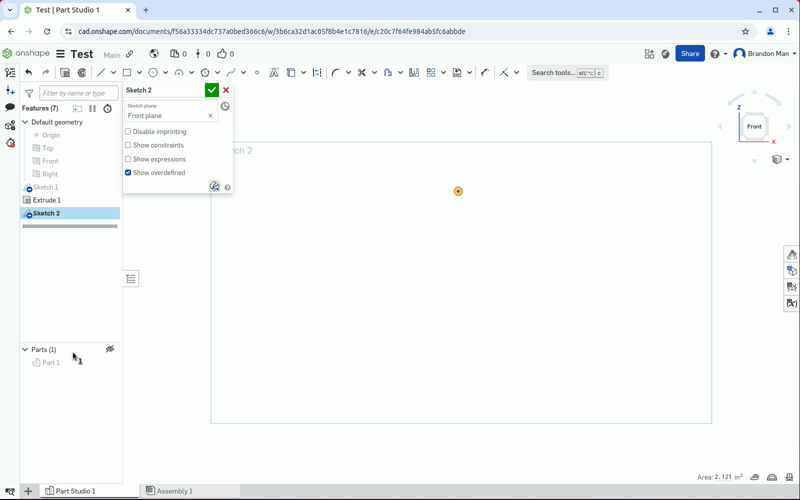
key(shift+y)
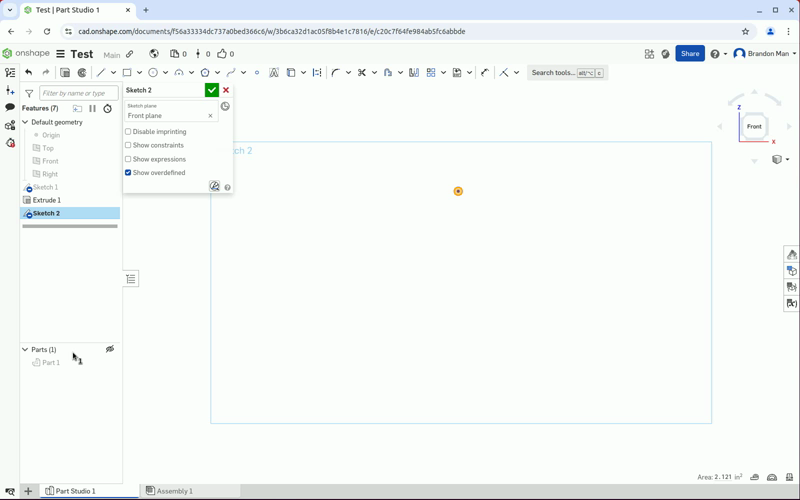
key(shift+e)
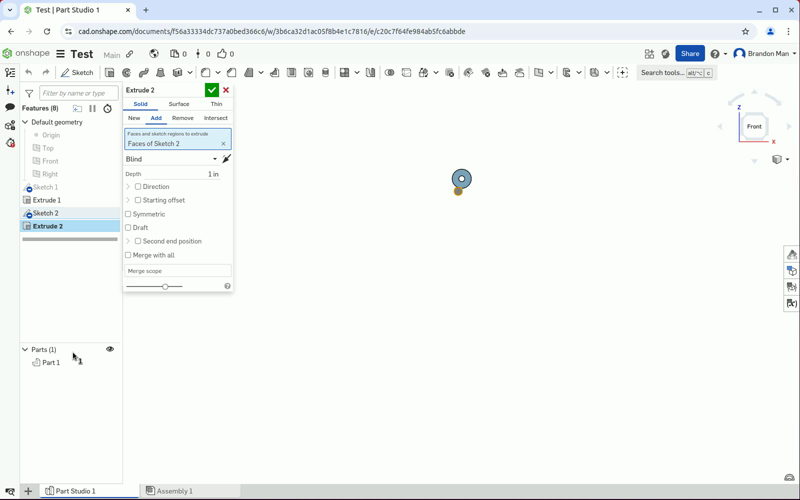
mouse_move(143, 106)
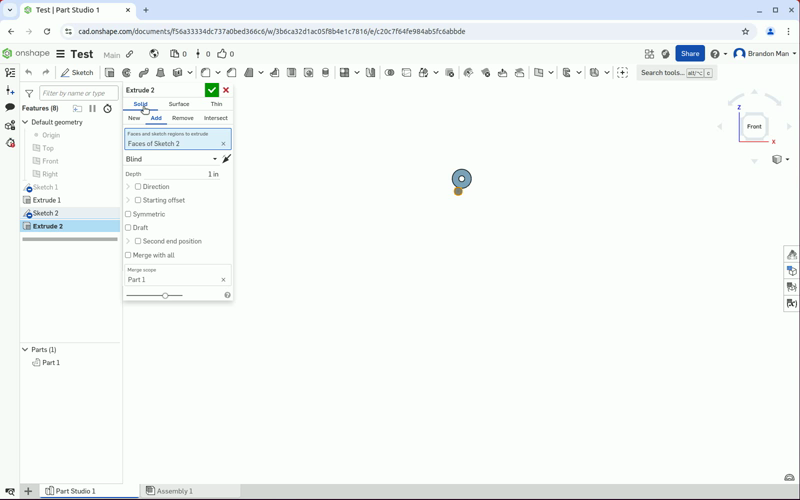
click(143, 106)
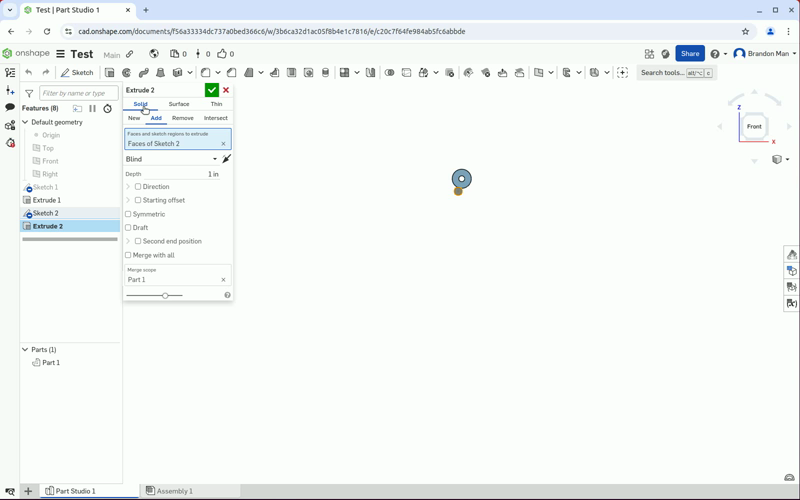
mouse_move(137, 120)
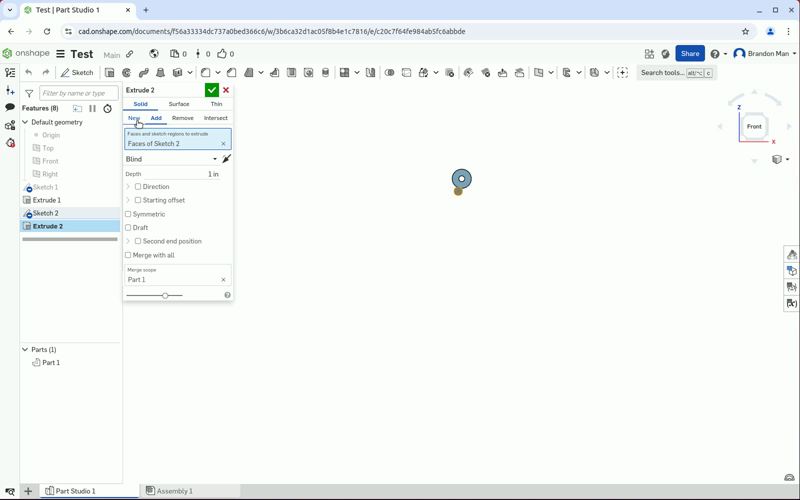
click(137, 120)
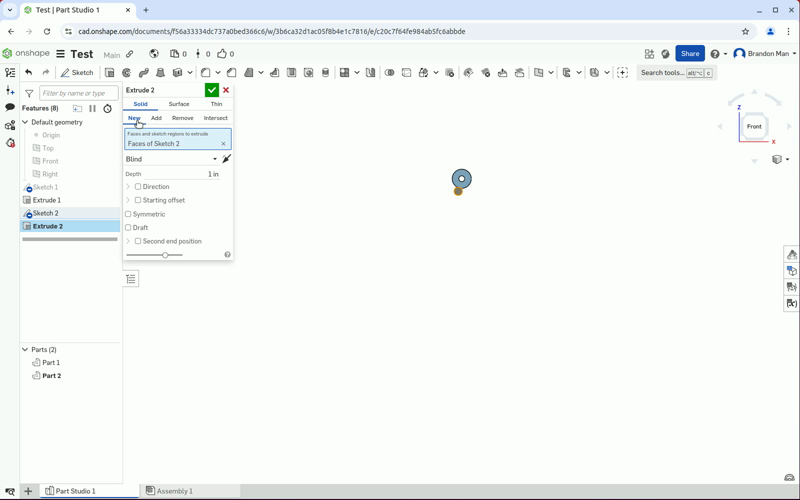
key(tab, 4)
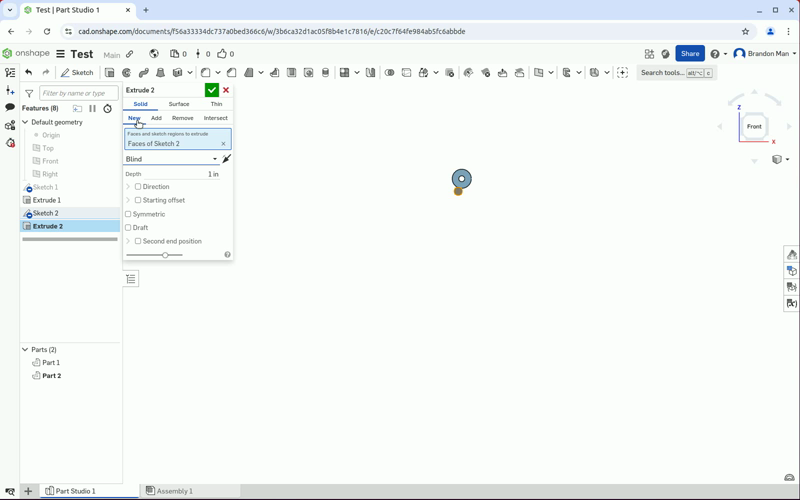
text(0.481)
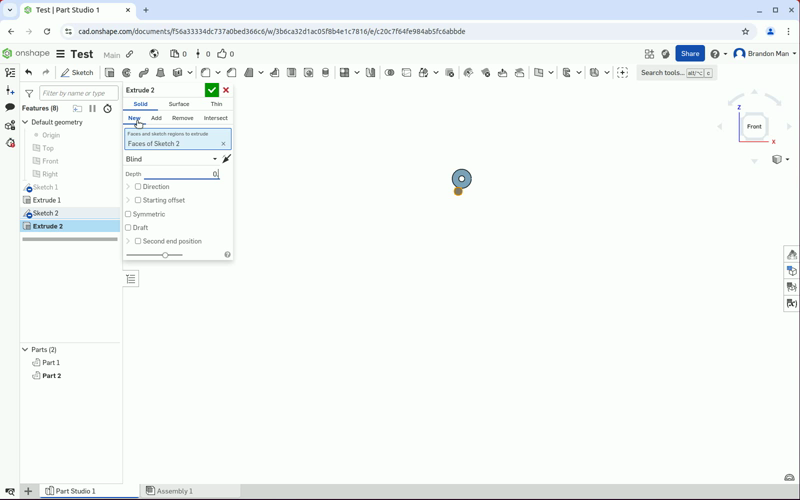
key(enter)
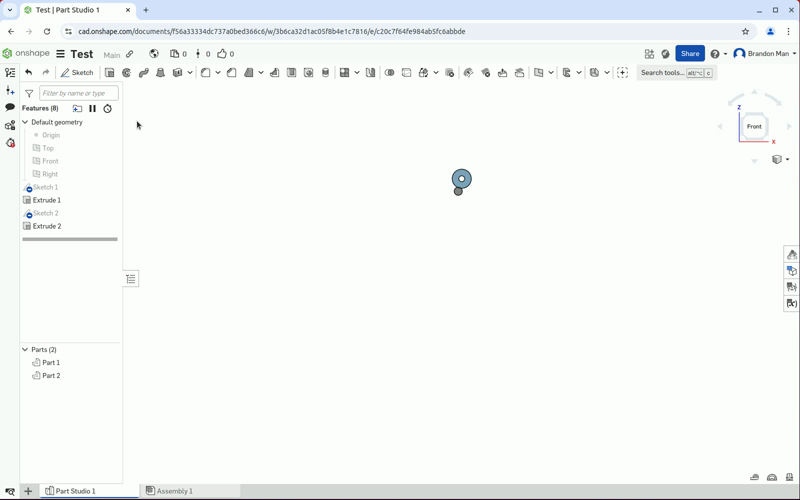
key(shift+h)
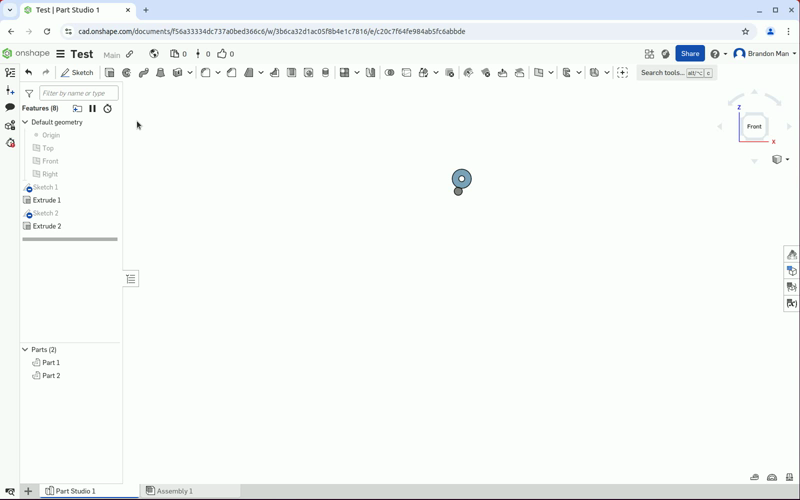
key(shift+h)
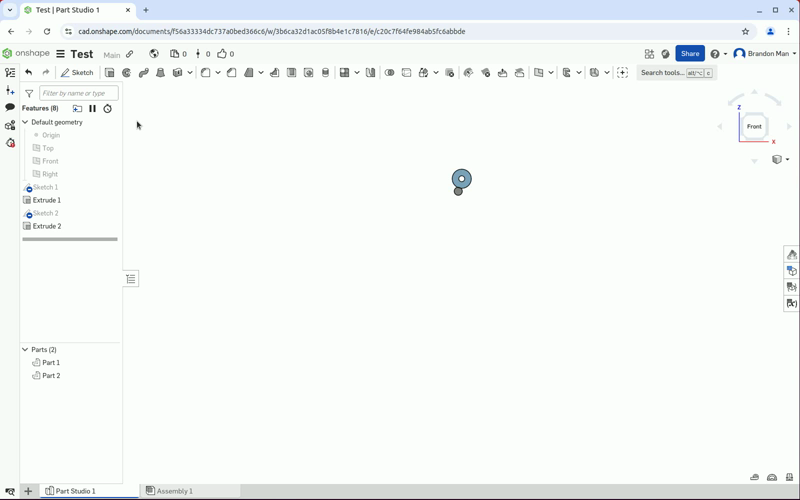
mouse_move(73, 189)
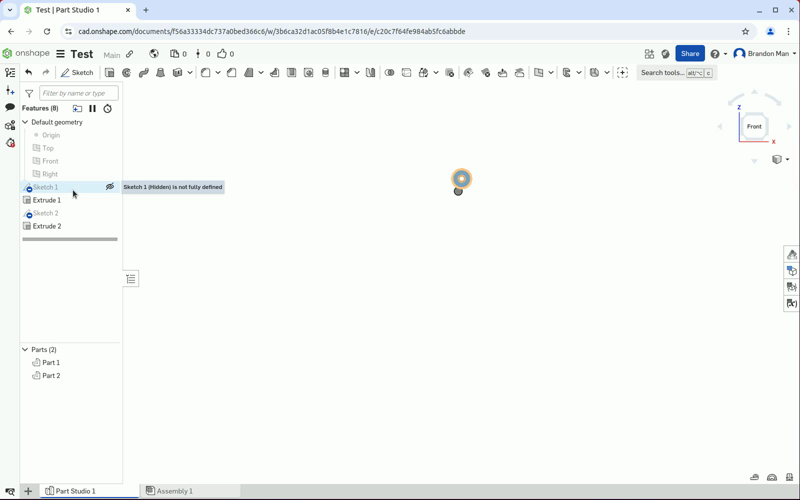
click(73, 189)
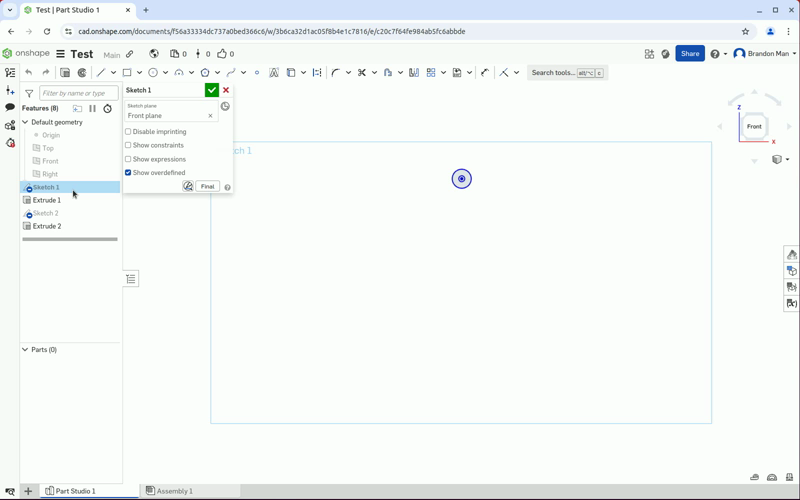
mouse_move(229, 92)
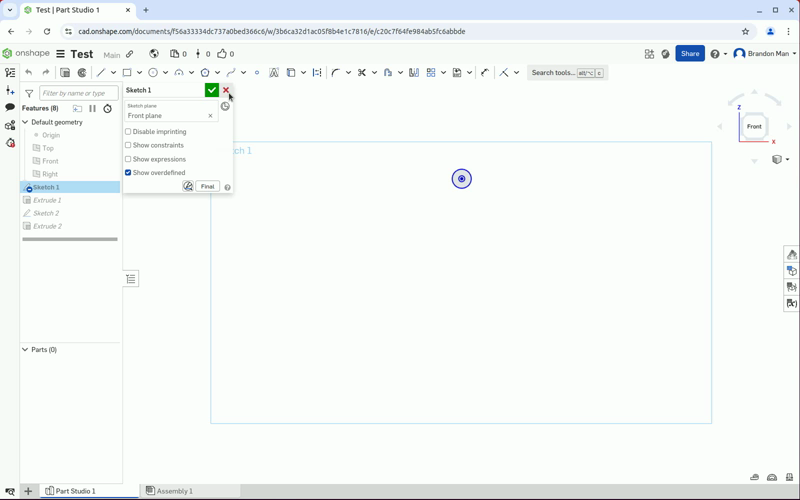
click(229, 92)
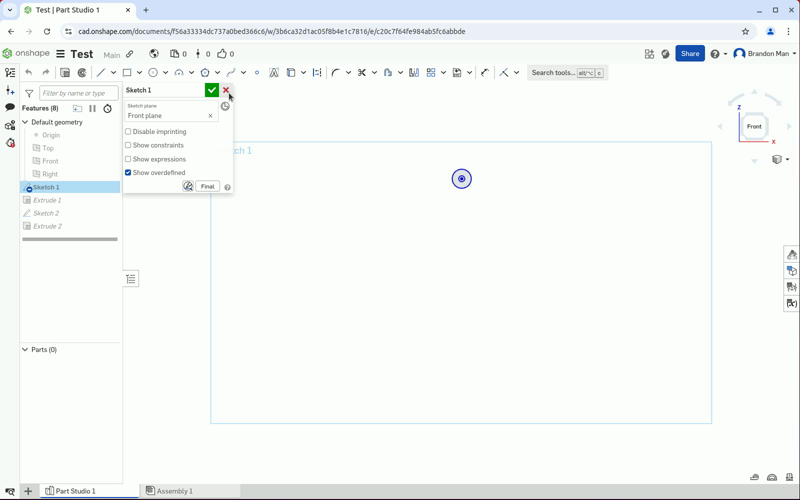
key(shift+s)
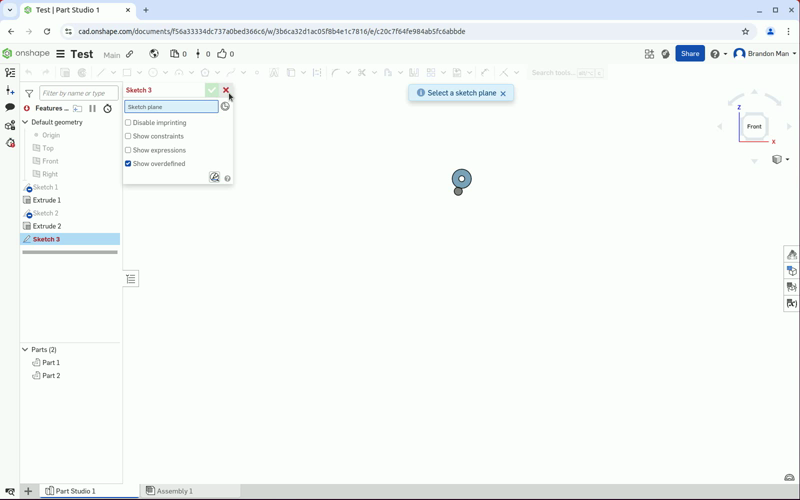
mouse_move(73, 163)
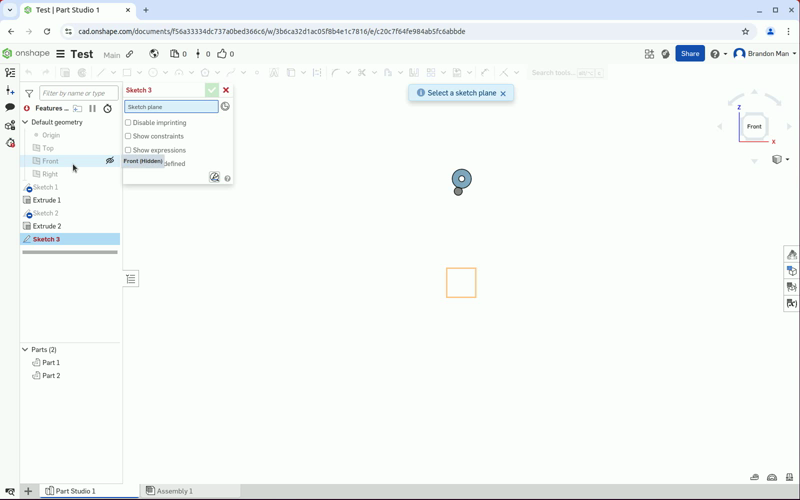
click(73, 163)
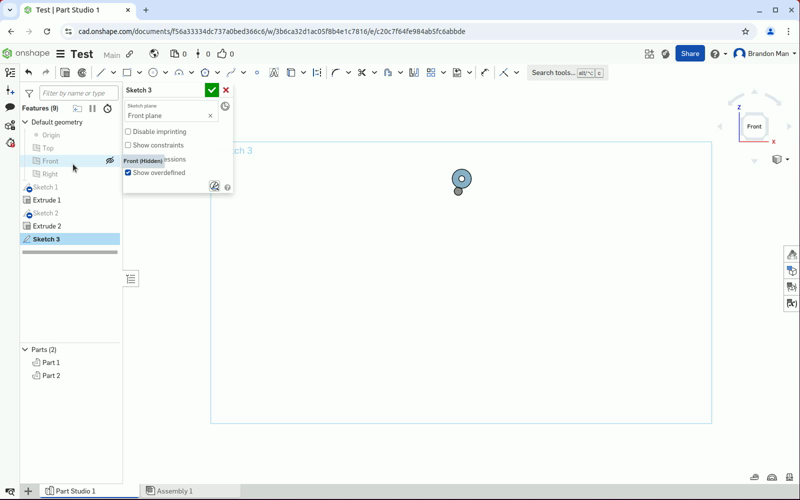
mouse_move(73, 352)
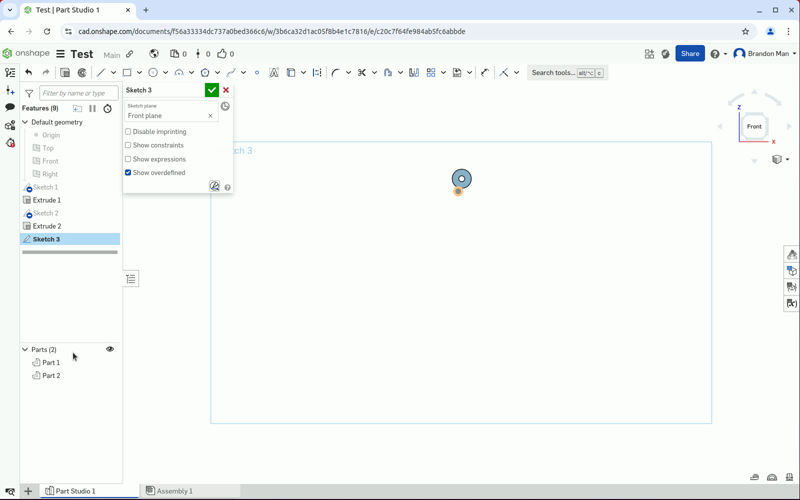
key(y)
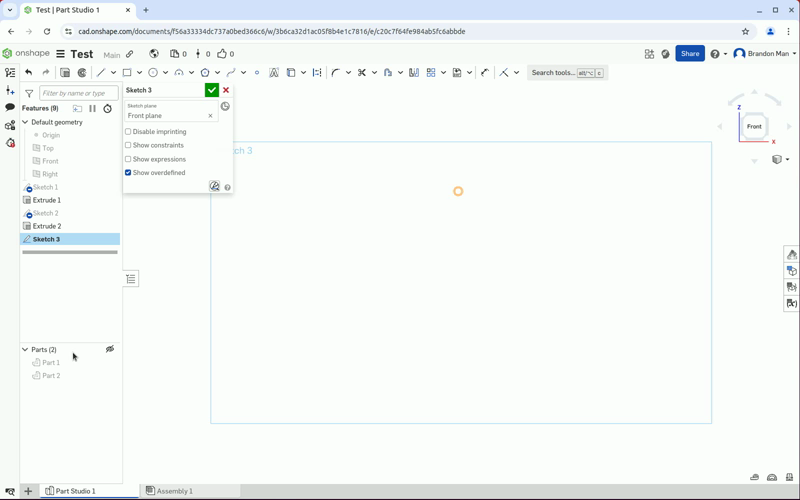
key(c)
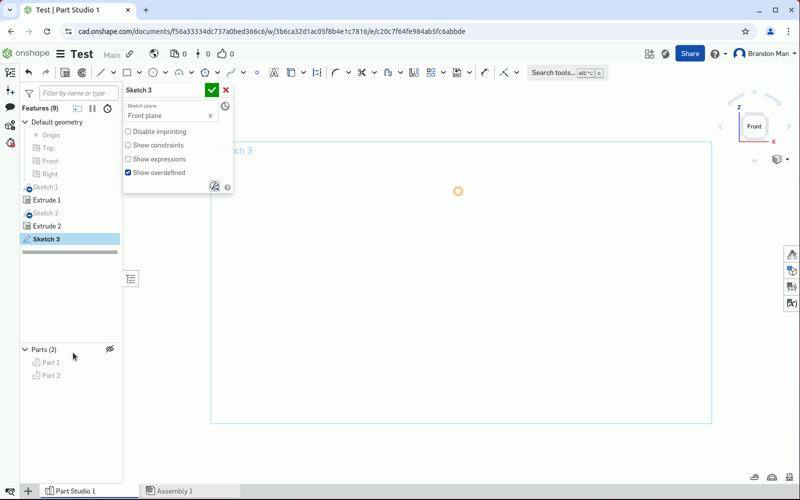
key_down(shift)
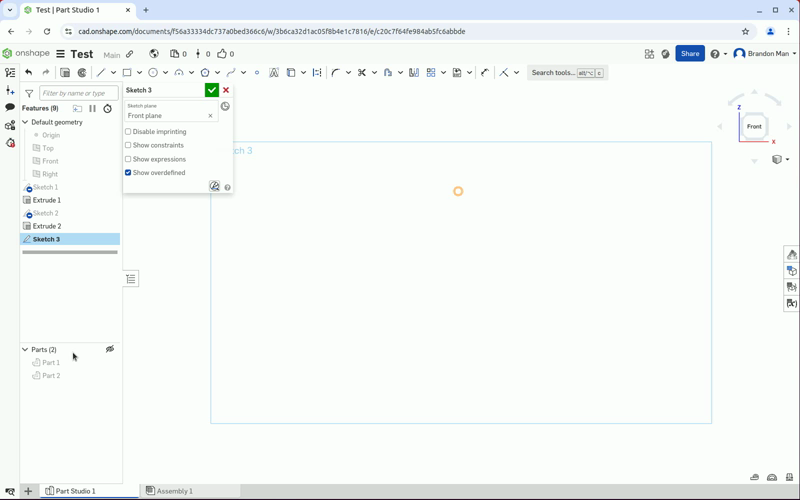
mouse_move(461, 225)
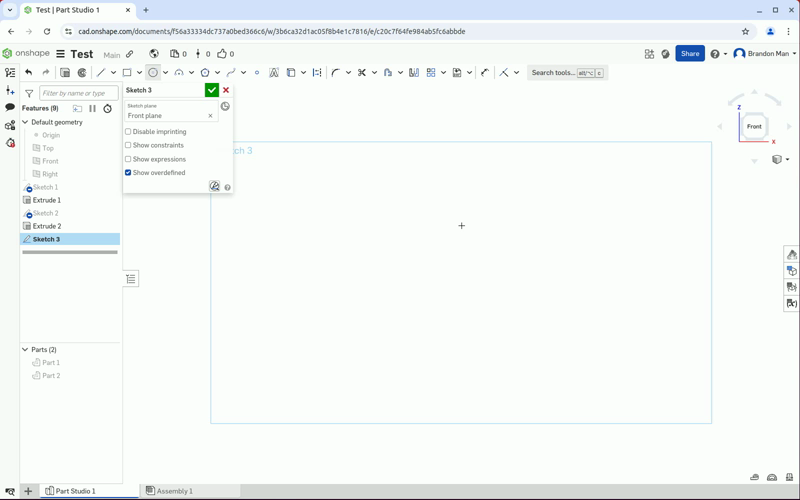
click(461, 225)
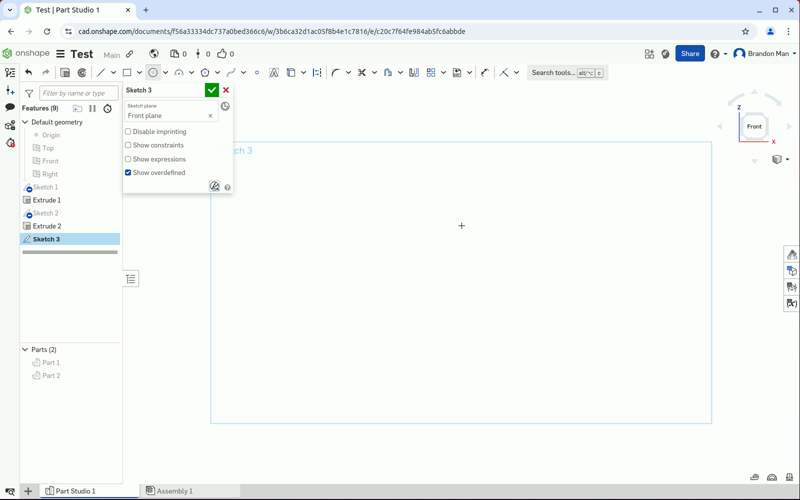
key_up(shift)
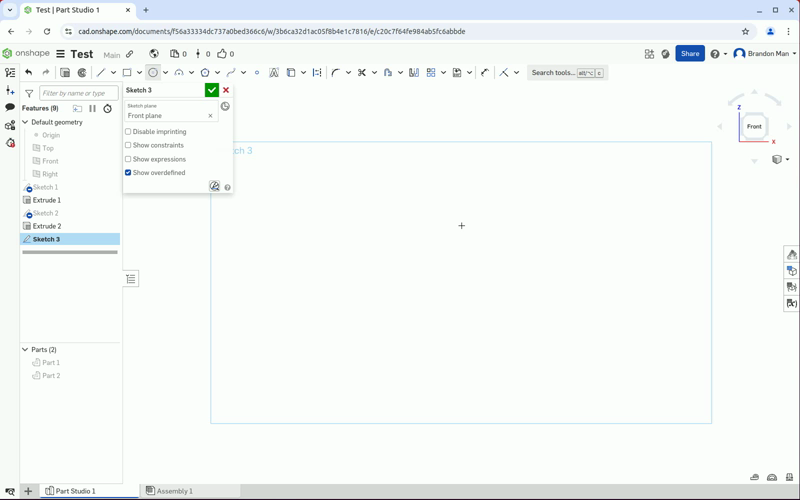
mouse_move(477, 225)
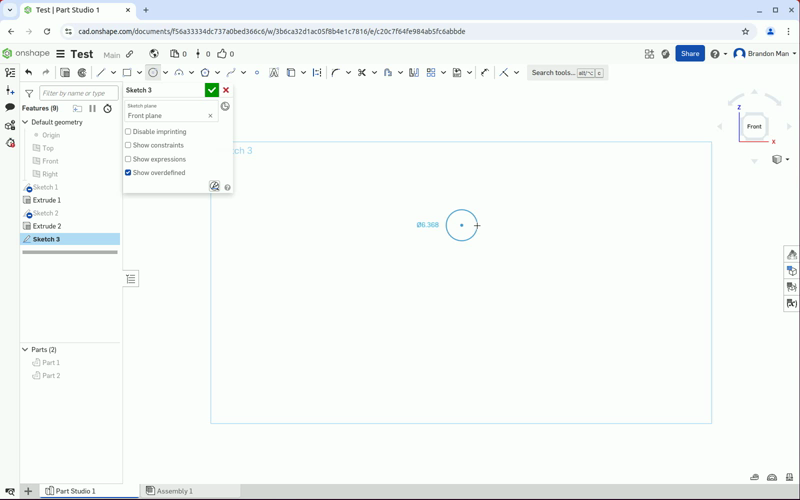
click(477, 225)
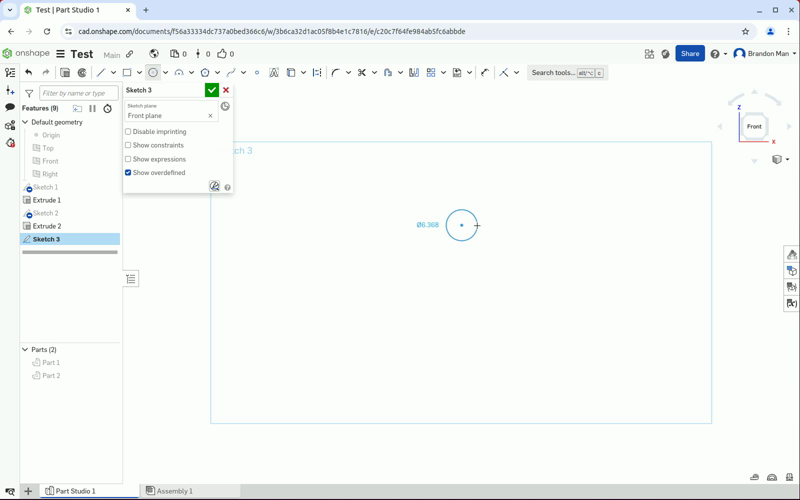
key(esc)
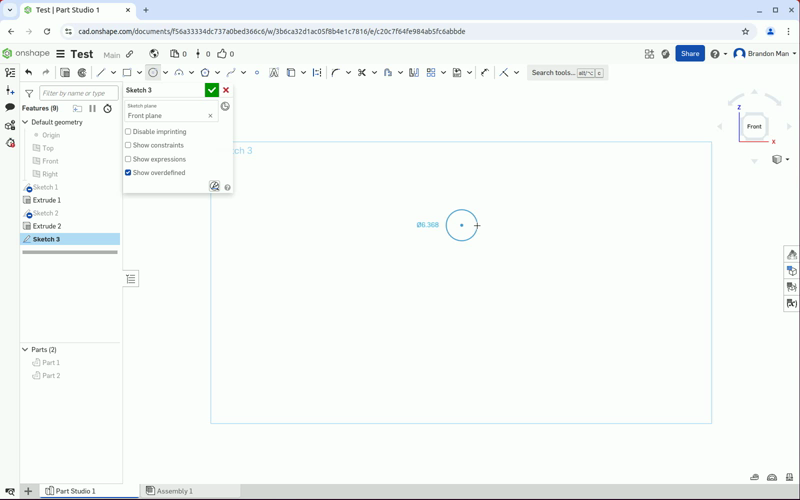
key(c)
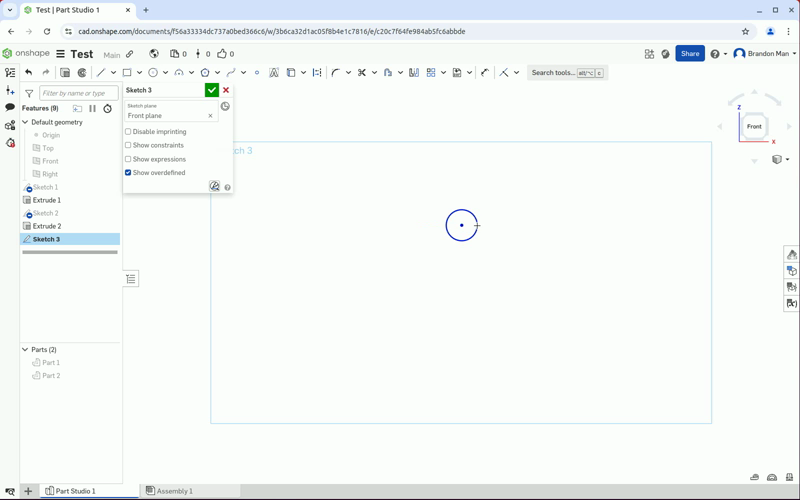
key_down(shift)
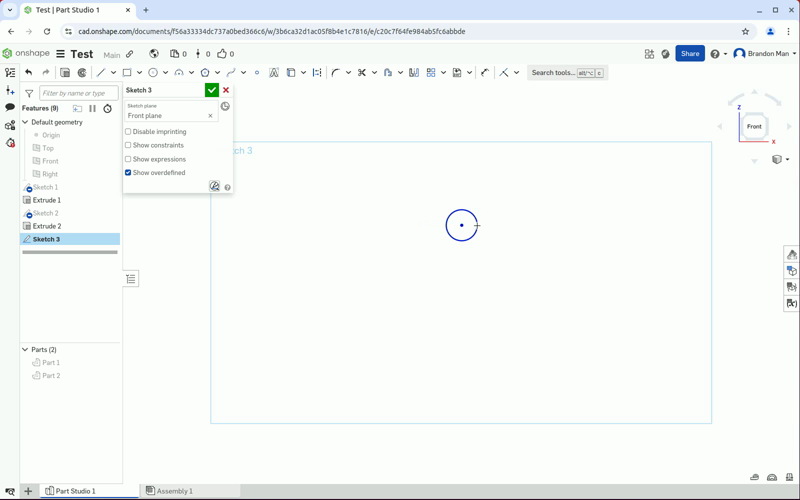
mouse_move(461, 225)
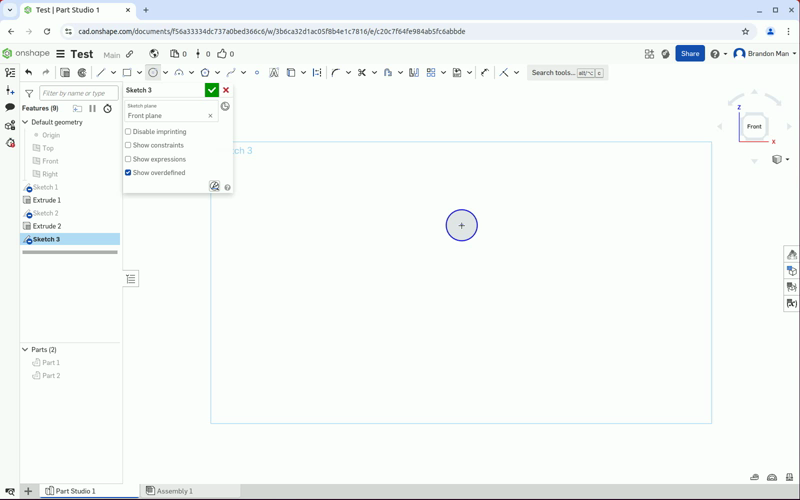
click(461, 225)
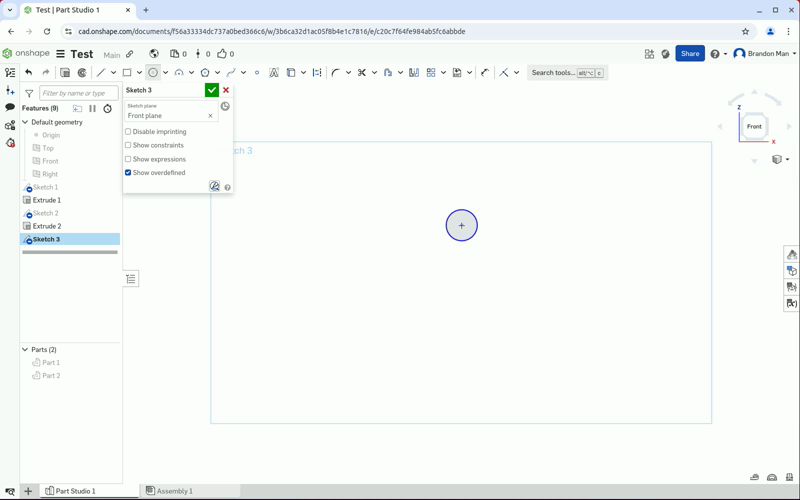
key_up(shift)
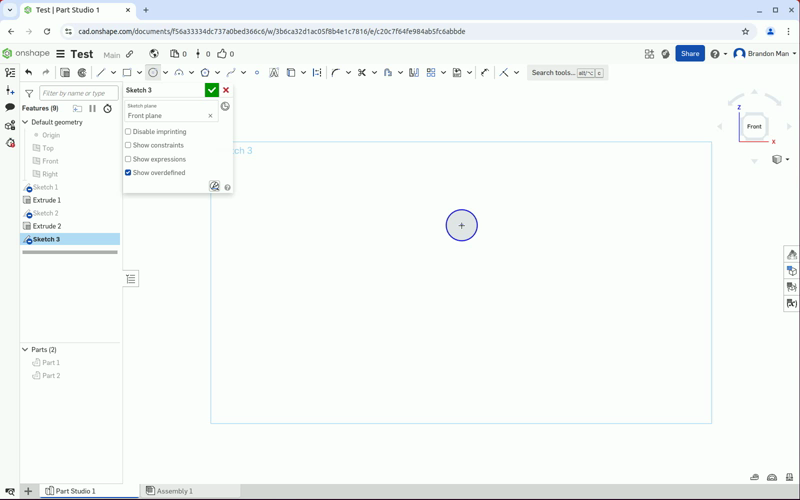
mouse_move(465, 225)
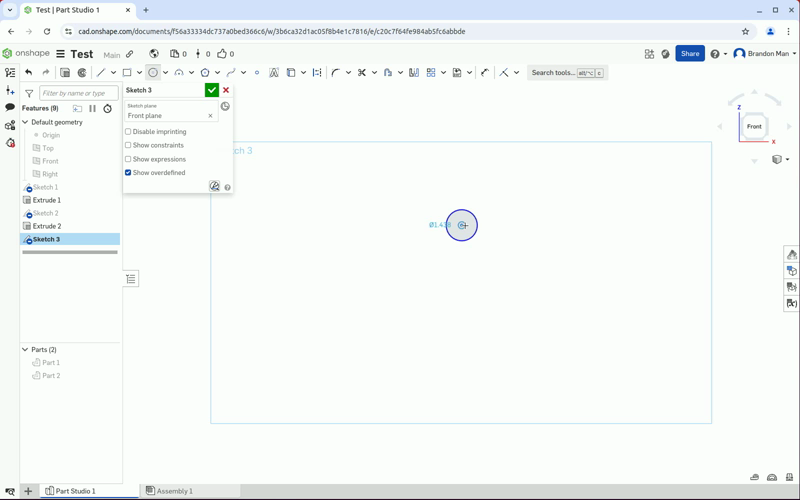
scroll(6)
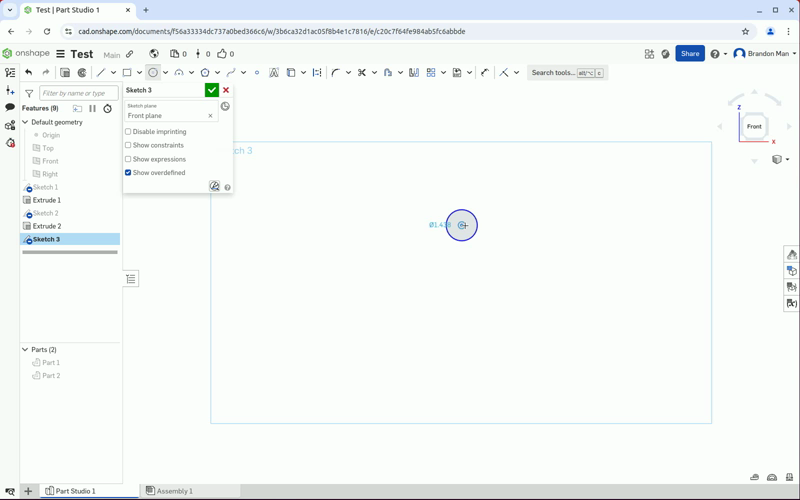
scroll(6)
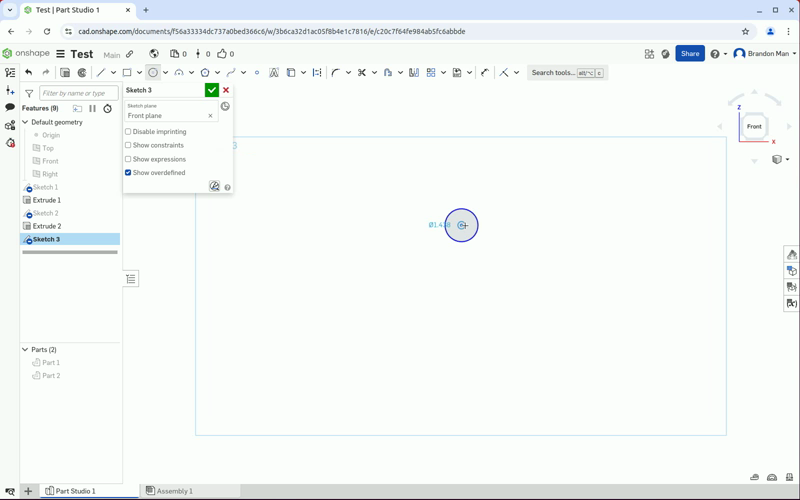
scroll(6)
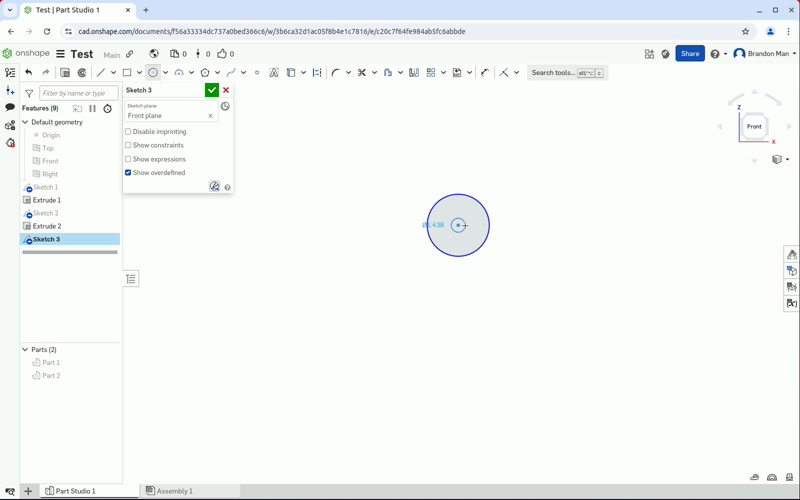
scroll(6)
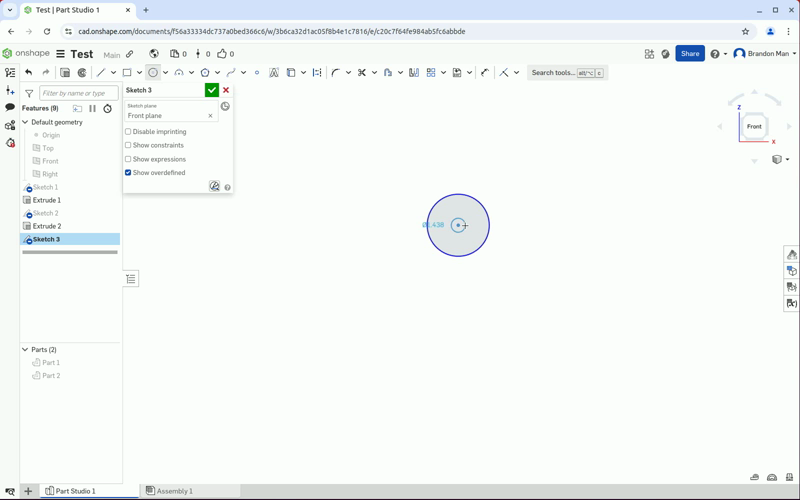
scroll(6)
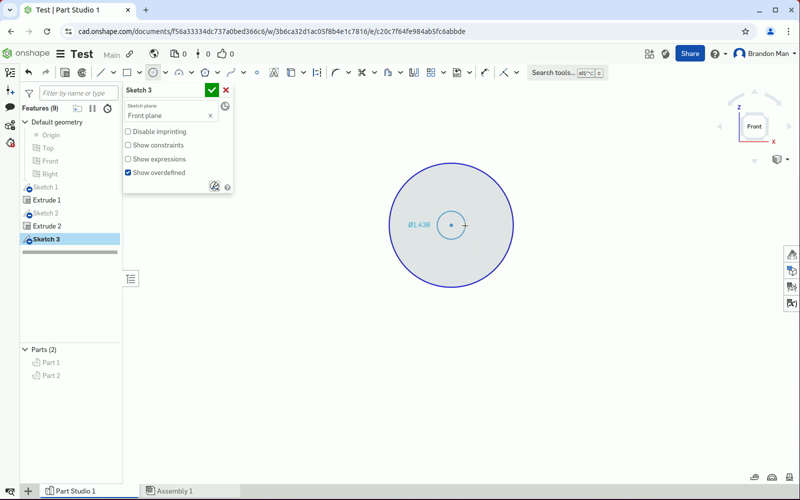
scroll(6)
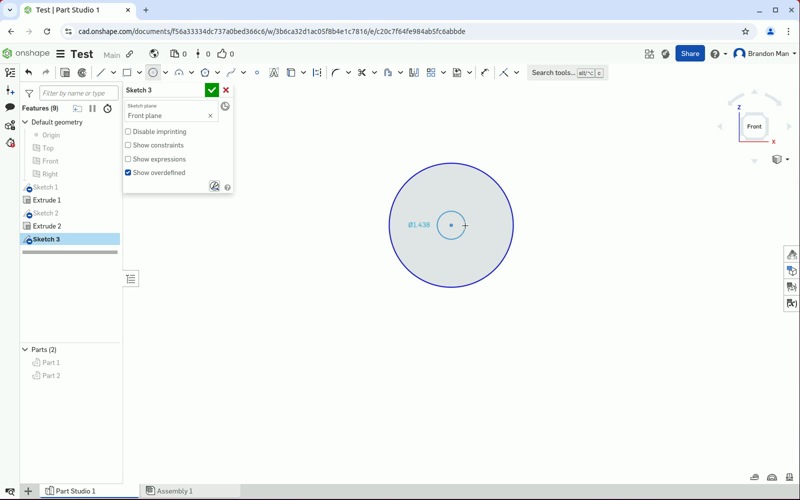
scroll(6)
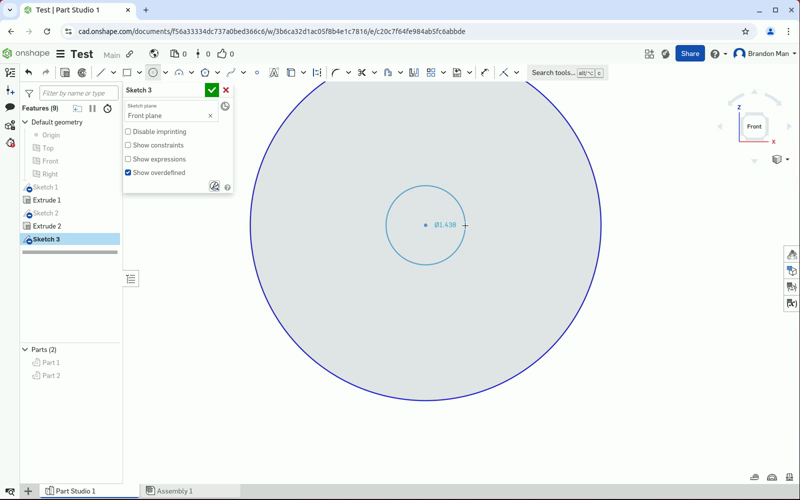
click(465, 225)
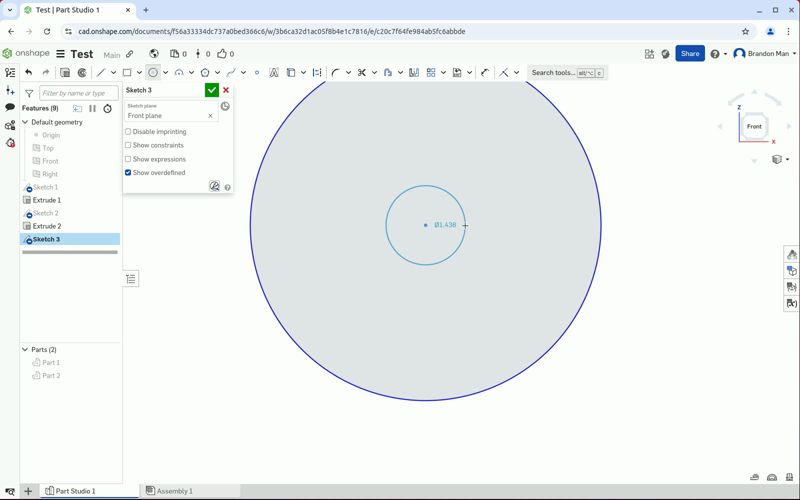
scroll(-6)
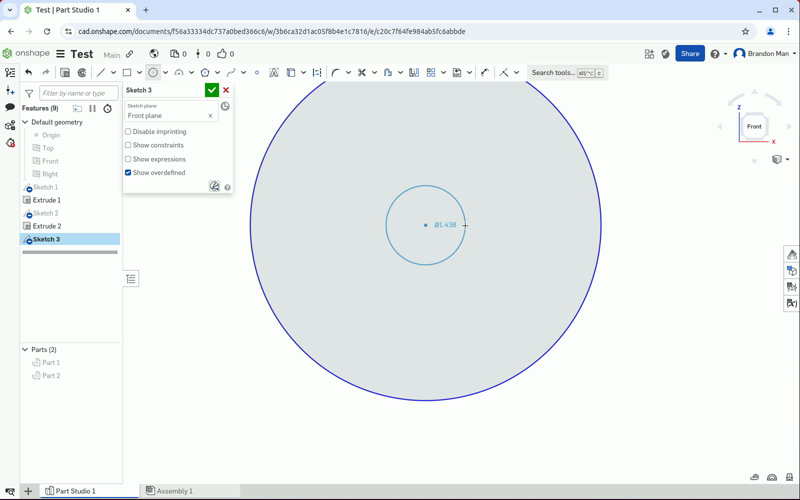
scroll(-6)
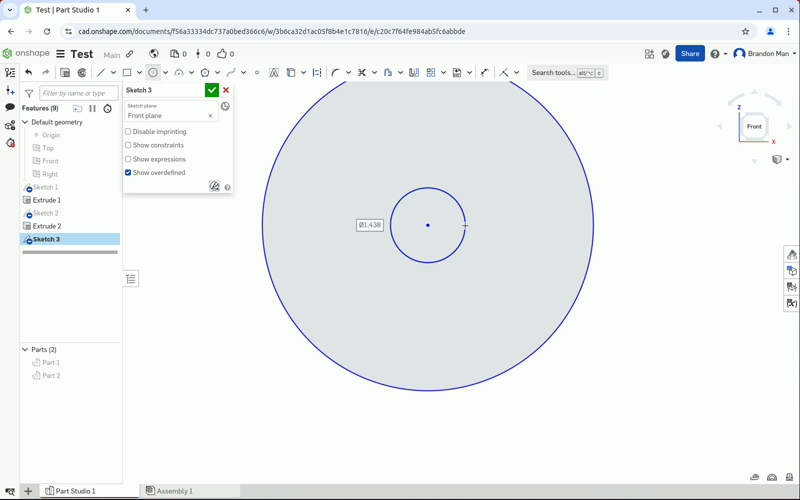
scroll(-6)
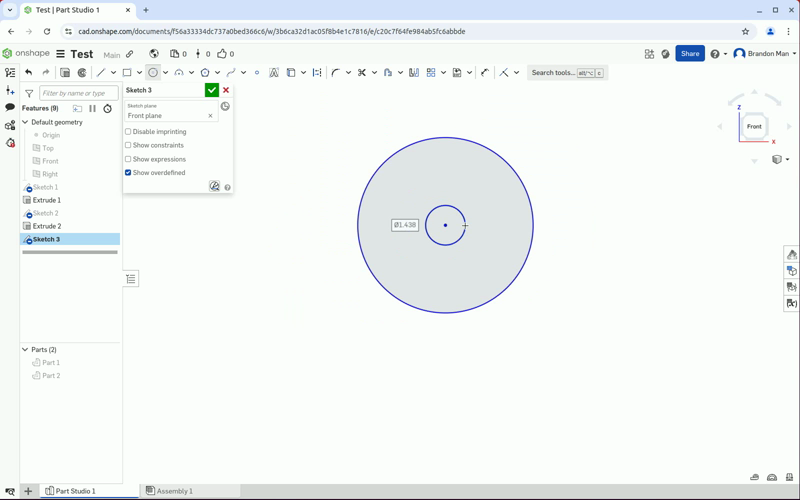
scroll(-6)
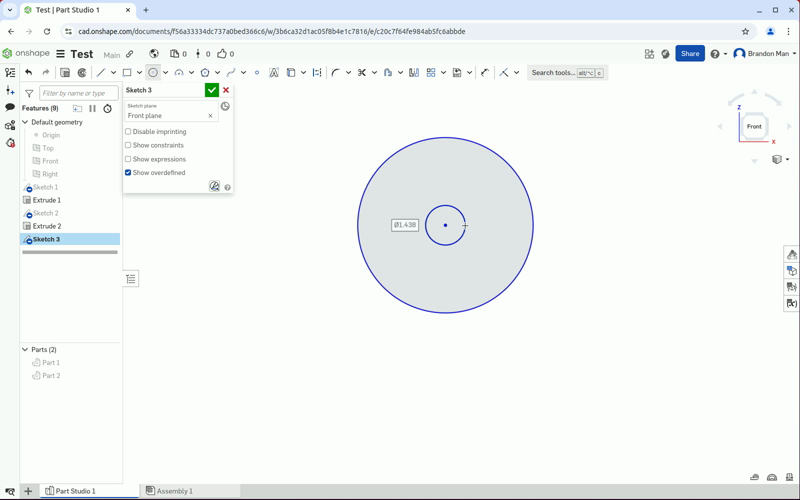
scroll(-6)
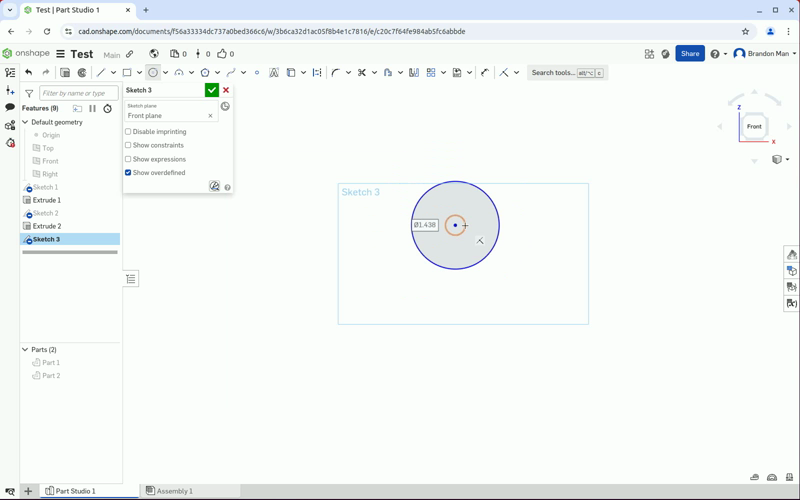
scroll(-6)
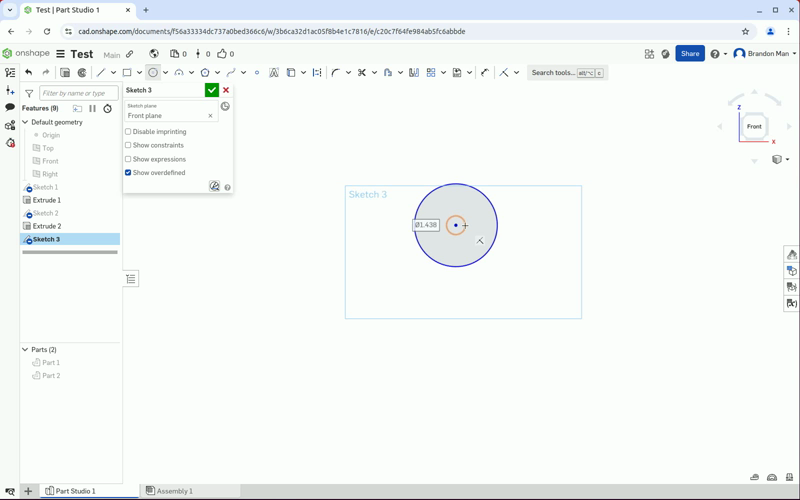
scroll(-6)
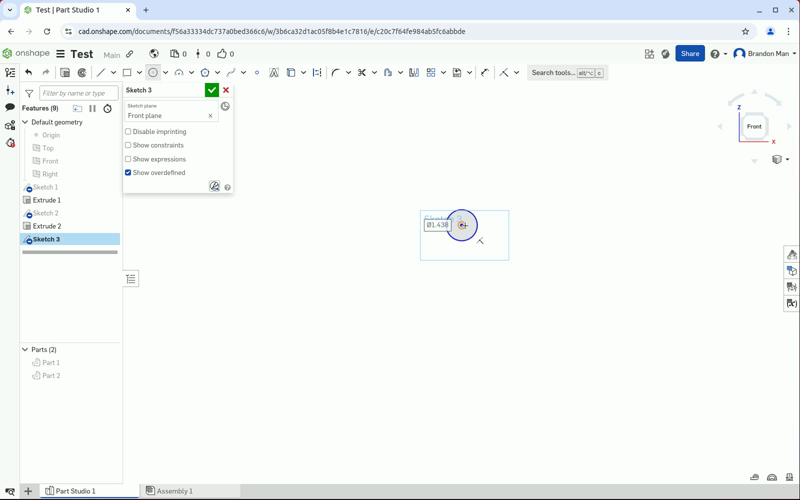
key(esc)
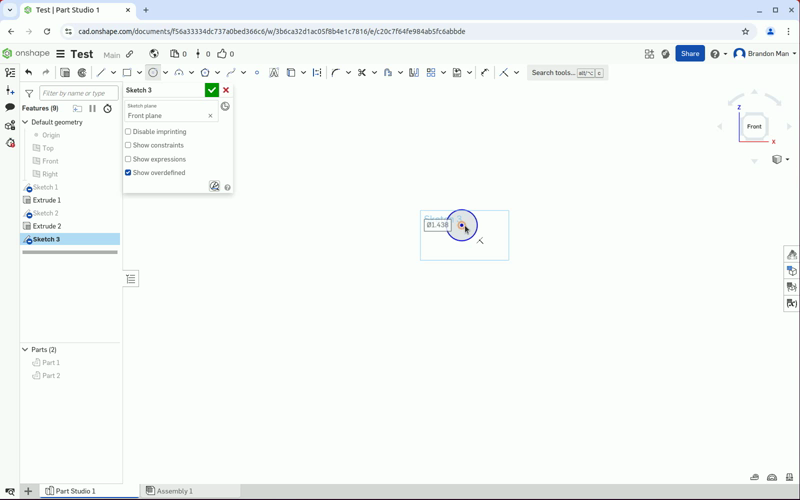
mouse_move(474, 230)
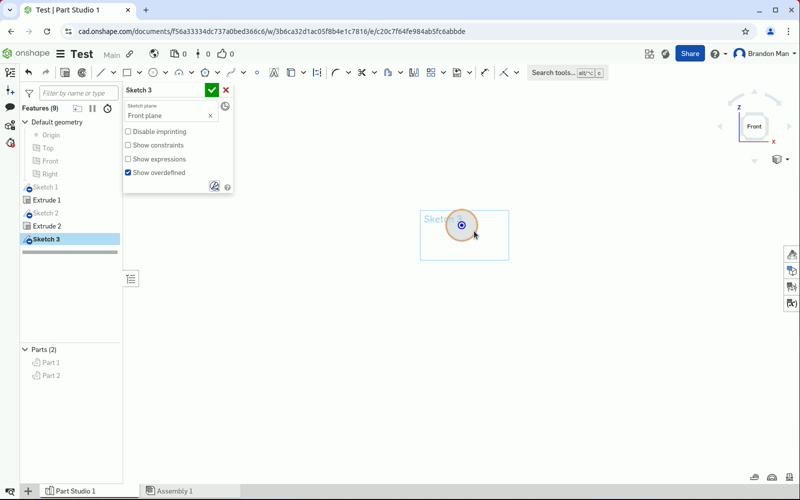
scroll(6)
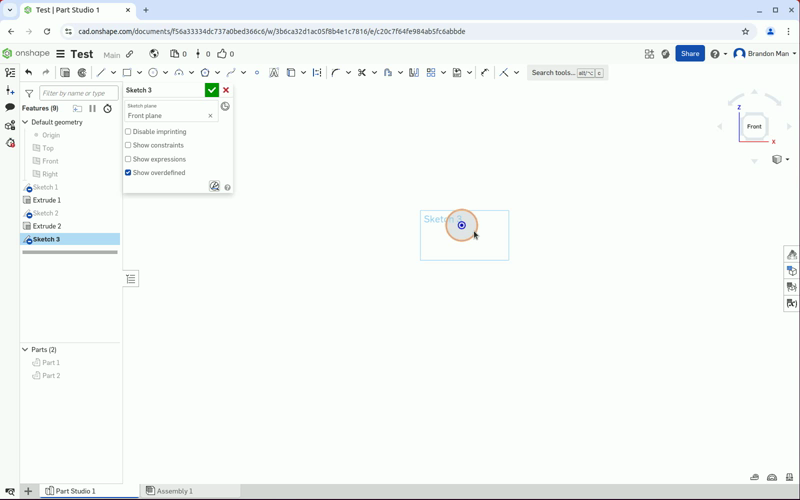
scroll(6)
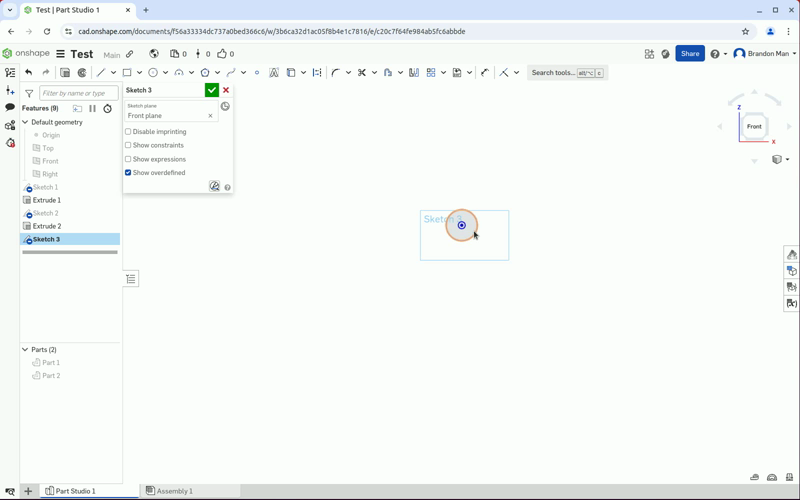
scroll(6)
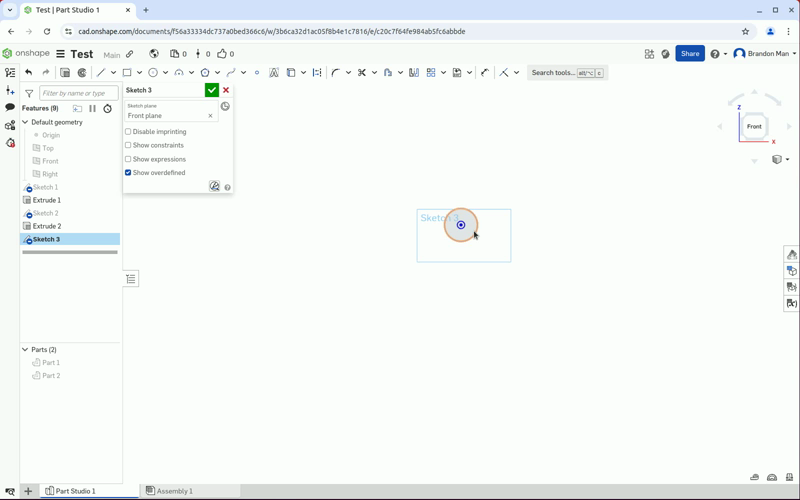
scroll(6)
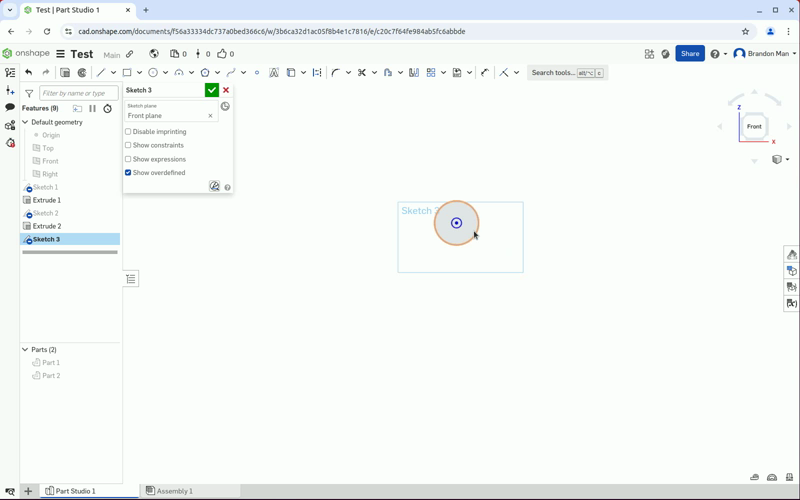
scroll(6)
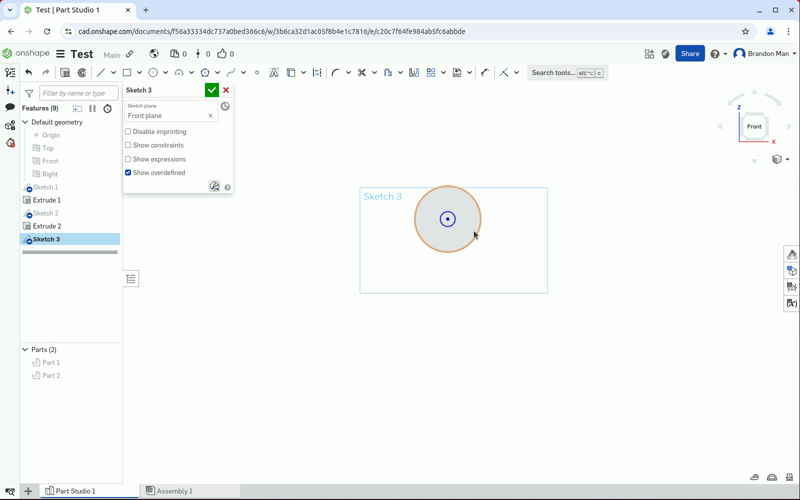
scroll(6)
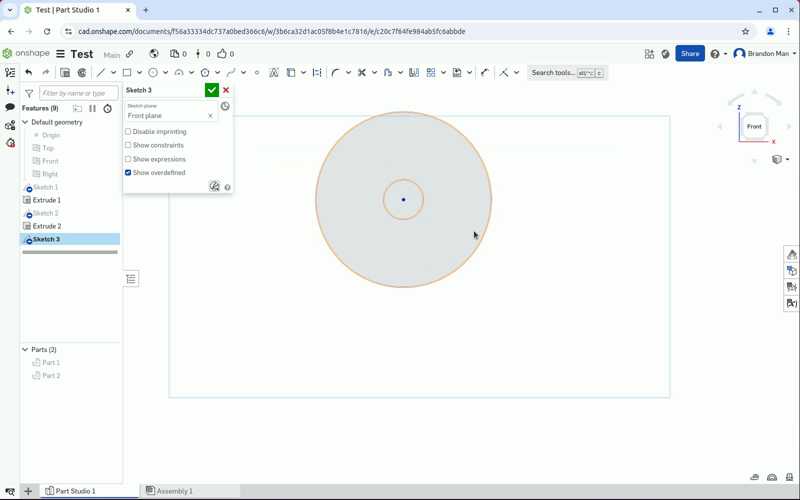
scroll(6)
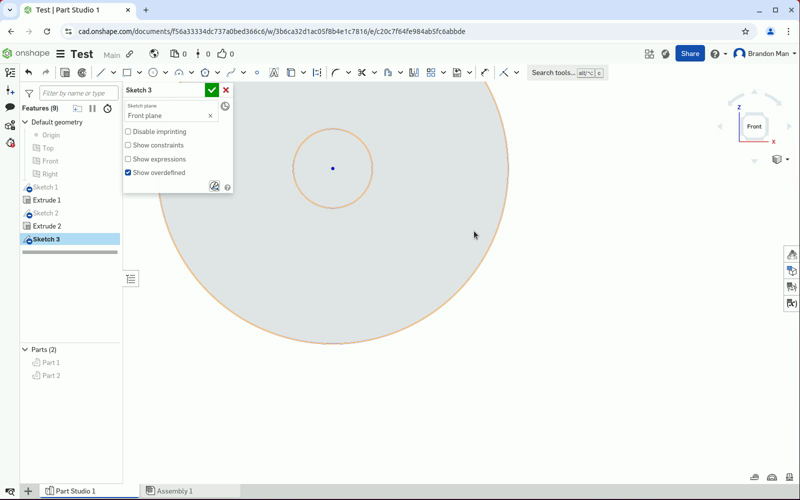
click(474, 230)
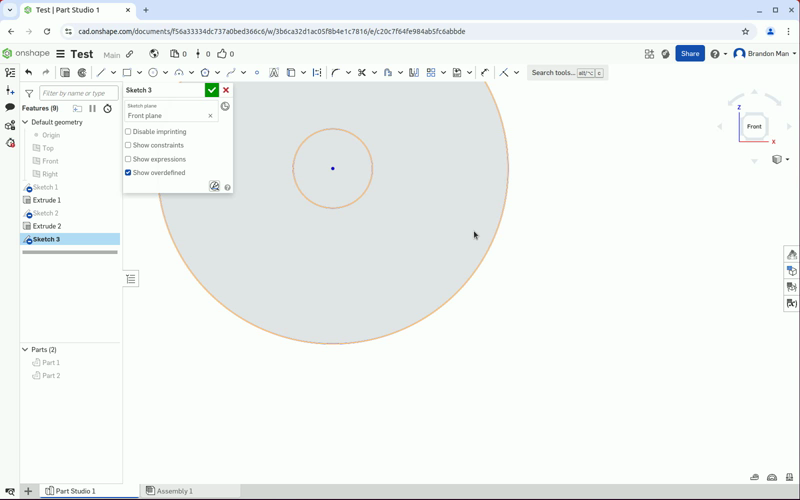
scroll(-6)
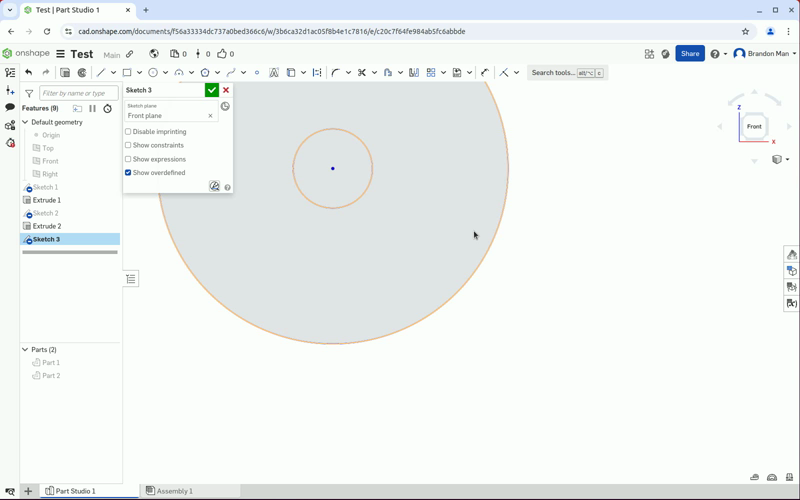
scroll(-6)
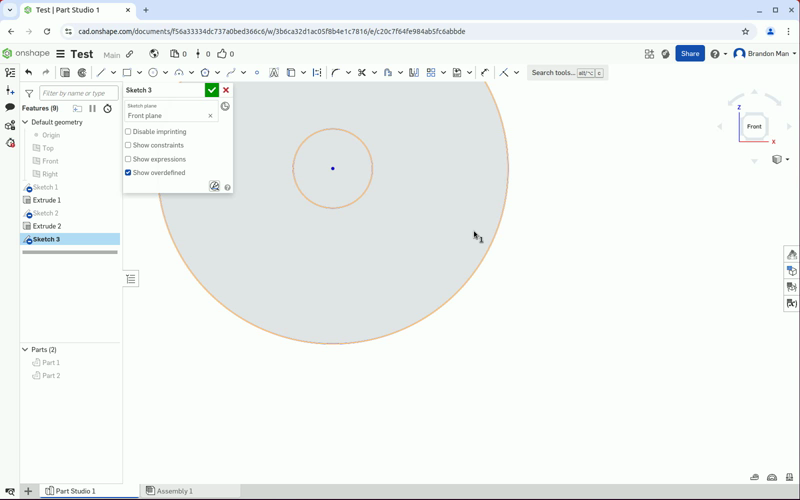
scroll(-6)
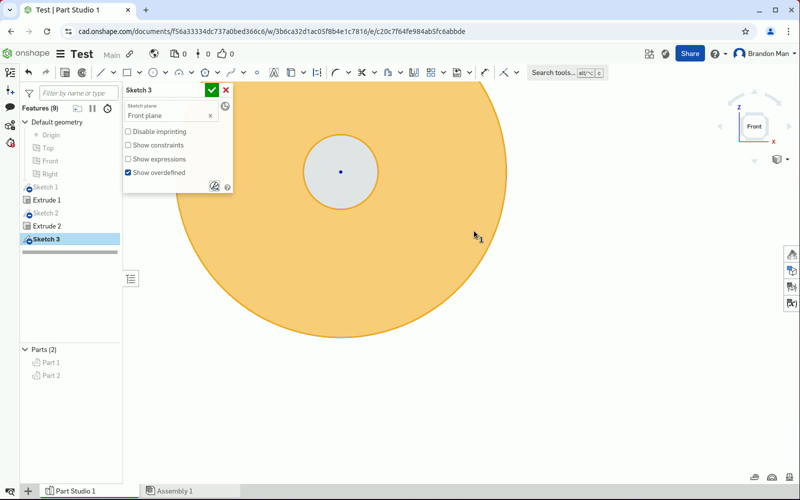
scroll(-6)
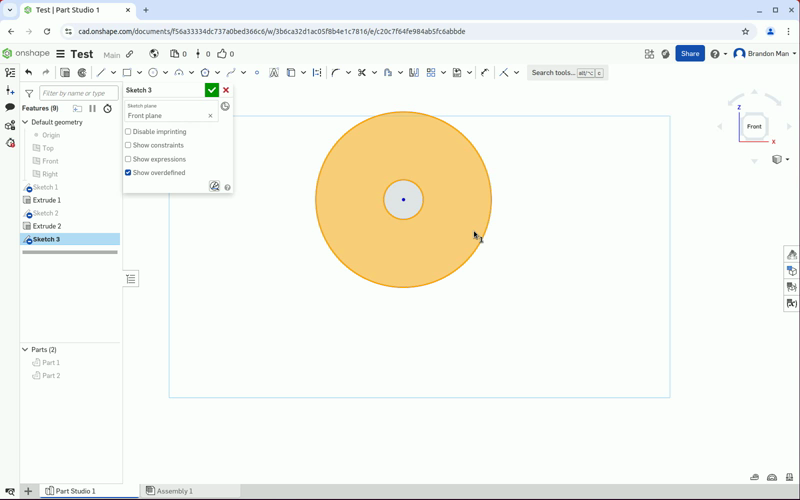
scroll(-6)
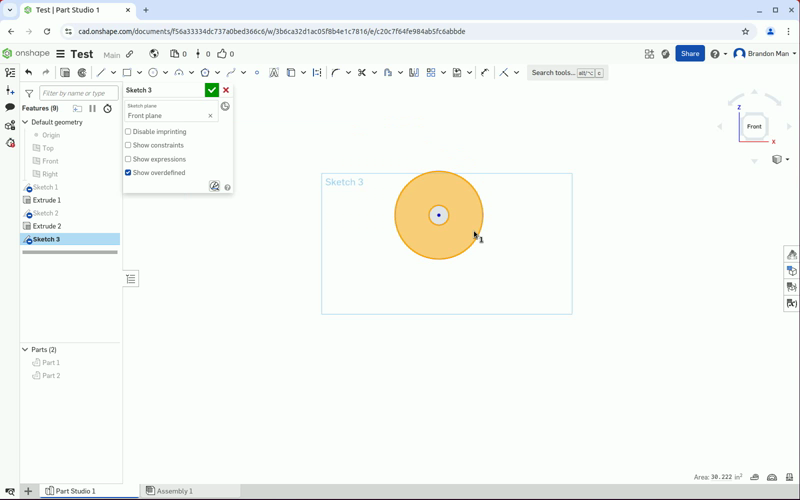
scroll(-6)
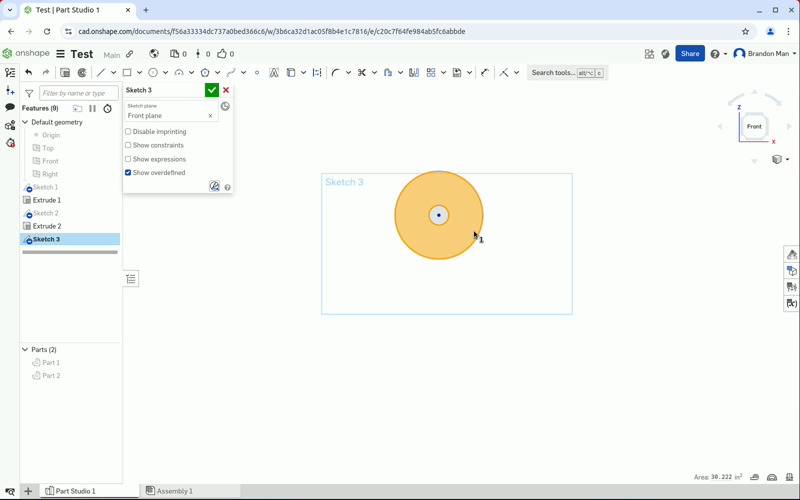
scroll(-6)
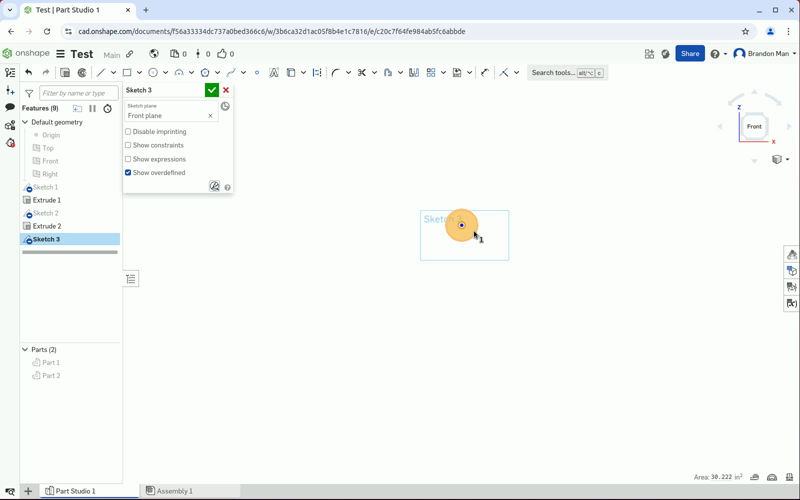
mouse_move(73, 352)
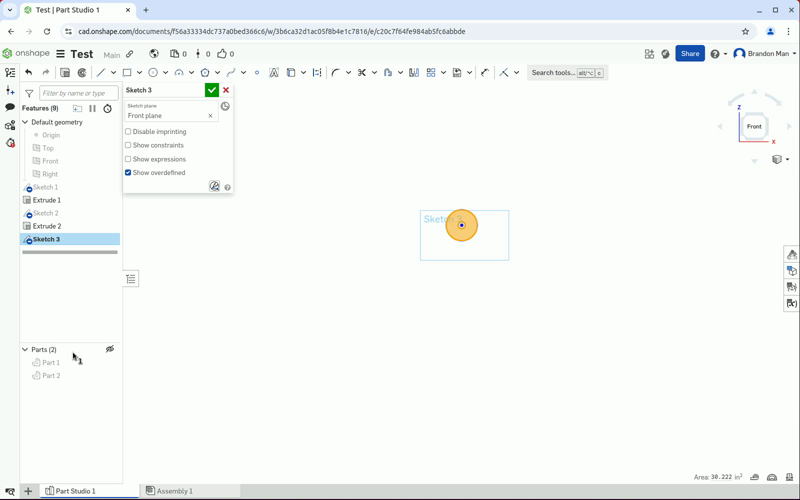
key(shift+y)
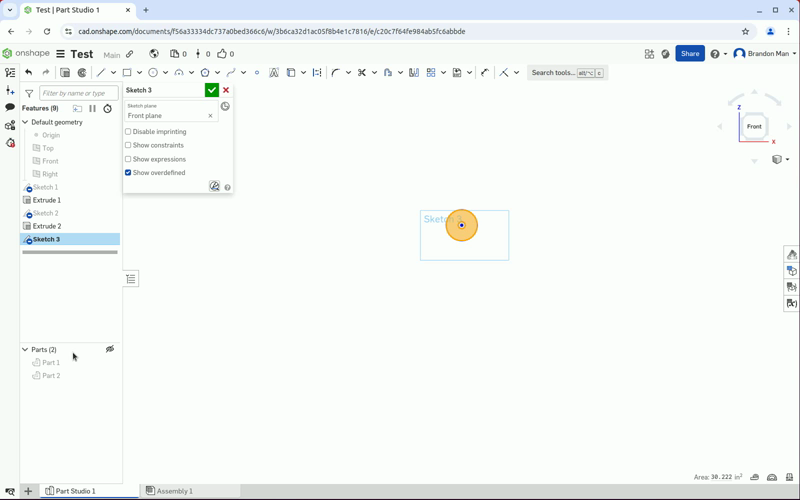
key(shift+e)
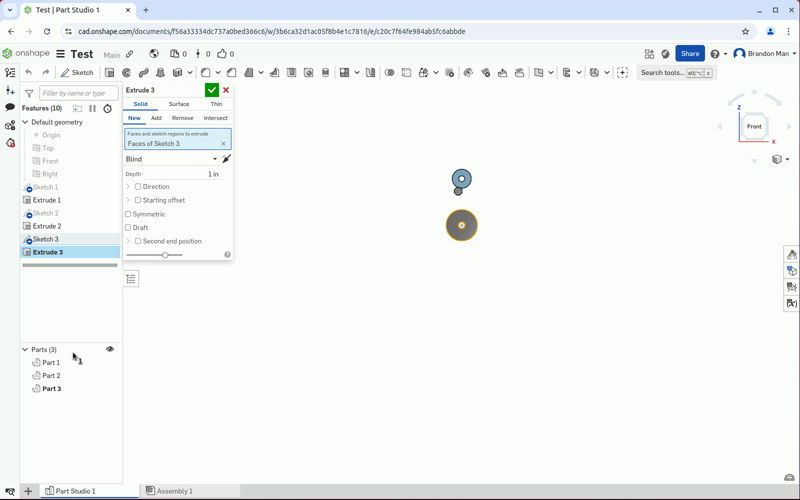
mouse_move(143, 106)
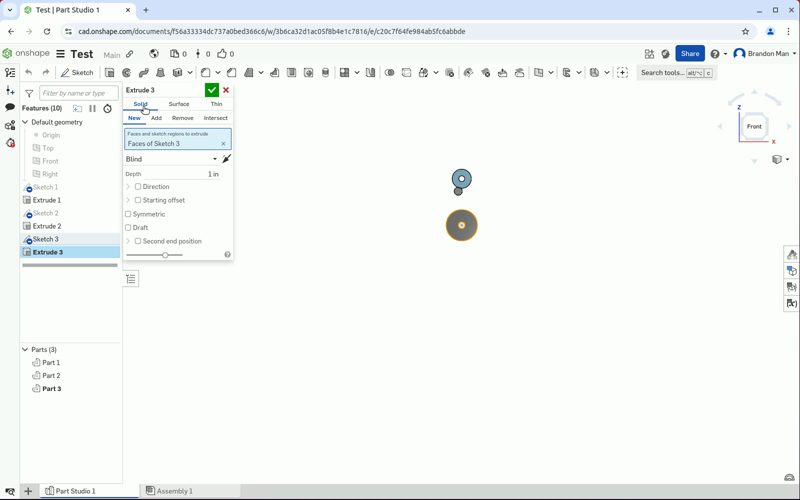
click(143, 106)
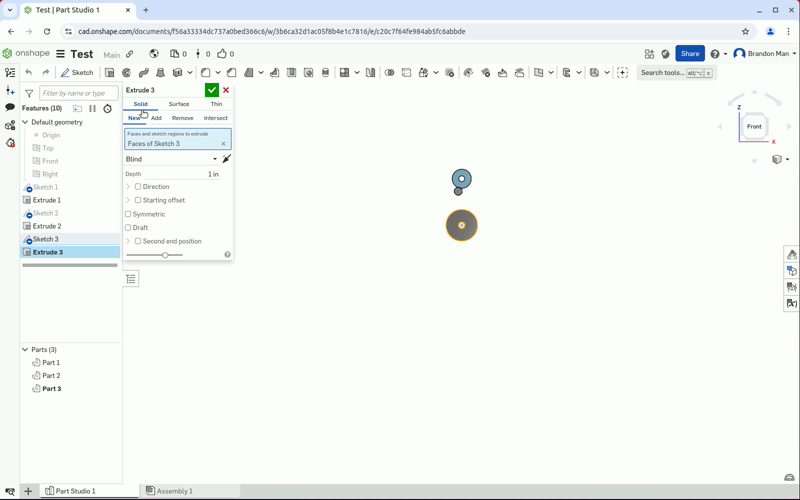
mouse_move(137, 120)
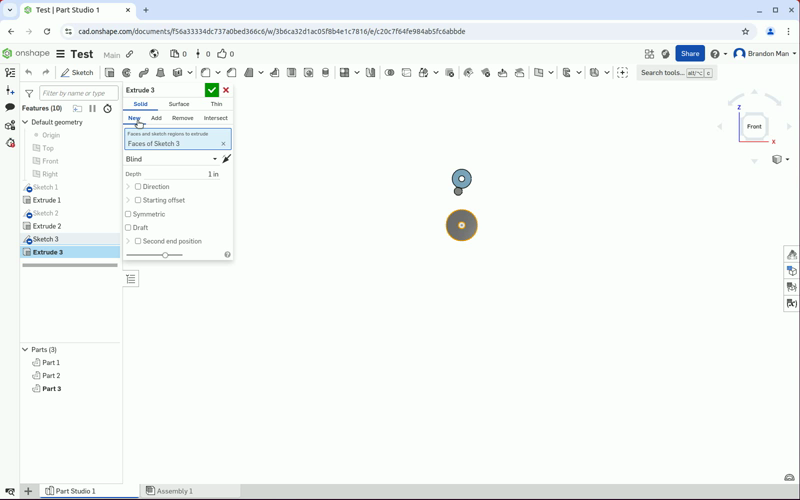
click(137, 120)
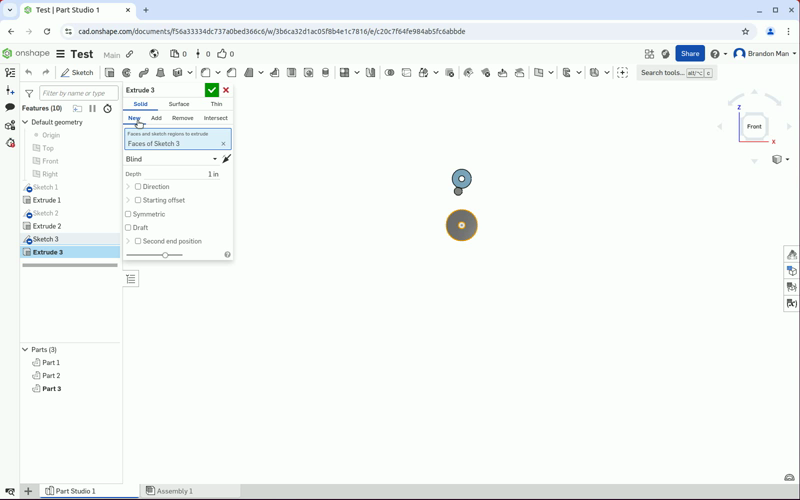
key(tab, 4)
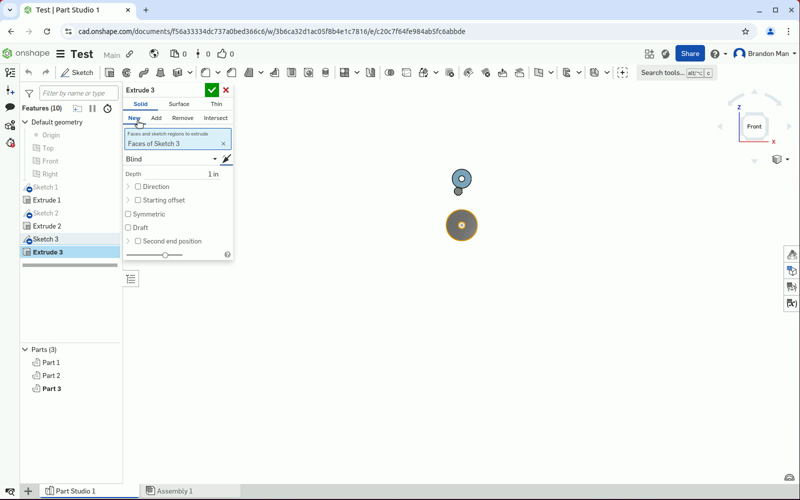
text(0.481)
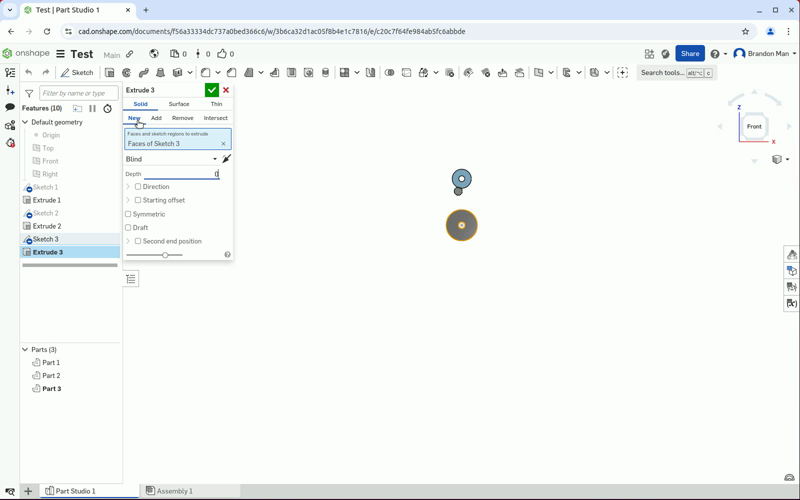
key(enter)
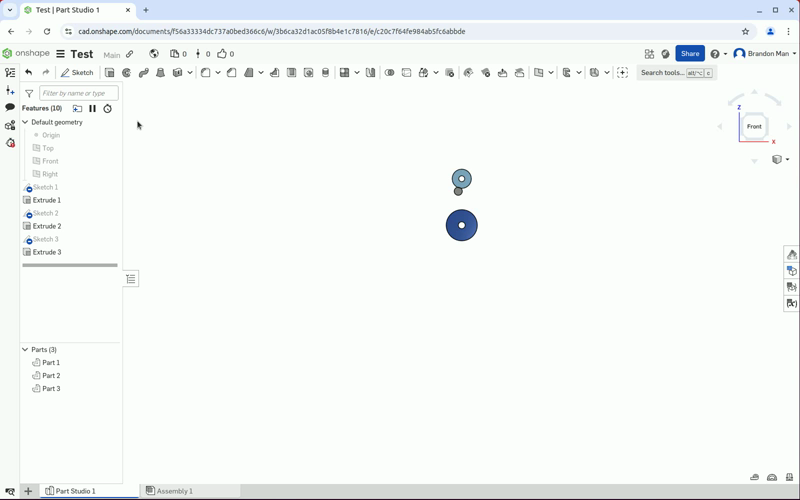
key(shift+h)
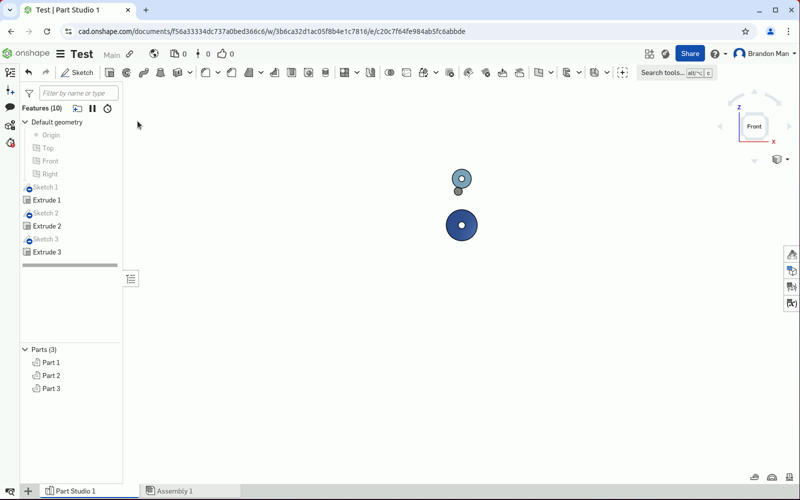
key(shift+h)
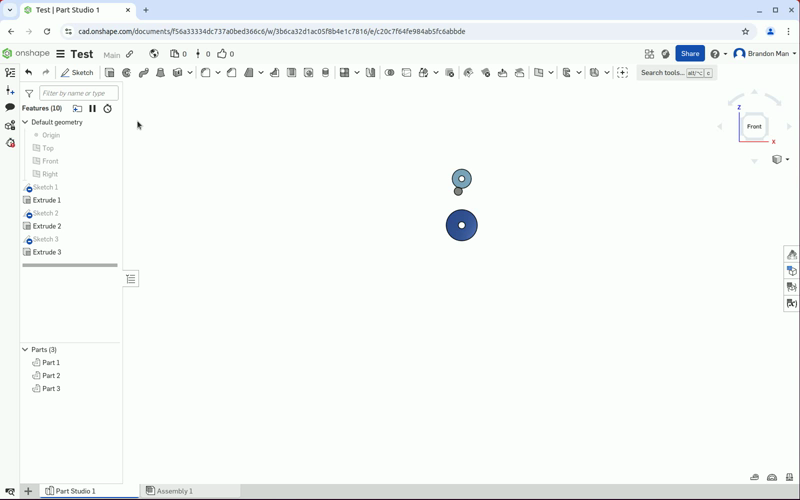
mouse_move(73, 189)
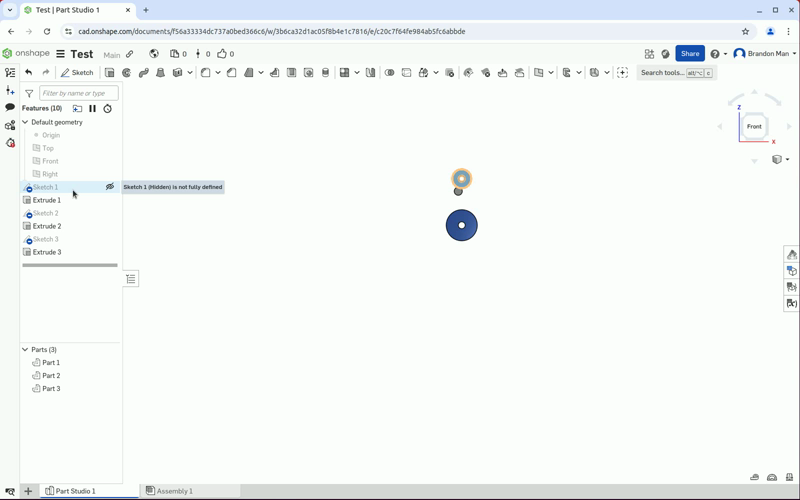
click(73, 189)
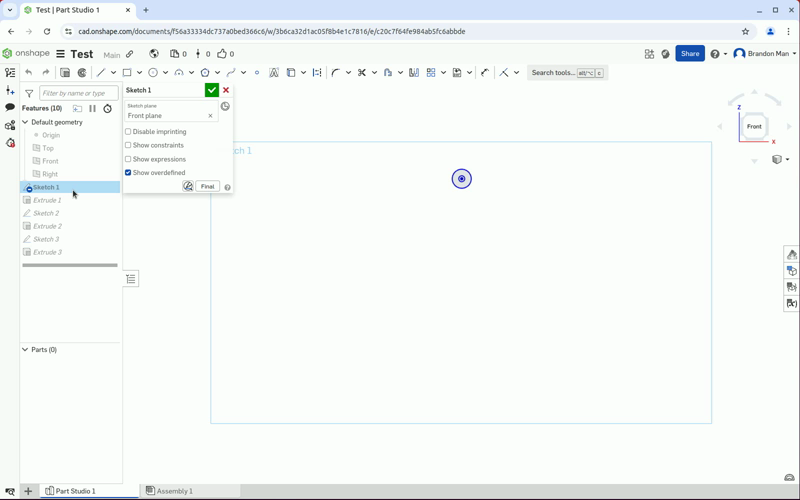
mouse_move(229, 92)
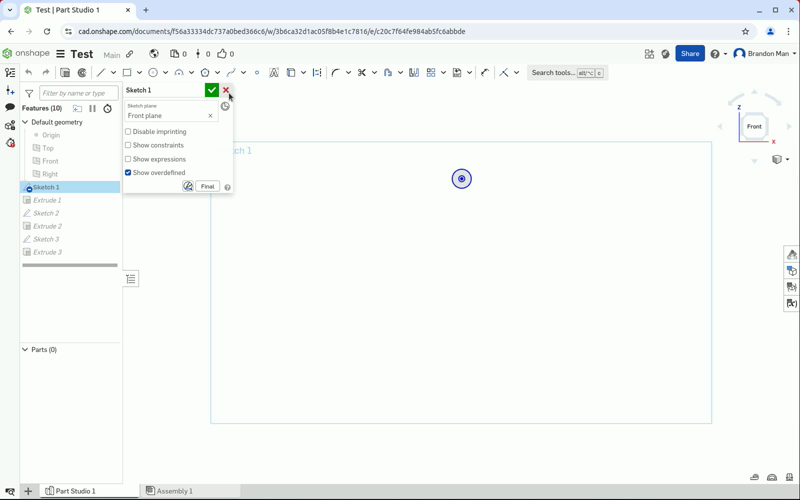
click(229, 92)
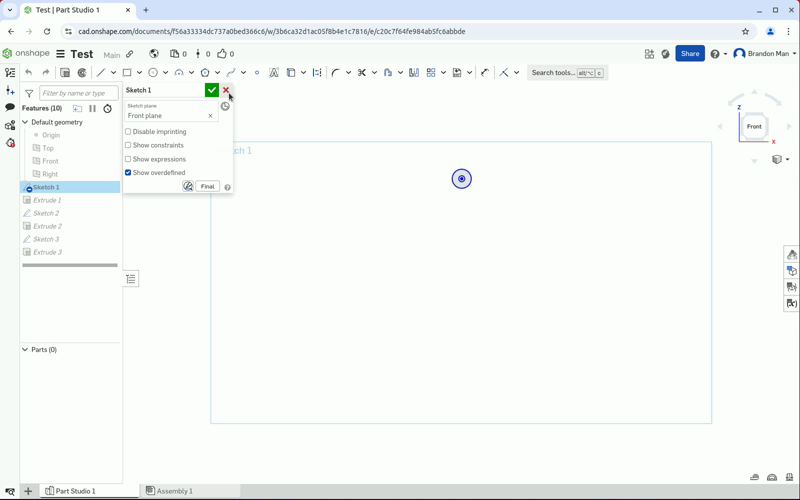
key(shift+s)
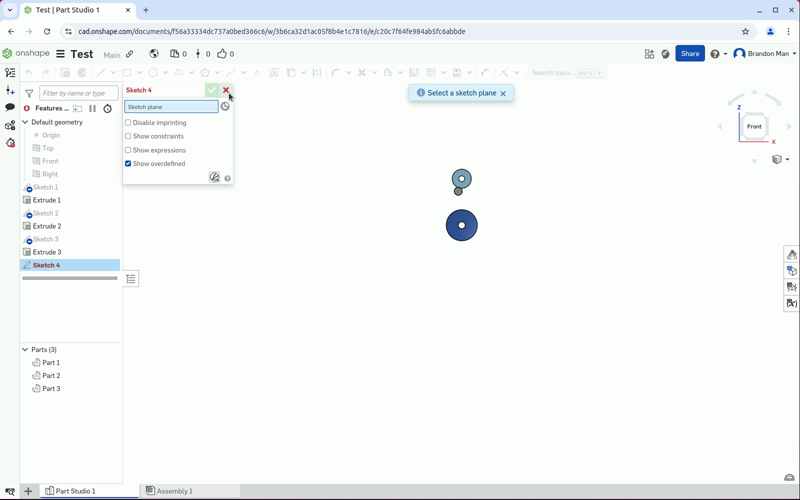
mouse_move(73, 163)
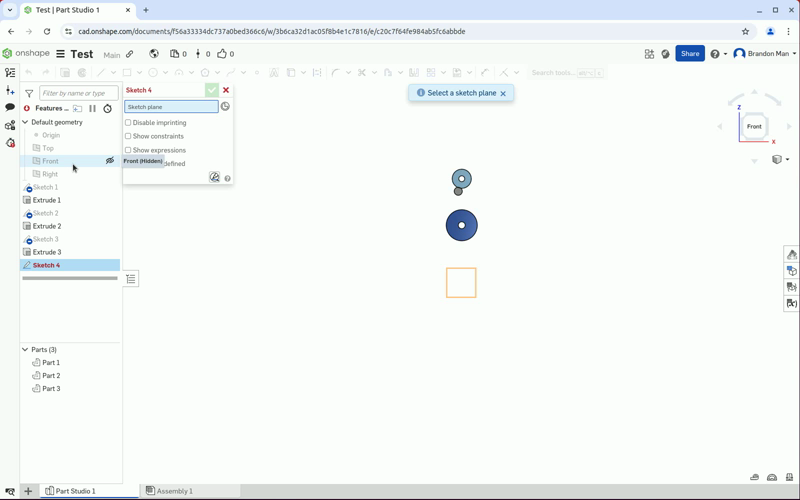
click(73, 163)
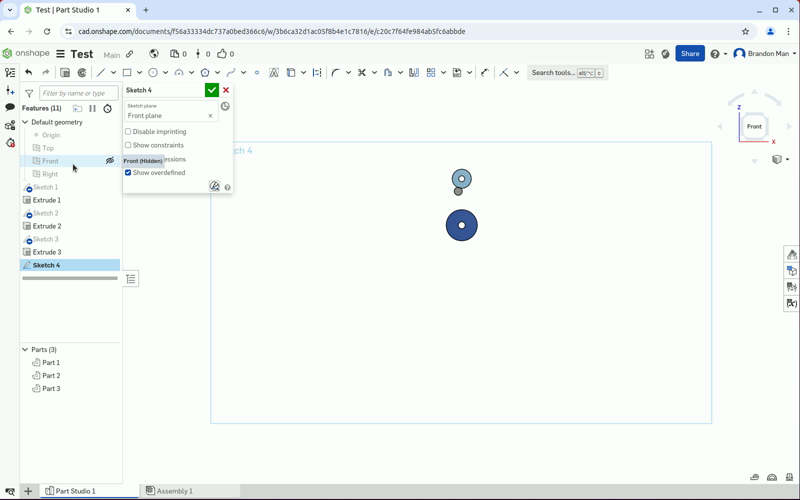
mouse_move(73, 352)
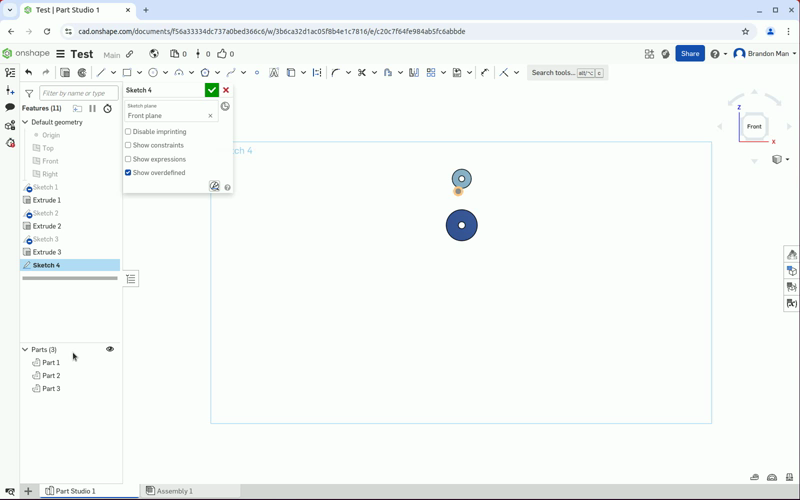
key(y)
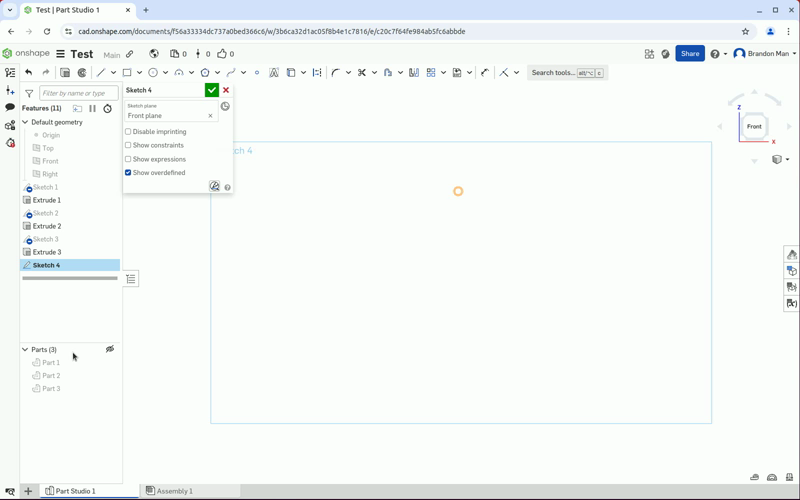
key(a)
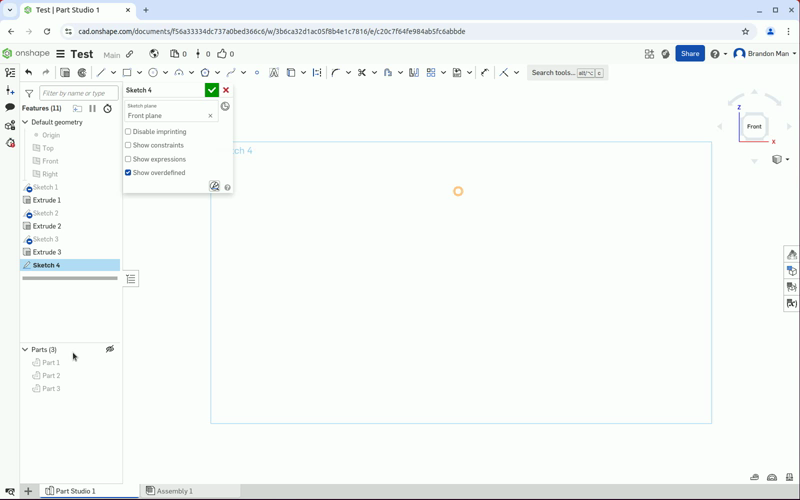
key_down(shift)
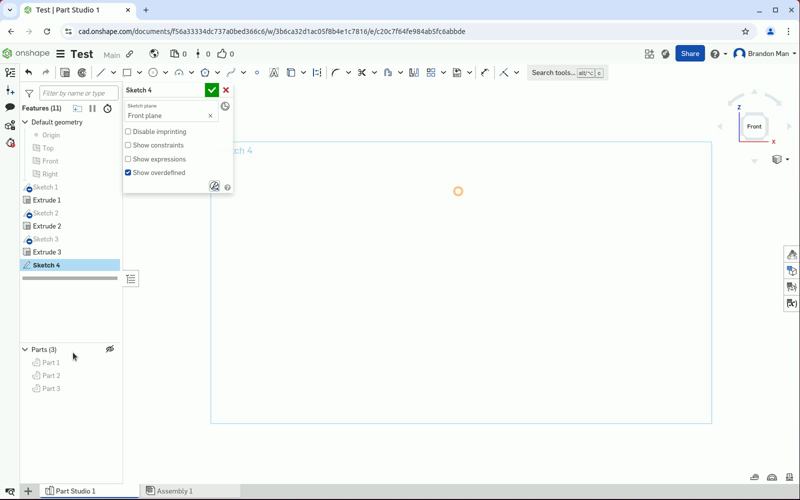
mouse_move(446, 223)
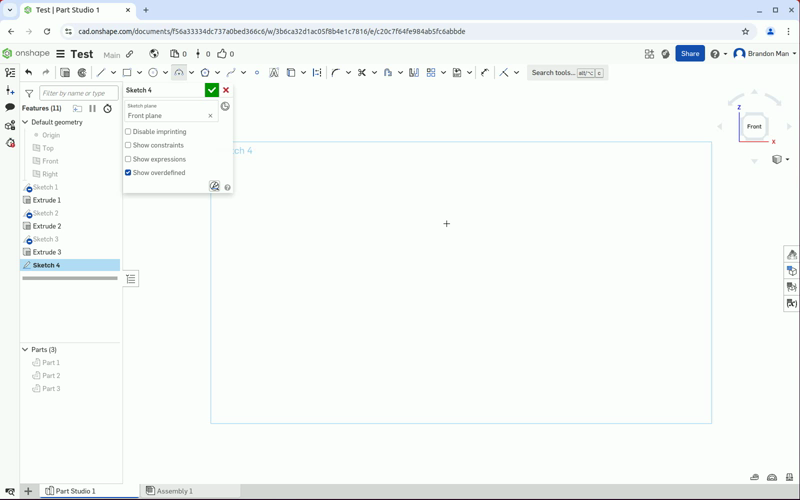
click(446, 223)
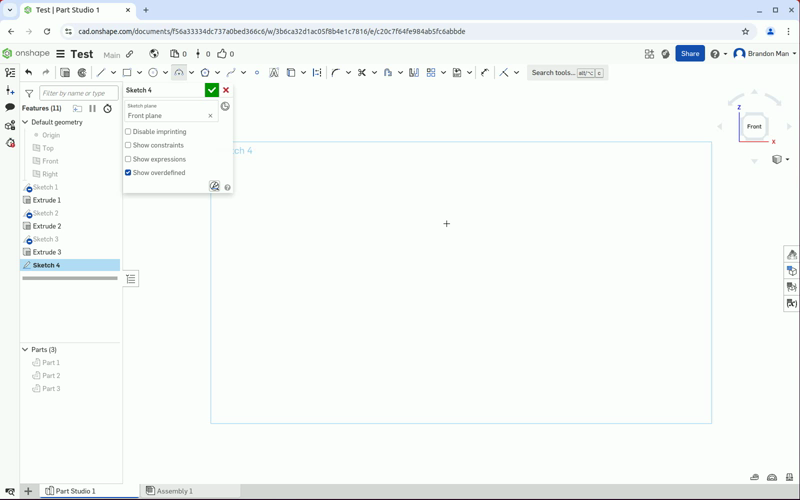
key_up(shift)
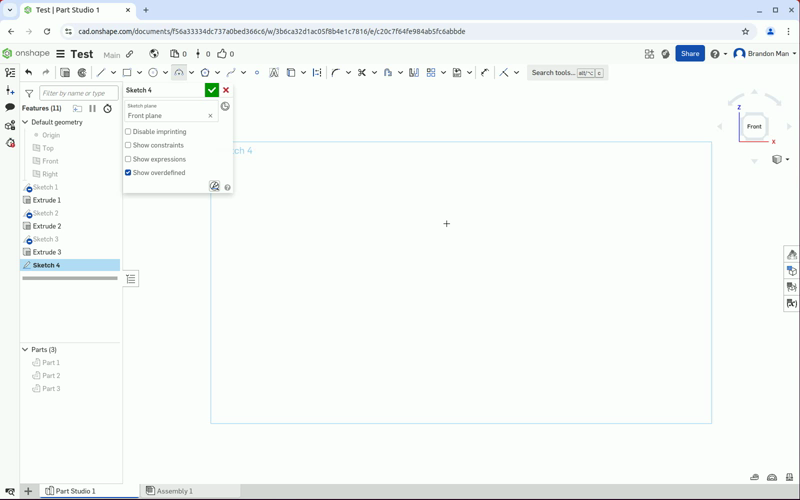
key_down(shift)
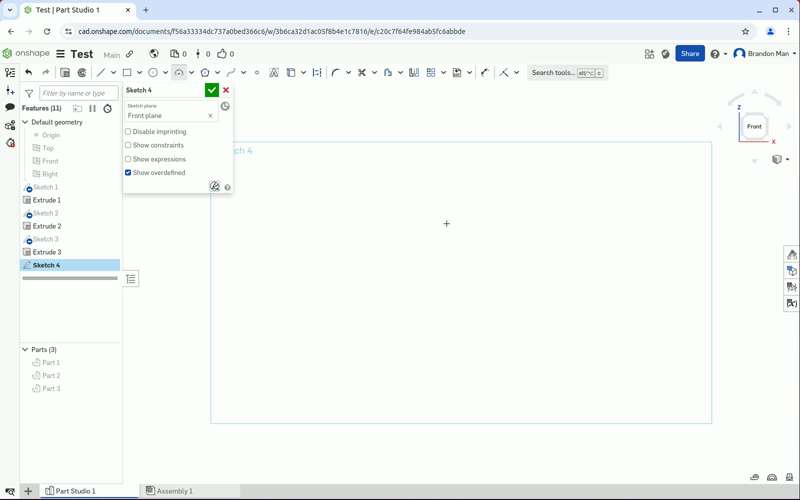
mouse_move(476, 223)
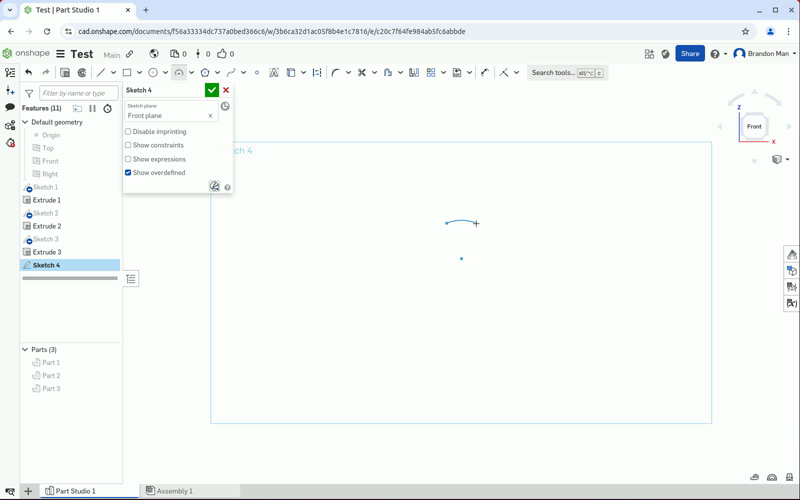
click(476, 223)
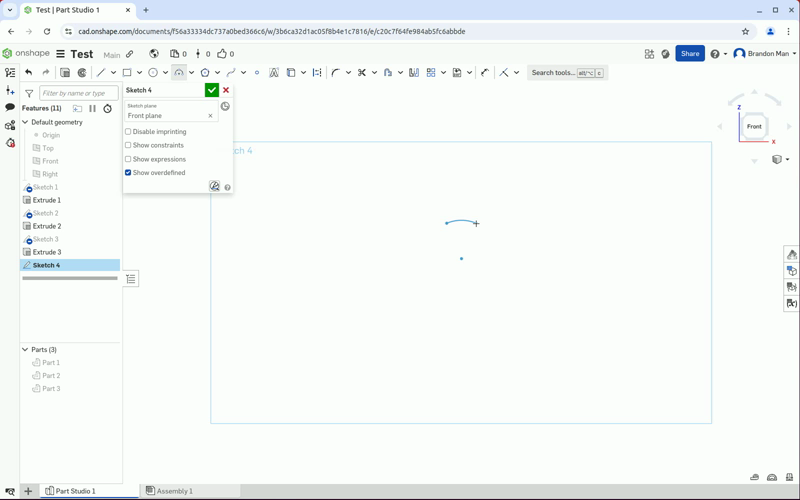
mouse_move(461, 210)
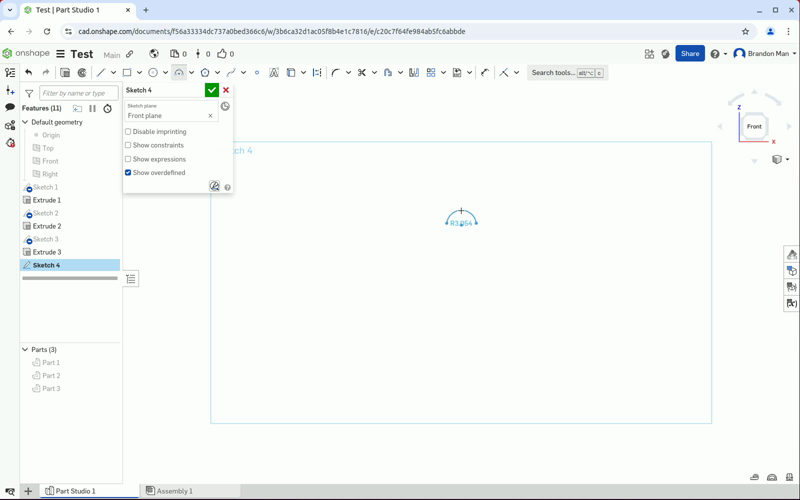
click(461, 210)
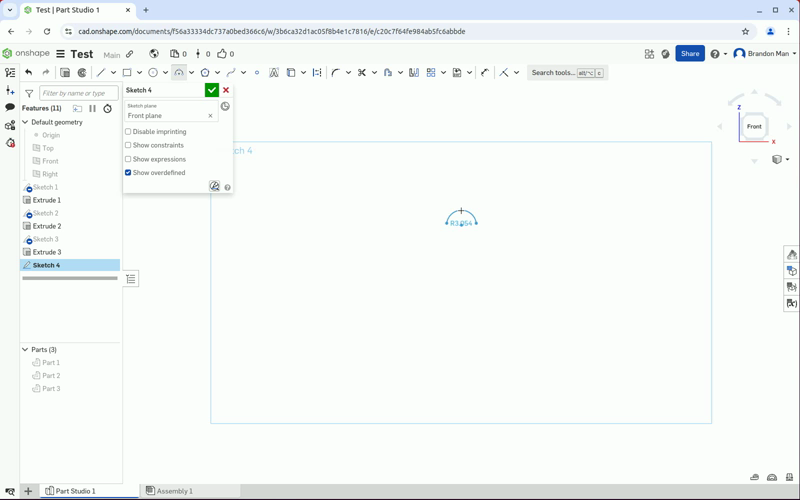
key_up(shift)
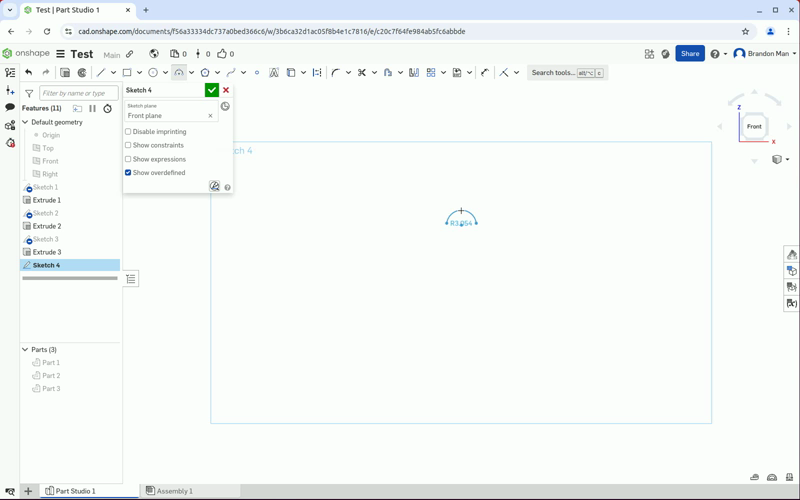
key(esc)
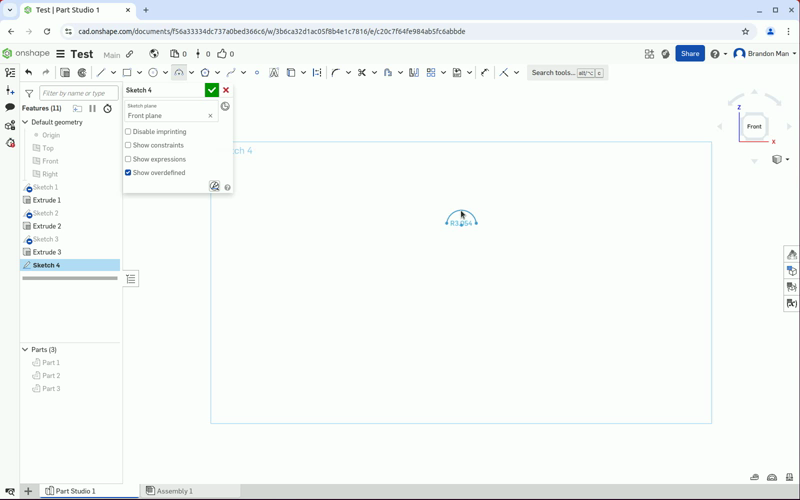
key(l)
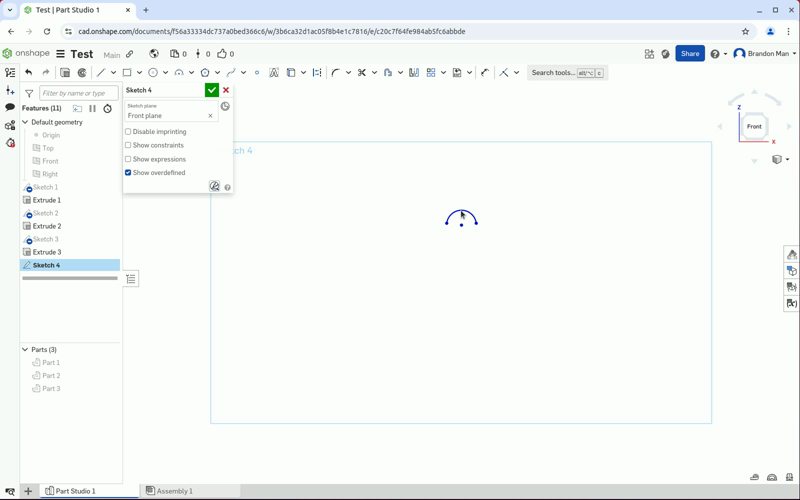
mouse_move(476, 223)
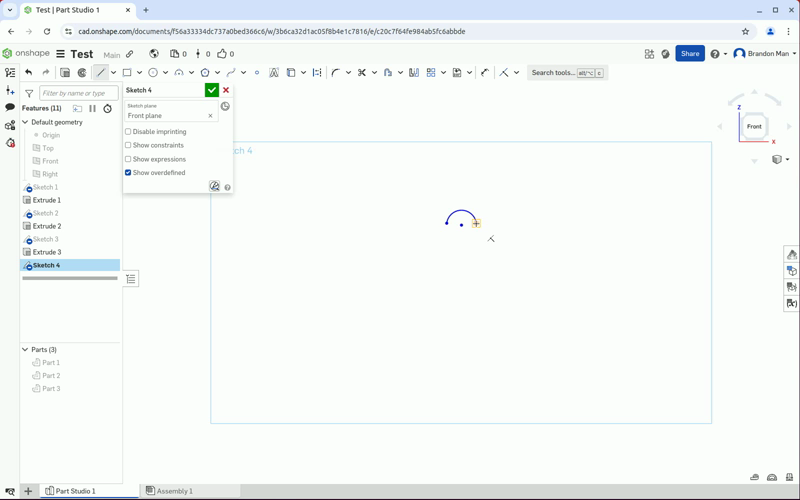
click(476, 223)
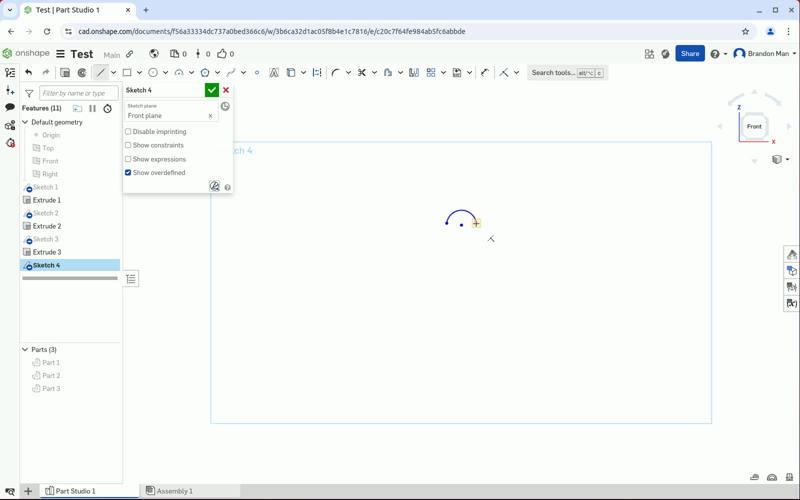
key_down(shift)
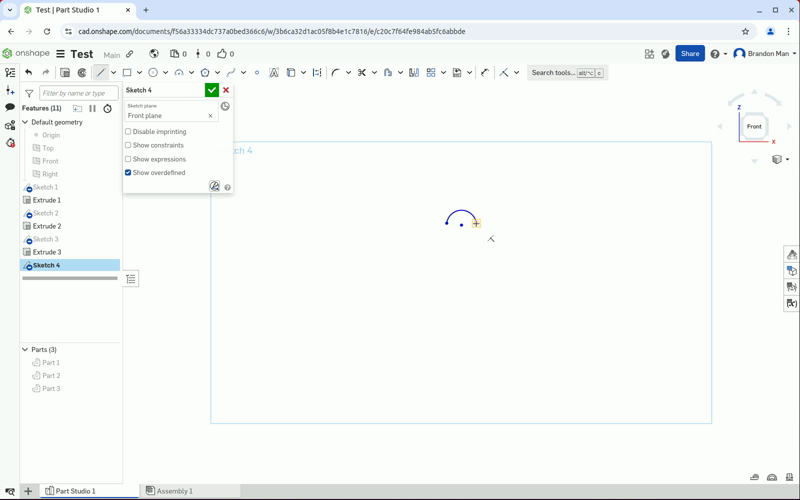
mouse_move(506, 223)
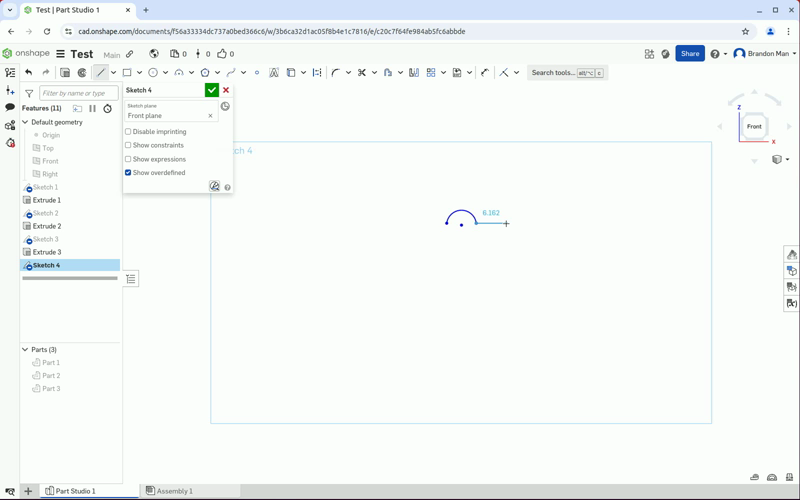
mouse_move(470, 176)
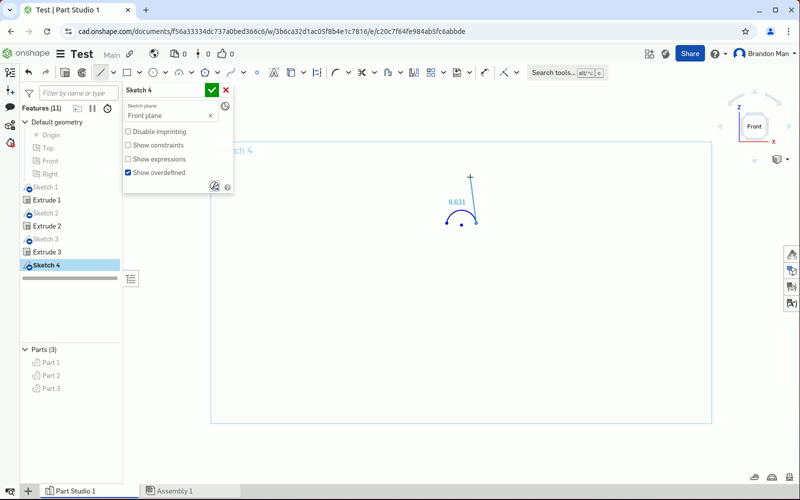
click(470, 176)
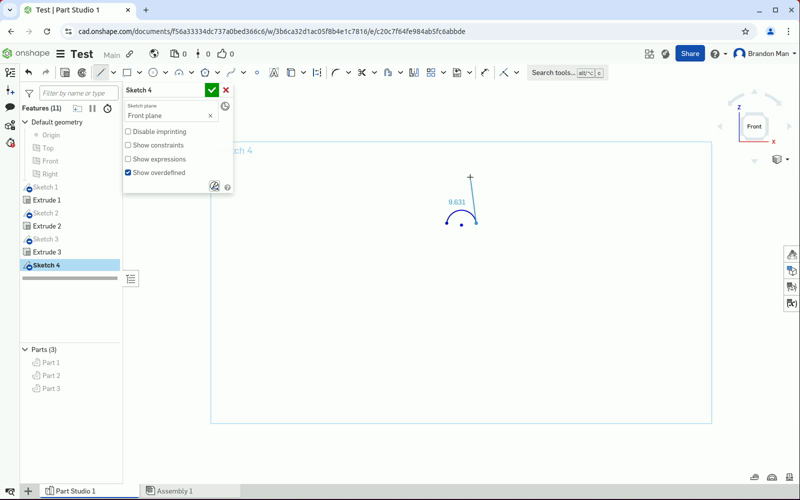
key_up(shift)
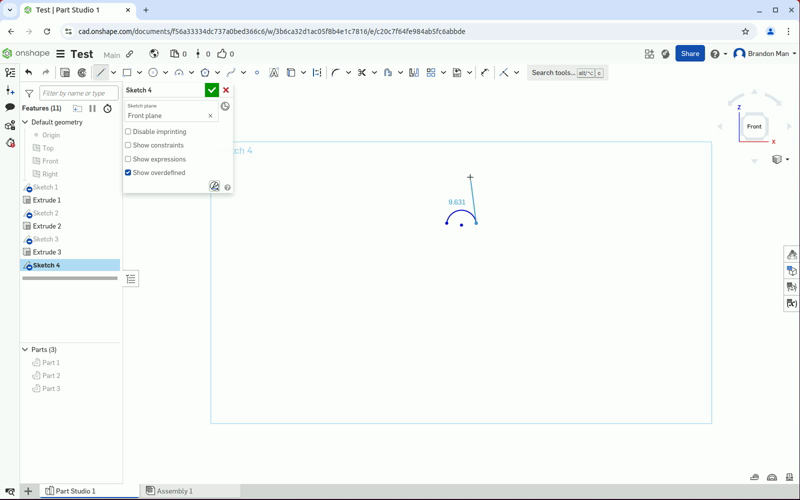
key(esc)
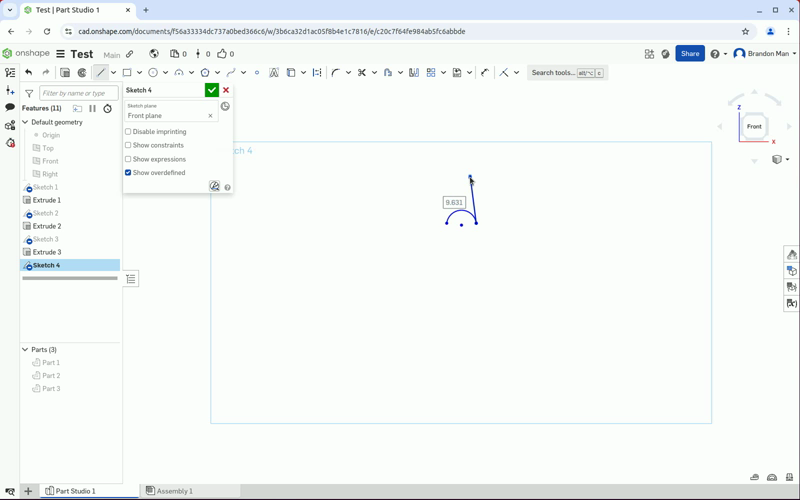
key(a)
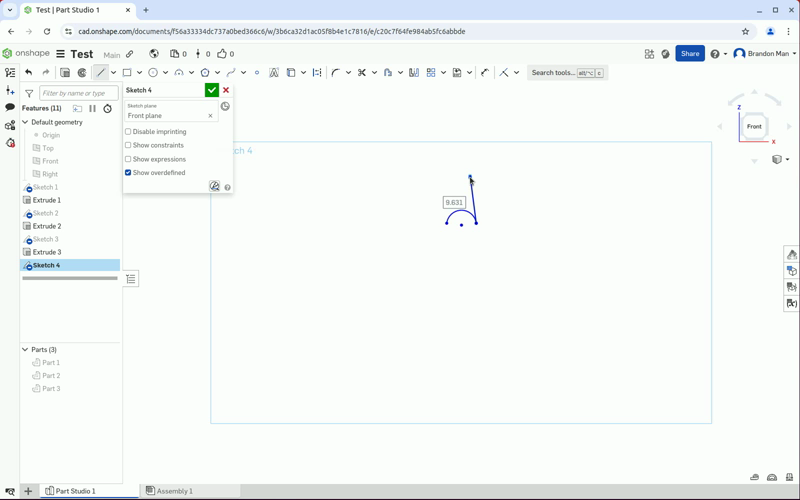
mouse_move(470, 176)
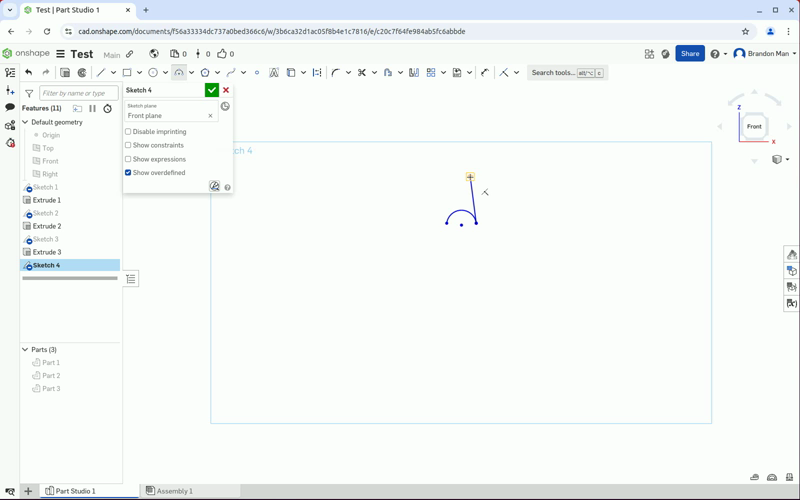
click(470, 176)
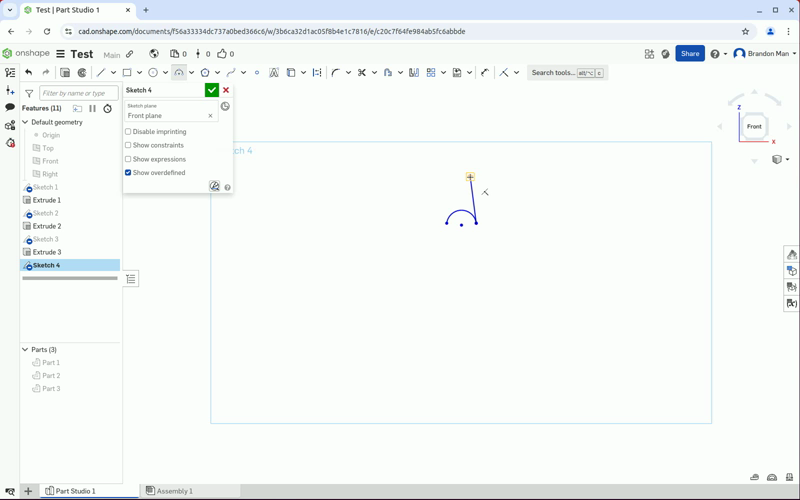
key_down(shift)
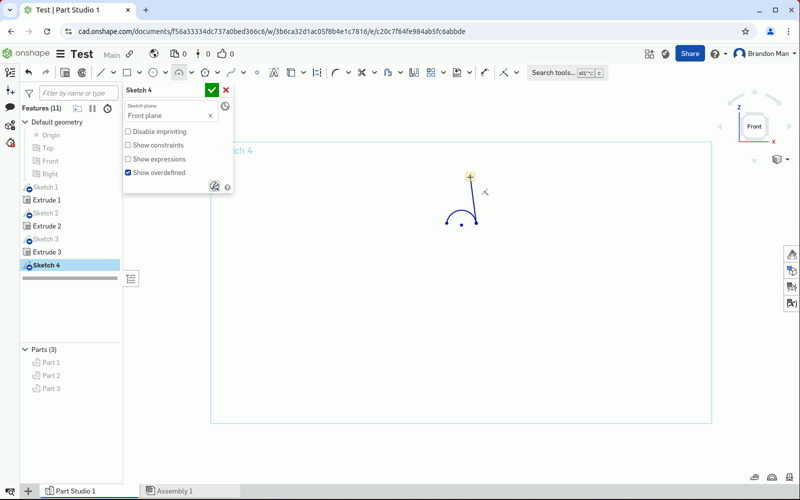
mouse_move(452, 176)
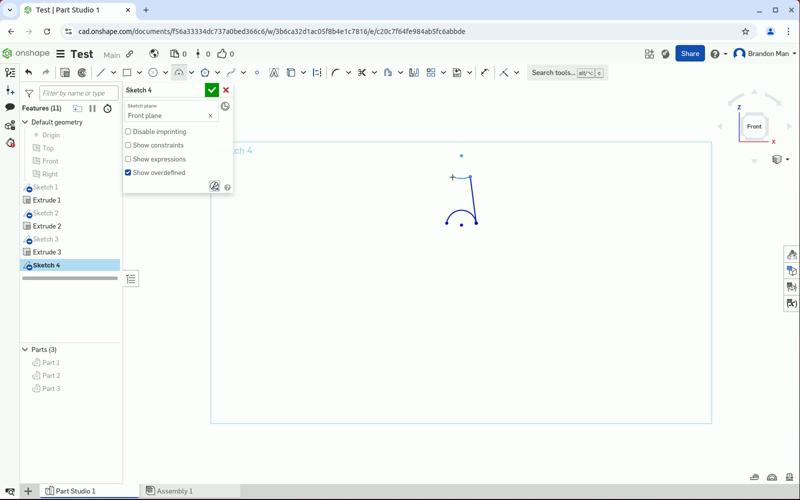
click(452, 176)
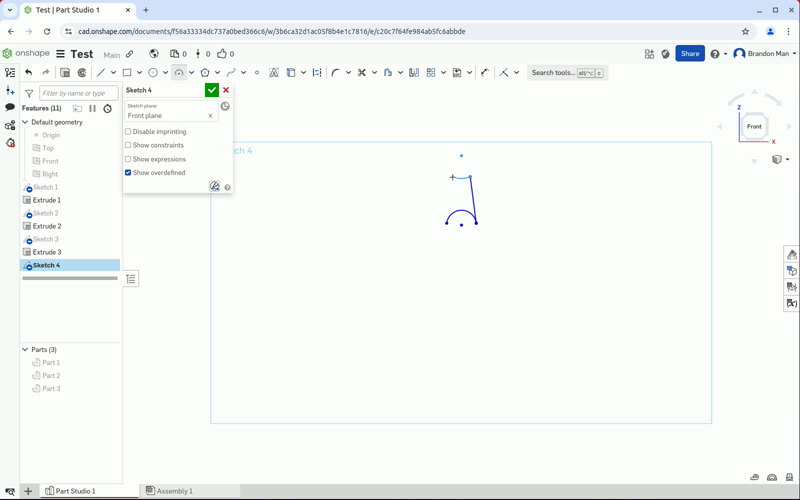
mouse_move(461, 186)
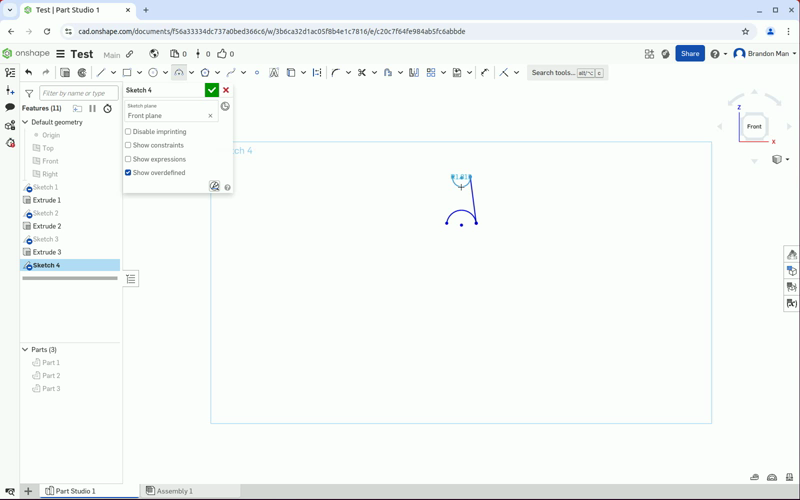
click(461, 186)
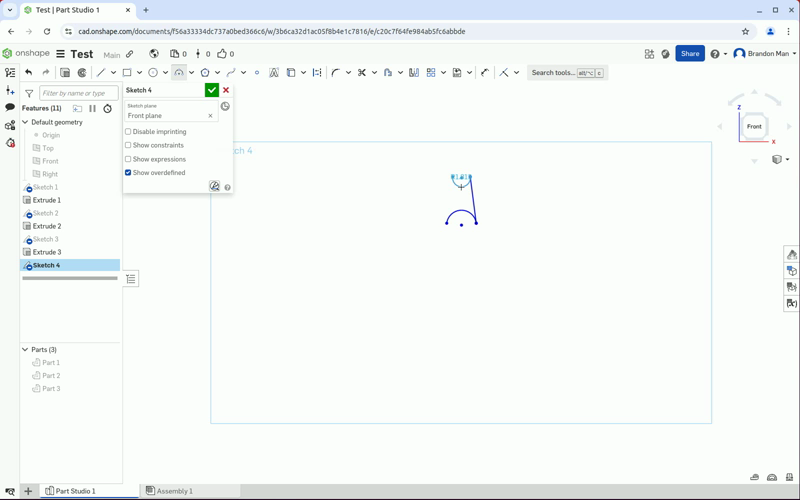
key_up(shift)
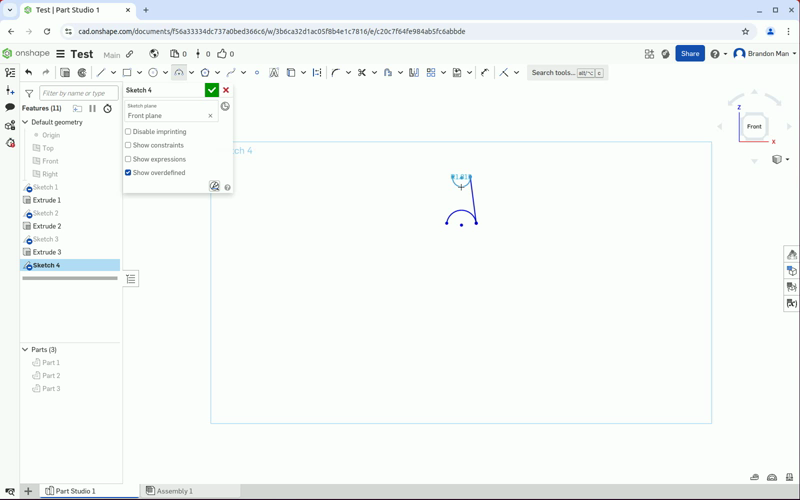
key(esc)
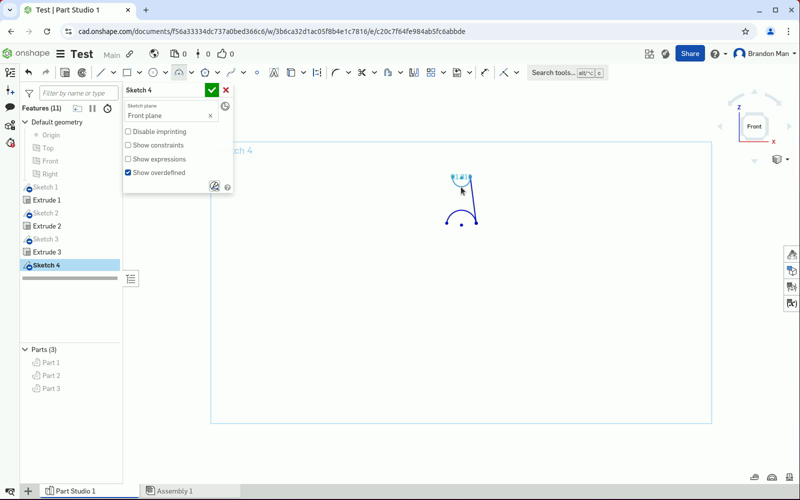
key(l)
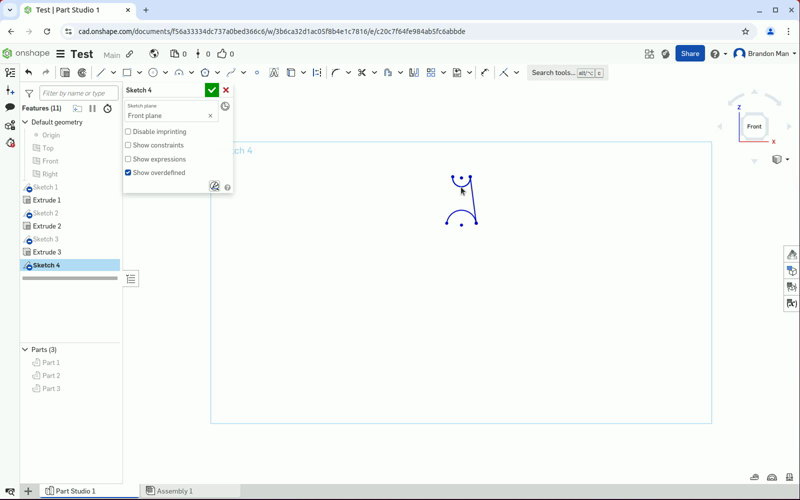
mouse_move(452, 176)
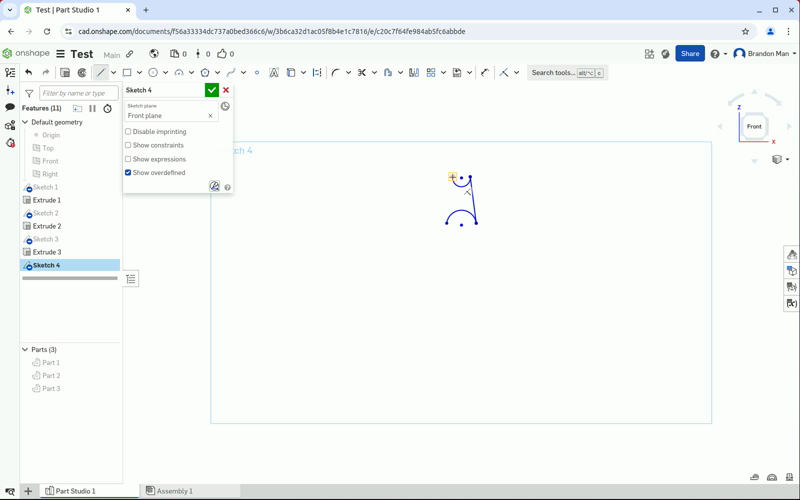
click(452, 176)
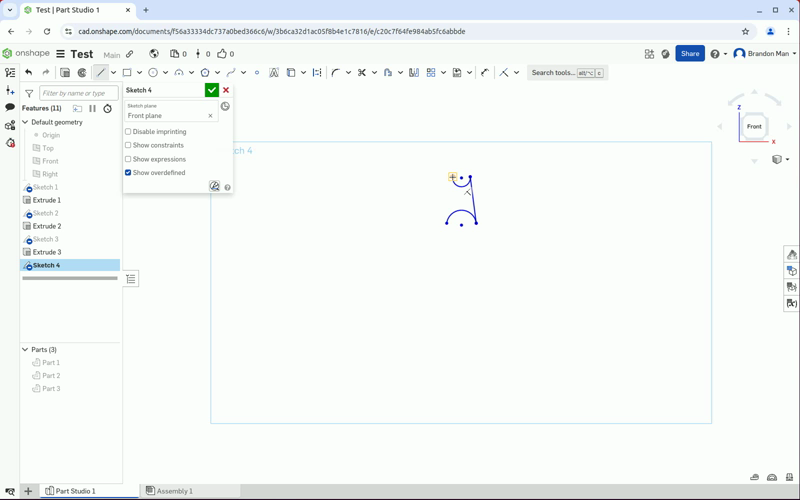
mouse_move(482, 176)
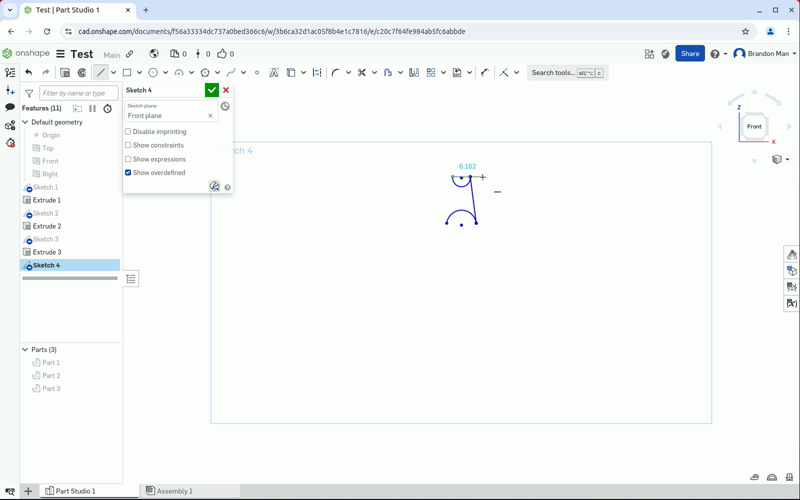
key_down(shift)
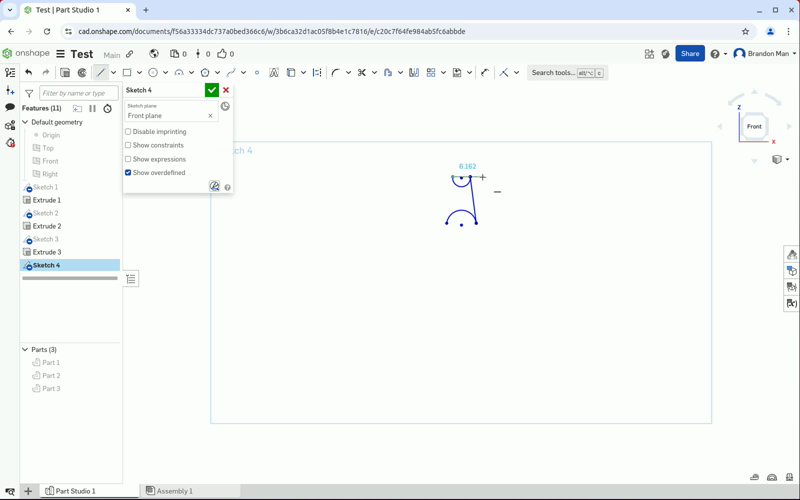
mouse_move(446, 223)
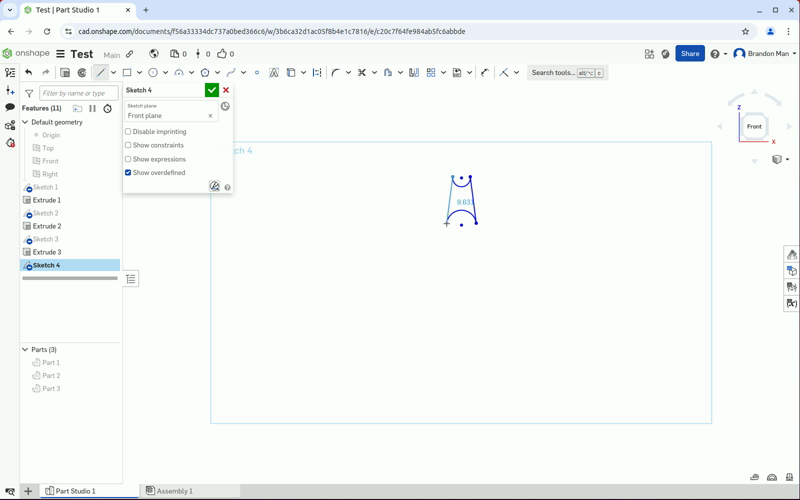
key_up(shift)
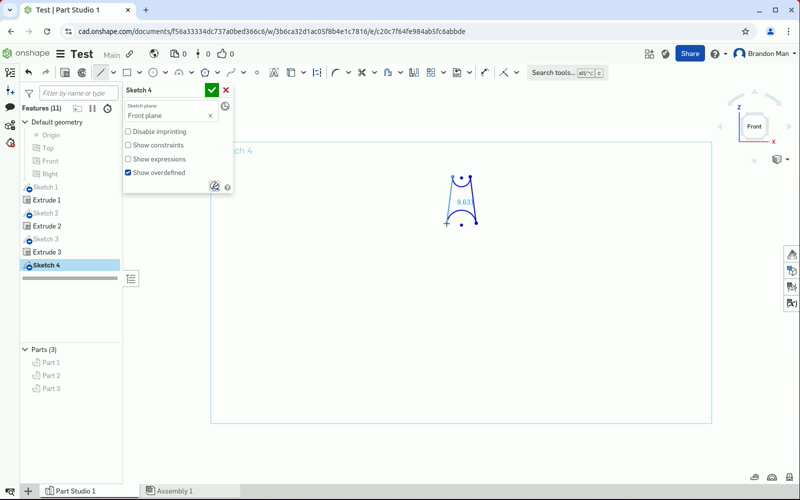
click(446, 223)
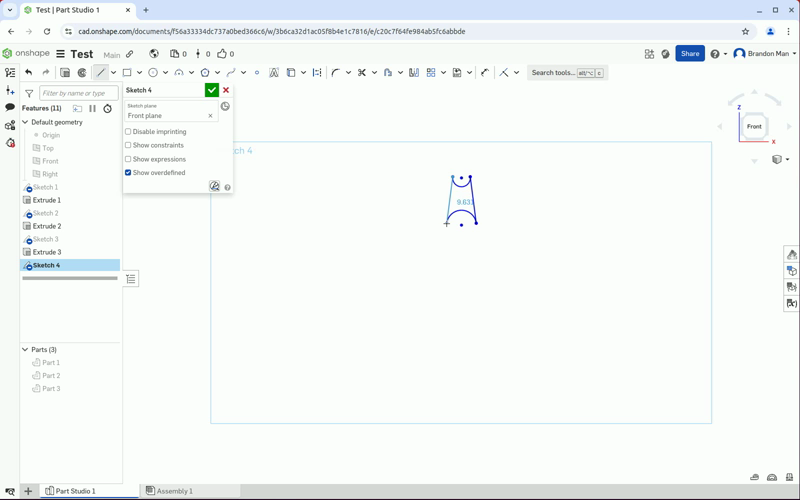
key(esc)
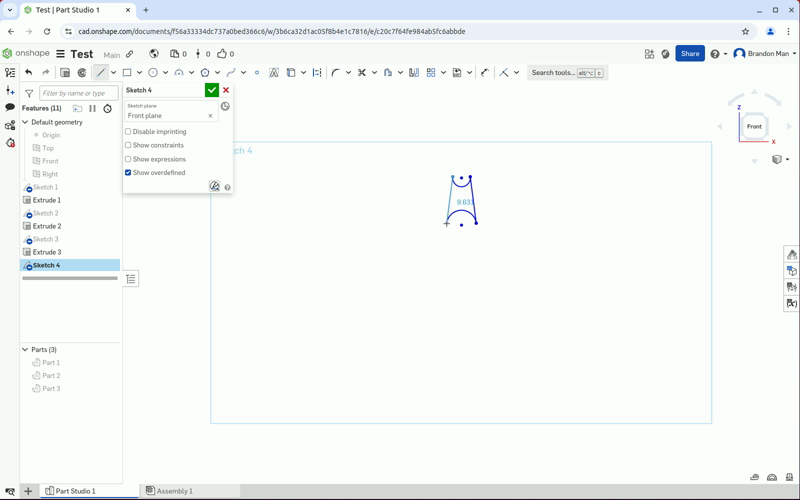
key(c)
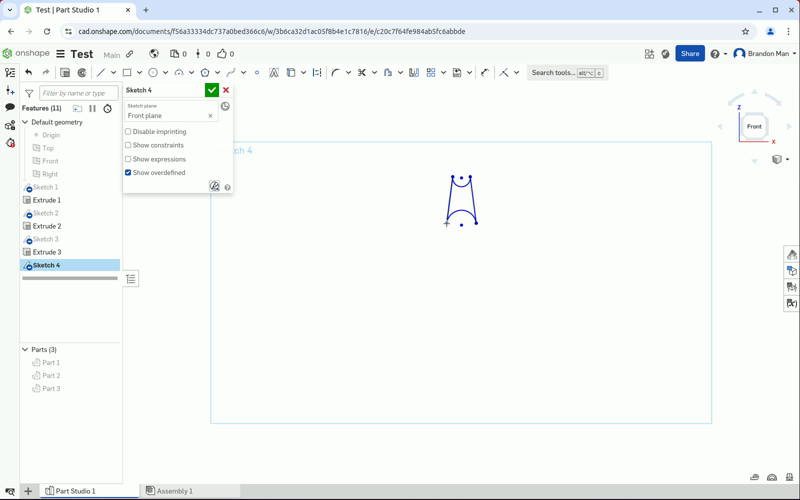
key_down(shift)
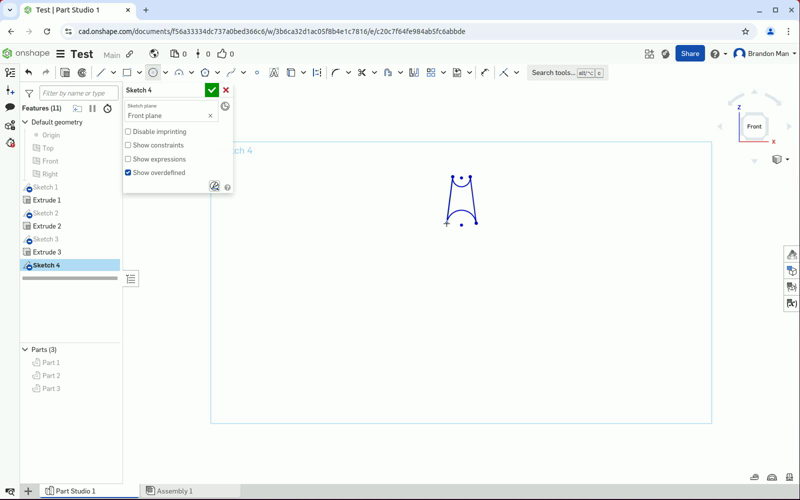
mouse_move(458, 191)
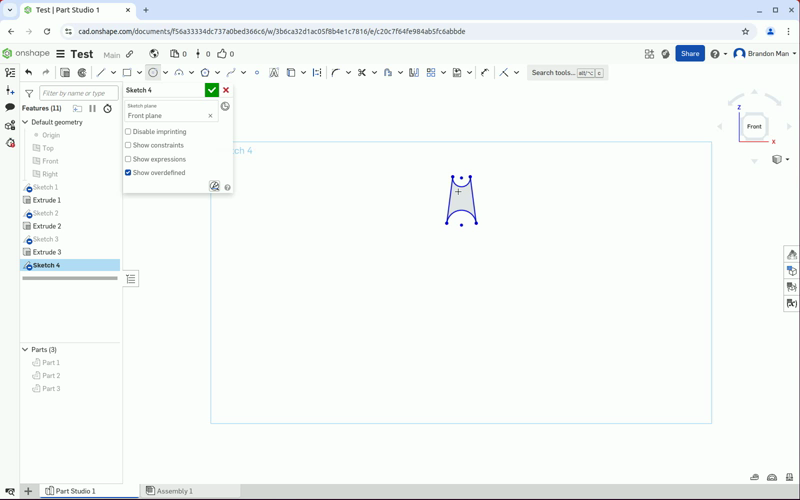
click(458, 191)
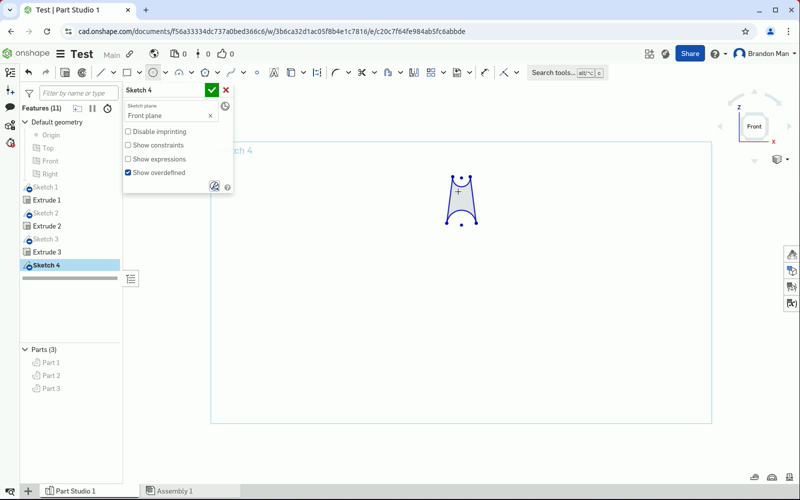
key_up(shift)
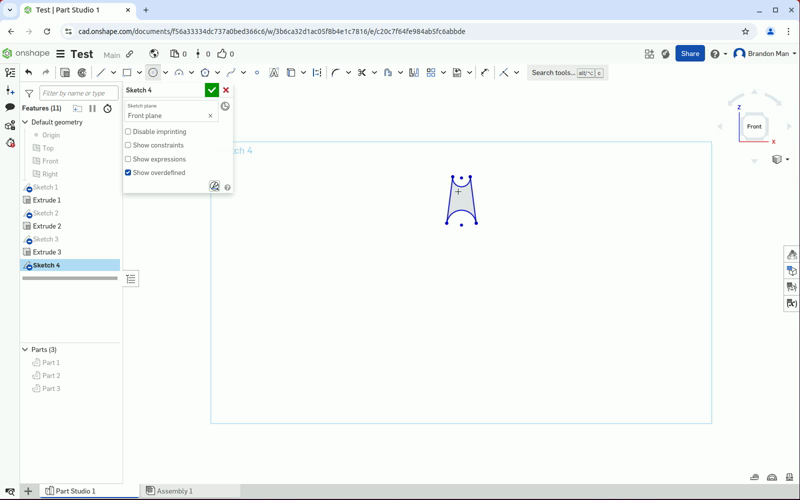
mouse_move(461, 191)
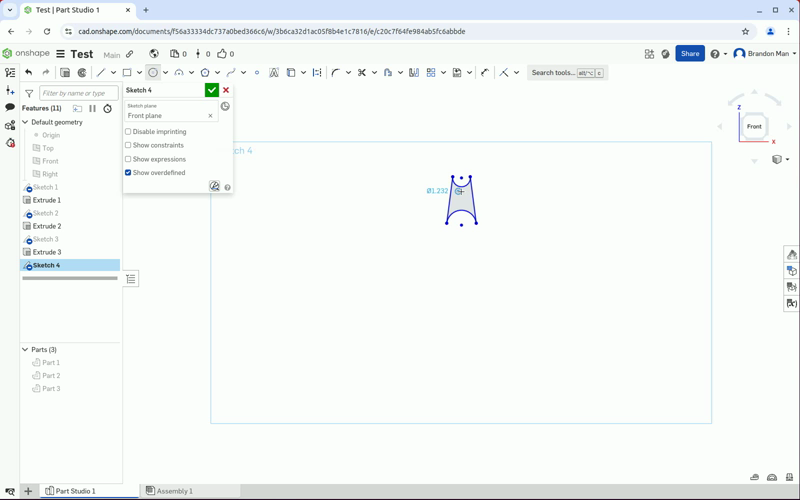
scroll(6)
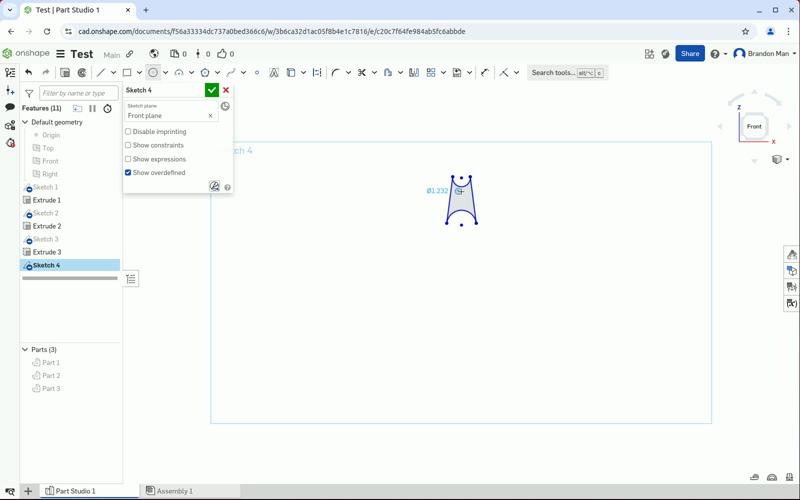
scroll(6)
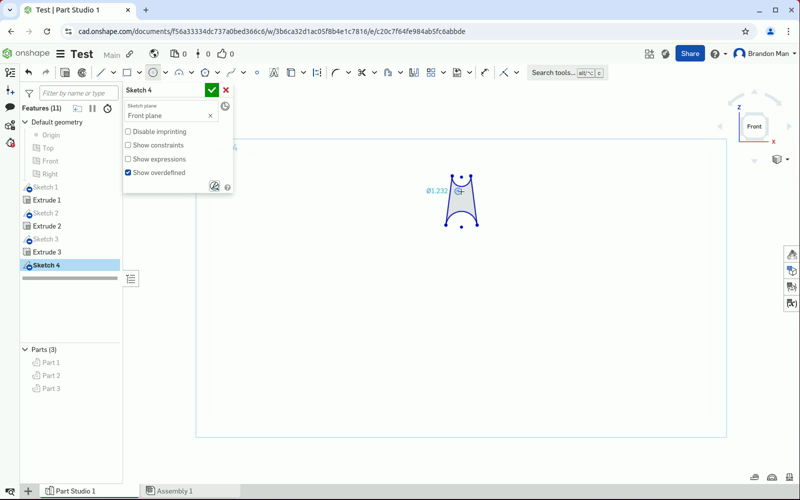
scroll(6)
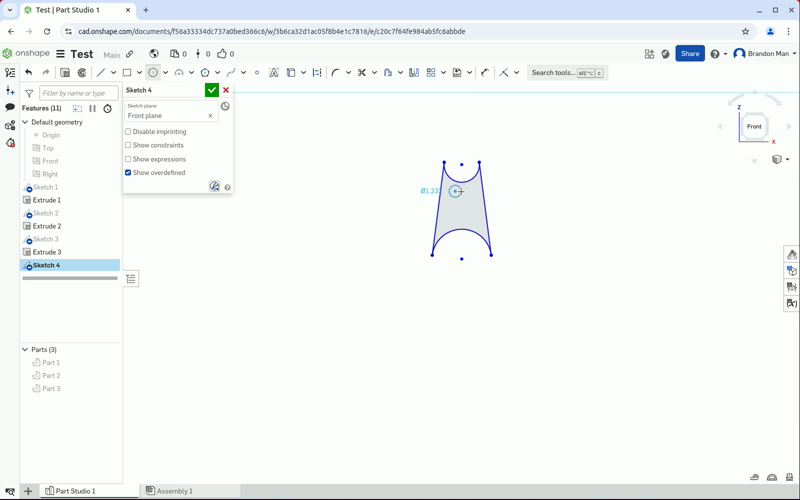
scroll(6)
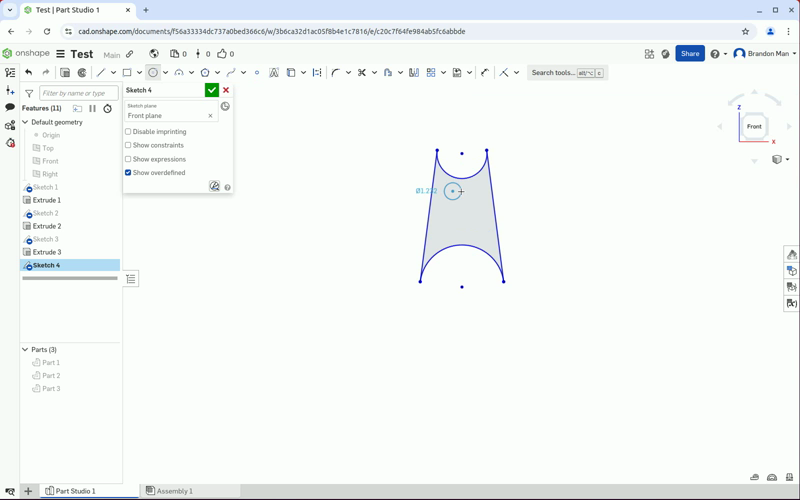
scroll(6)
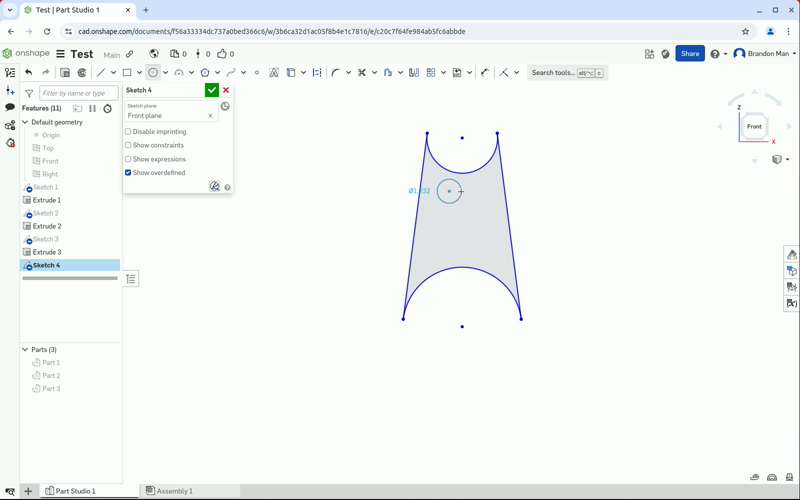
scroll(6)
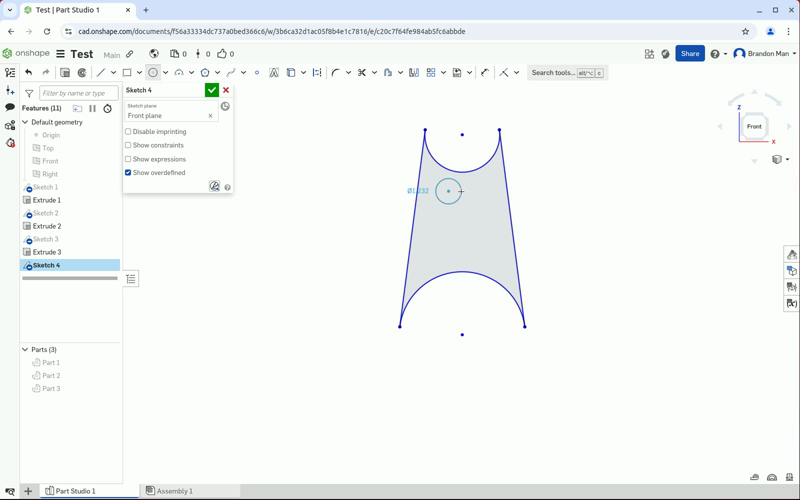
scroll(6)
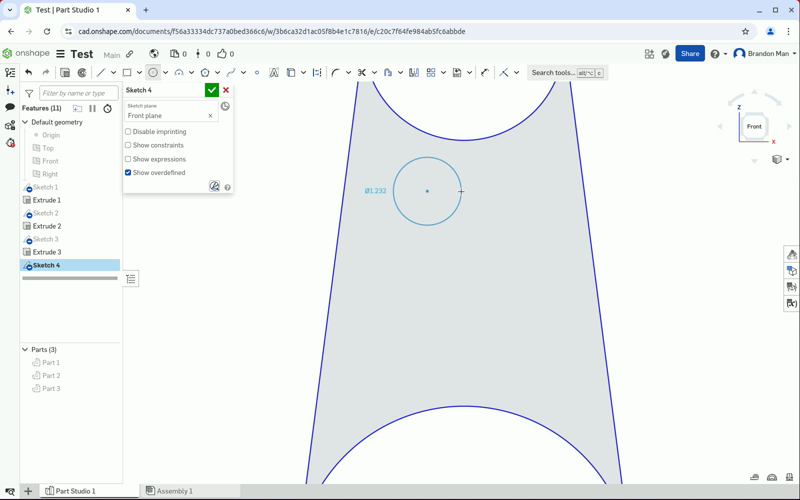
click(461, 191)
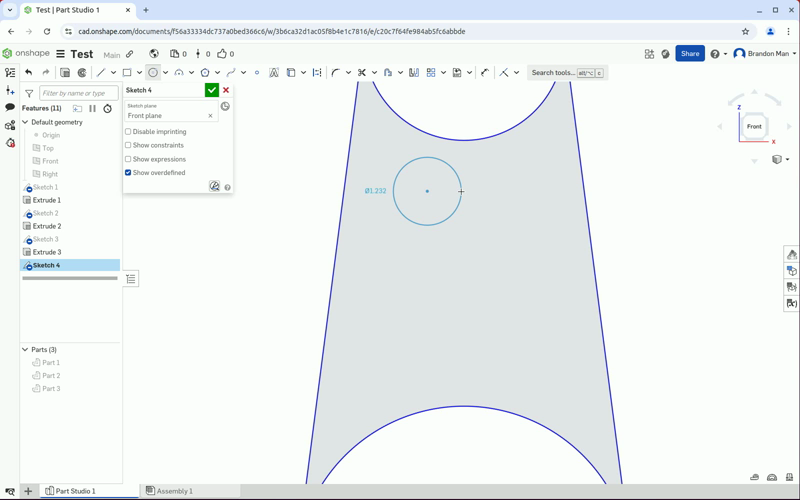
scroll(-6)
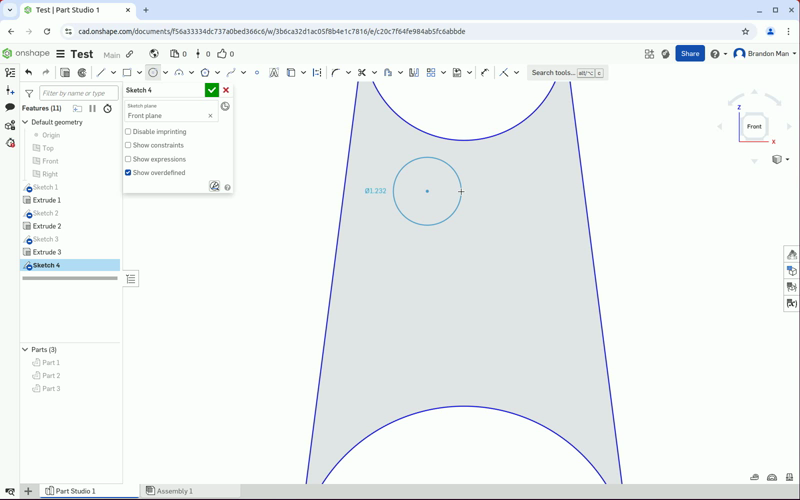
scroll(-6)
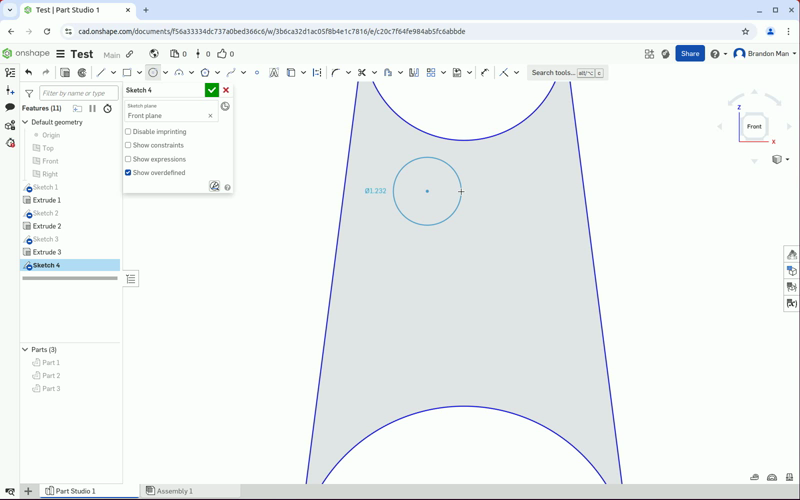
scroll(-6)
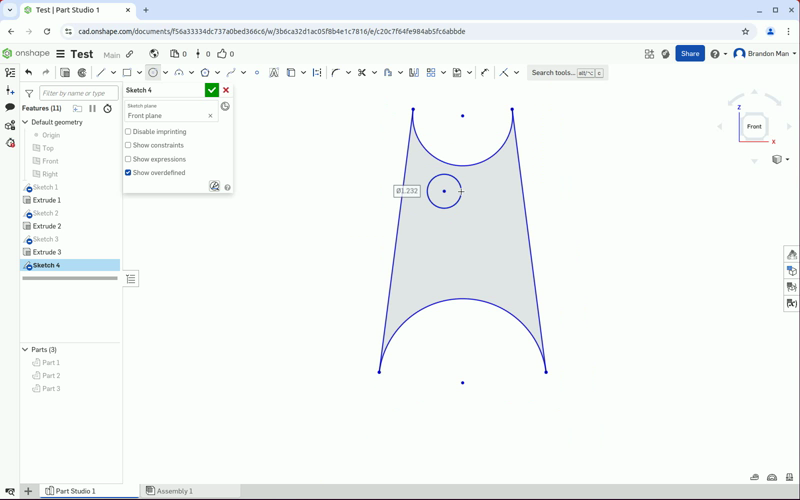
scroll(-6)
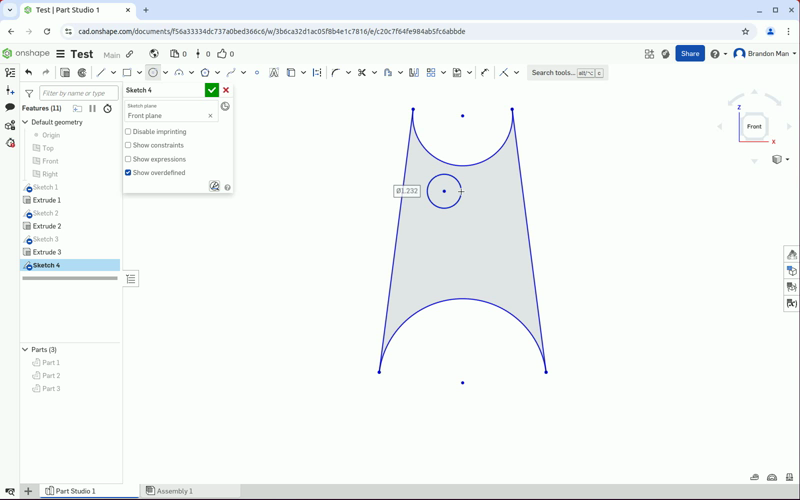
scroll(-6)
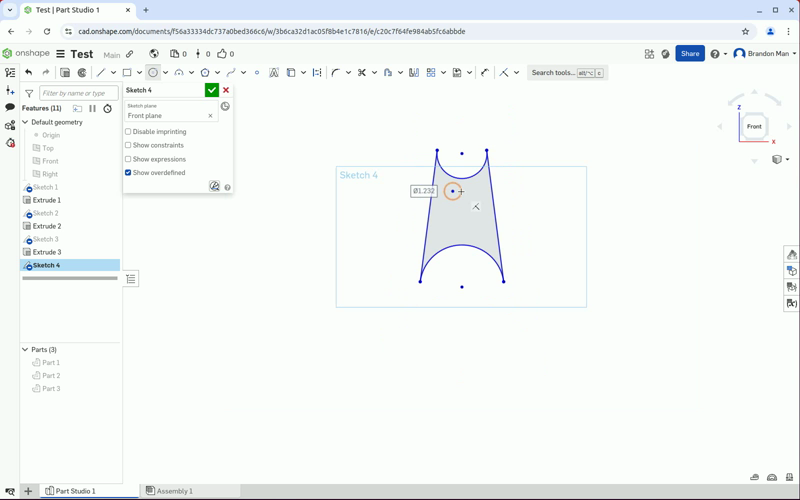
scroll(-6)
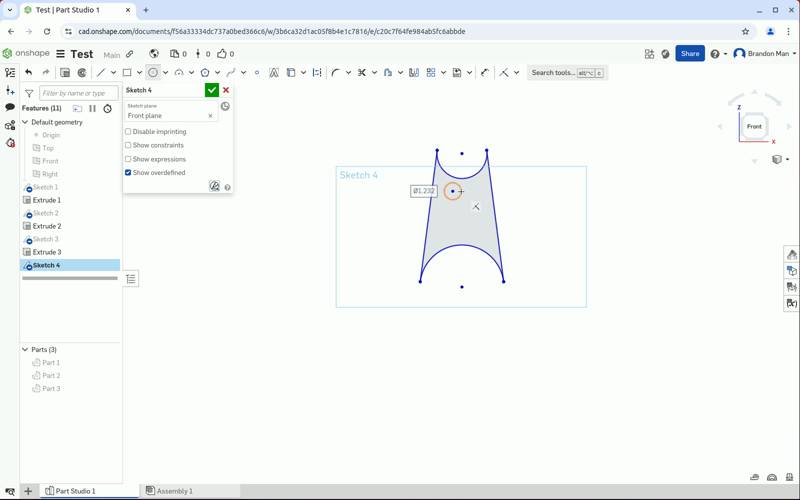
scroll(-6)
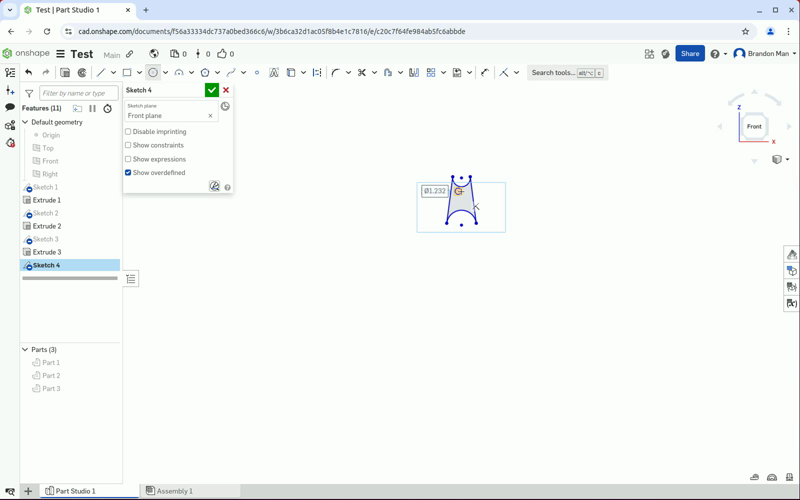
key(esc)
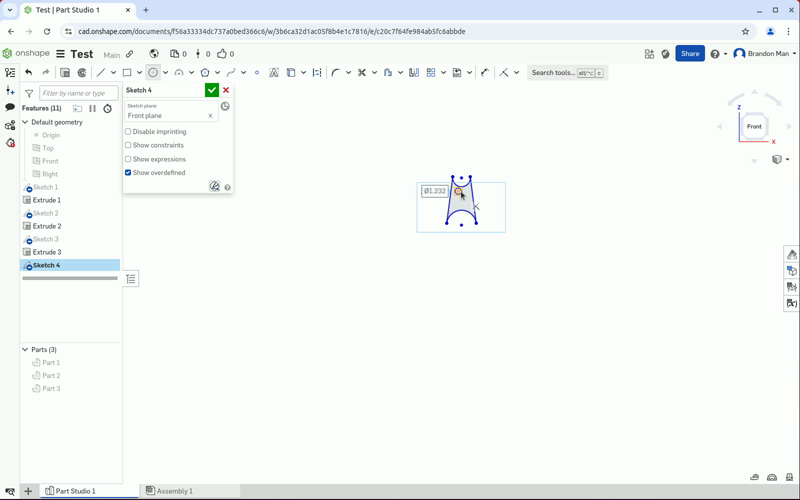
mouse_move(454, 197)
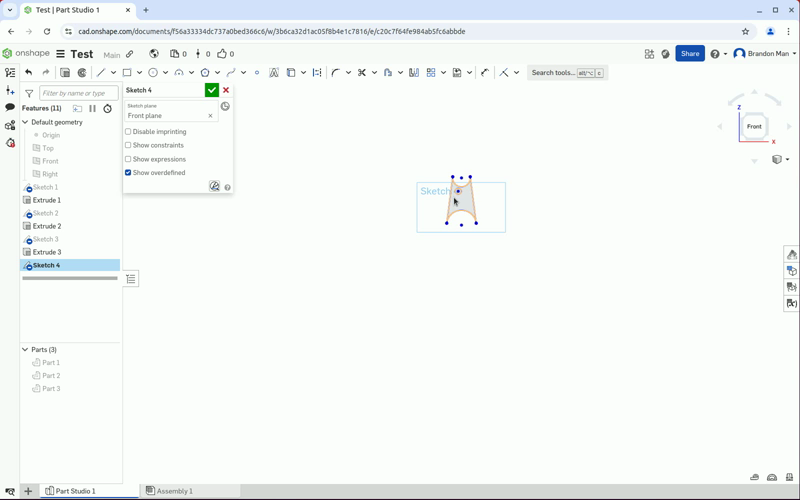
scroll(6)
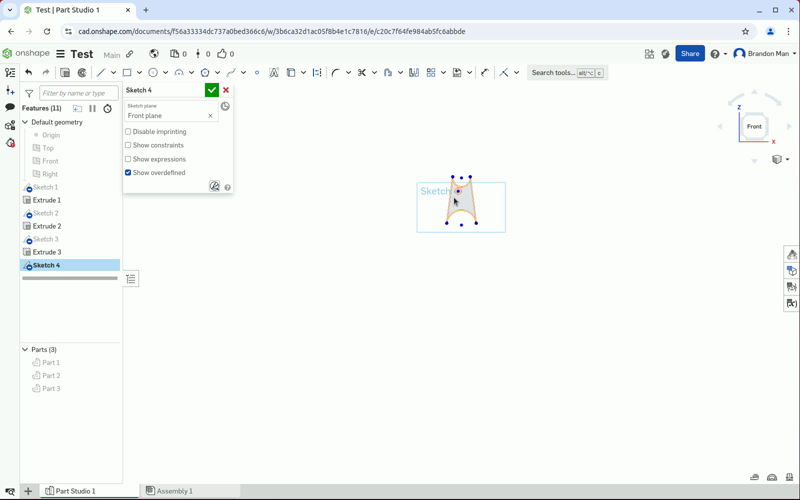
scroll(6)
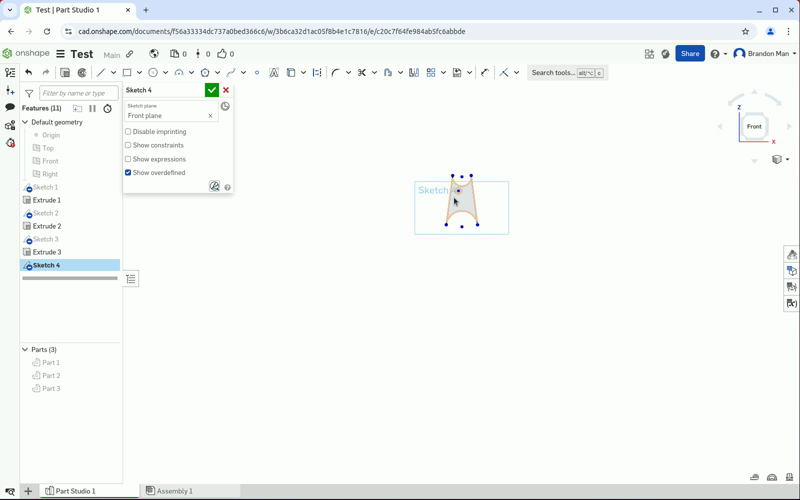
scroll(6)
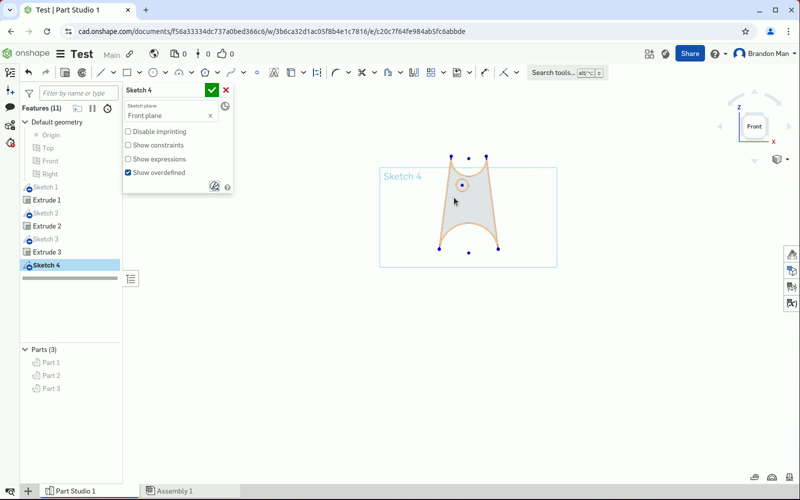
scroll(6)
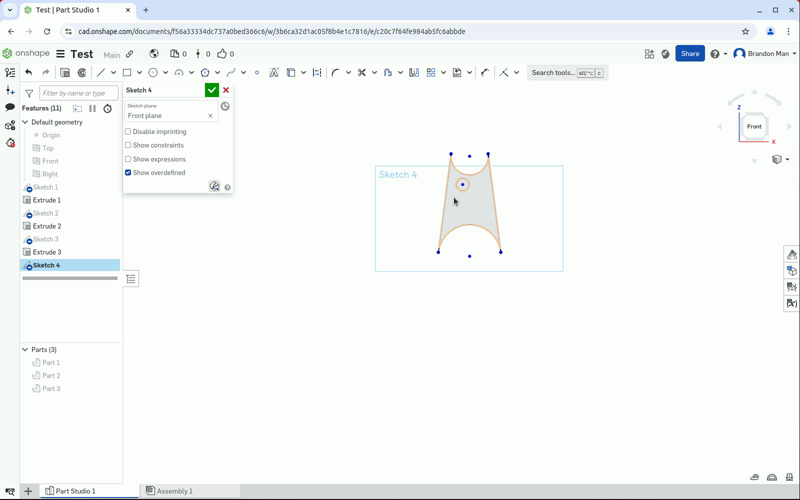
scroll(6)
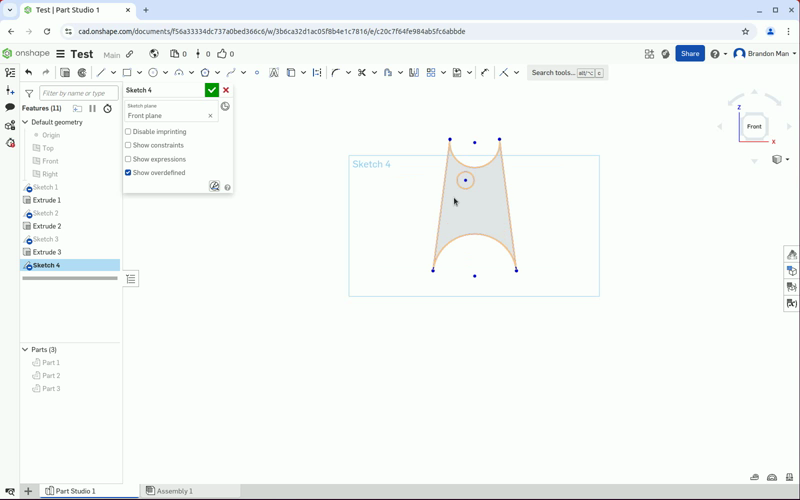
scroll(6)
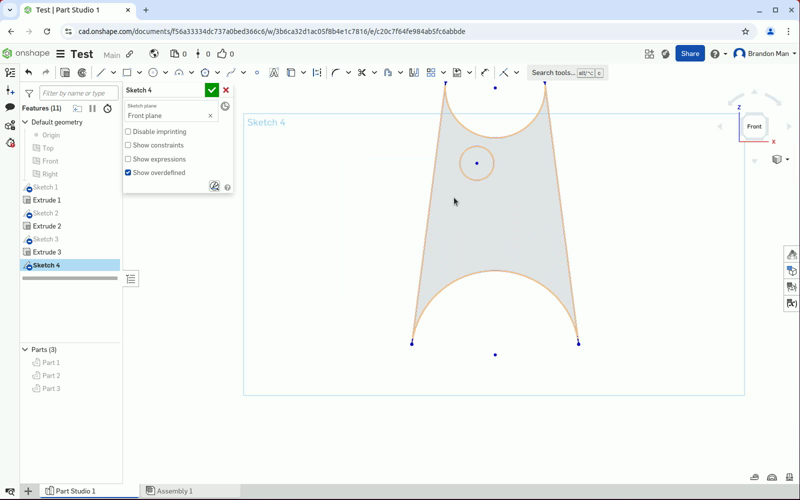
scroll(6)
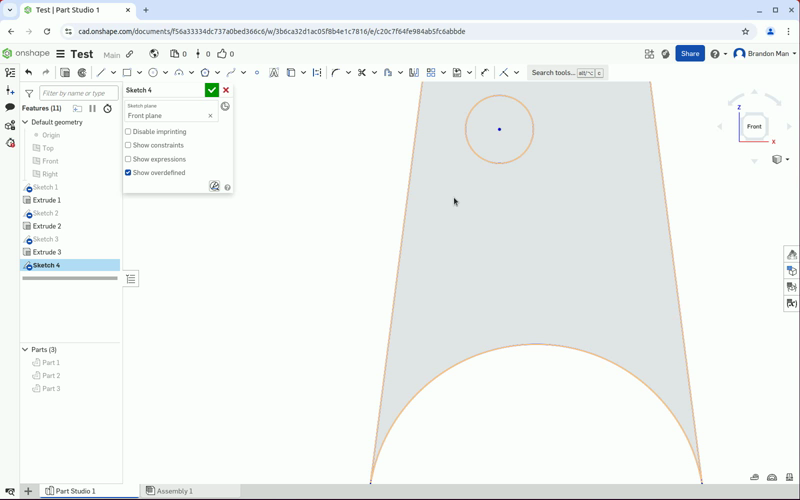
click(454, 197)
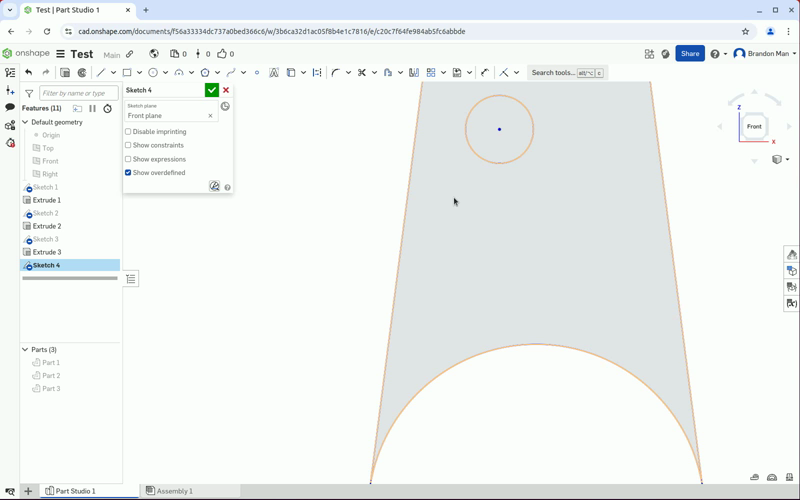
scroll(-6)
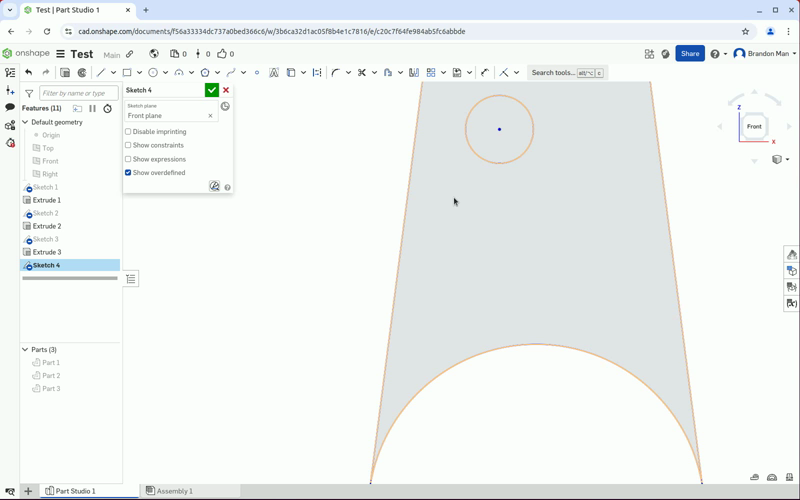
scroll(-6)
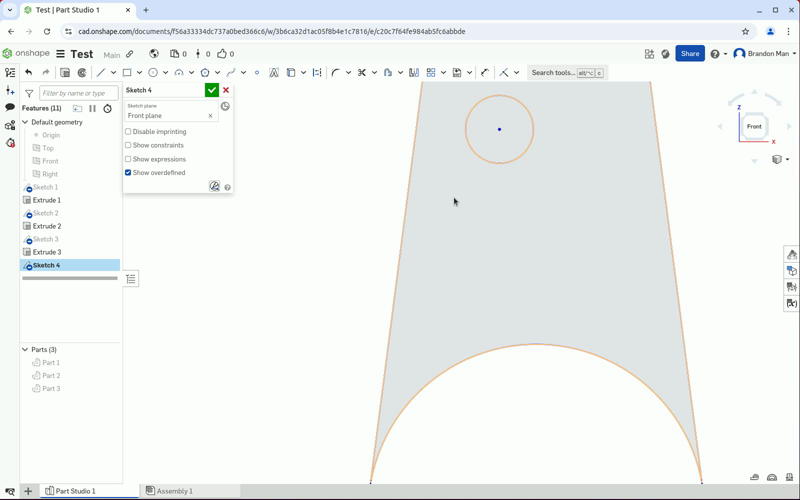
scroll(-6)
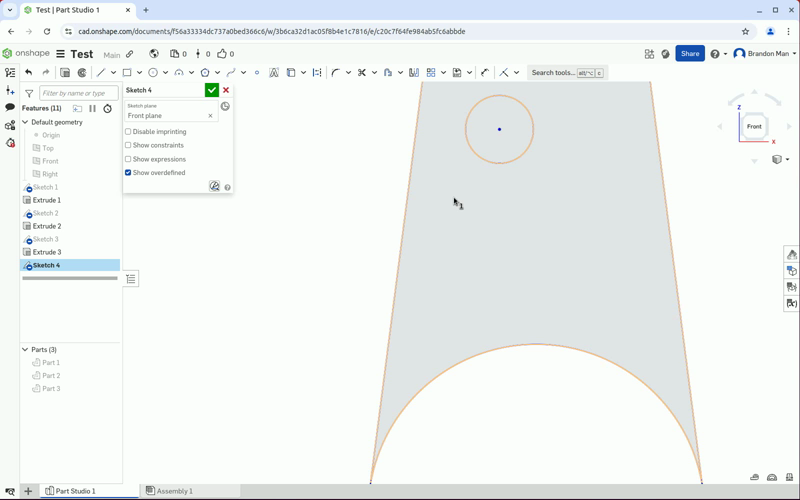
scroll(-6)
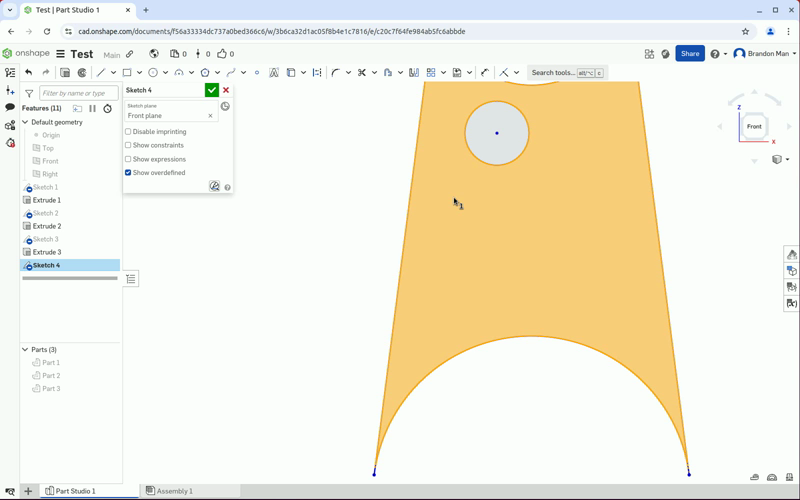
scroll(-6)
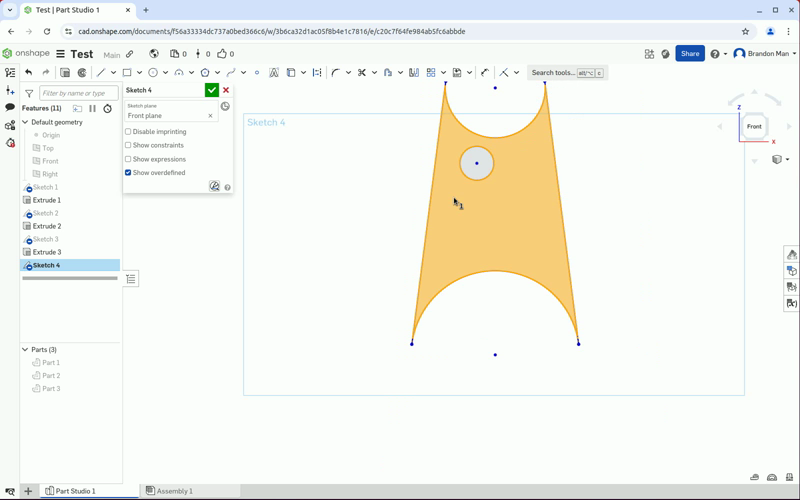
scroll(-6)
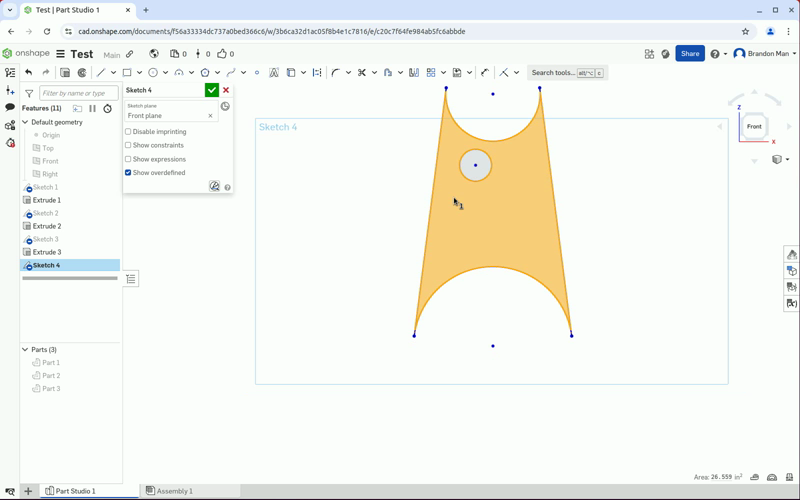
scroll(-6)
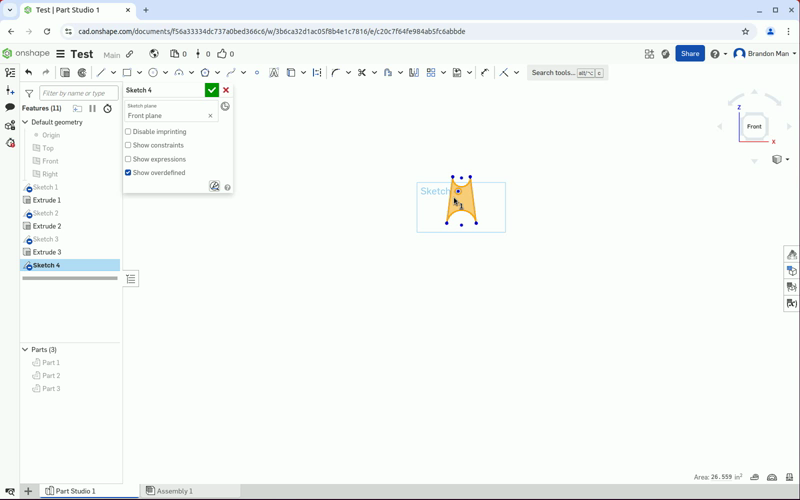
mouse_move(73, 352)
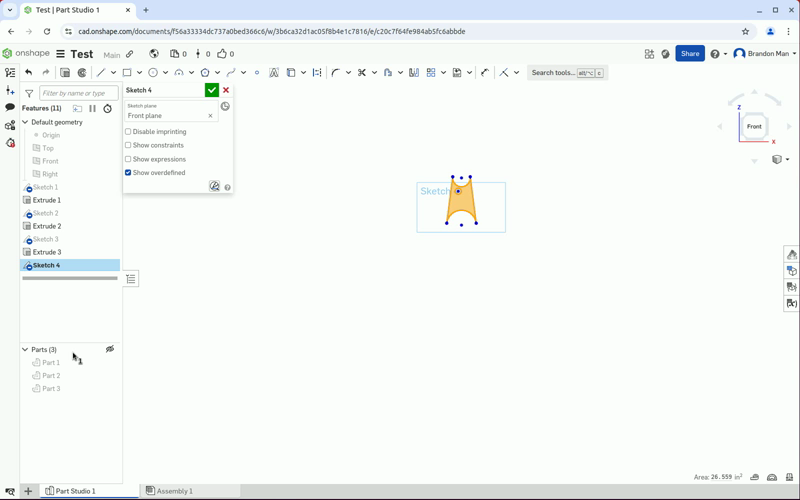
key(shift+y)
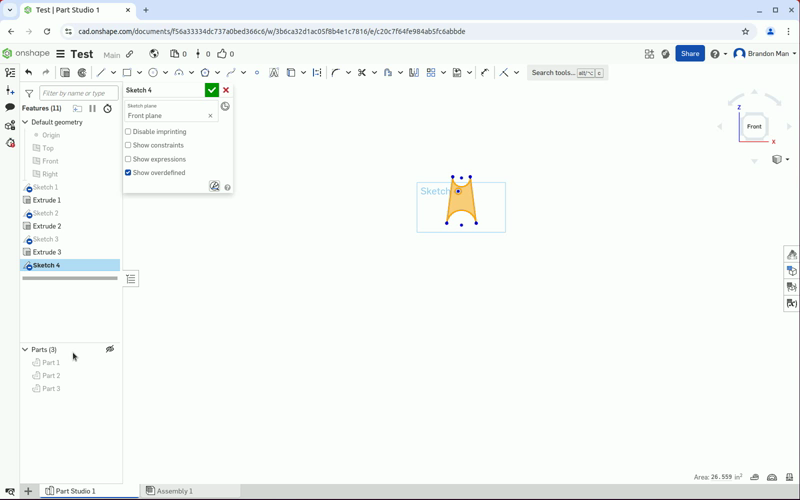
key(shift+e)
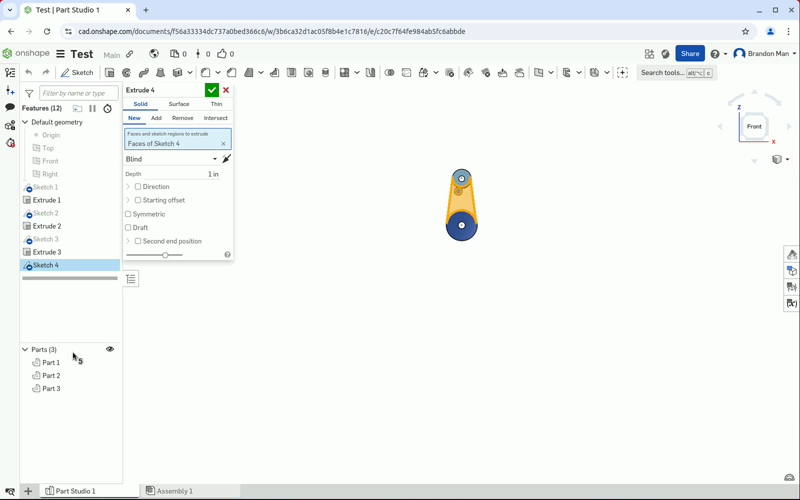
mouse_move(143, 106)
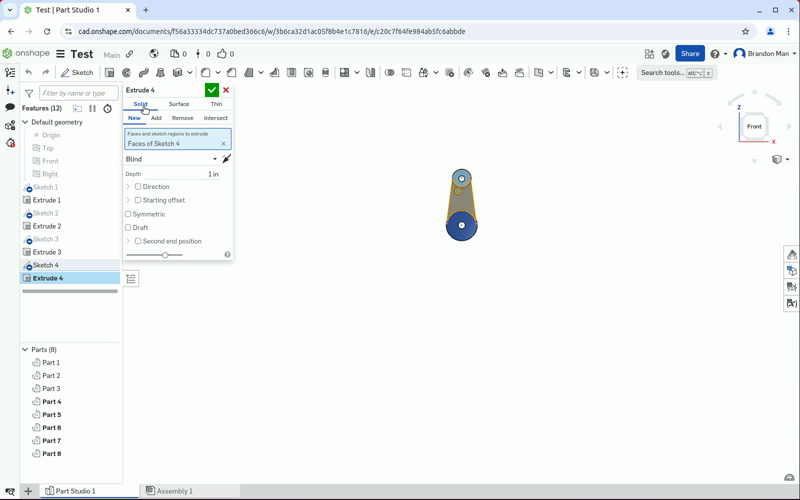
click(143, 106)
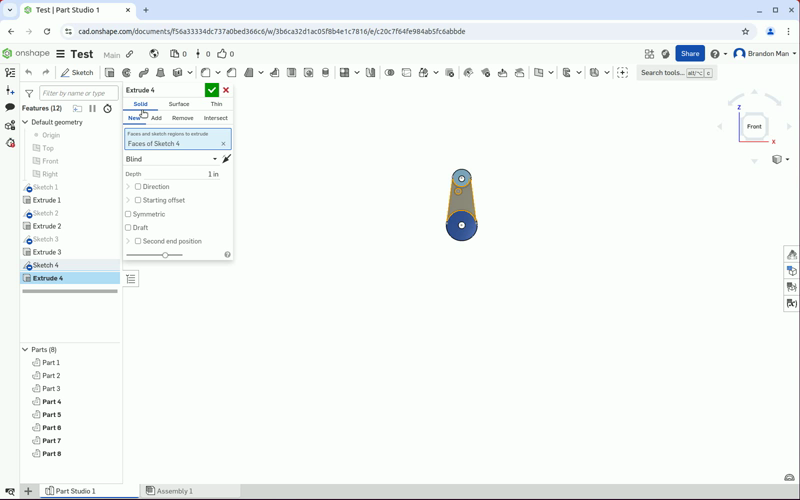
mouse_move(137, 120)
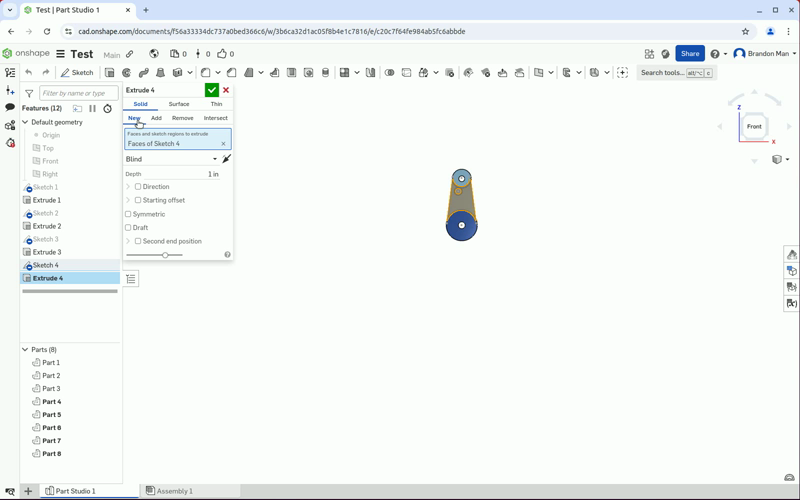
click(137, 120)
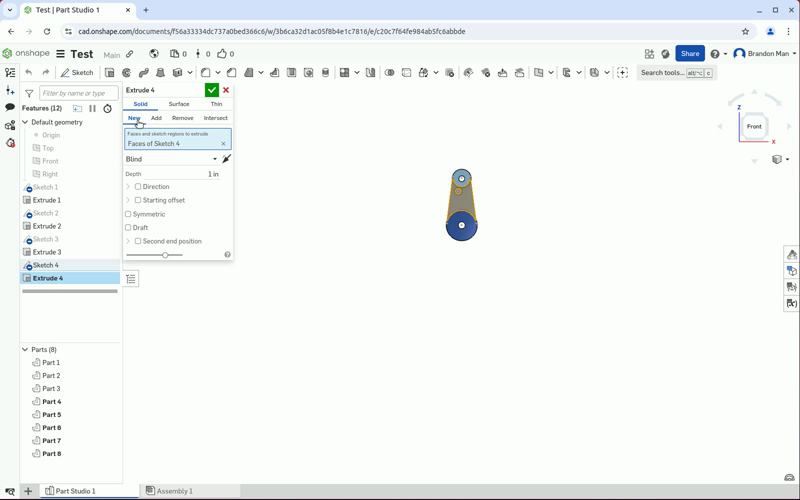
key(tab, 4)
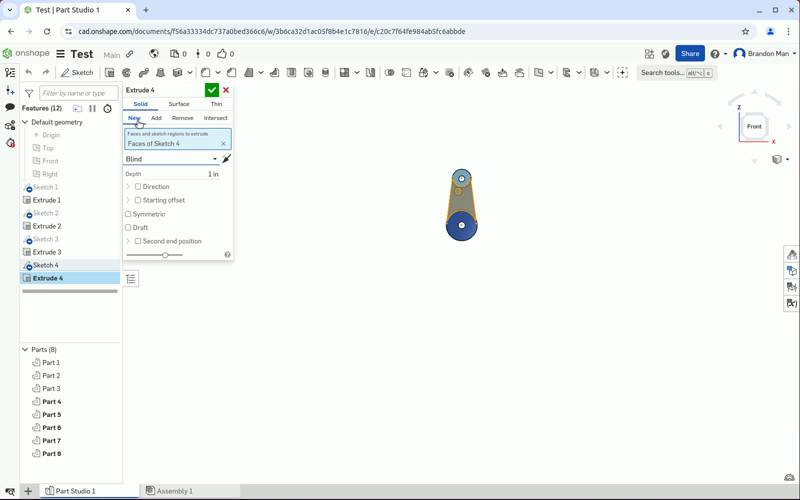
text(0.481)
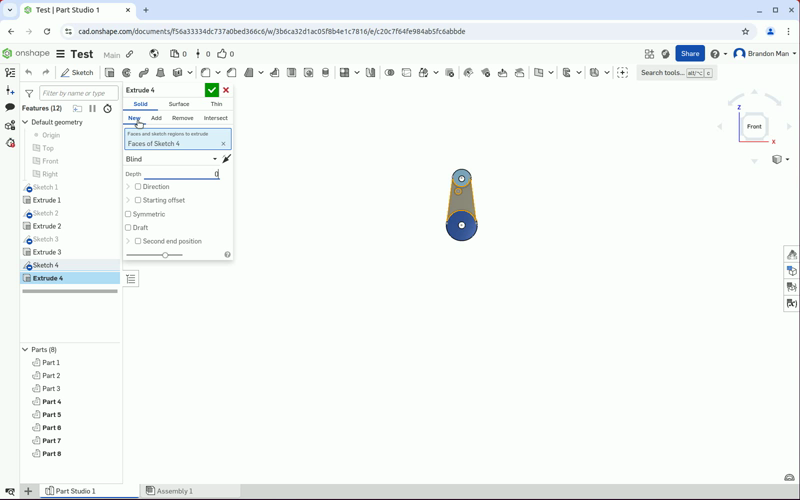
key(enter)
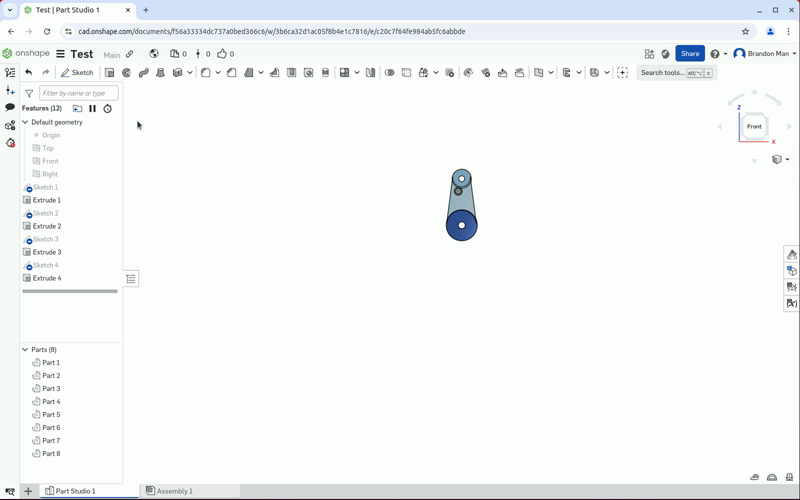
key(shift+h)
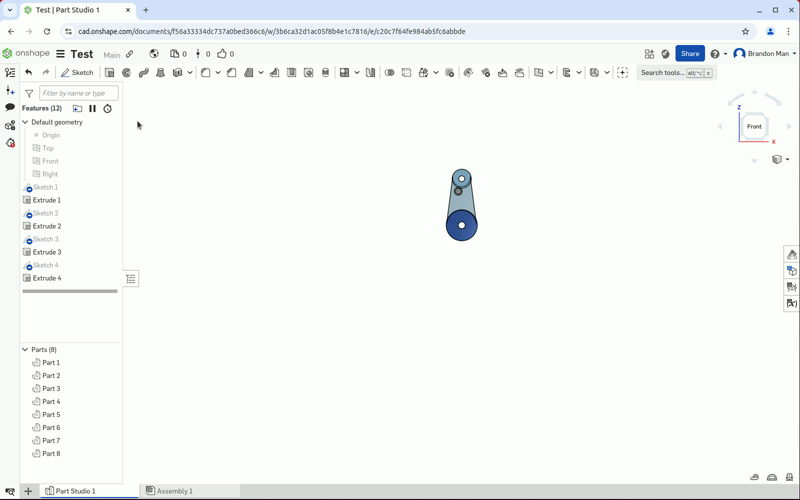
key(shift+h)
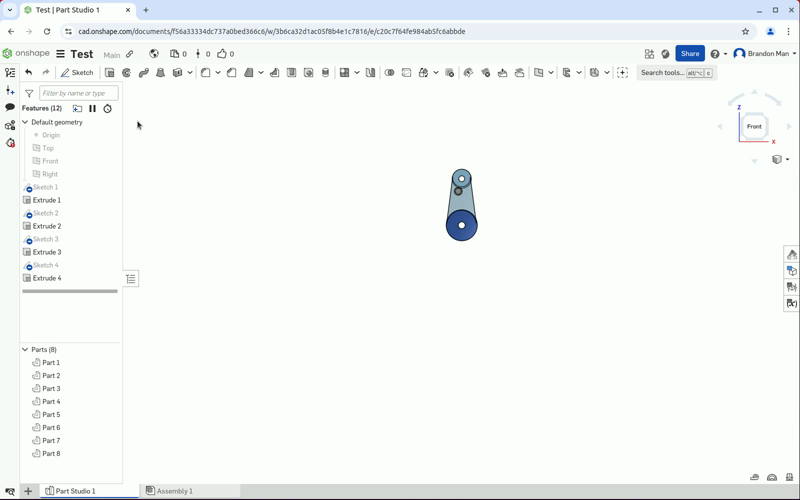
mouse_move(73, 189)
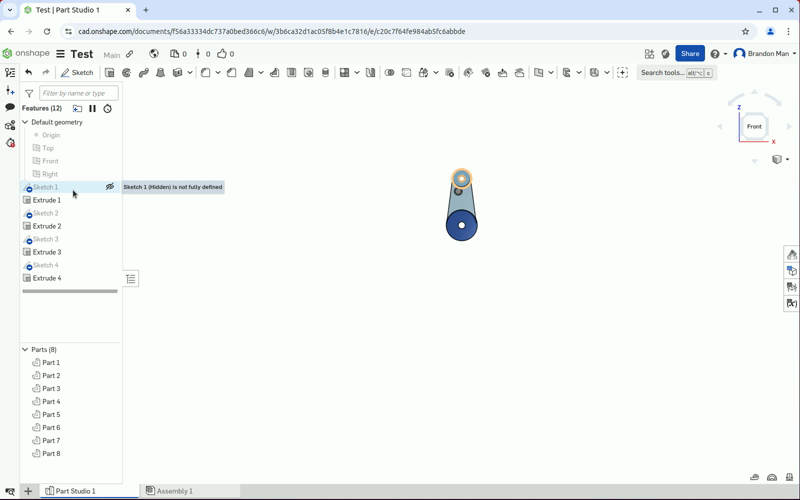
click(73, 189)
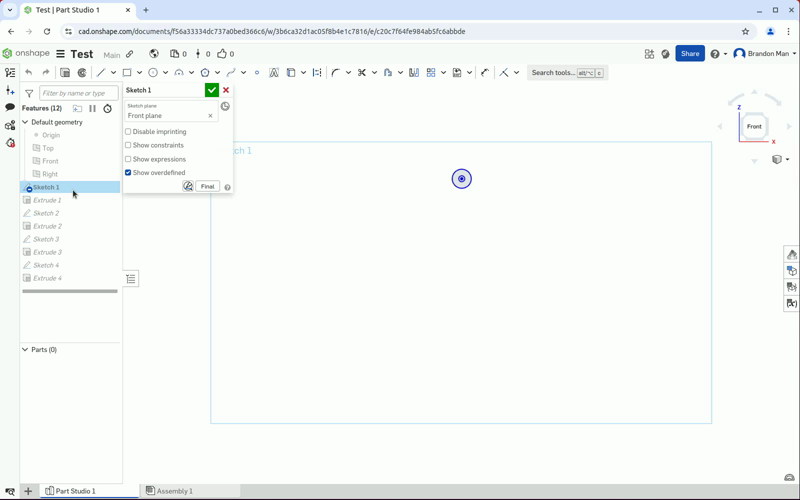
mouse_move(229, 92)
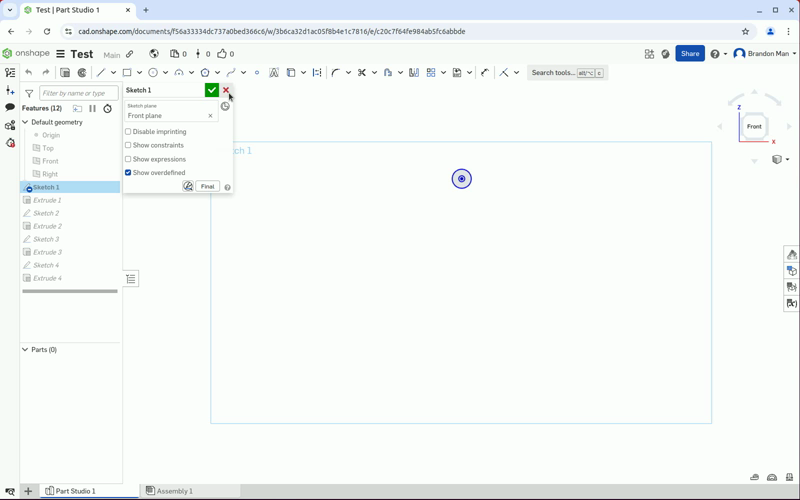
click(229, 92)
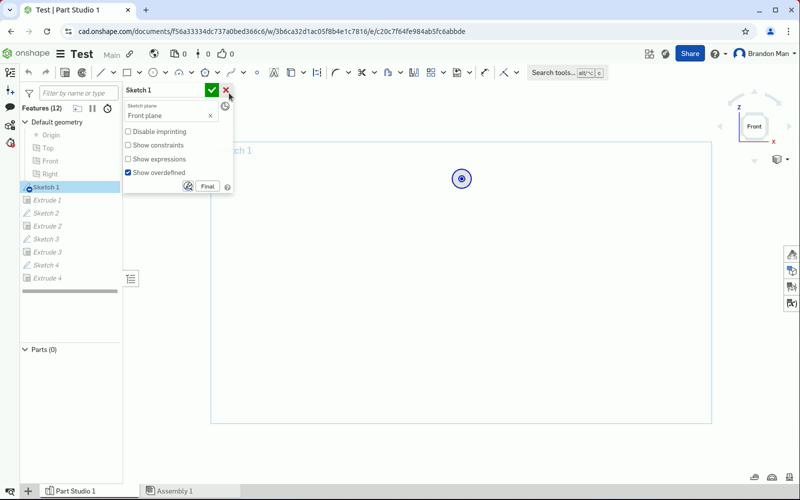
key(shift+s)
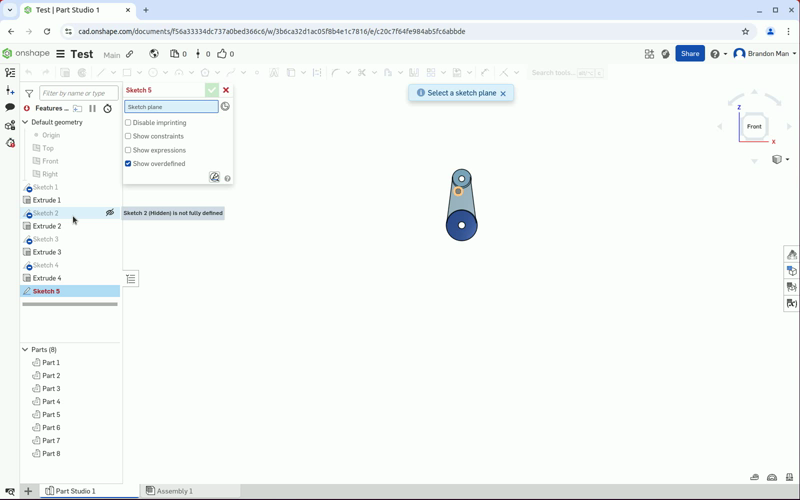
scroll(3)
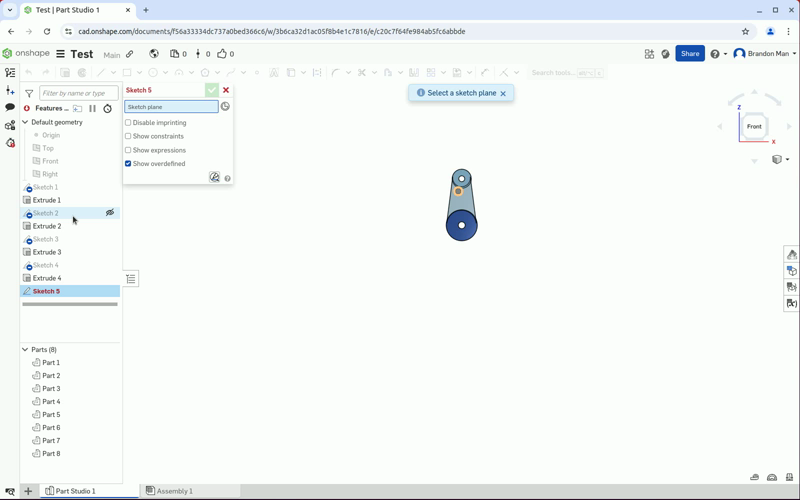
mouse_move(73, 163)
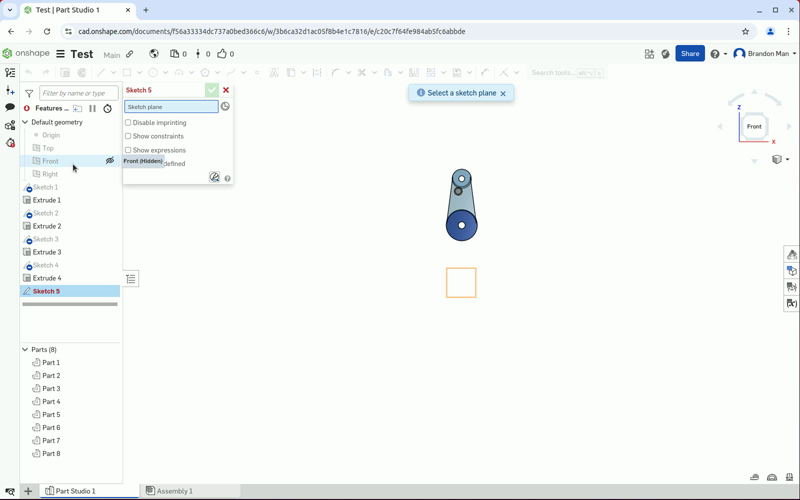
click(73, 163)
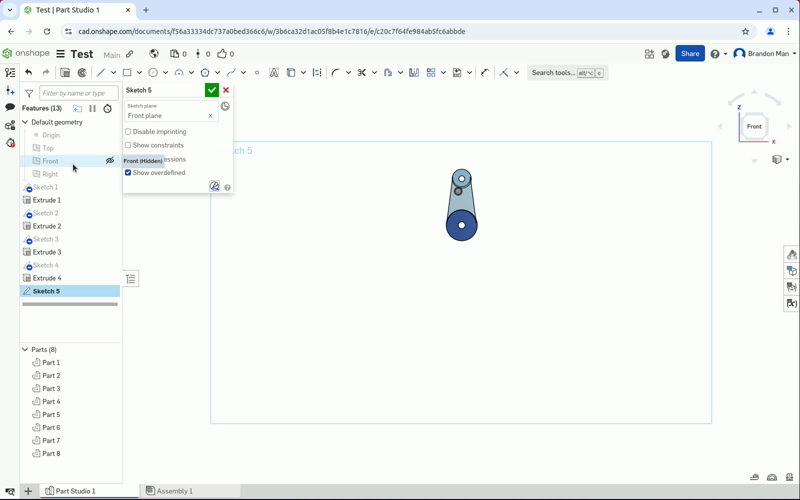
mouse_move(73, 352)
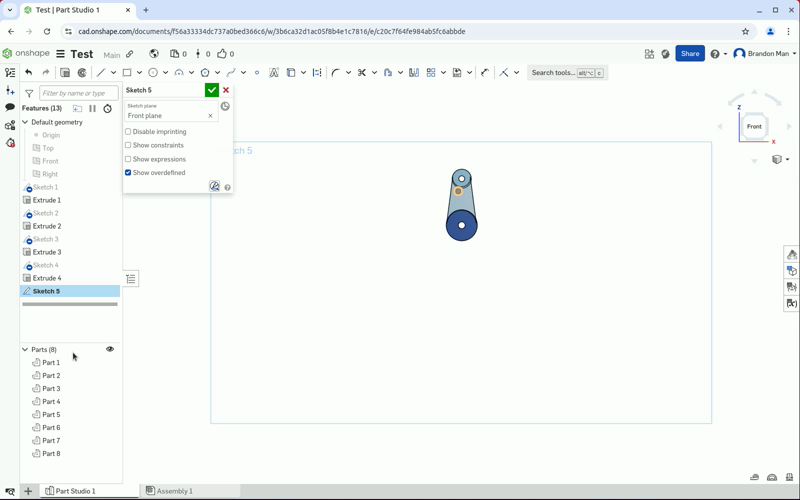
key(y)
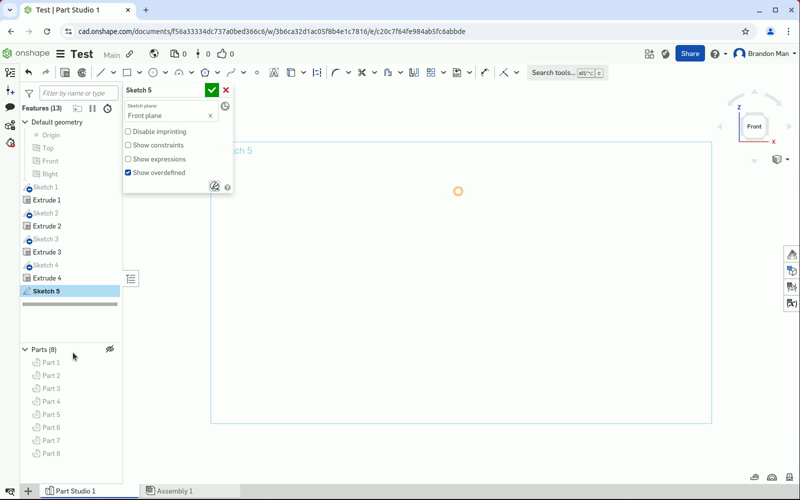
key(l)
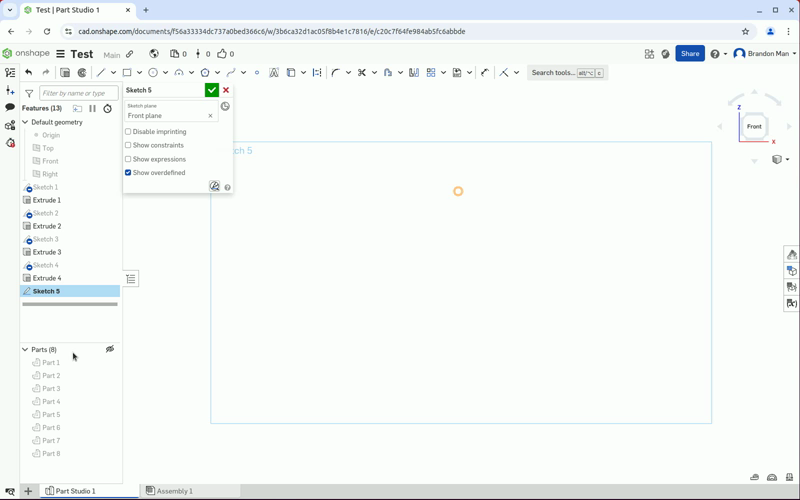
key_down(shift)
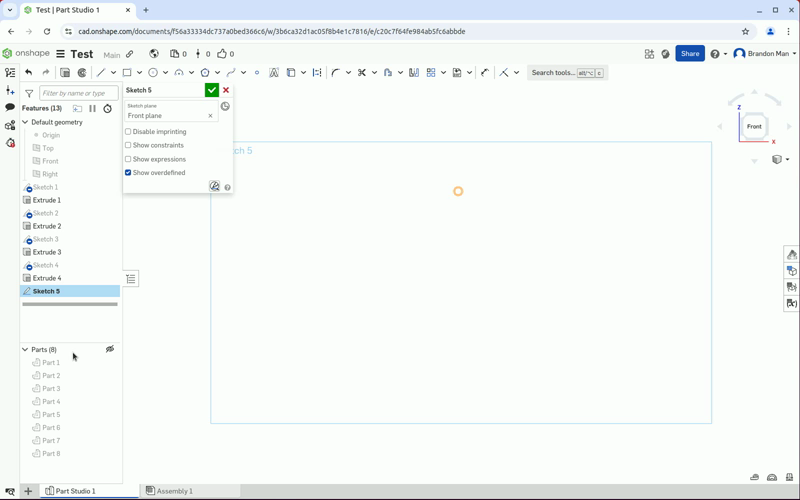
mouse_move(446, 226)
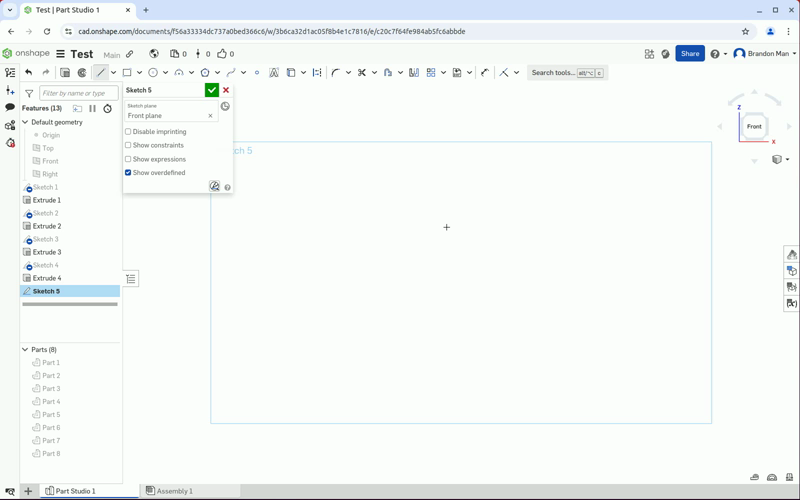
click(446, 226)
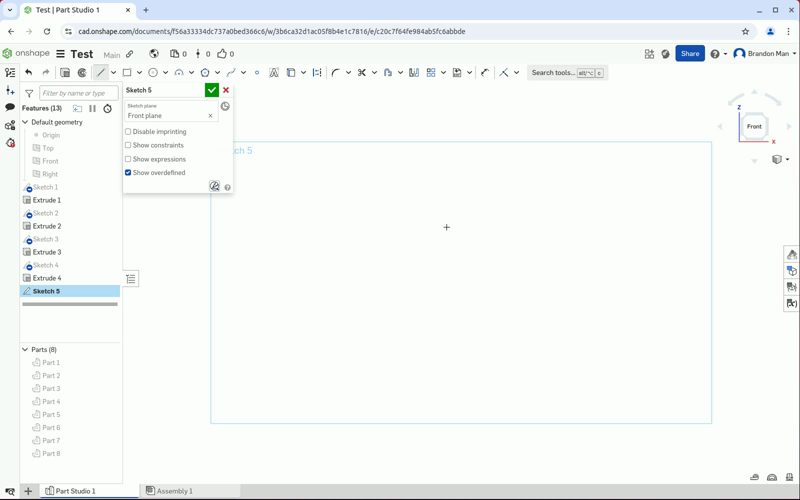
key_up(shift)
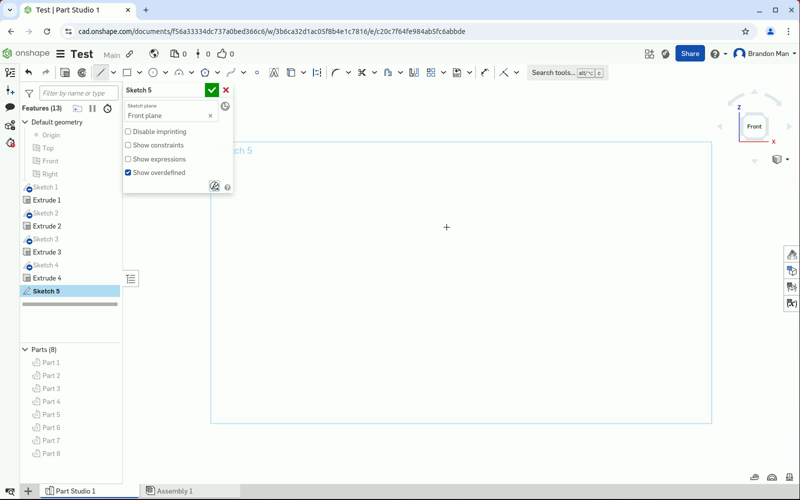
key_down(shift)
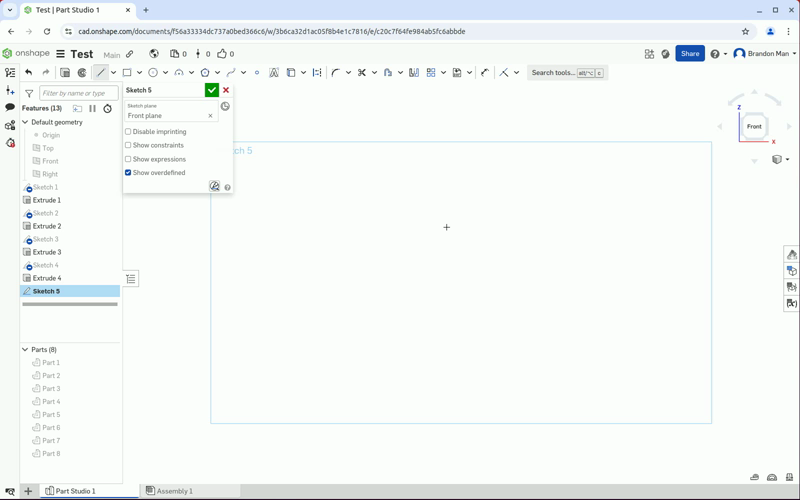
mouse_move(476, 226)
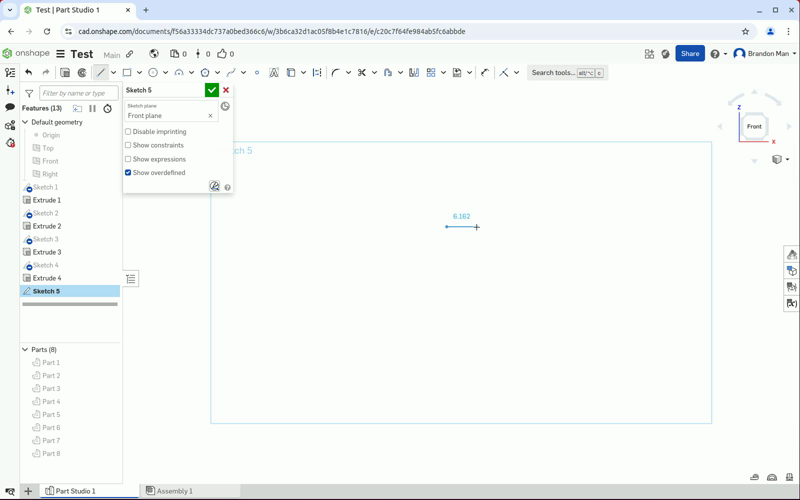
mouse_move(452, 282)
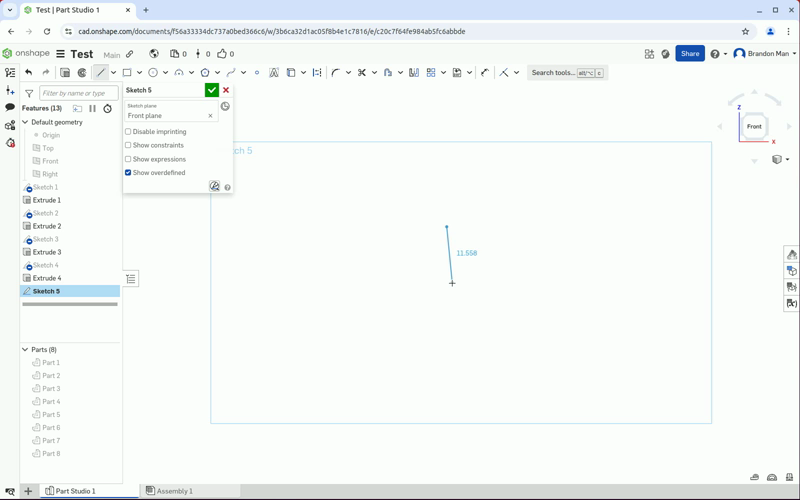
click(452, 282)
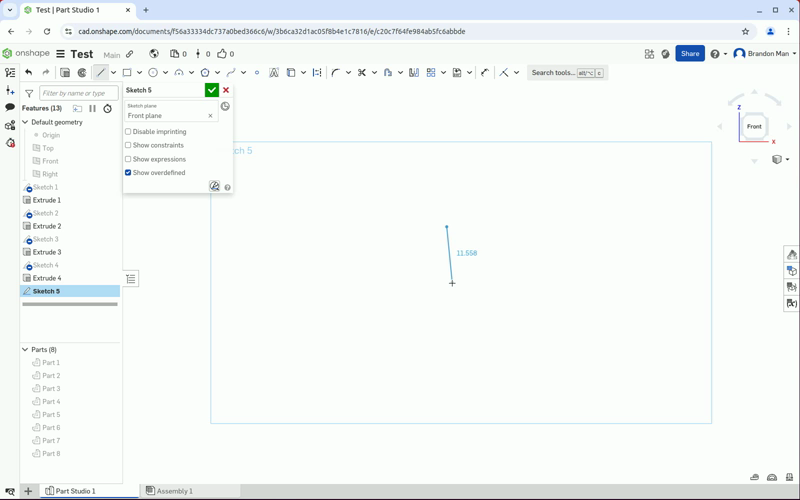
key_up(shift)
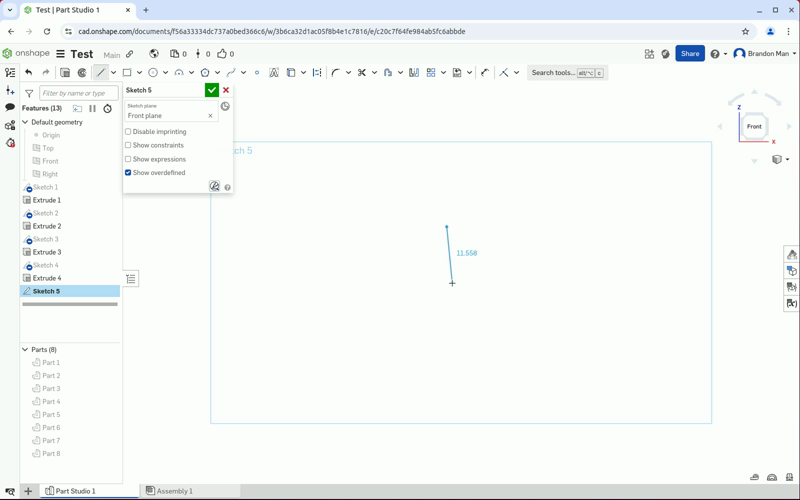
key(esc)
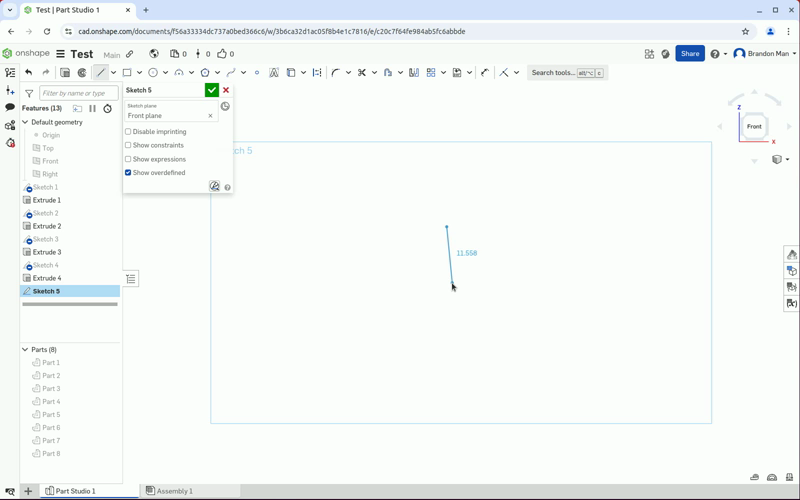
key(a)
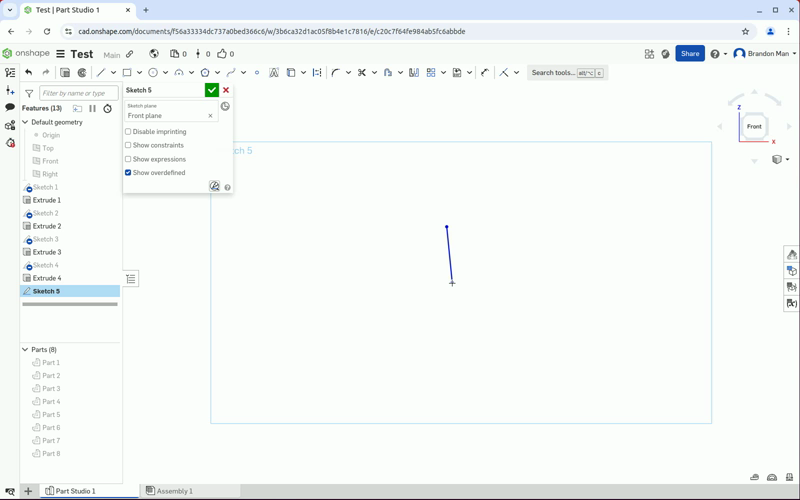
mouse_move(452, 282)
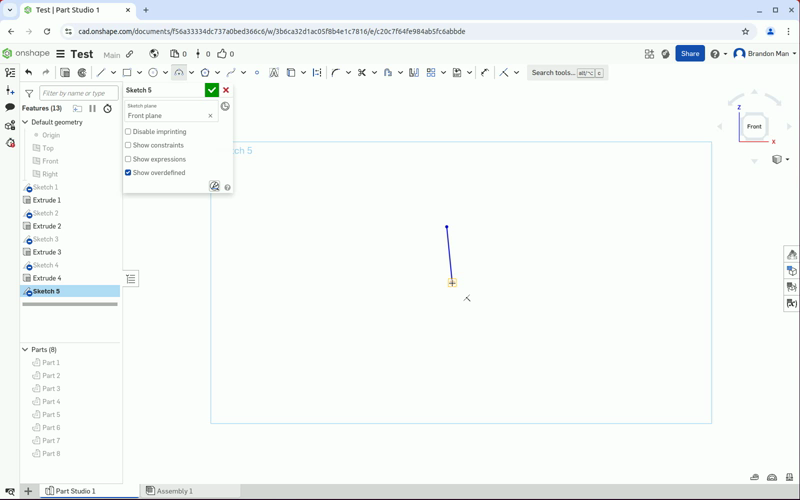
click(452, 282)
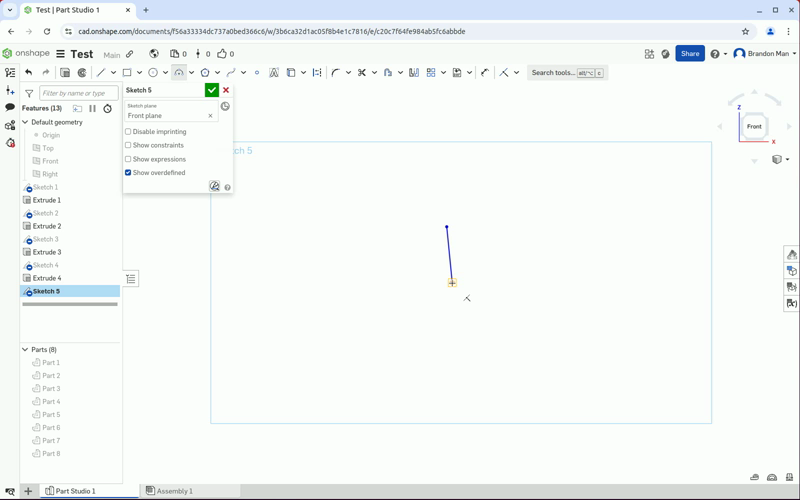
key_down(shift)
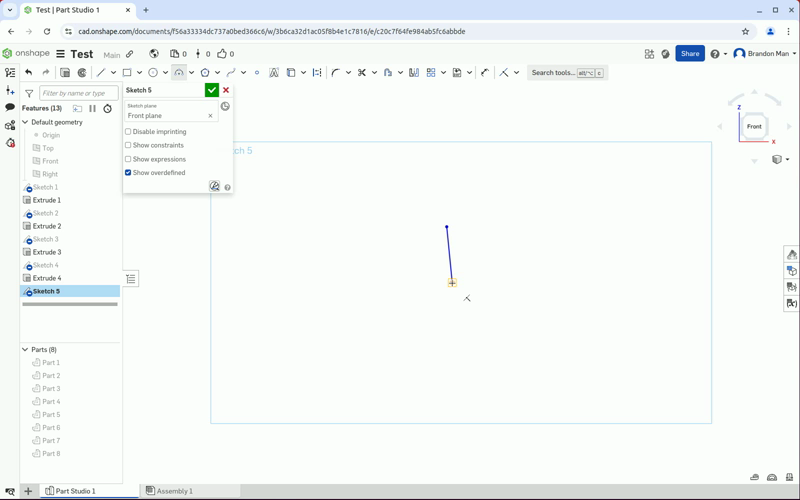
mouse_move(461, 291)
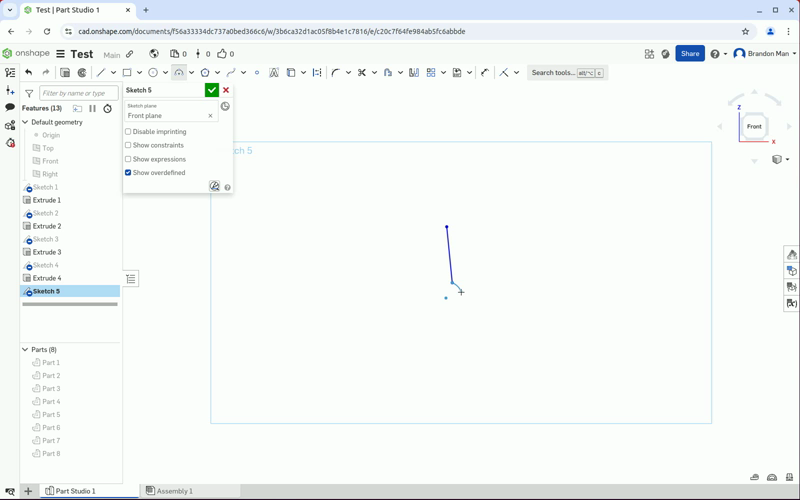
click(461, 291)
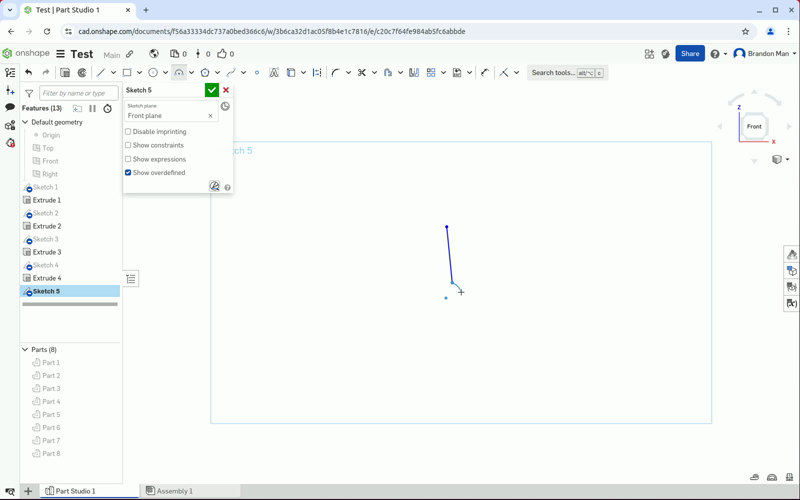
mouse_move(467, 276)
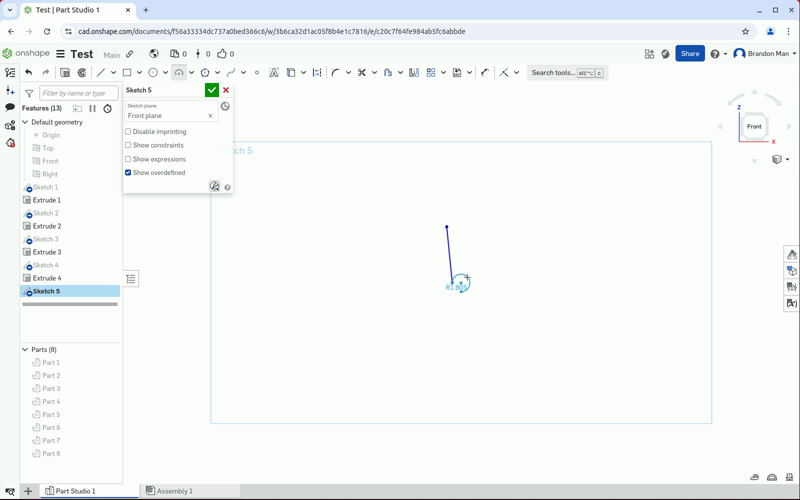
click(467, 276)
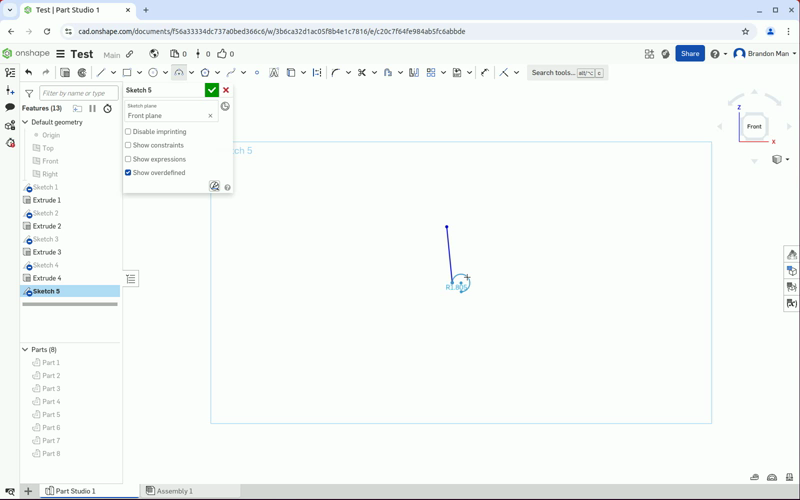
key_up(shift)
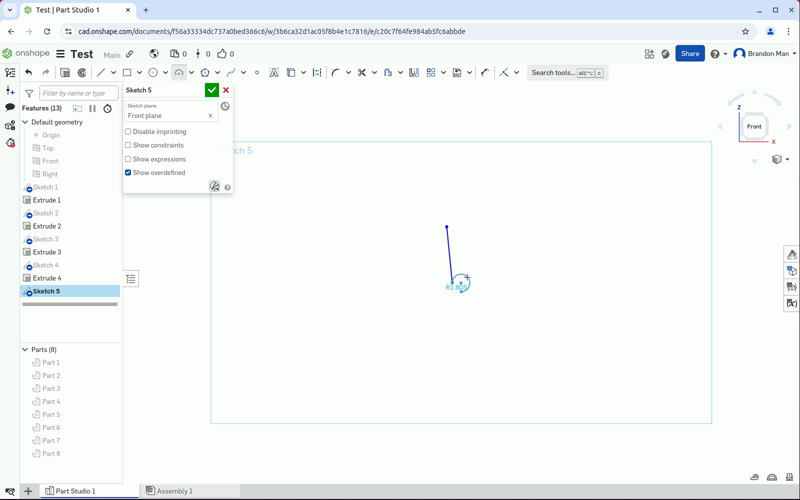
key(esc)
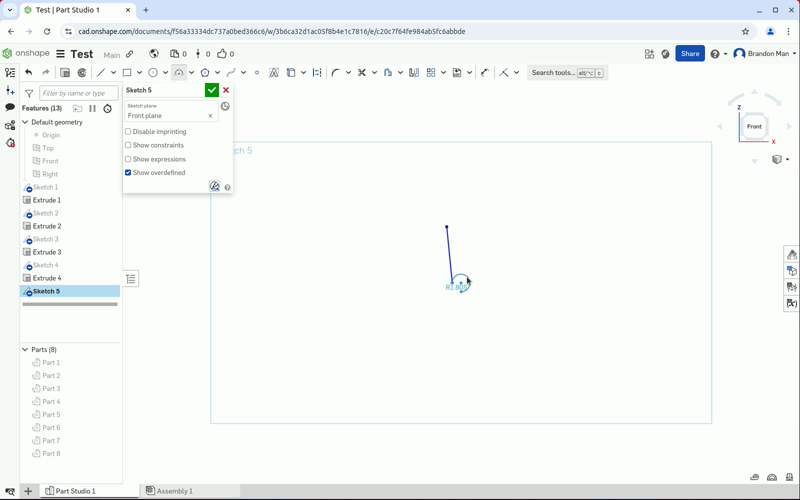
key(l)
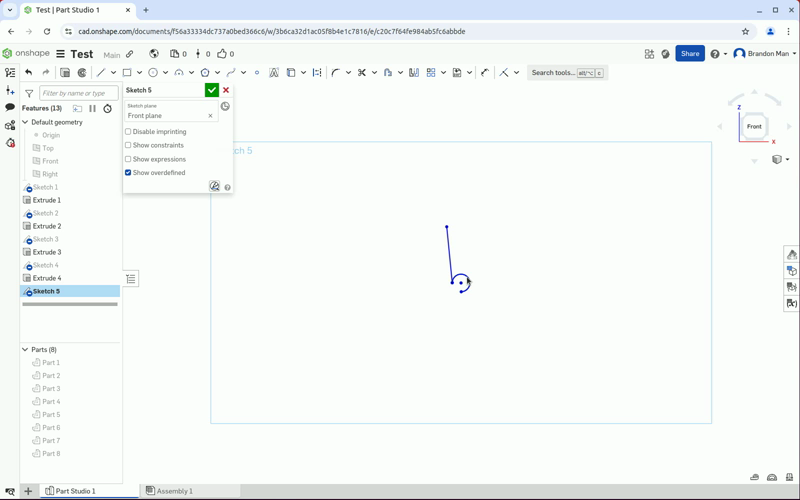
mouse_move(461, 291)
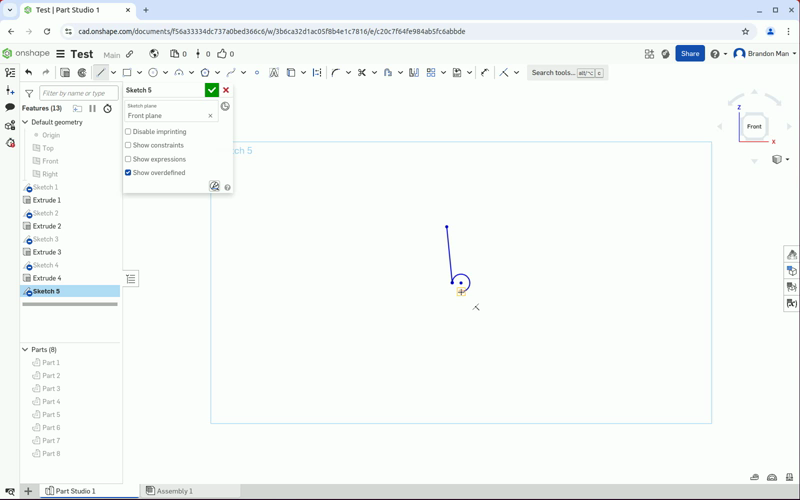
click(461, 291)
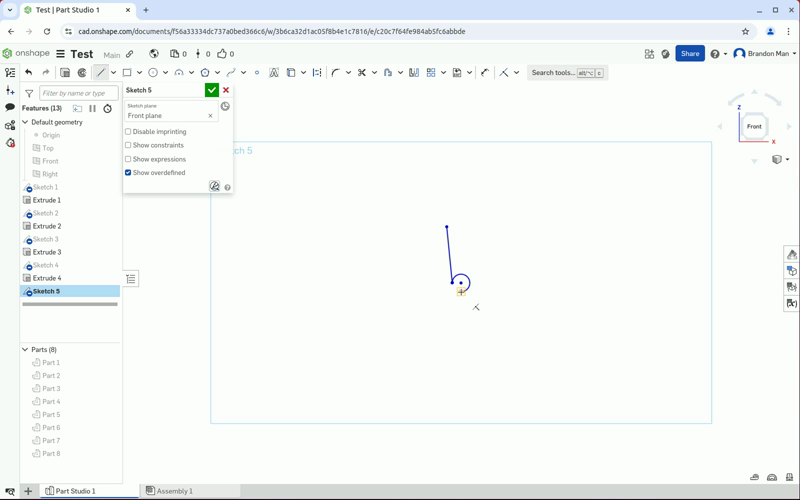
key_down(shift)
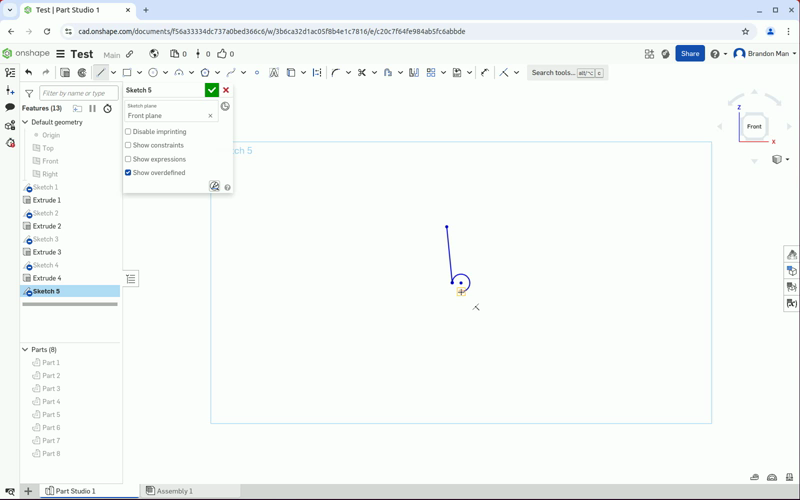
mouse_move(491, 291)
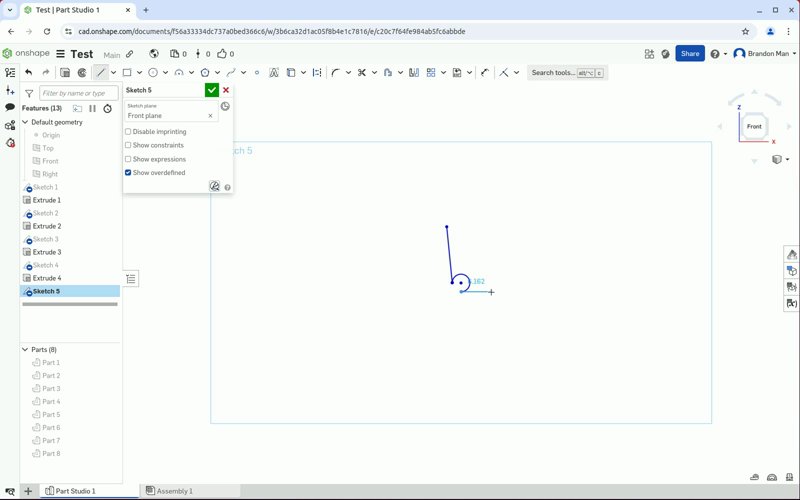
mouse_move(502, 290)
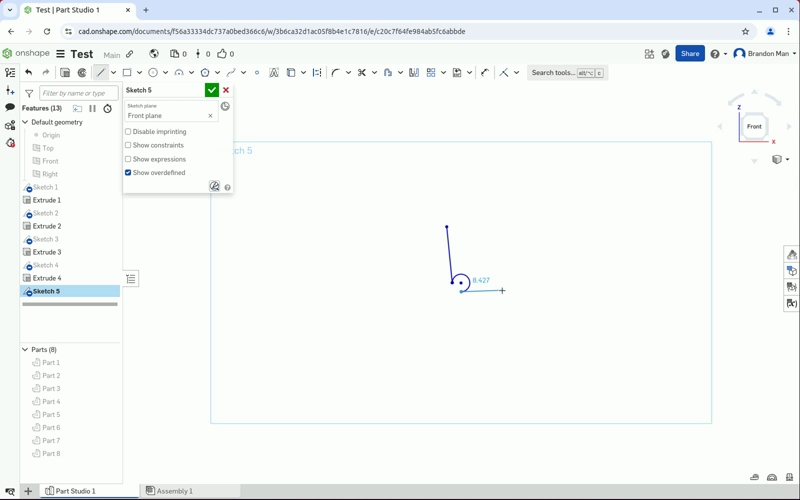
click(502, 290)
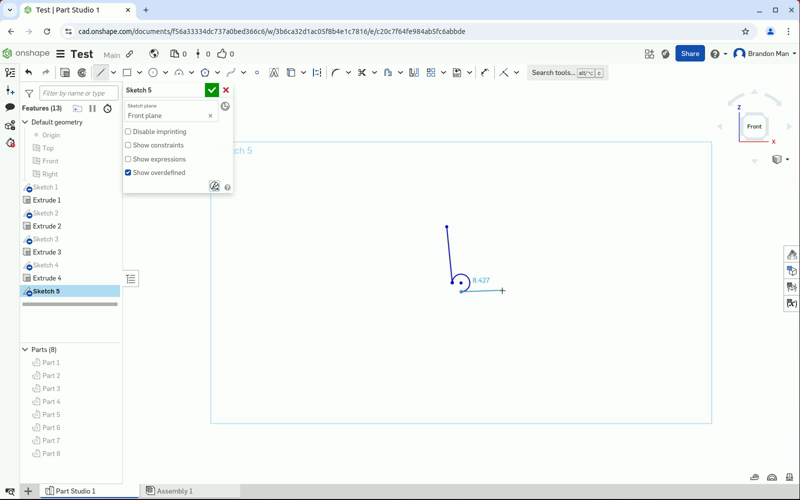
key_up(shift)
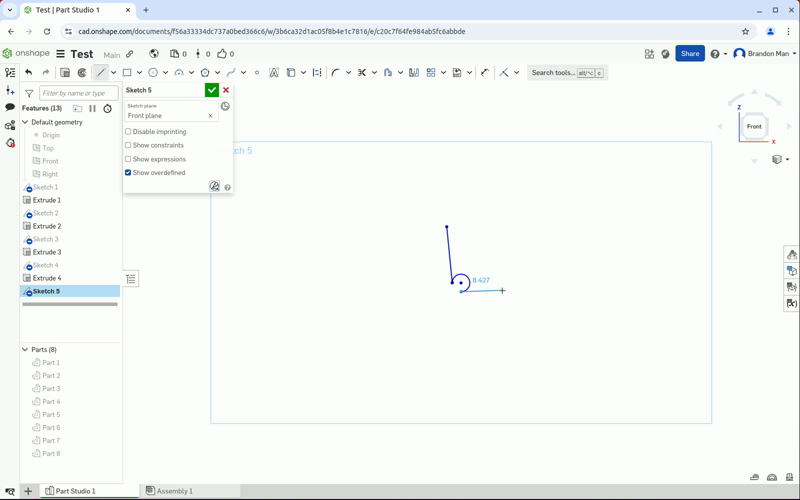
key(esc)
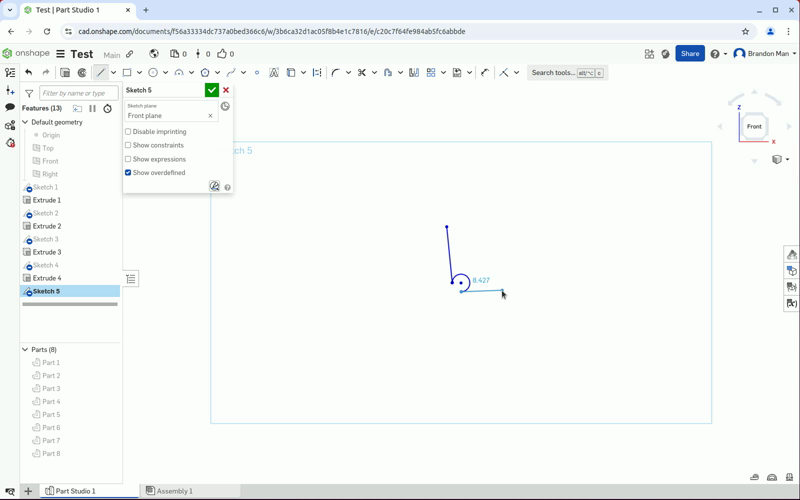
key(a)
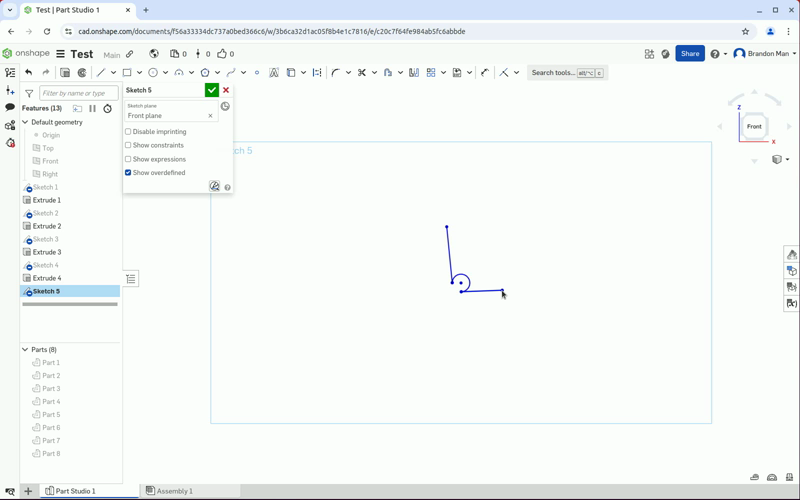
mouse_move(502, 290)
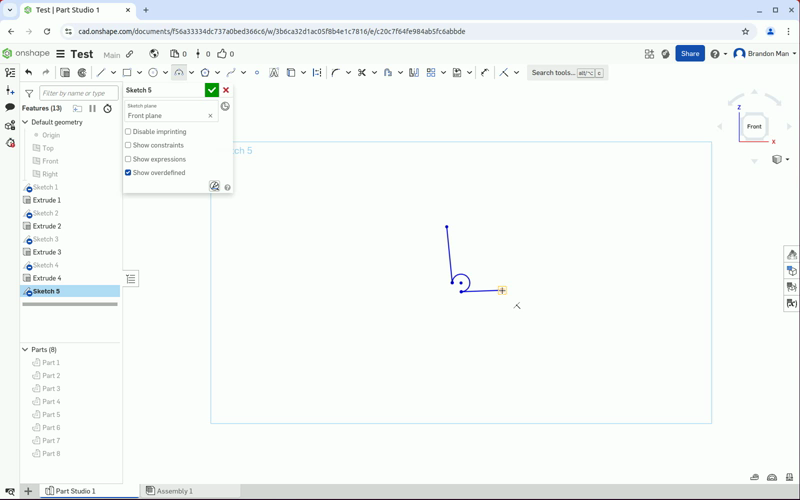
click(502, 290)
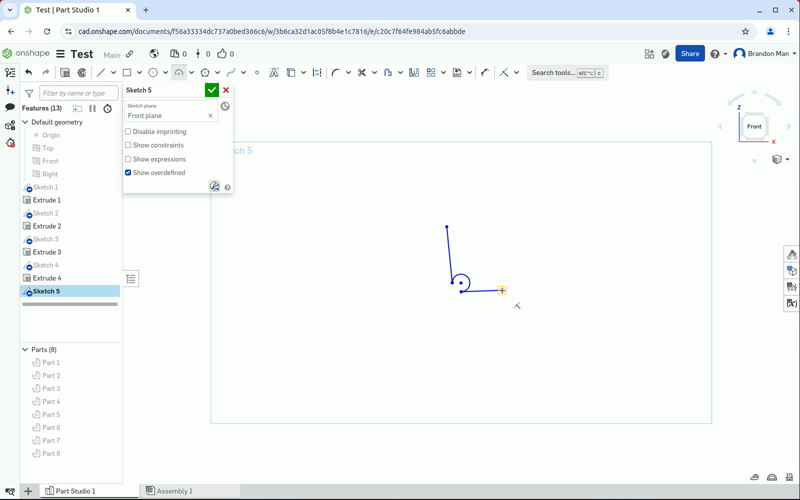
key_down(shift)
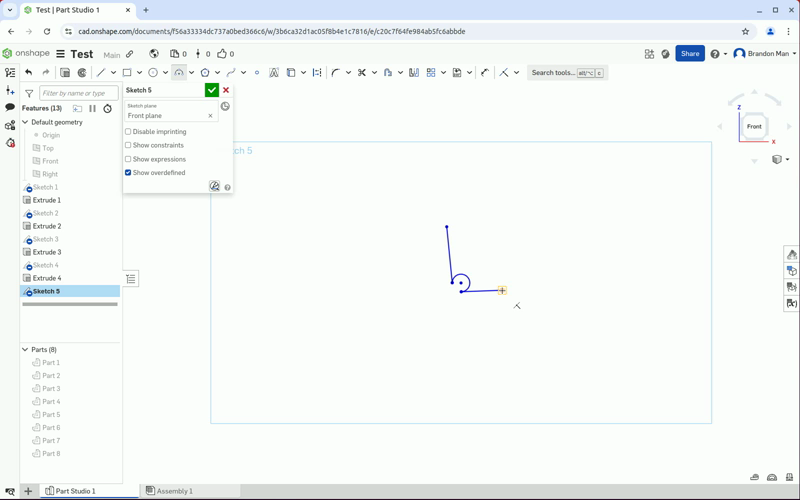
mouse_move(502, 276)
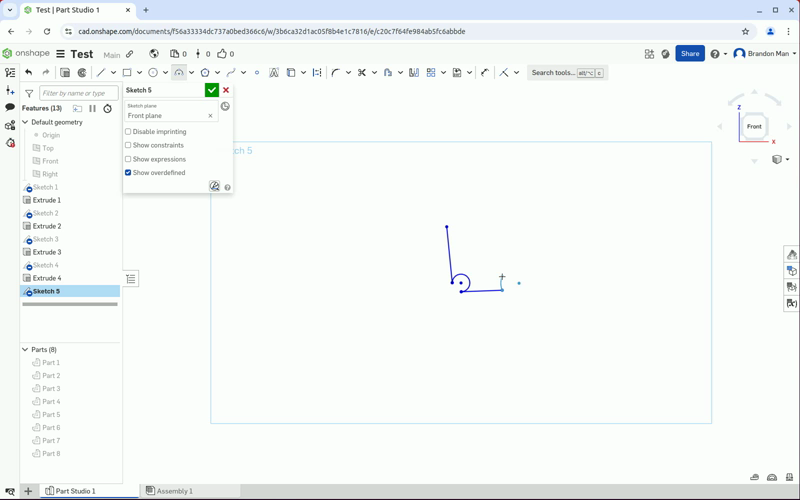
click(502, 276)
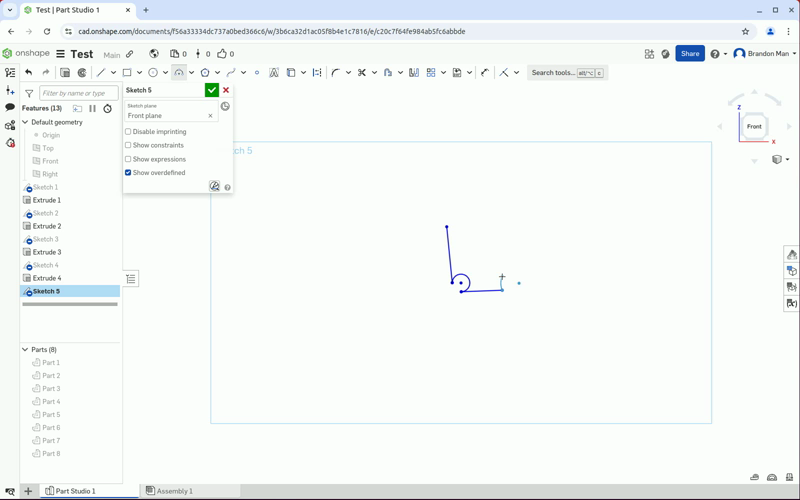
mouse_move(494, 282)
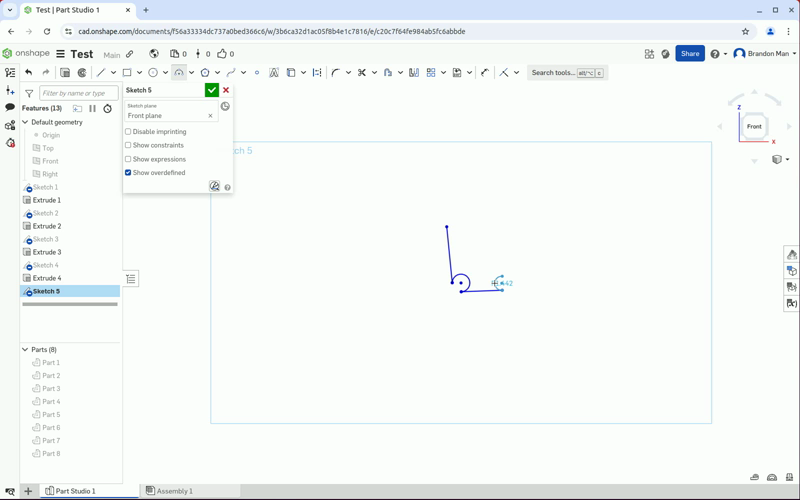
click(494, 282)
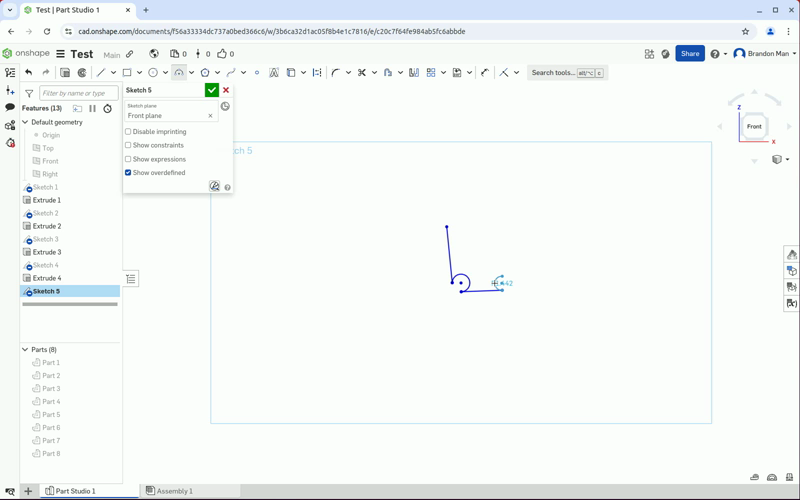
key_up(shift)
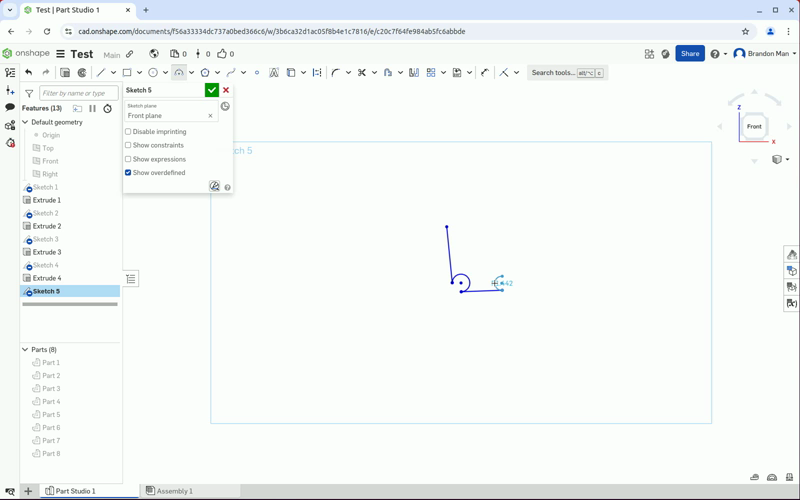
key(esc)
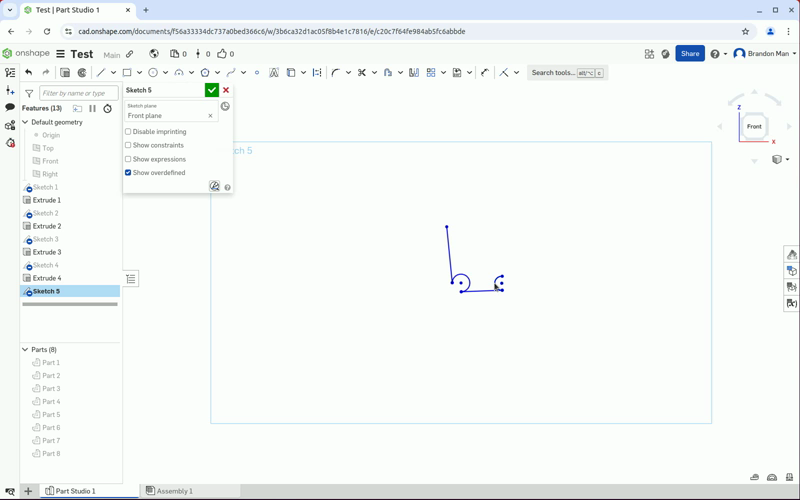
key(l)
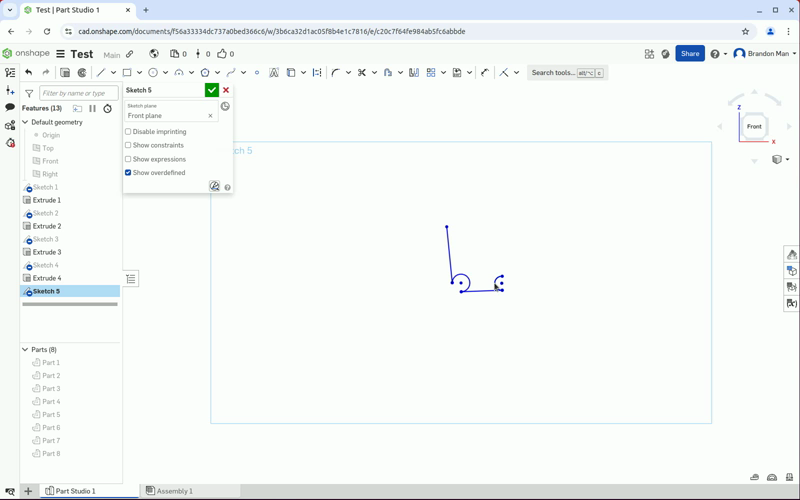
mouse_move(502, 276)
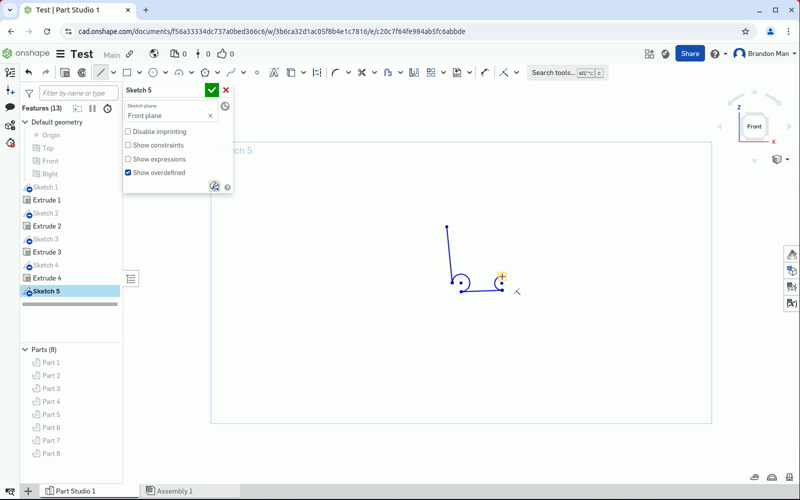
click(502, 276)
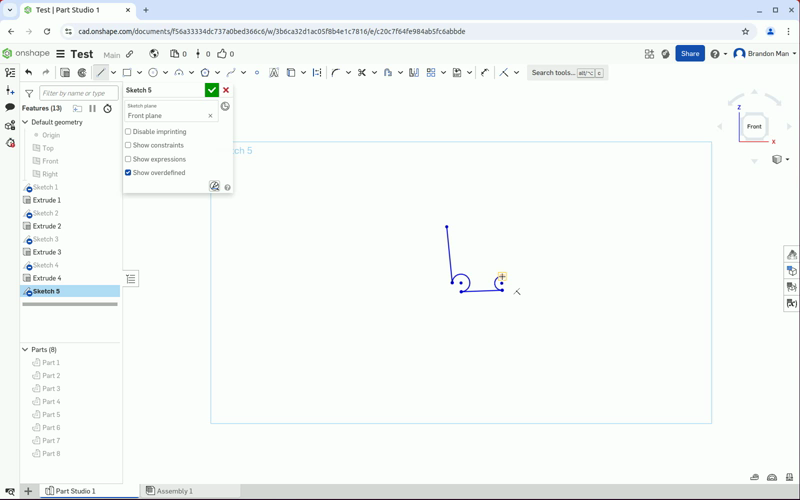
key_down(shift)
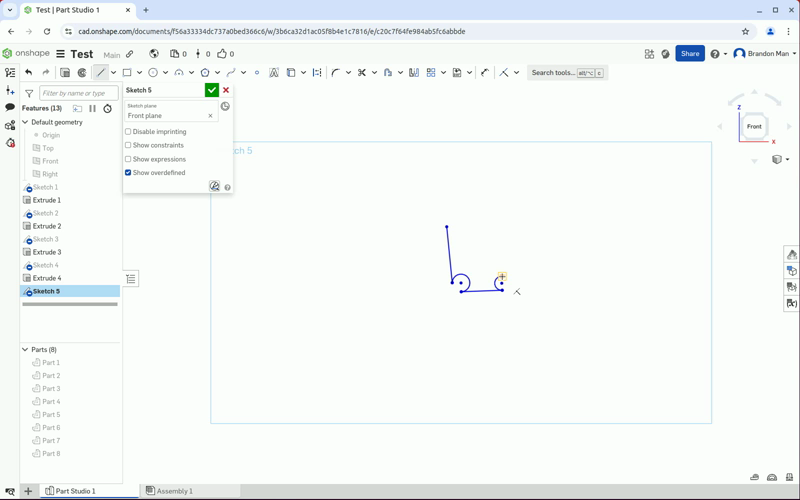
mouse_move(532, 276)
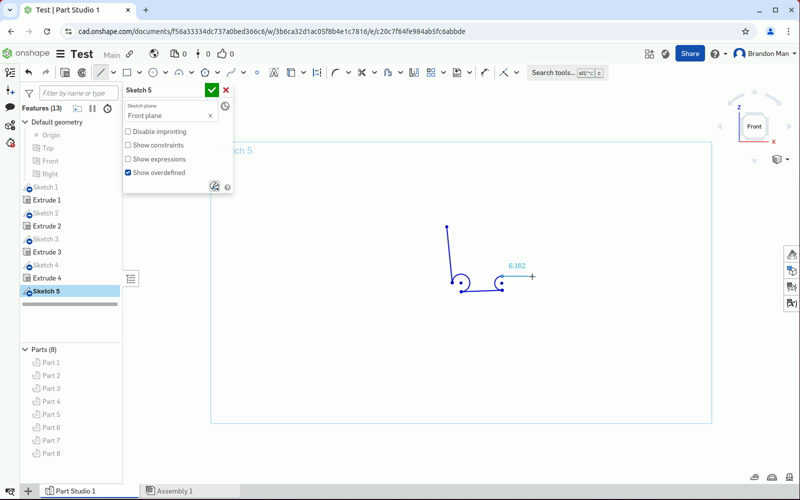
mouse_move(478, 275)
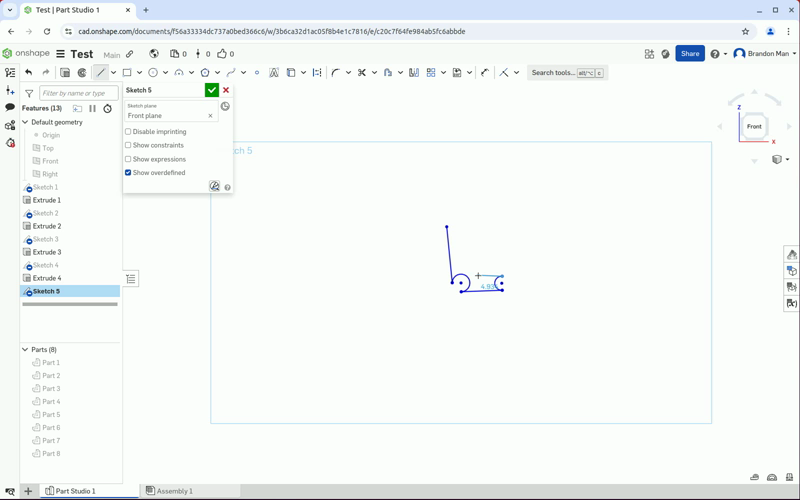
click(478, 275)
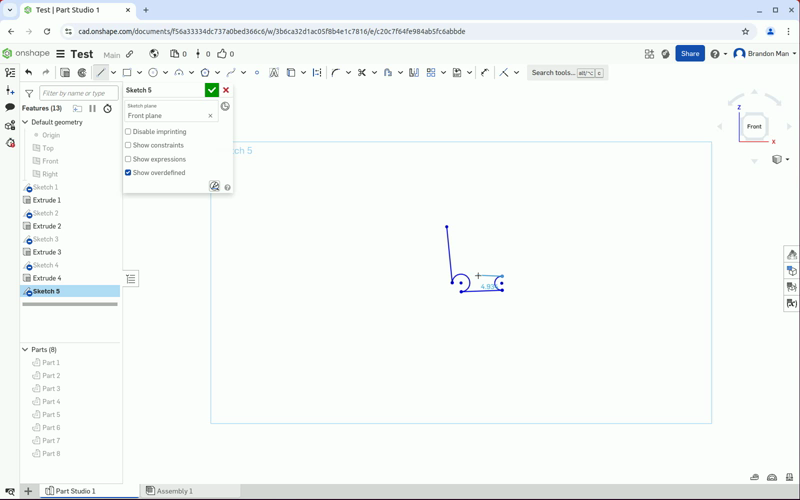
key_up(shift)
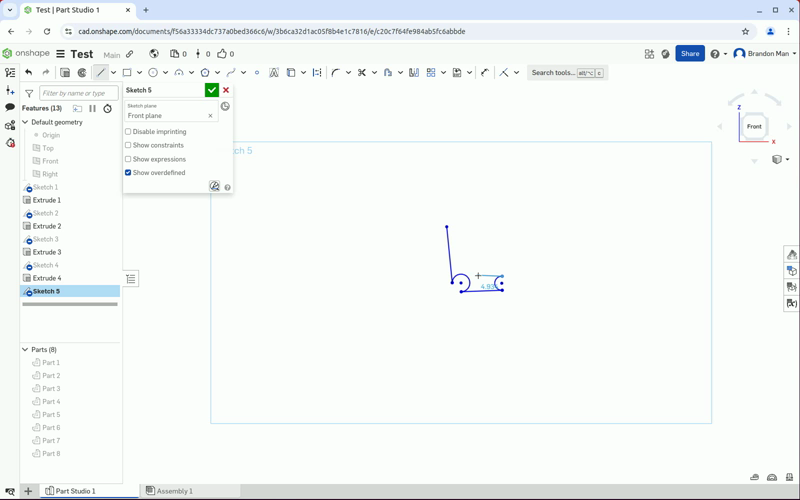
key(esc)
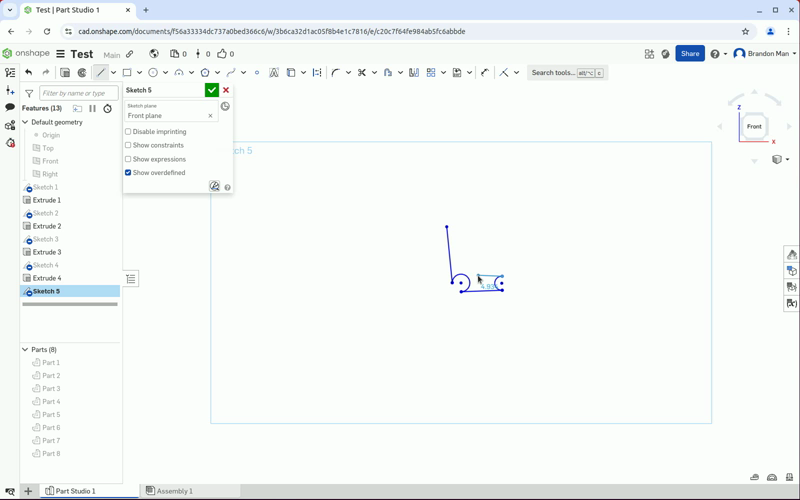
key(a)
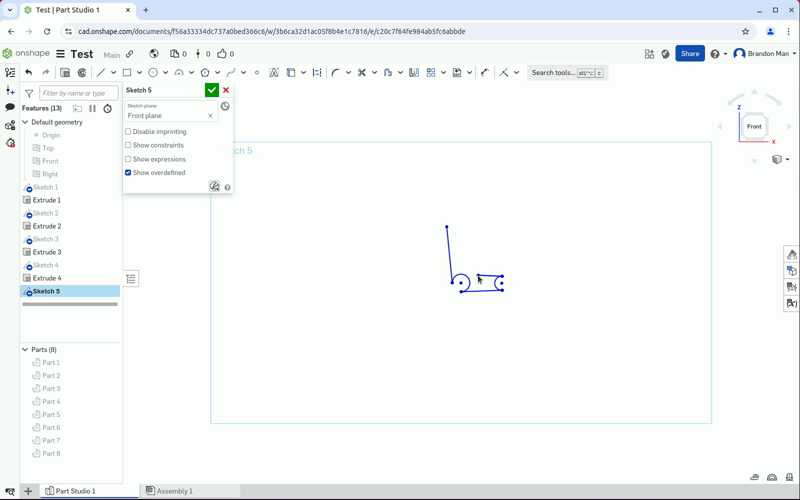
mouse_move(478, 275)
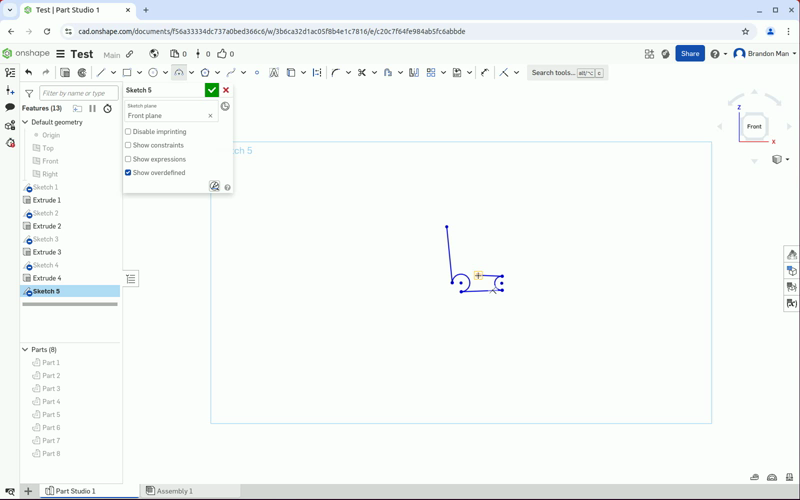
click(478, 275)
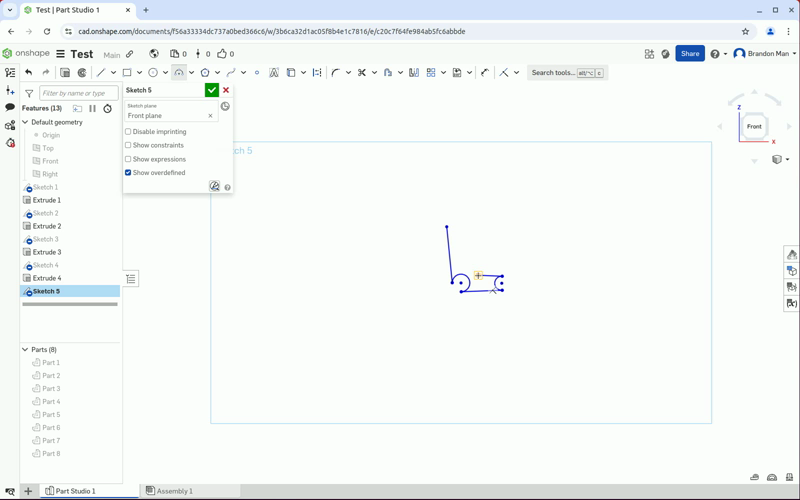
key_down(shift)
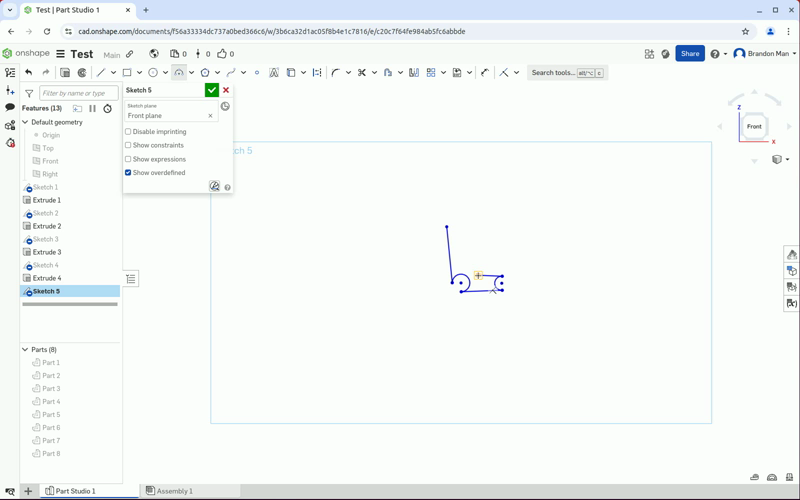
mouse_move(471, 267)
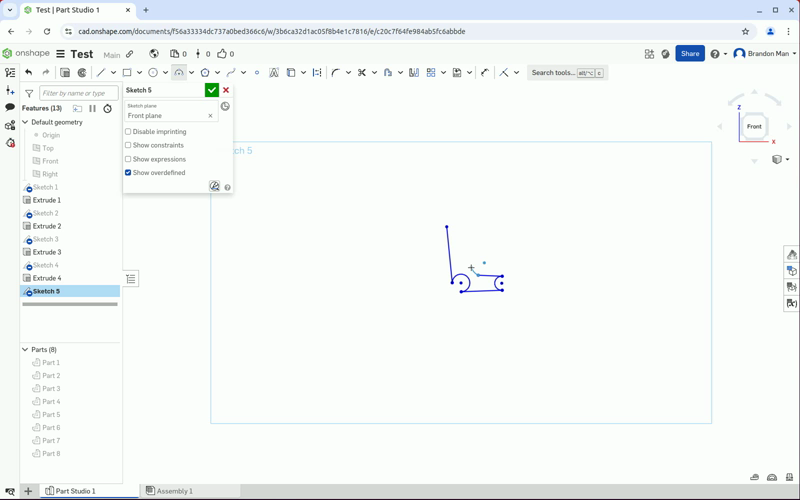
click(471, 267)
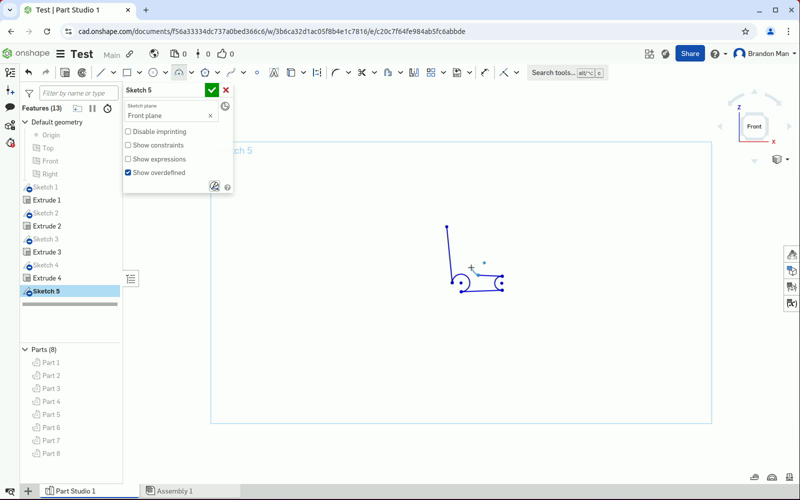
mouse_move(472, 272)
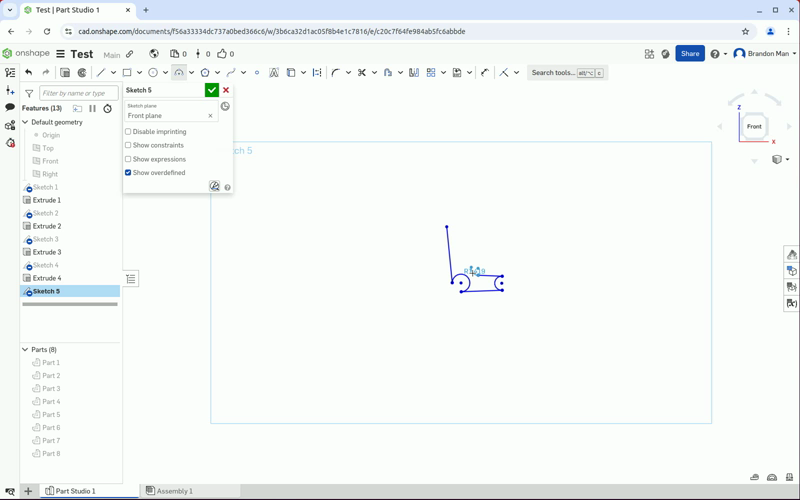
click(472, 272)
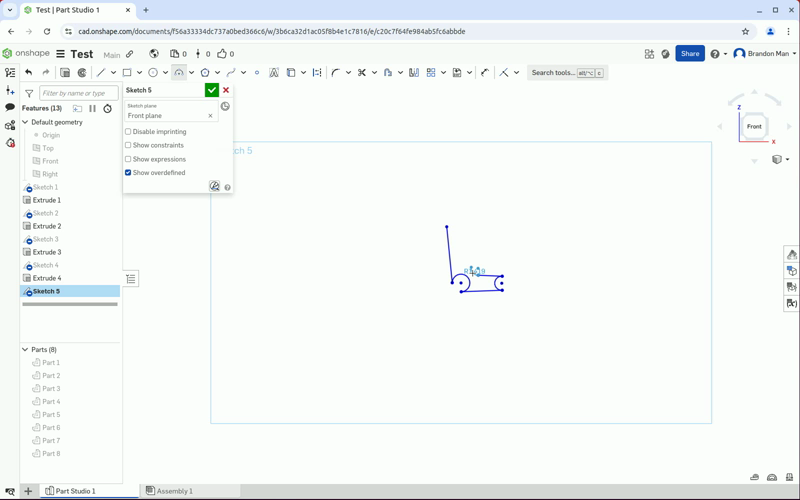
key_up(shift)
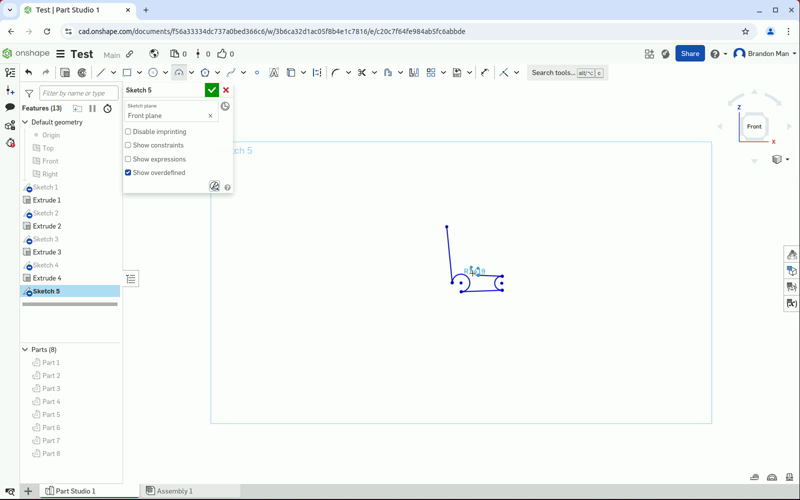
key(esc)
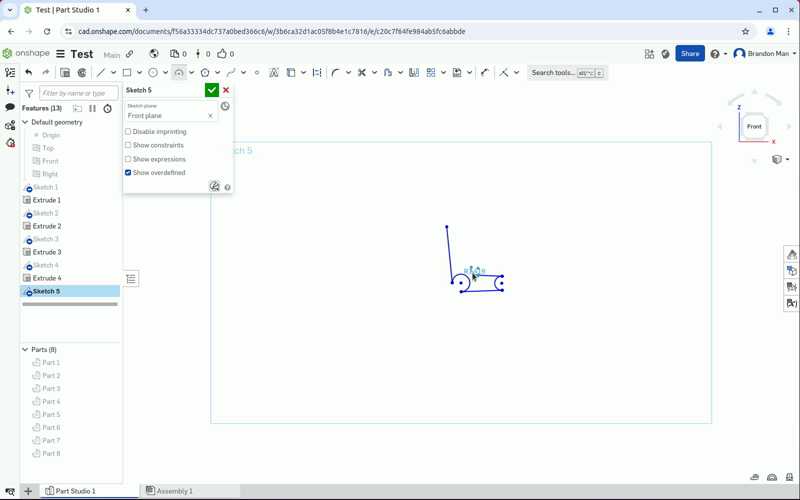
key(l)
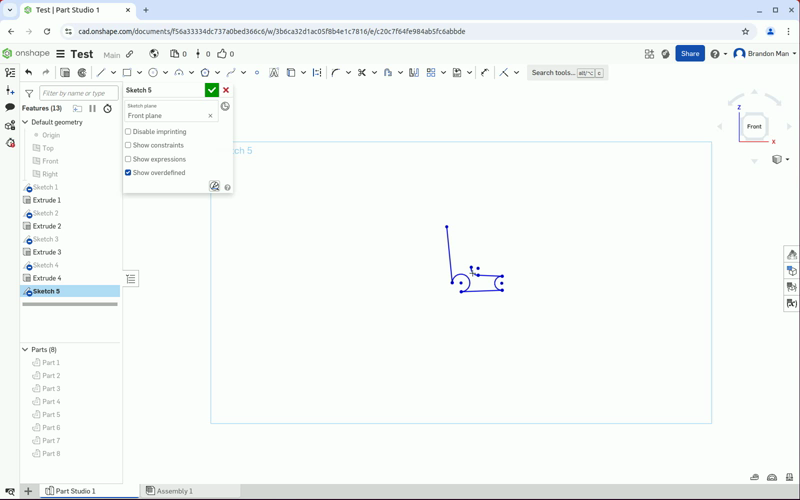
mouse_move(471, 267)
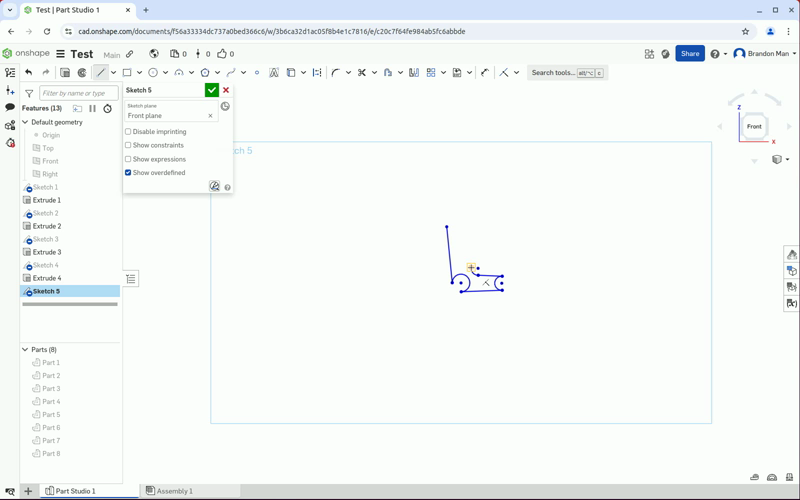
click(471, 267)
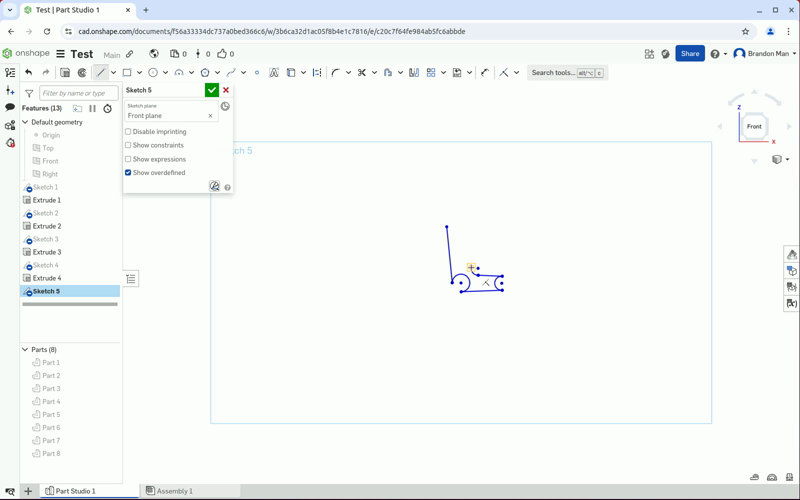
key_down(shift)
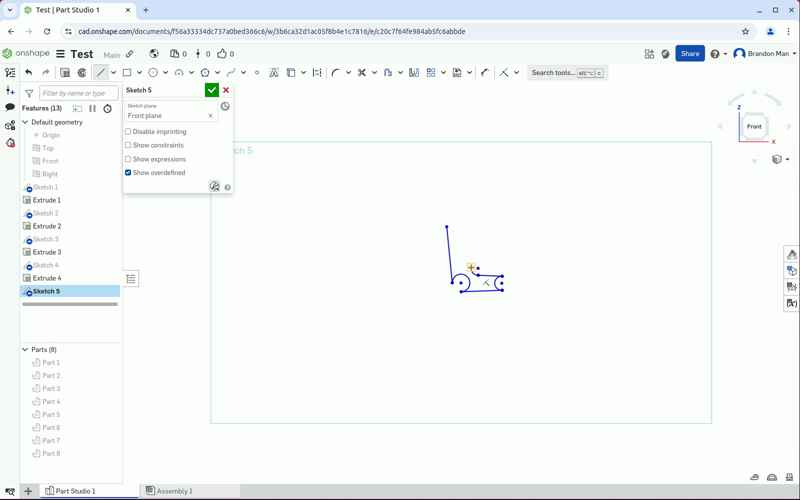
mouse_move(501, 267)
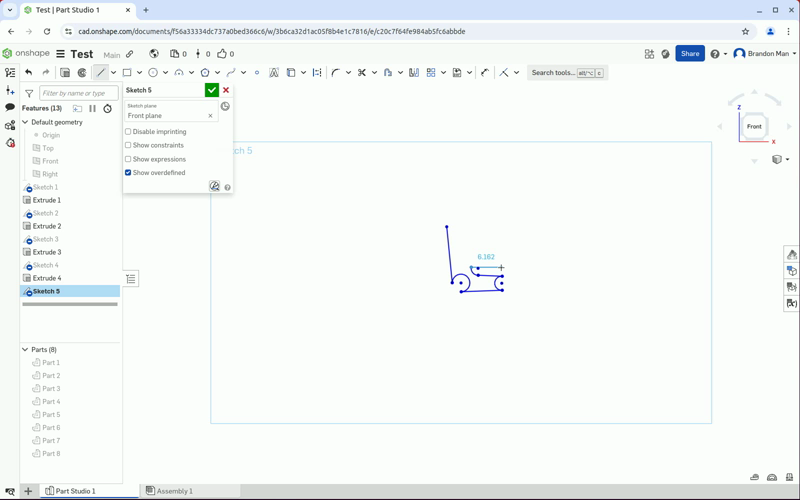
mouse_move(475, 226)
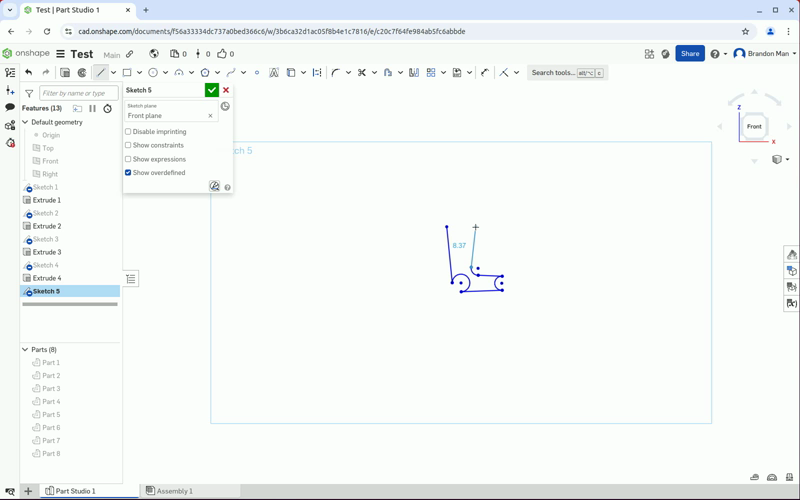
click(475, 226)
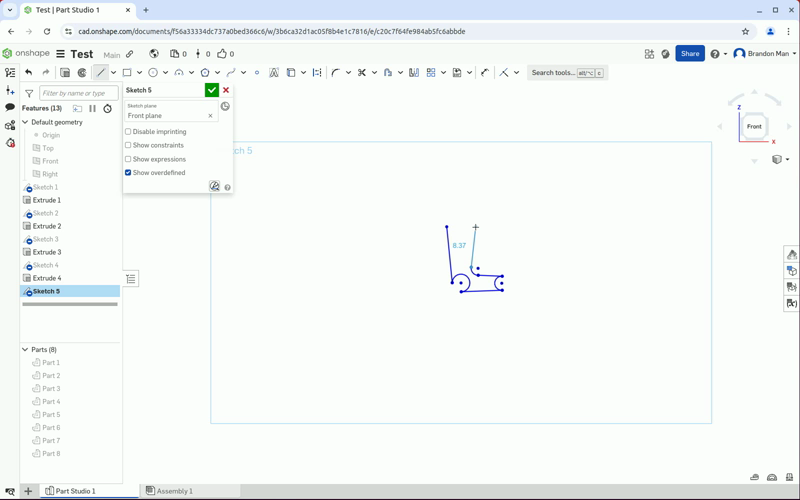
key_up(shift)
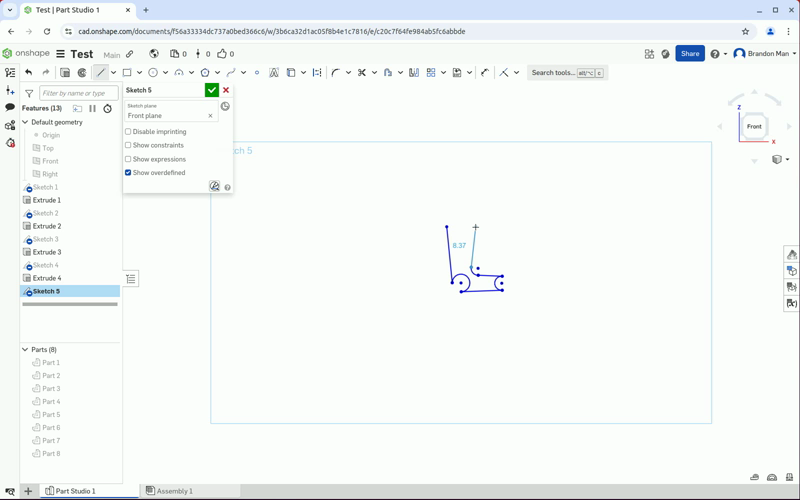
key(esc)
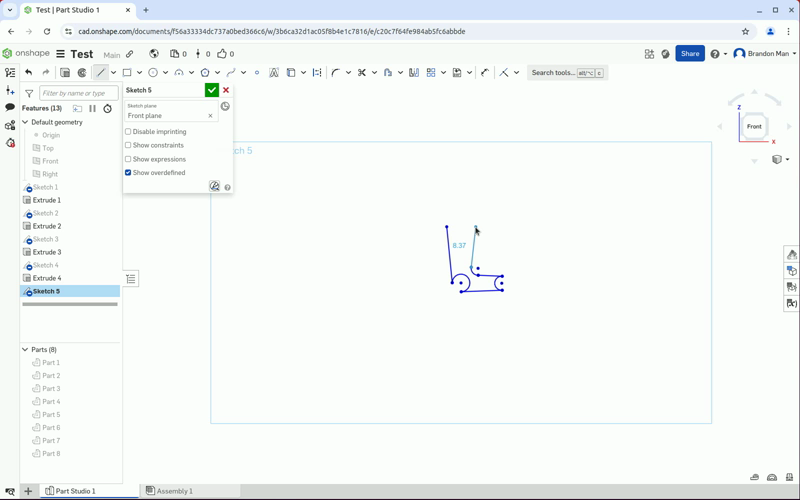
key(a)
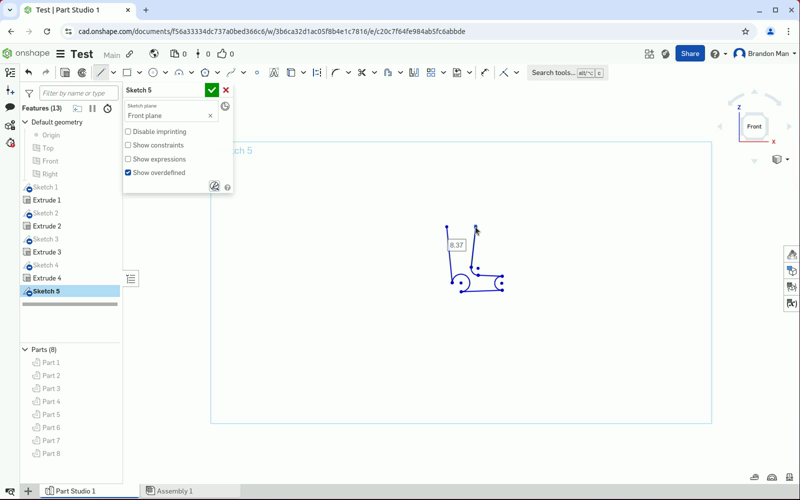
mouse_move(475, 226)
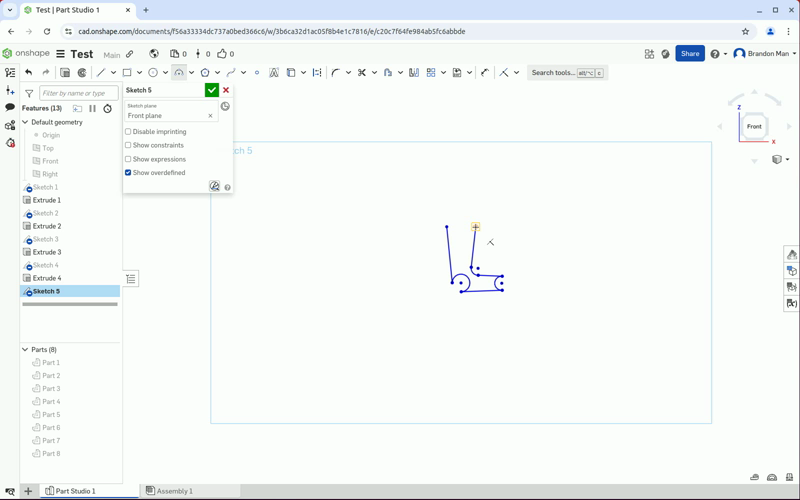
click(475, 226)
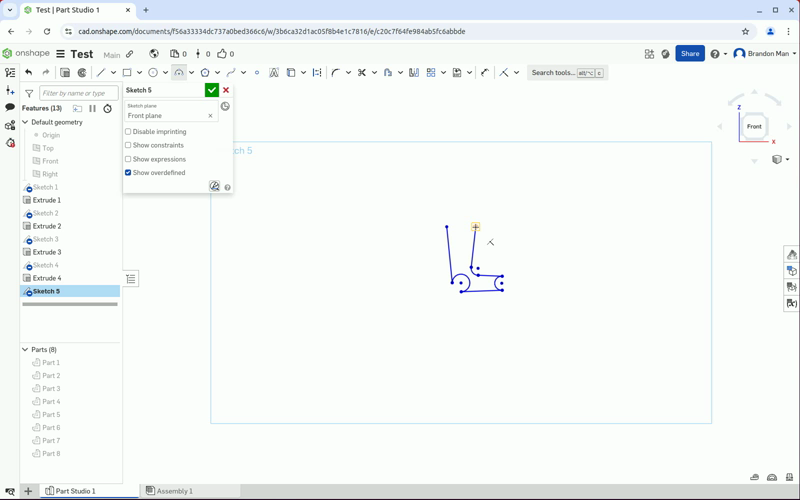
mouse_move(446, 226)
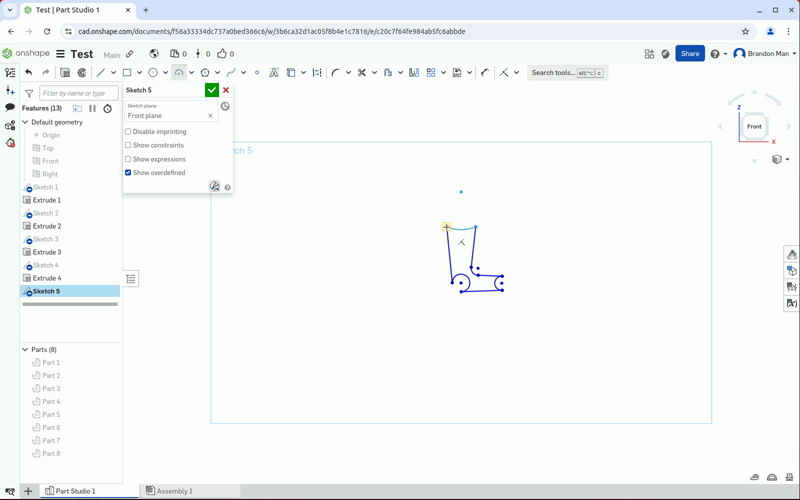
click(446, 226)
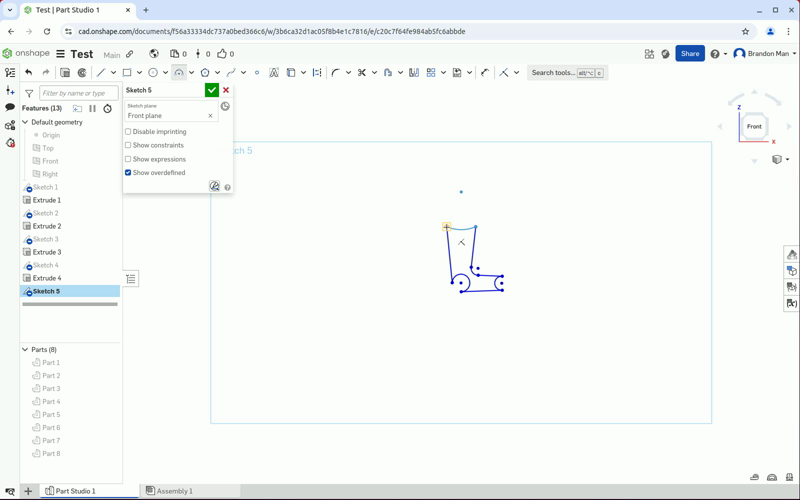
key_down(shift)
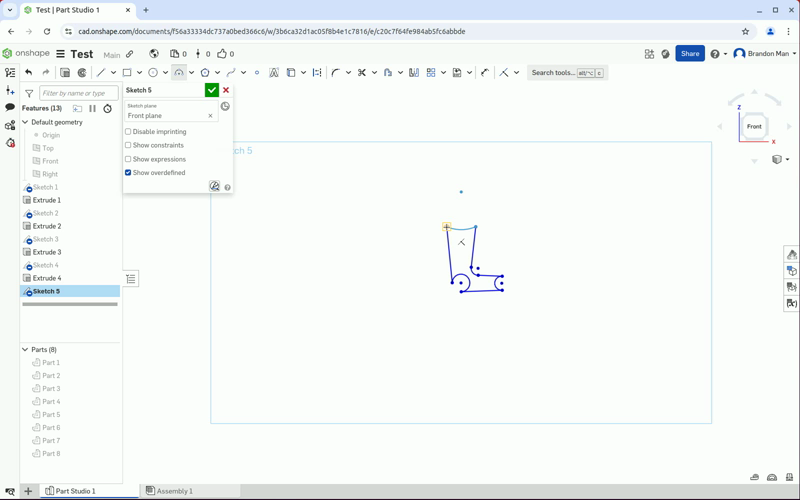
mouse_move(461, 239)
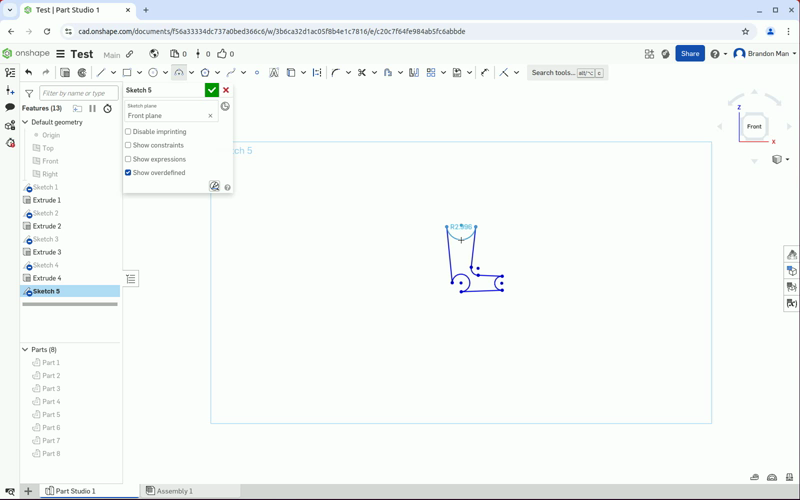
click(461, 239)
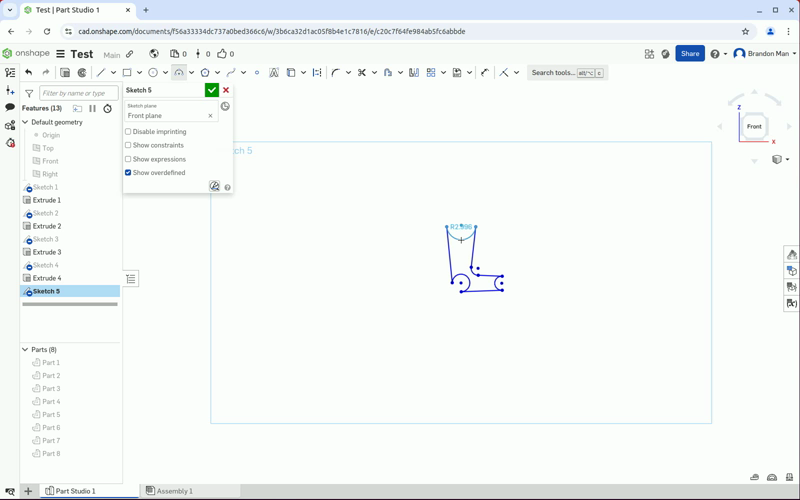
key_up(shift)
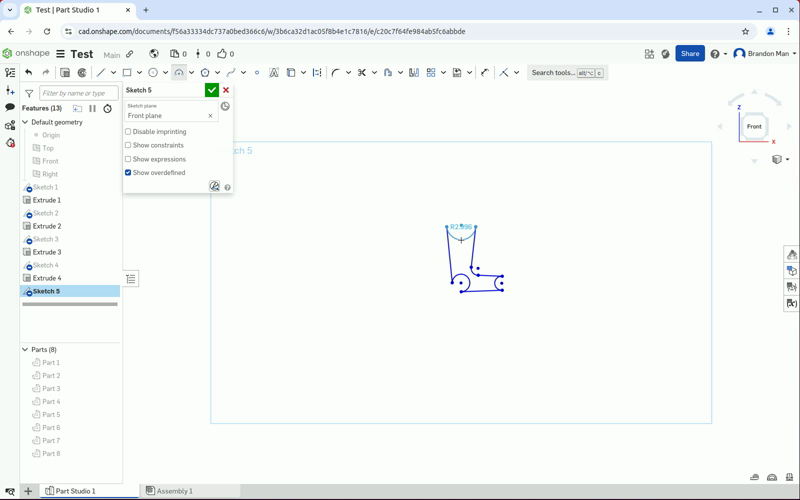
key(esc)
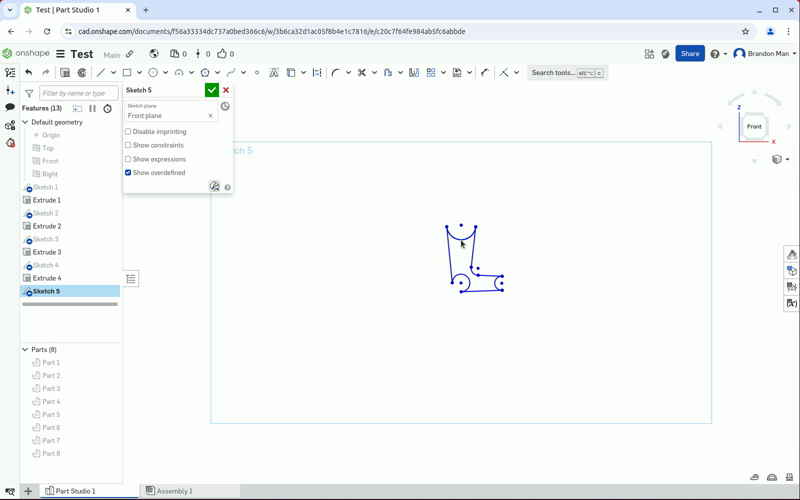
mouse_move(467, 259)
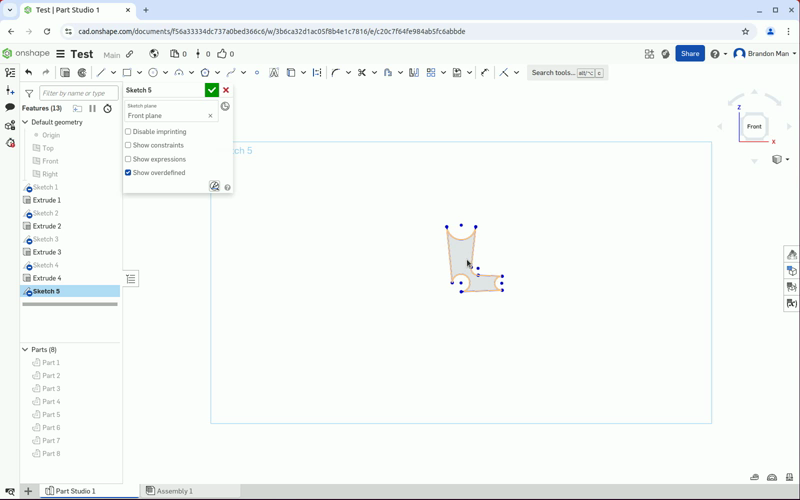
scroll(6)
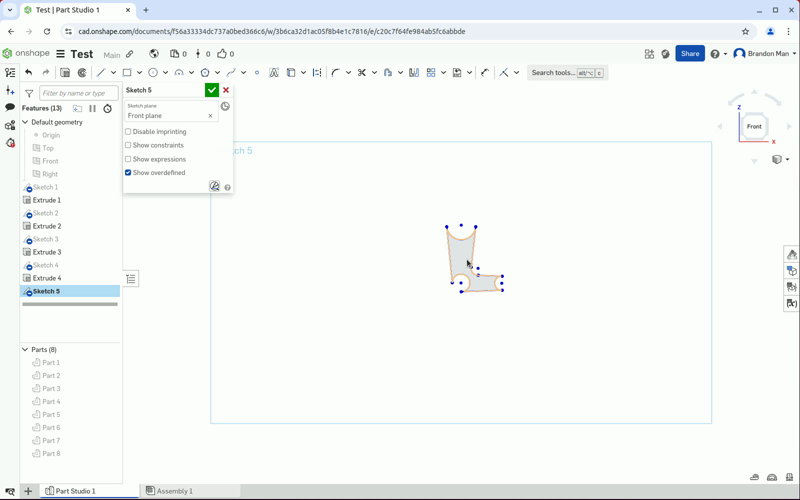
scroll(6)
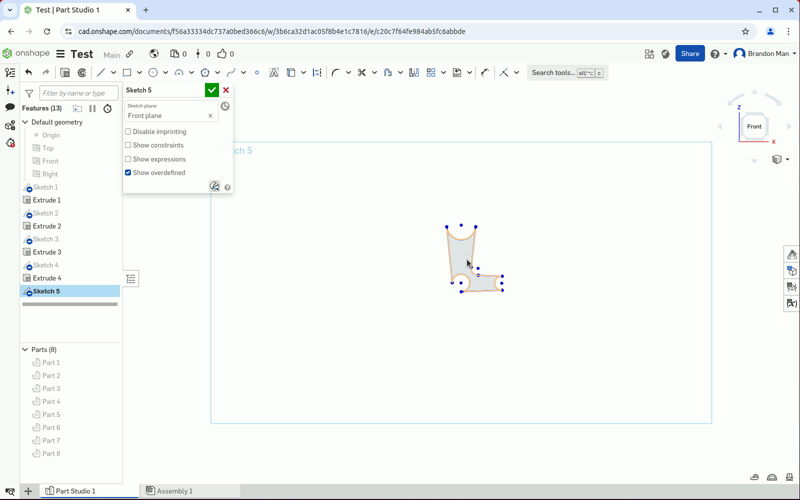
scroll(6)
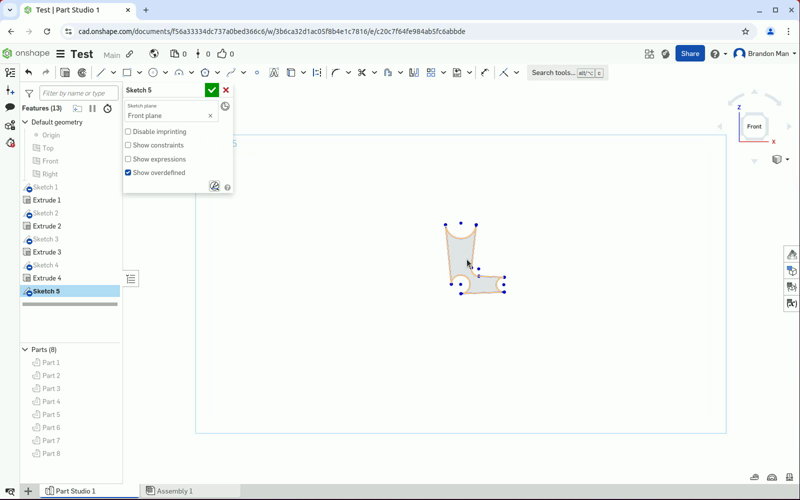
scroll(6)
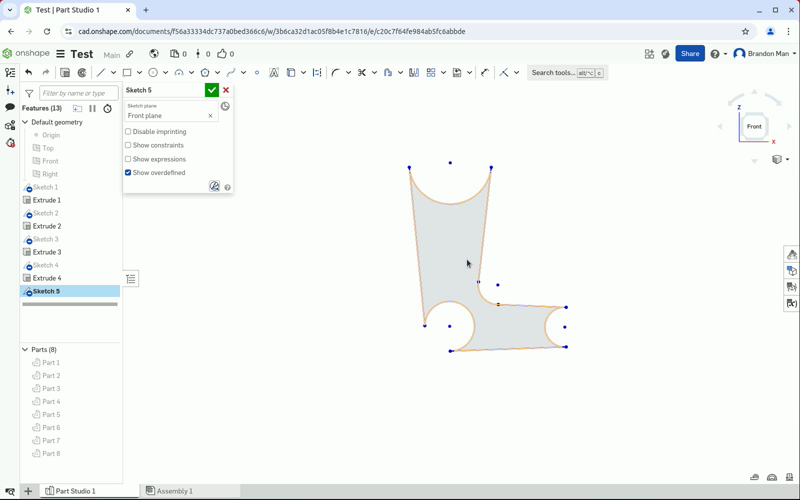
scroll(6)
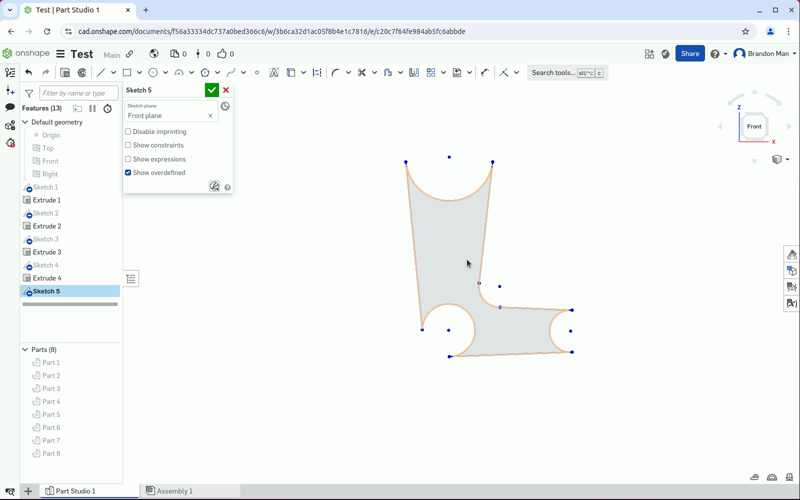
scroll(6)
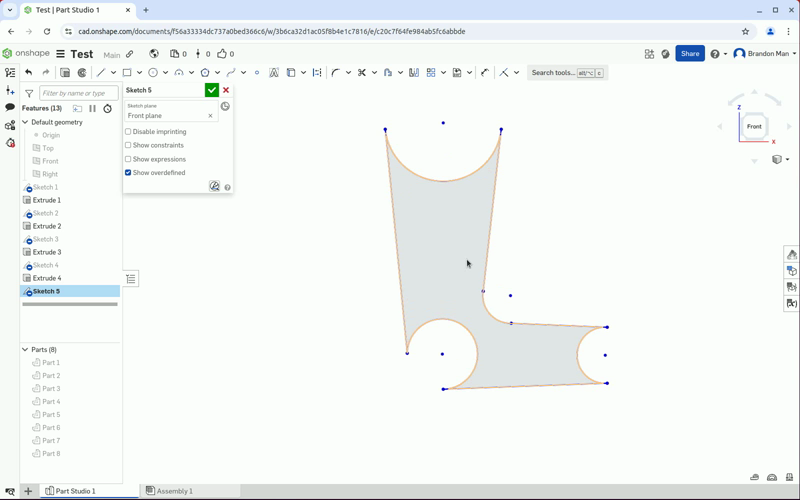
scroll(6)
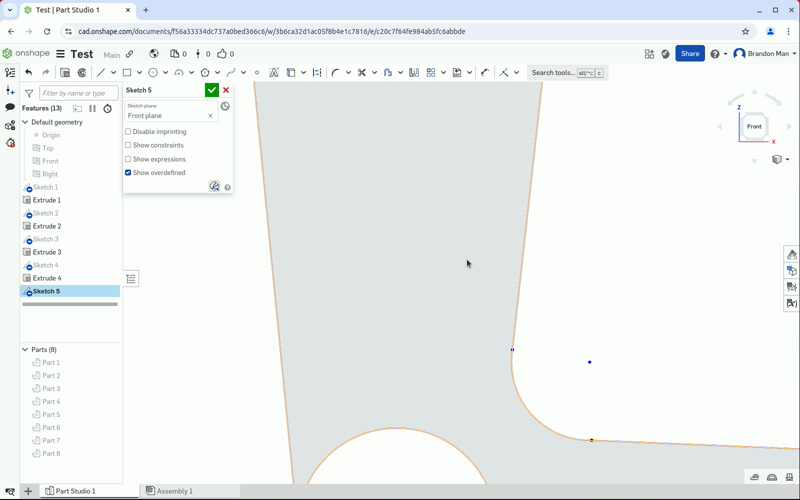
click(467, 259)
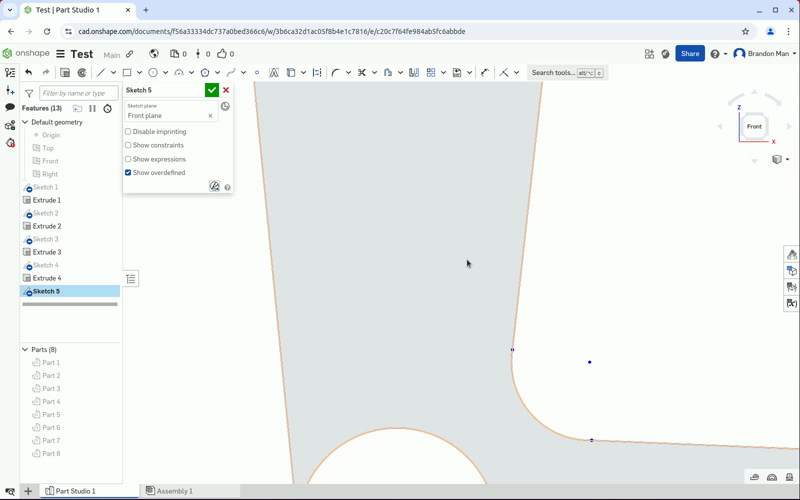
scroll(-6)
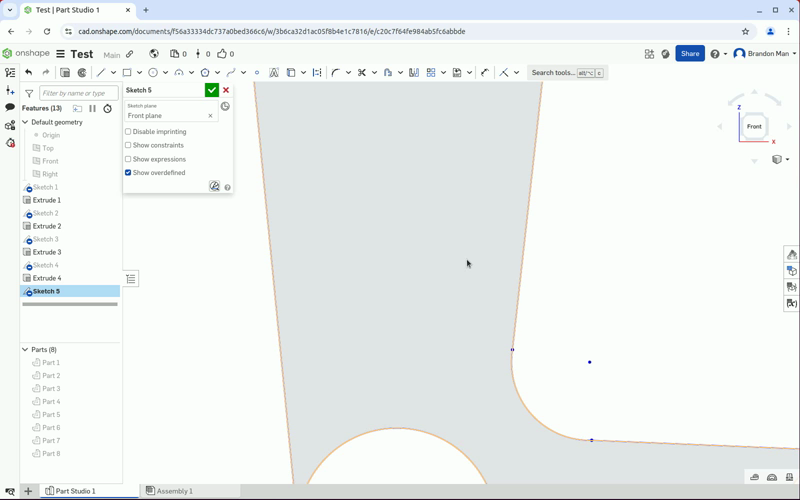
scroll(-6)
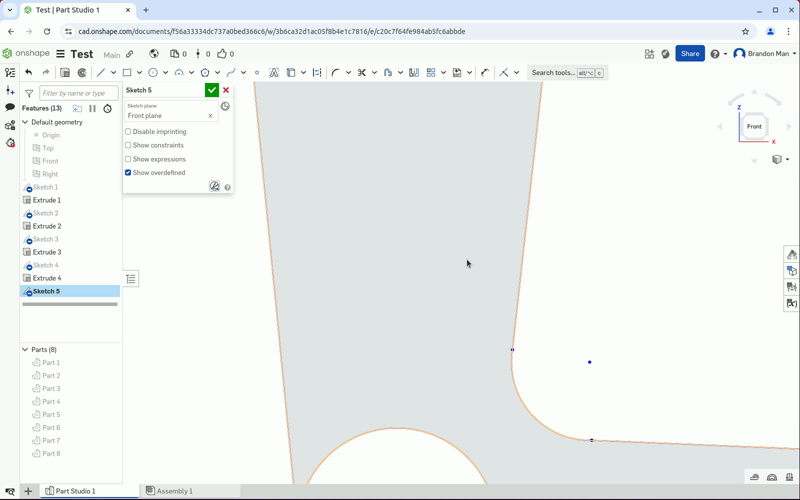
scroll(-6)
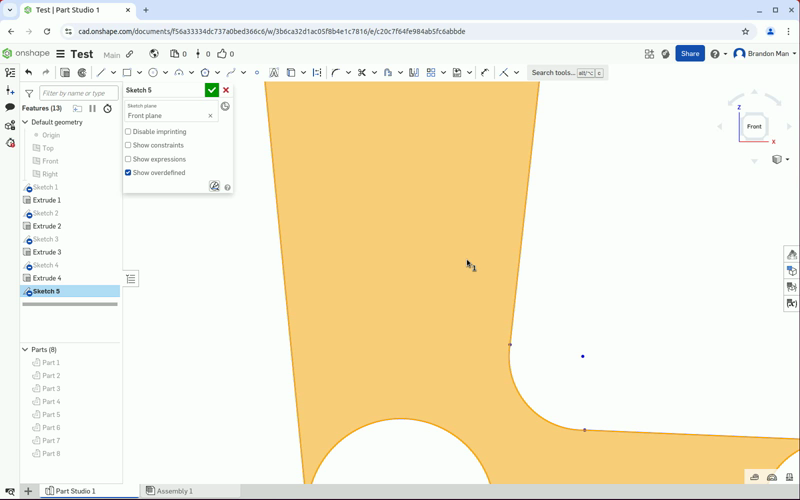
scroll(-6)
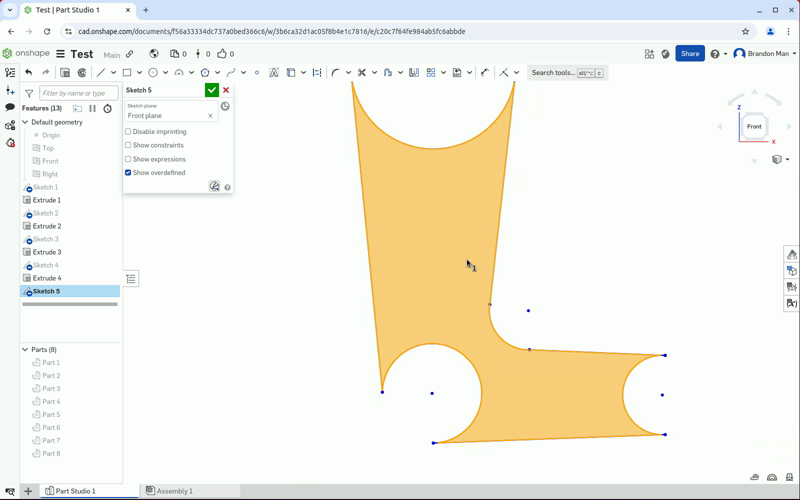
scroll(-6)
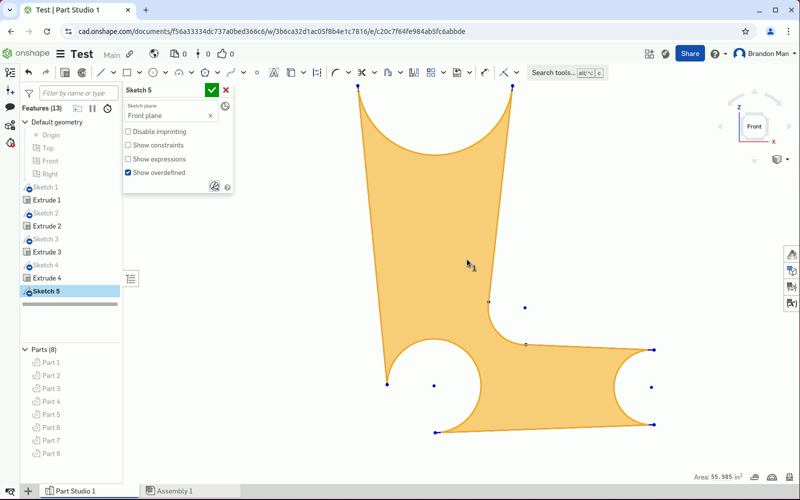
scroll(-6)
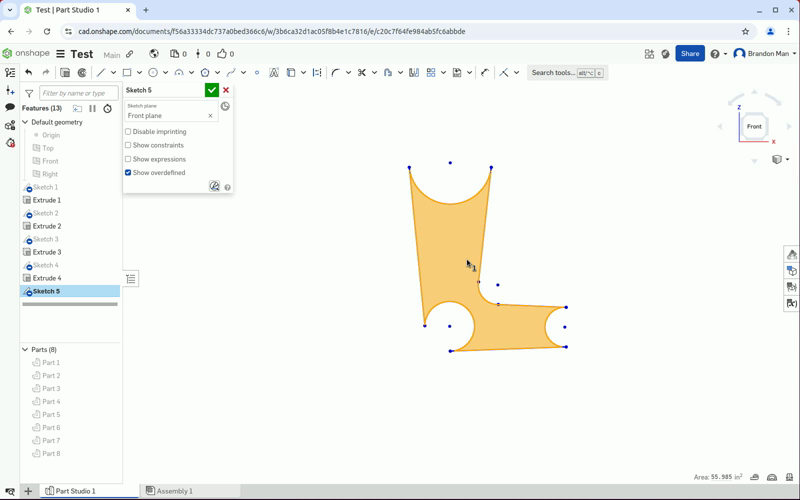
scroll(-6)
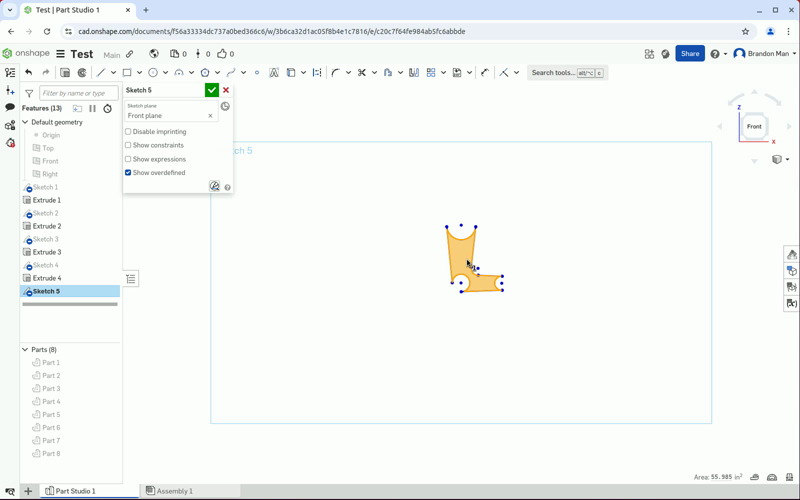
mouse_move(73, 352)
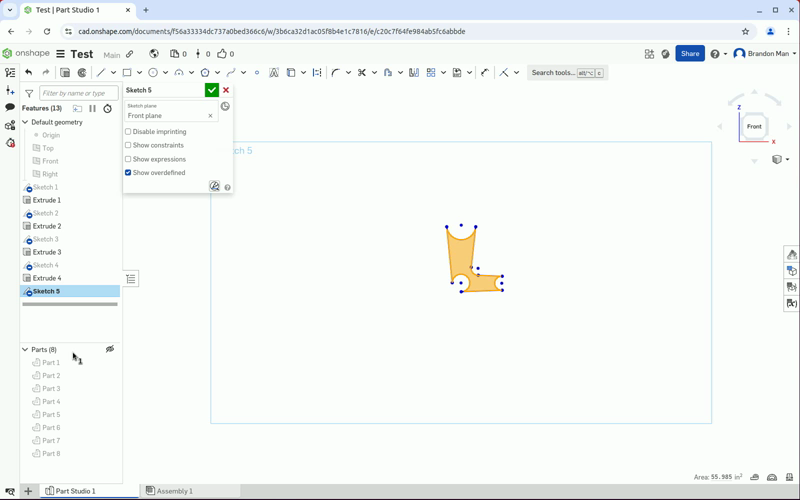
key(shift+y)
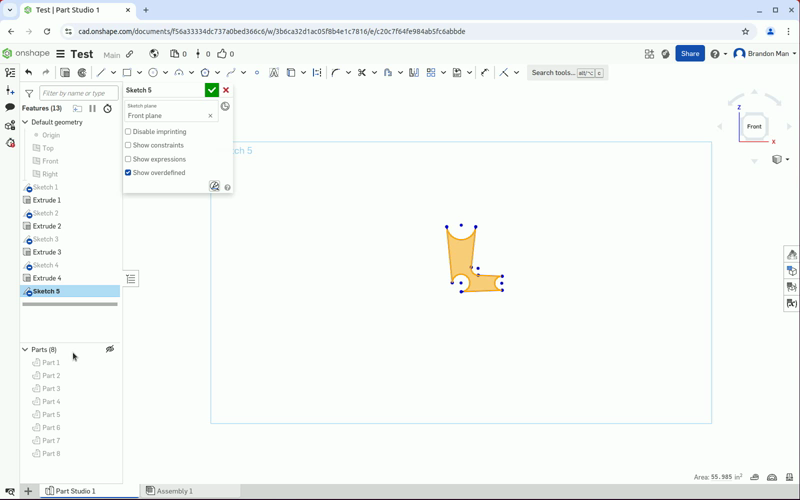
key(shift+e)
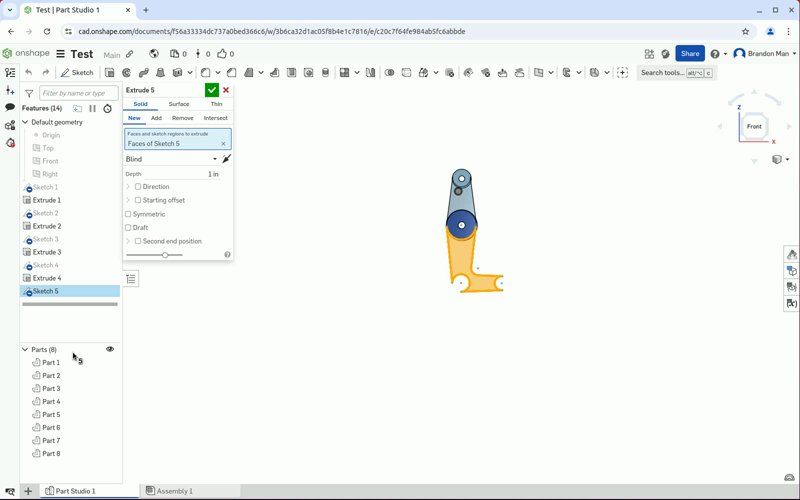
mouse_move(143, 106)
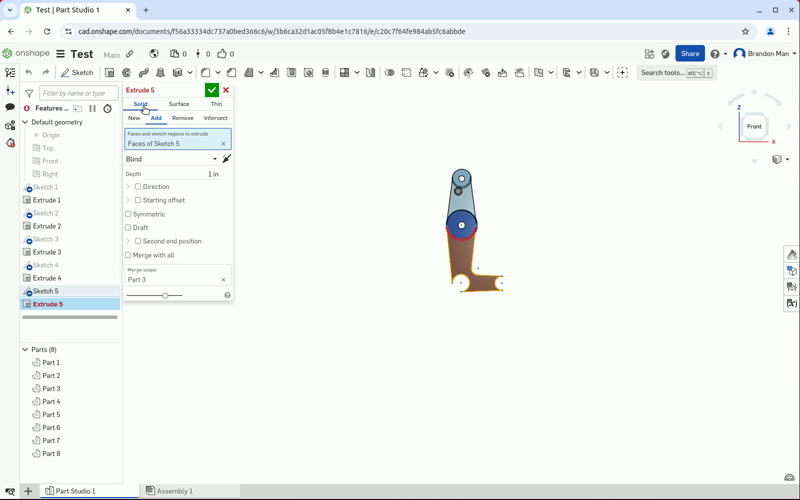
click(143, 106)
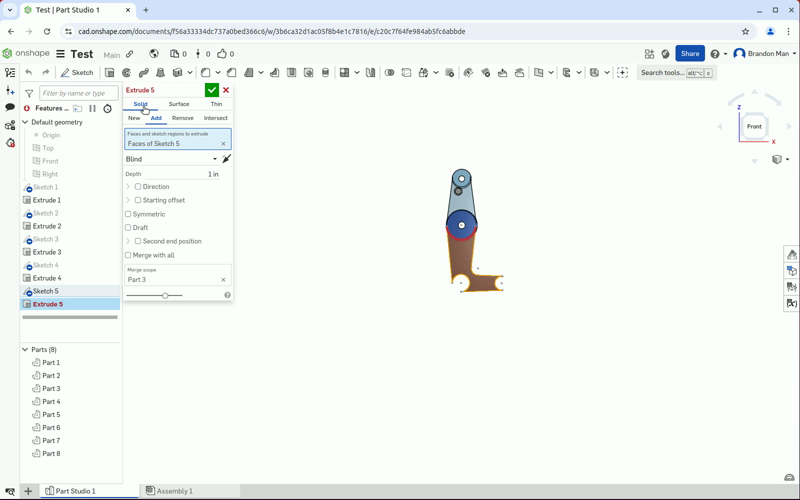
mouse_move(137, 120)
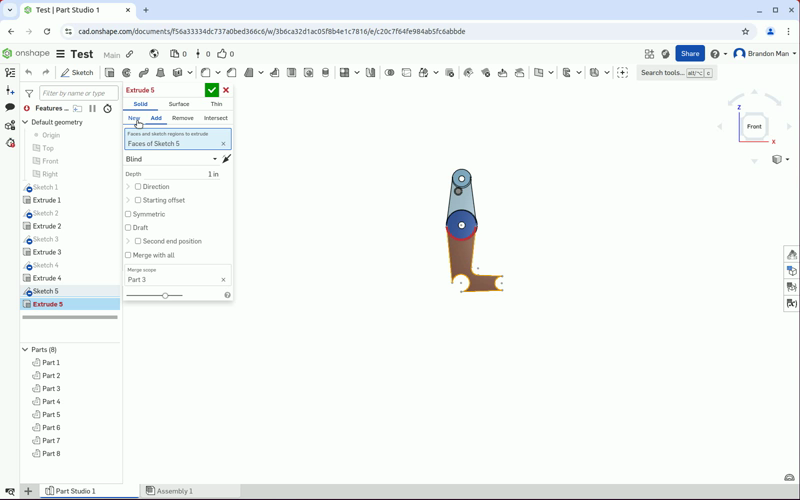
click(137, 120)
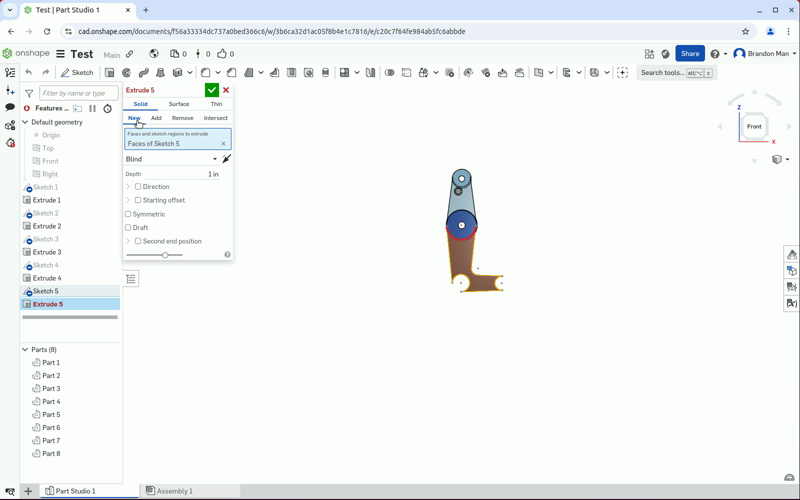
key(tab, 4)
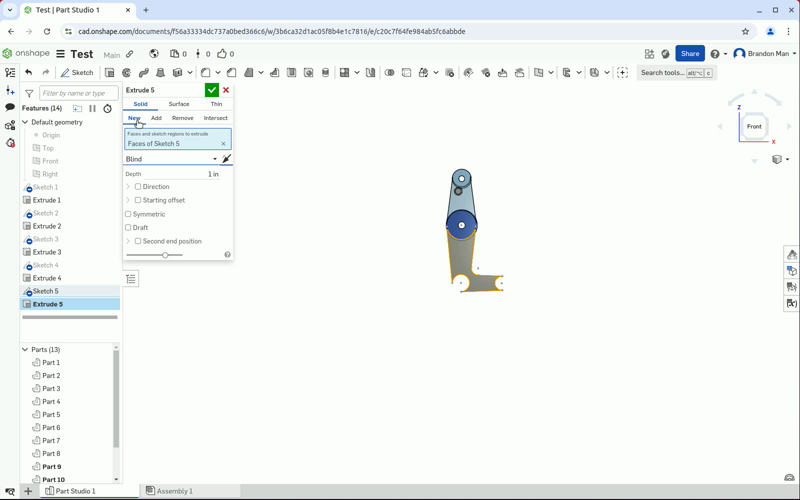
text(0.481)
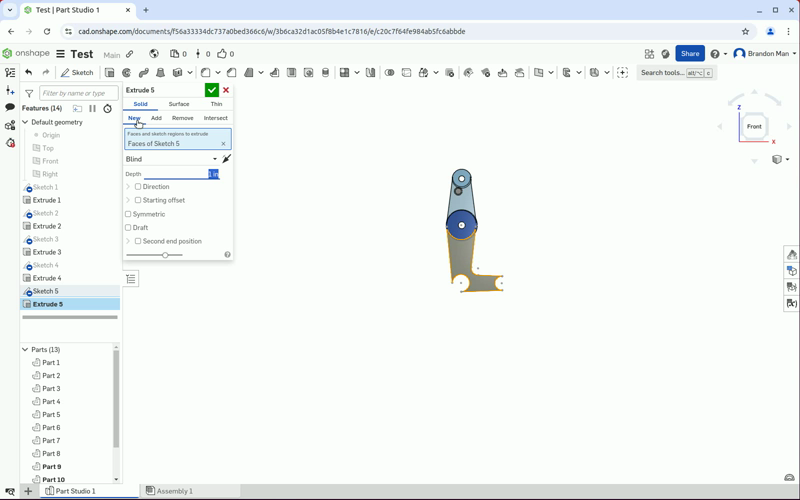
key(enter)
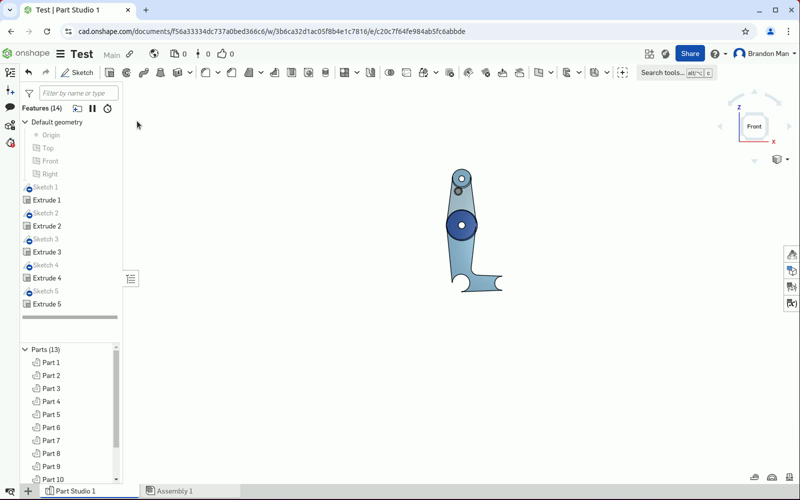
key(shift+h)
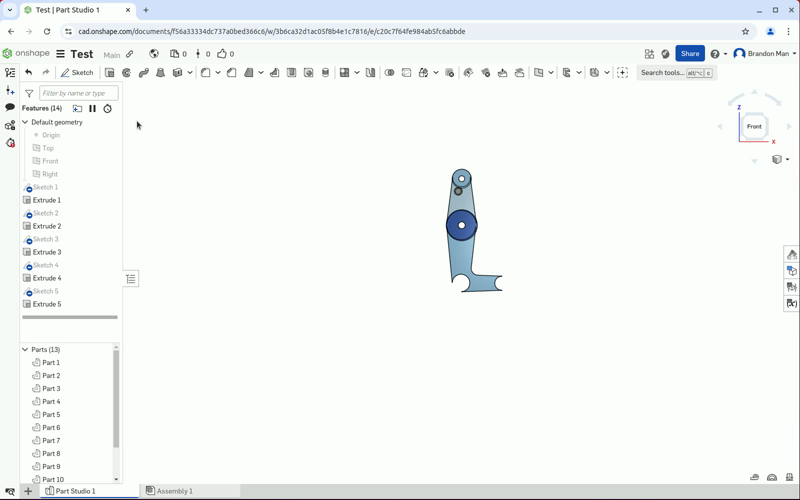
key(shift+h)
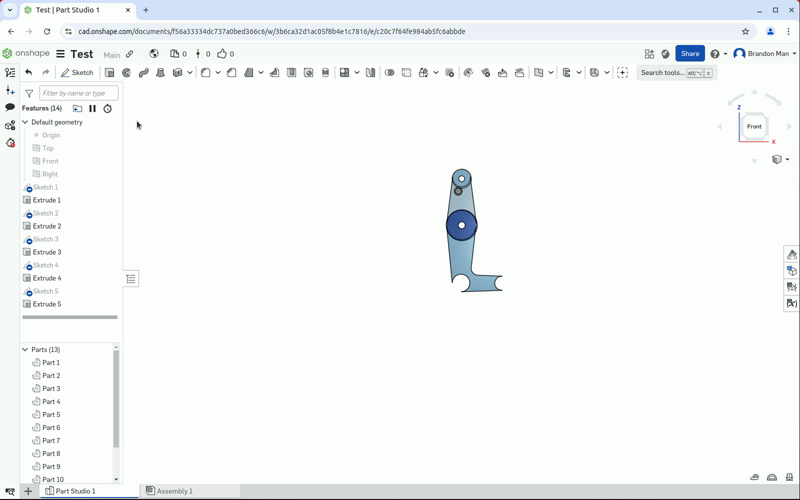
mouse_move(73, 189)
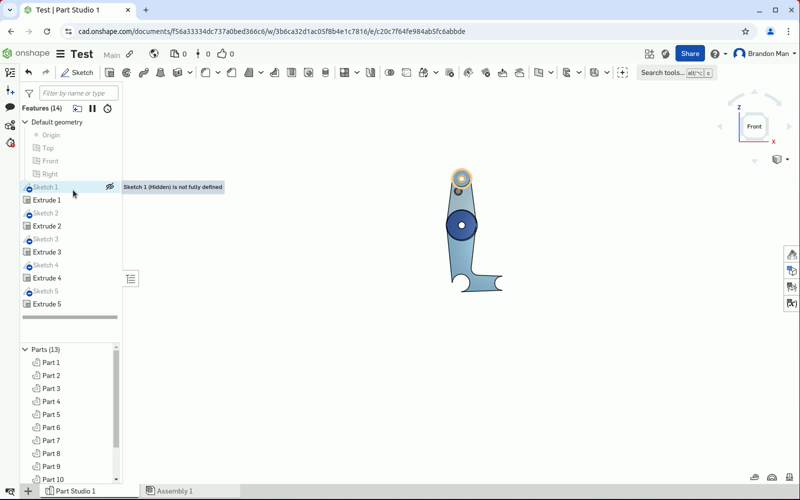
click(73, 189)
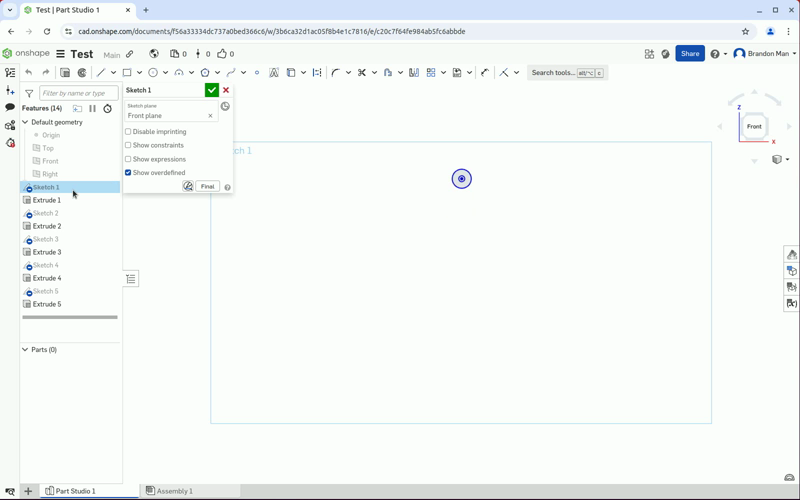
mouse_move(229, 92)
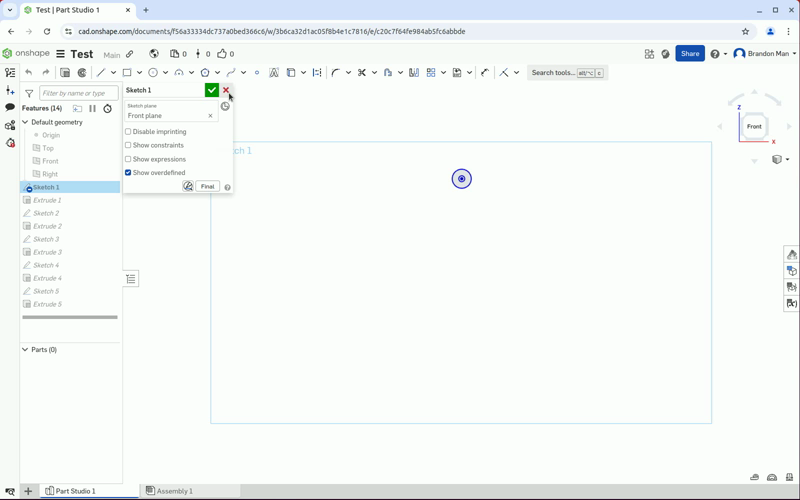
click(229, 92)
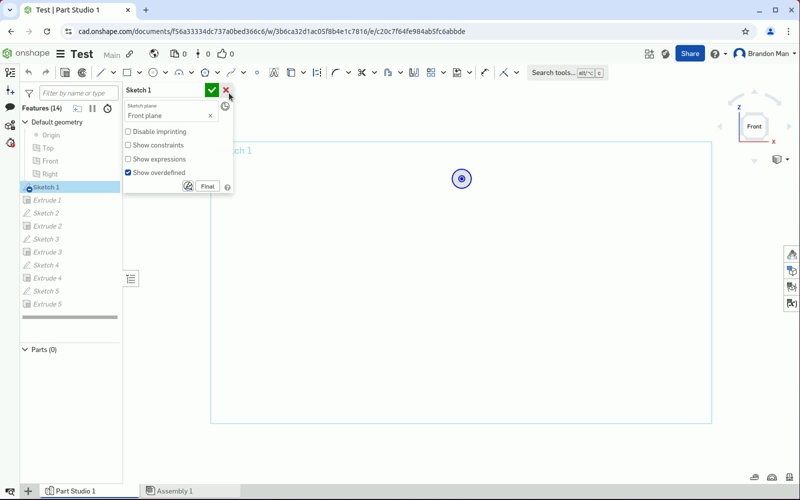
key(shift+s)
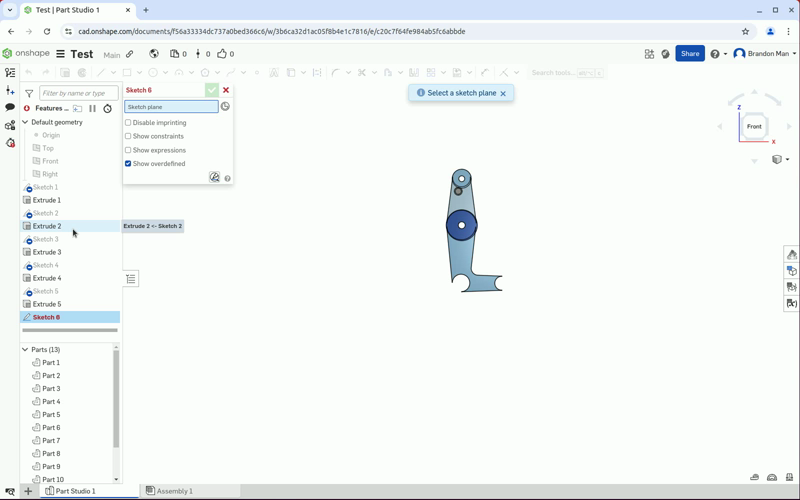
scroll(3)
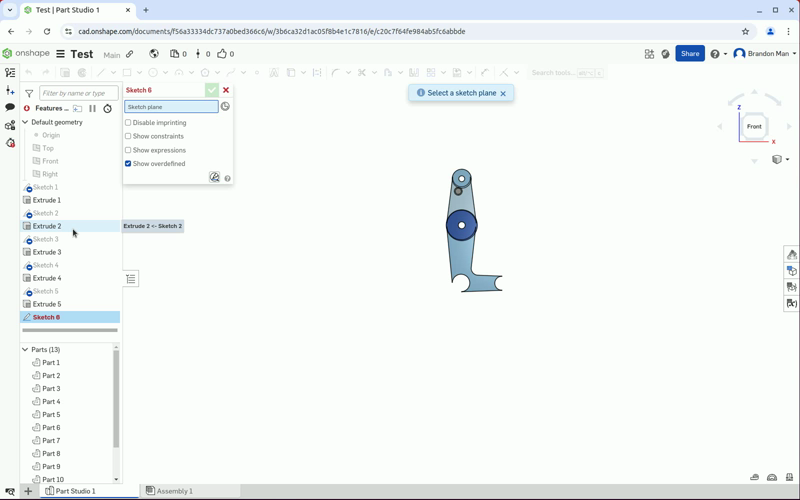
mouse_move(73, 163)
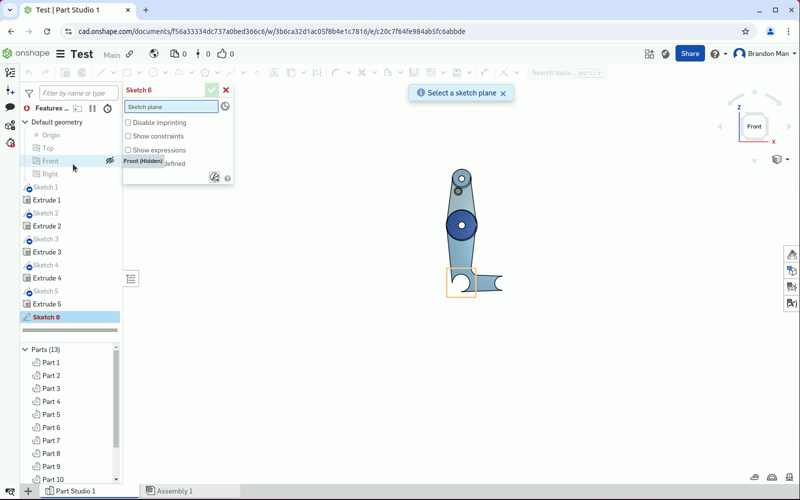
click(73, 163)
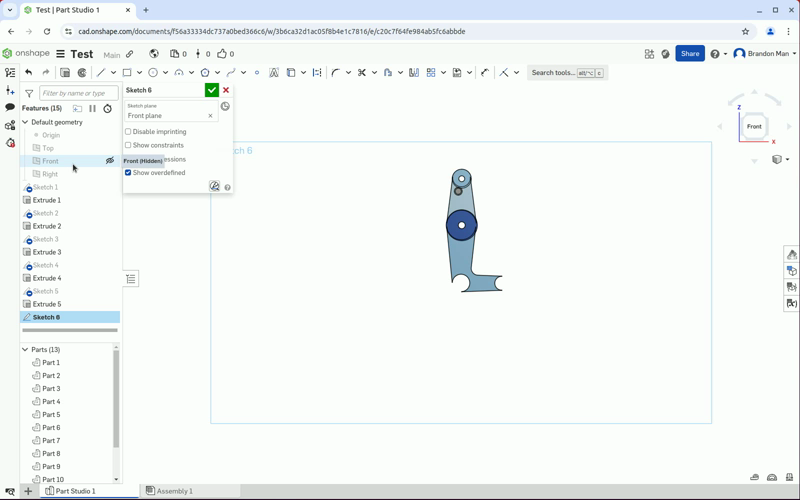
mouse_move(69, 352)
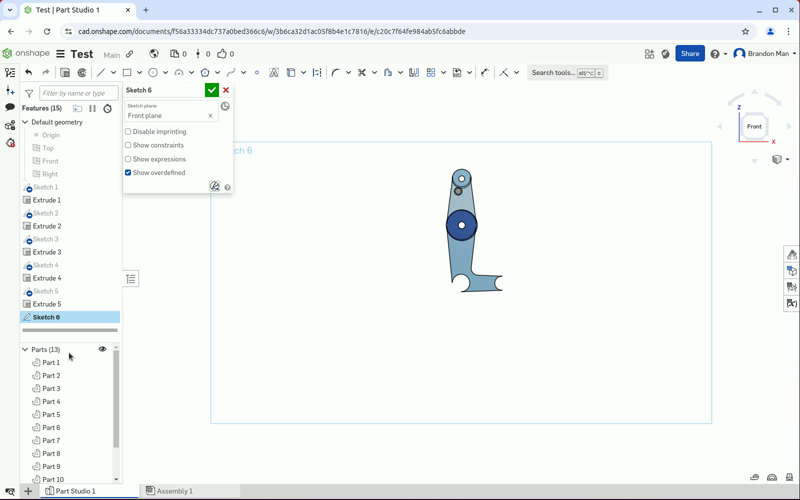
key(y)
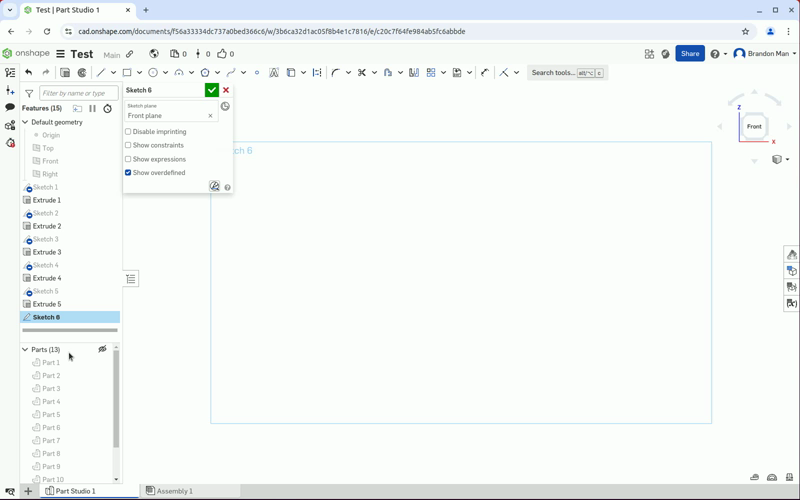
key(c)
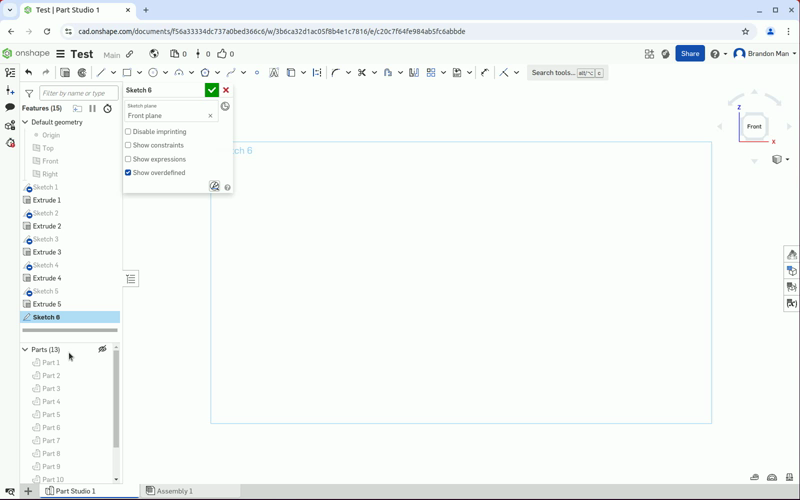
key_down(shift)
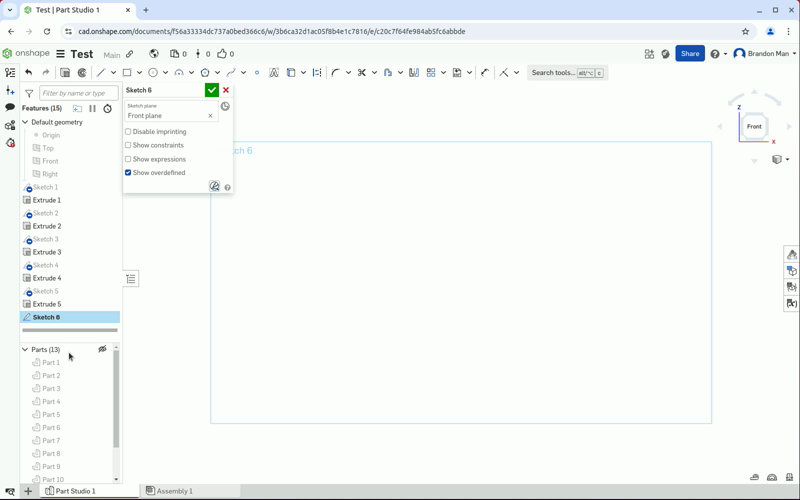
mouse_move(461, 282)
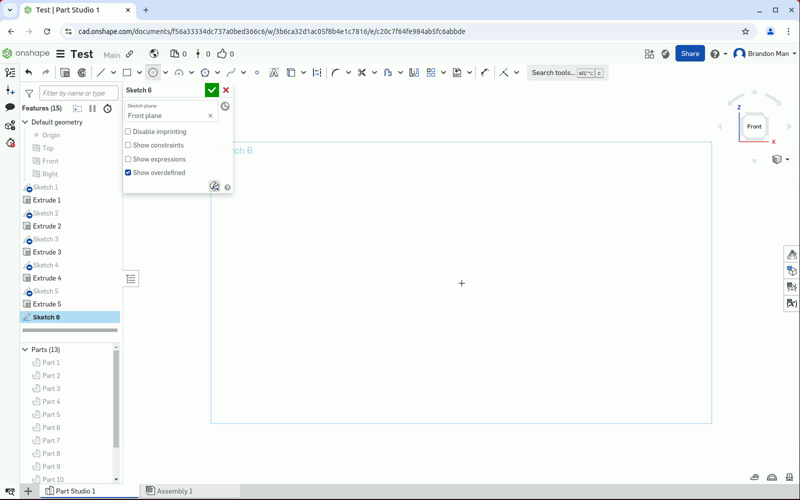
click(461, 282)
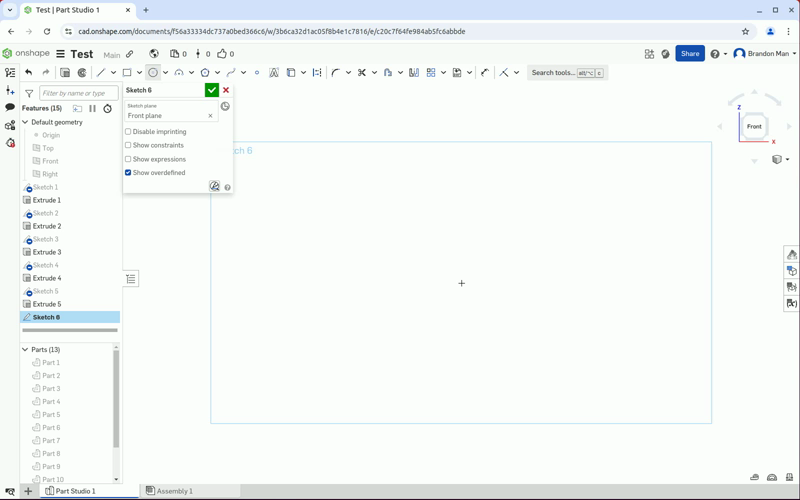
key_up(shift)
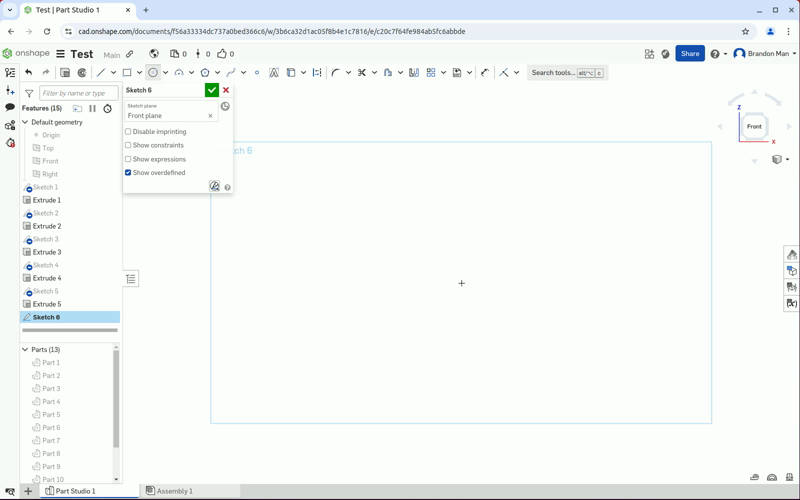
mouse_move(471, 282)
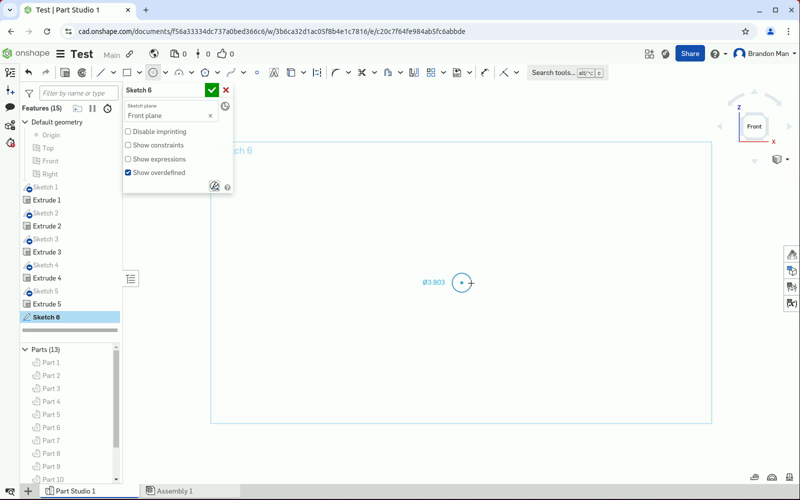
click(471, 282)
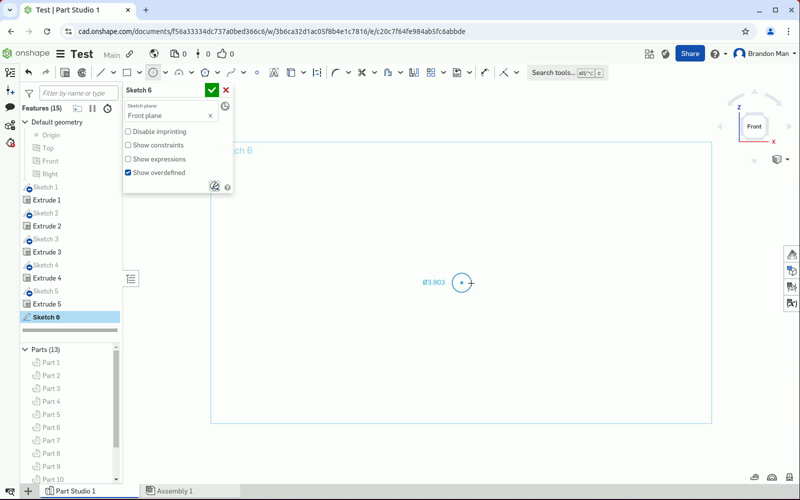
key(esc)
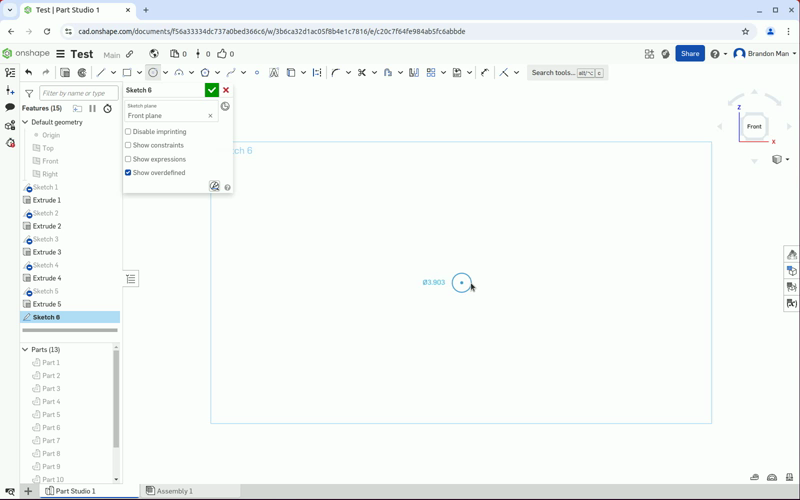
key(c)
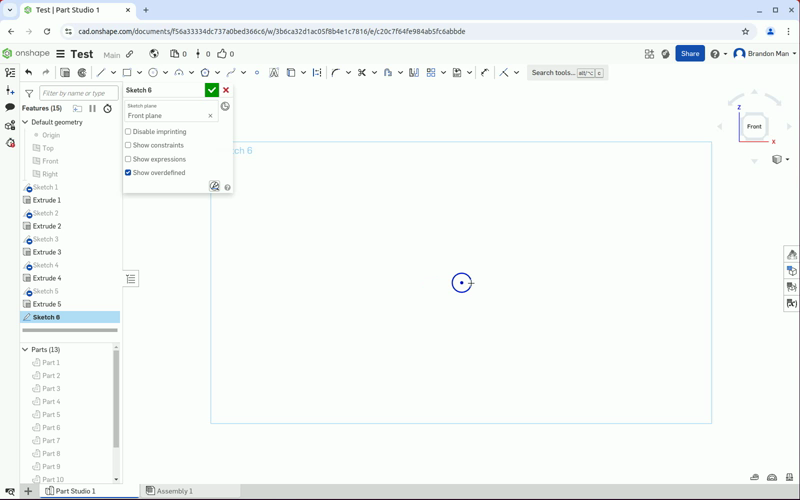
key_down(shift)
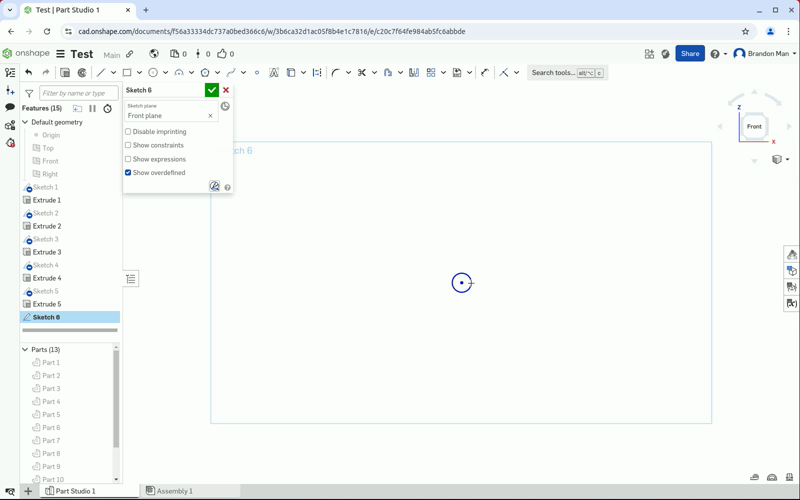
mouse_move(461, 282)
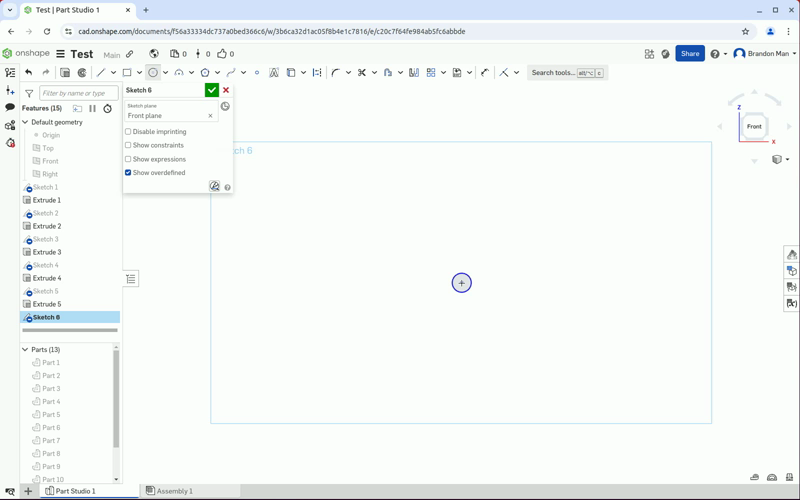
click(461, 282)
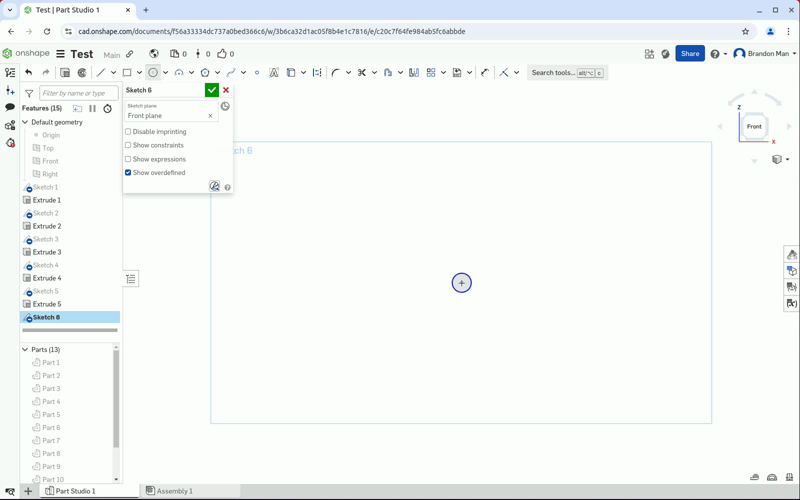
key_up(shift)
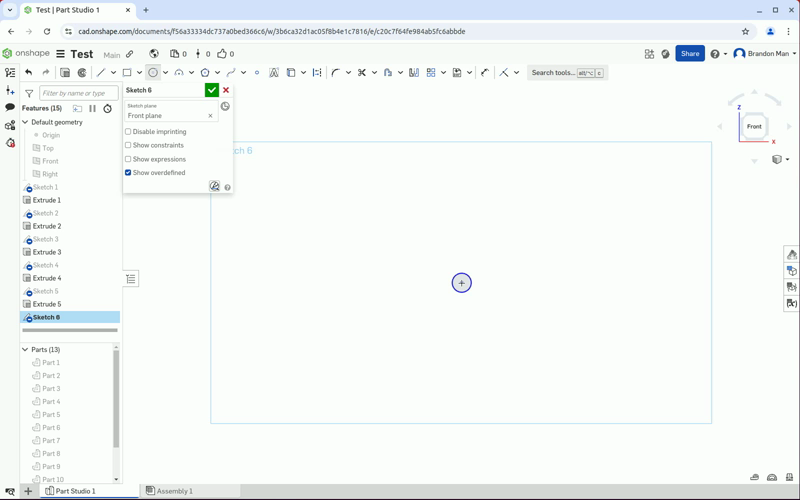
mouse_move(464, 282)
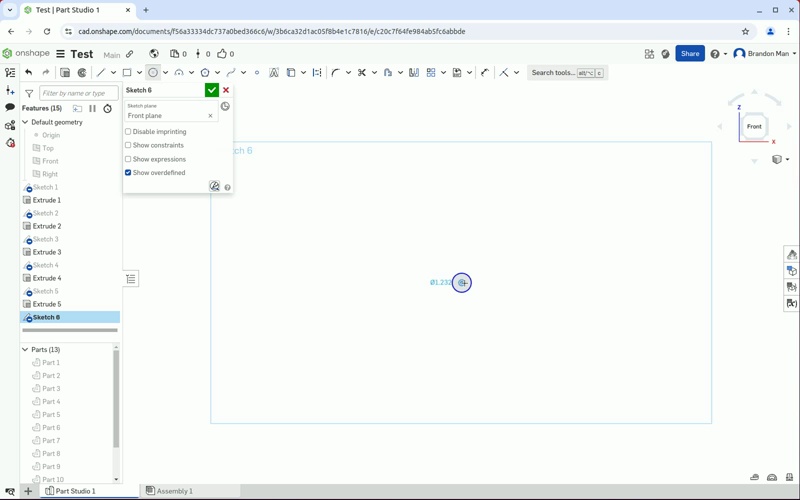
scroll(6)
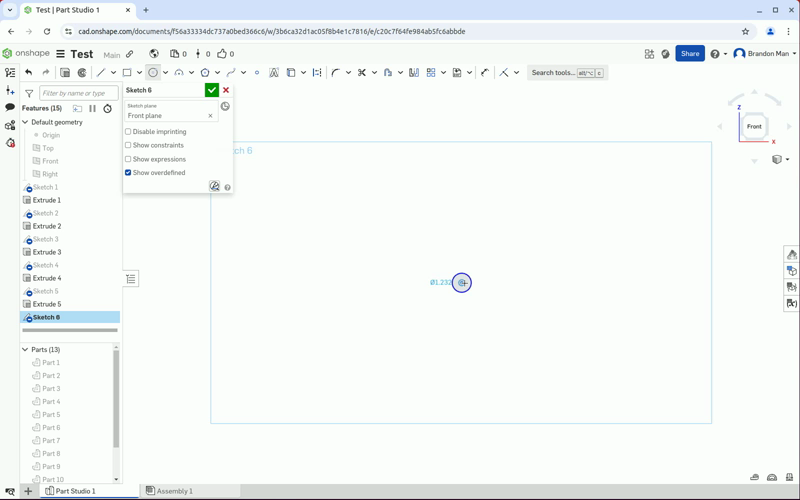
scroll(6)
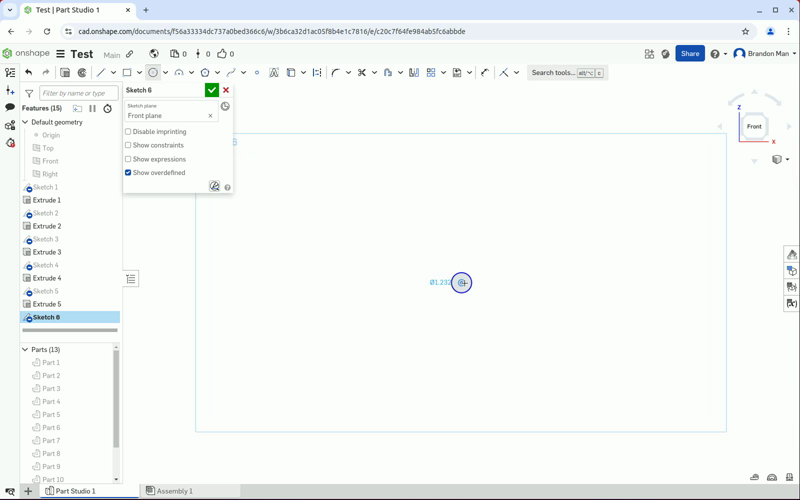
scroll(6)
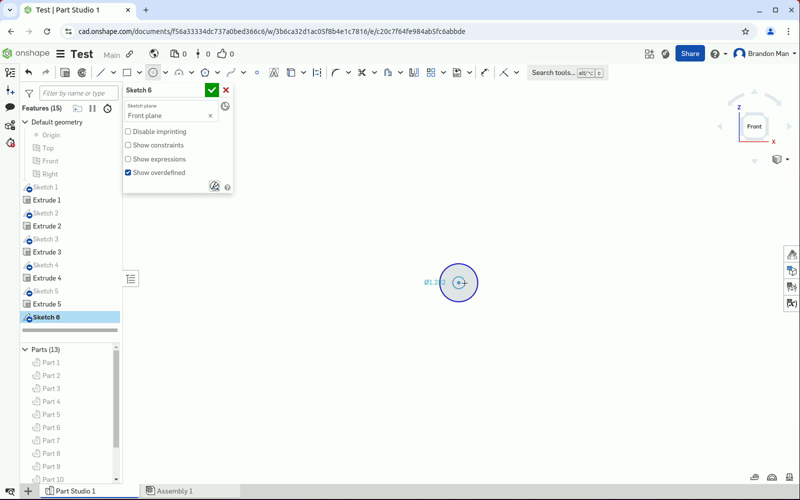
scroll(6)
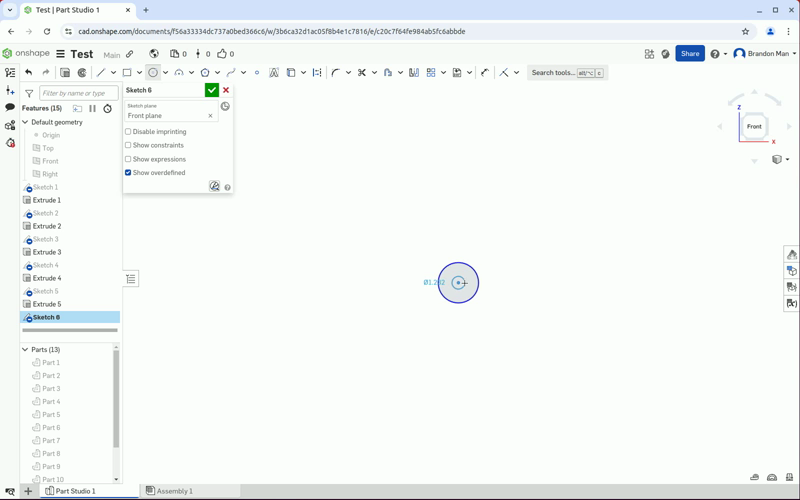
scroll(6)
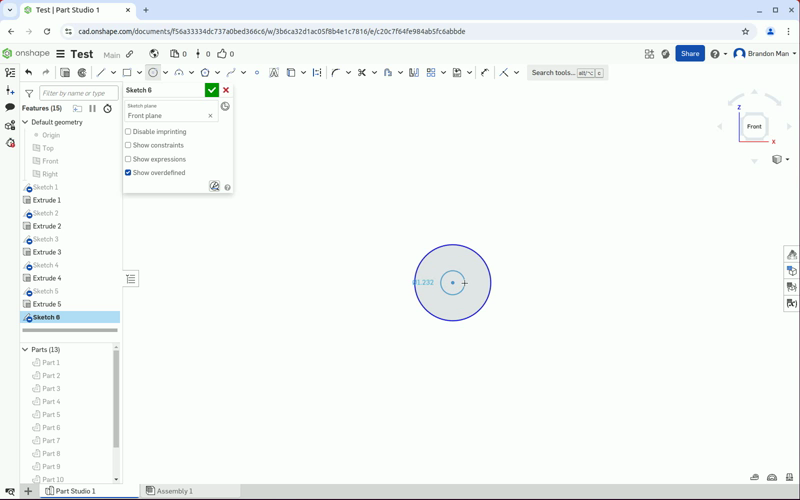
scroll(6)
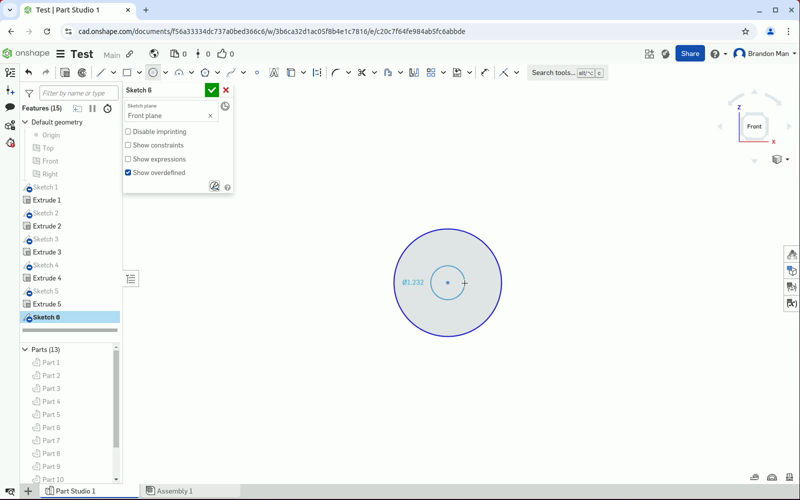
scroll(6)
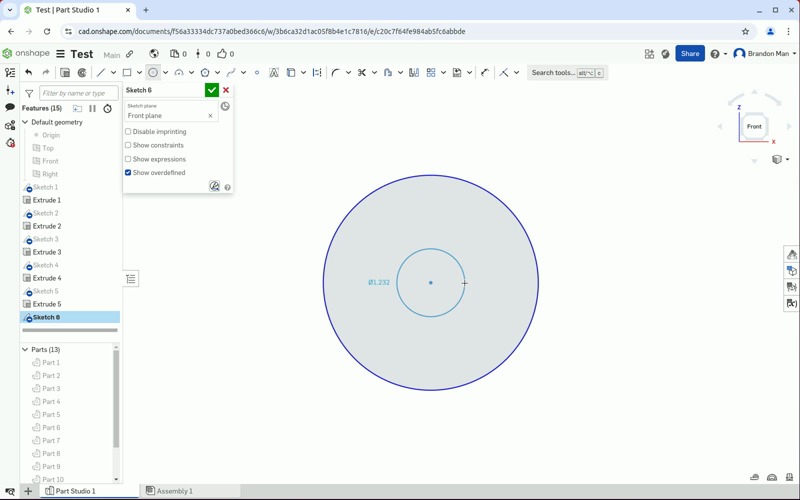
click(464, 282)
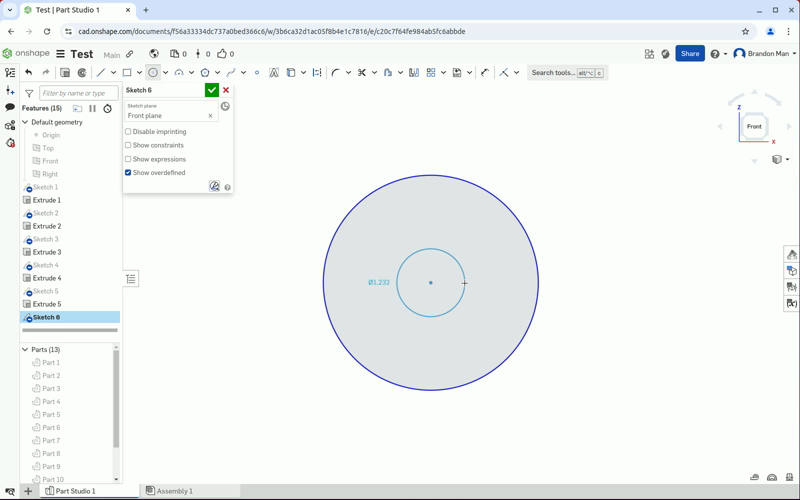
scroll(-6)
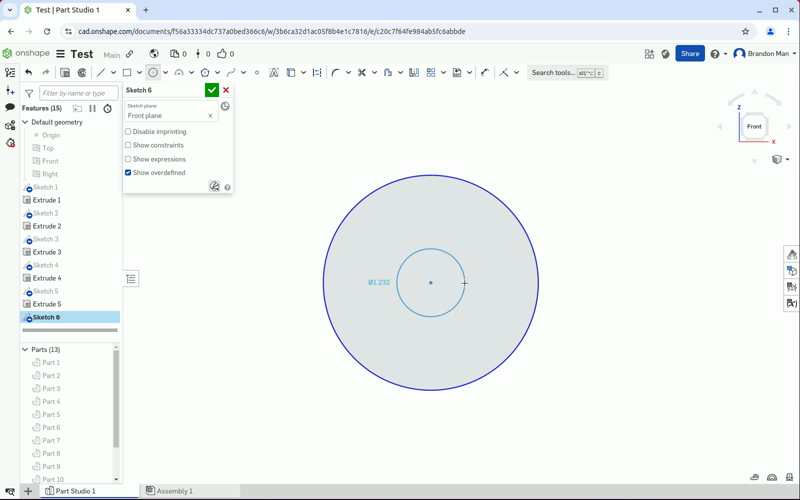
scroll(-6)
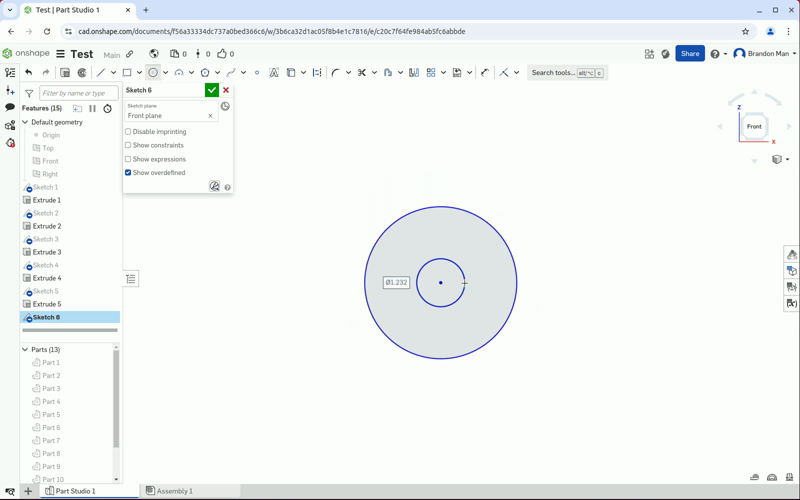
scroll(-6)
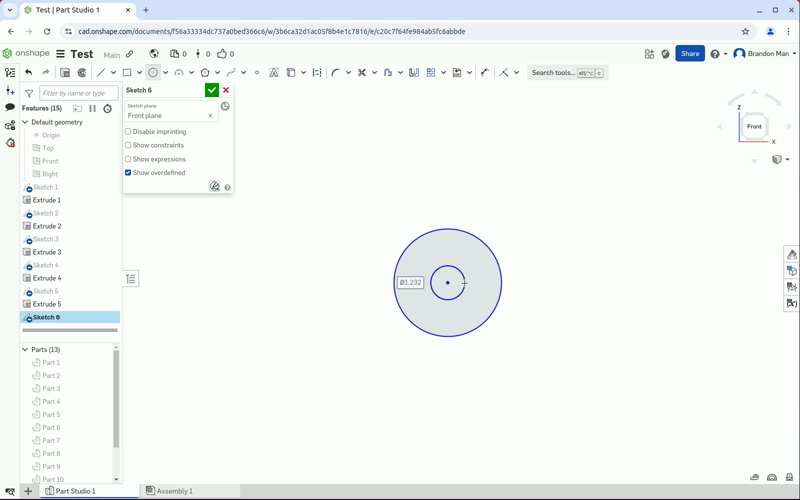
scroll(-6)
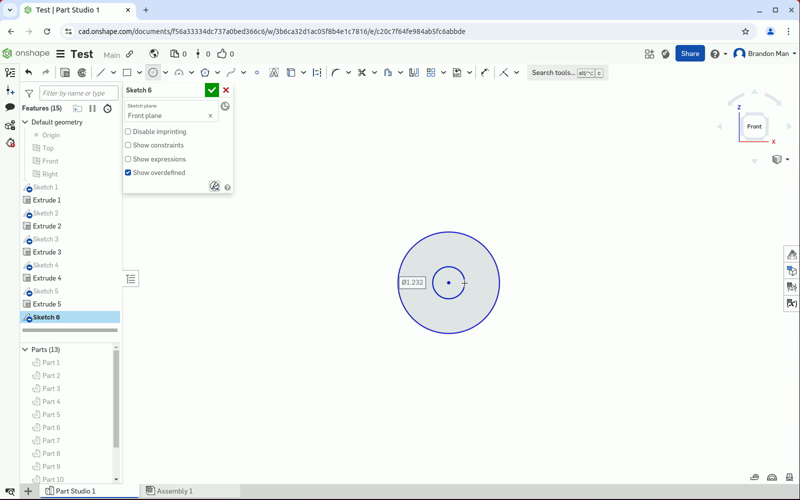
scroll(-6)
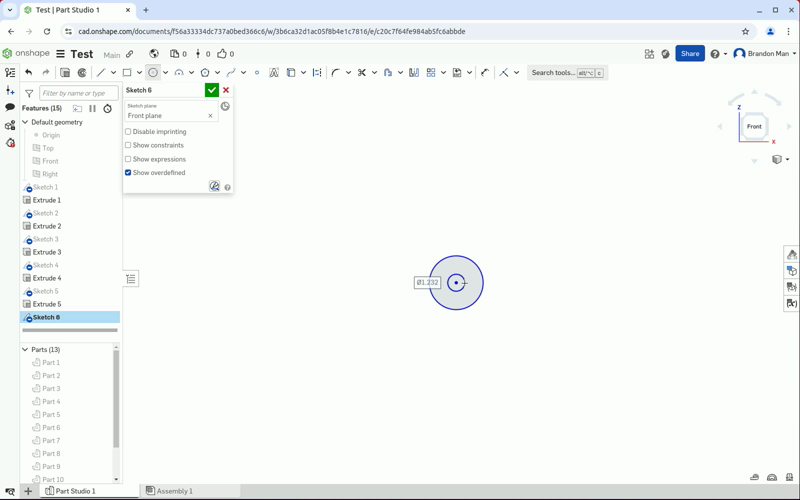
scroll(-6)
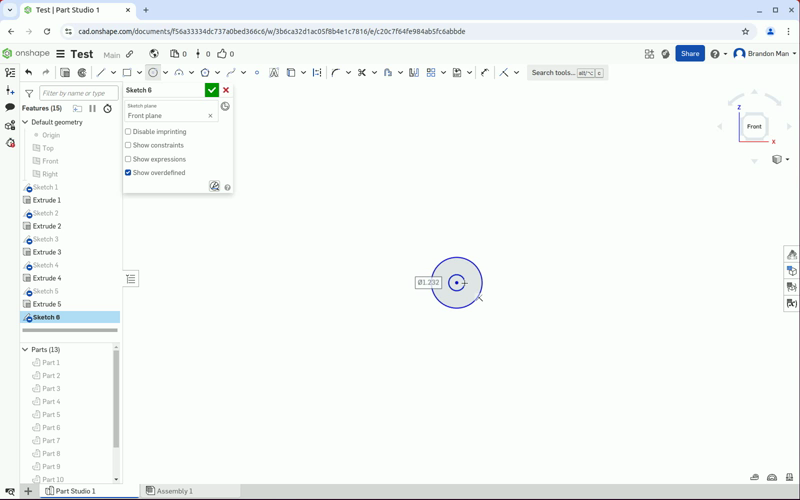
scroll(-6)
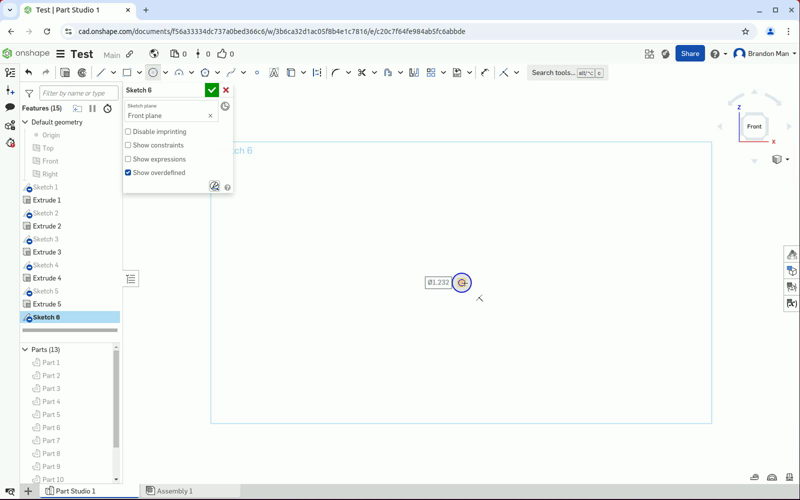
key(esc)
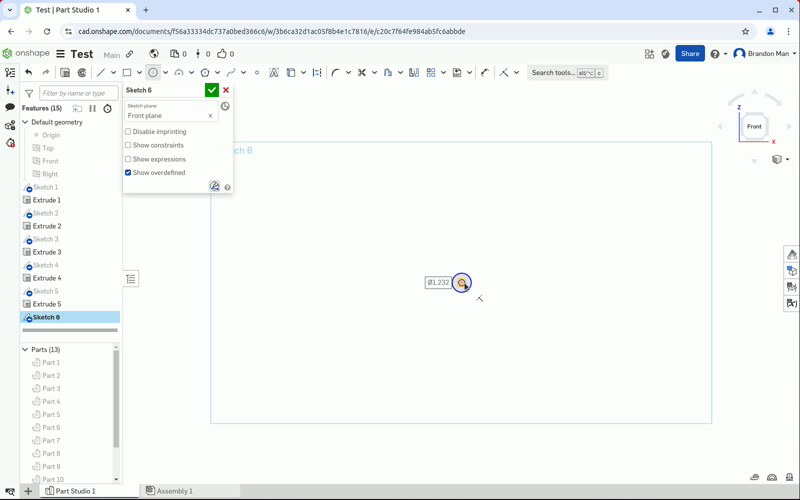
mouse_move(466, 279)
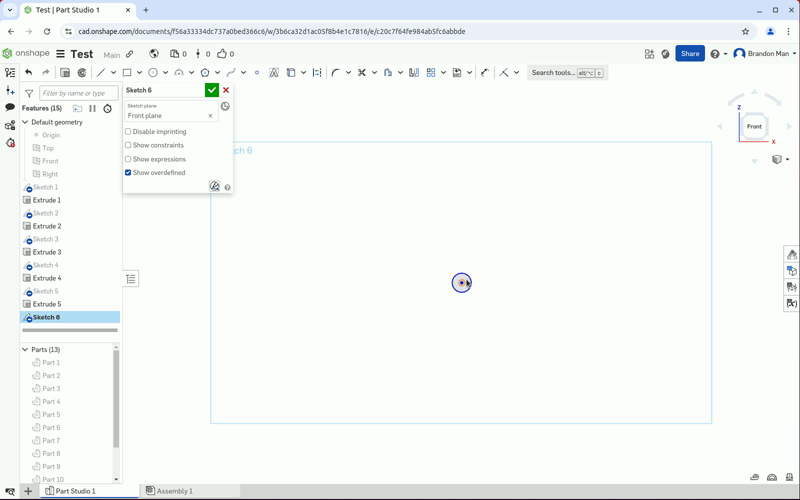
scroll(6)
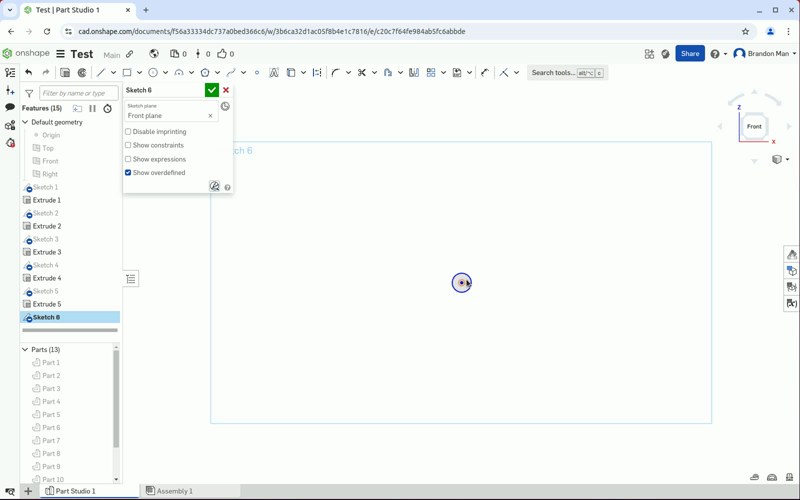
scroll(6)
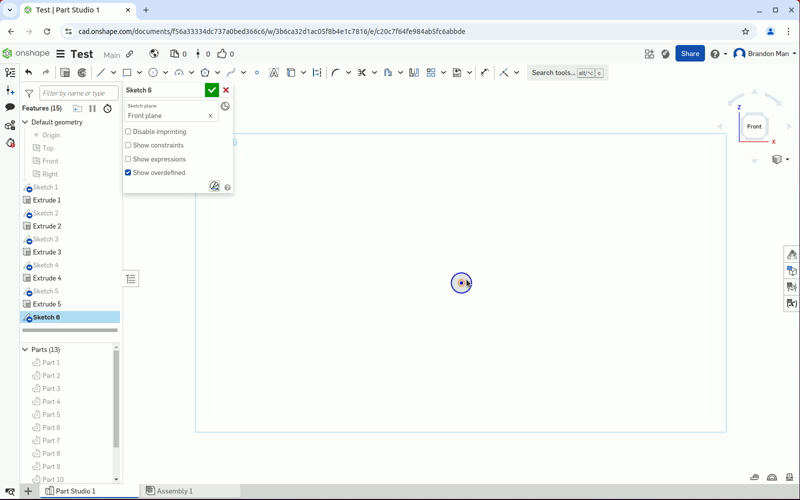
scroll(6)
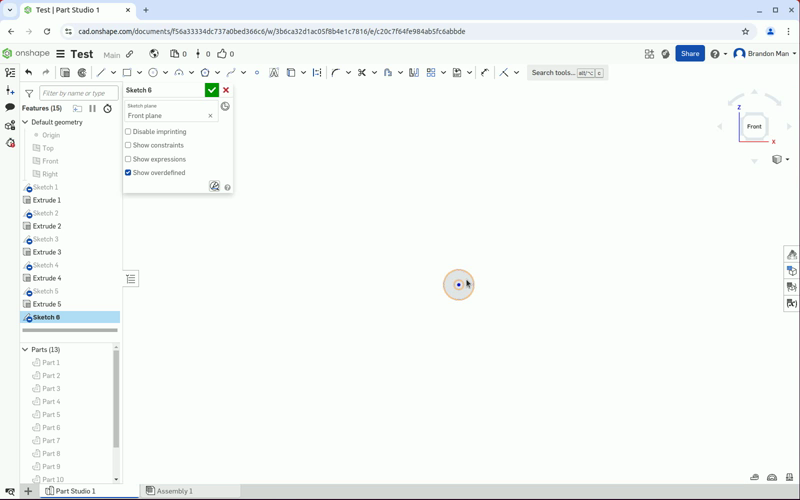
scroll(6)
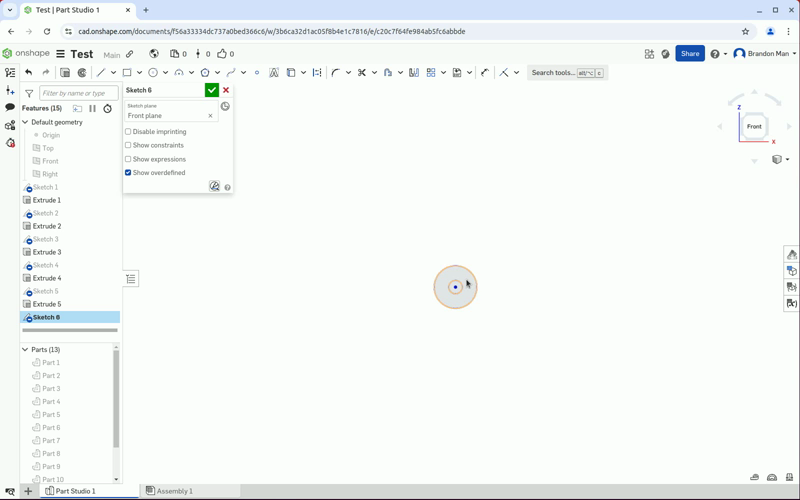
scroll(6)
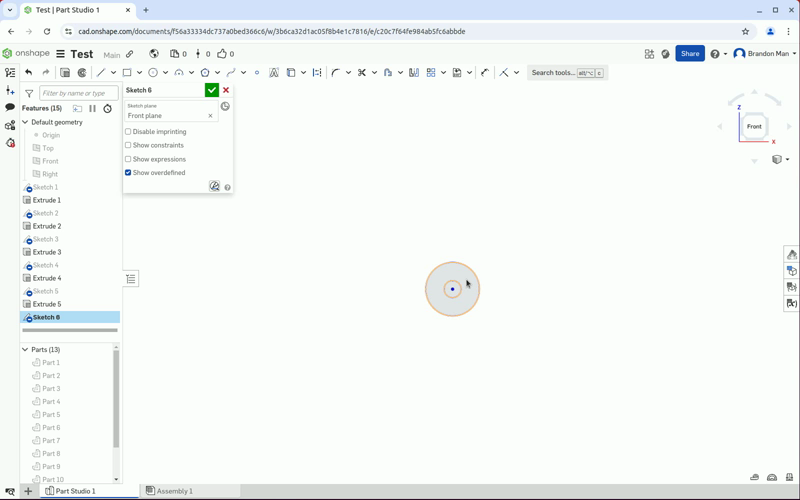
scroll(6)
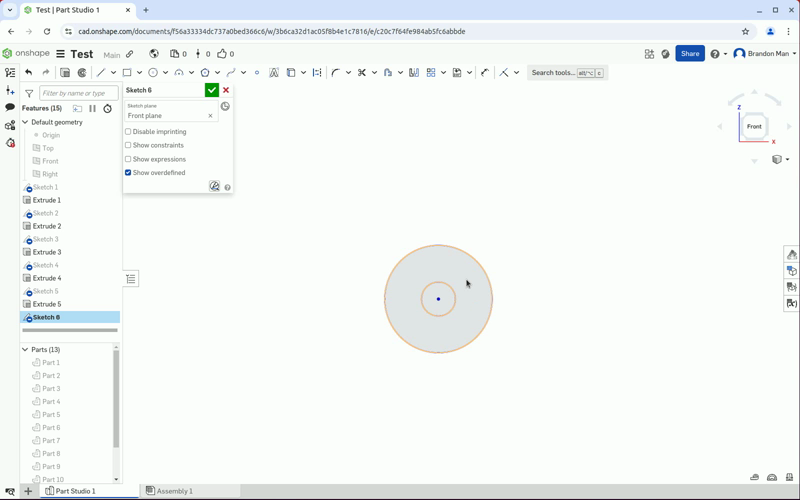
scroll(6)
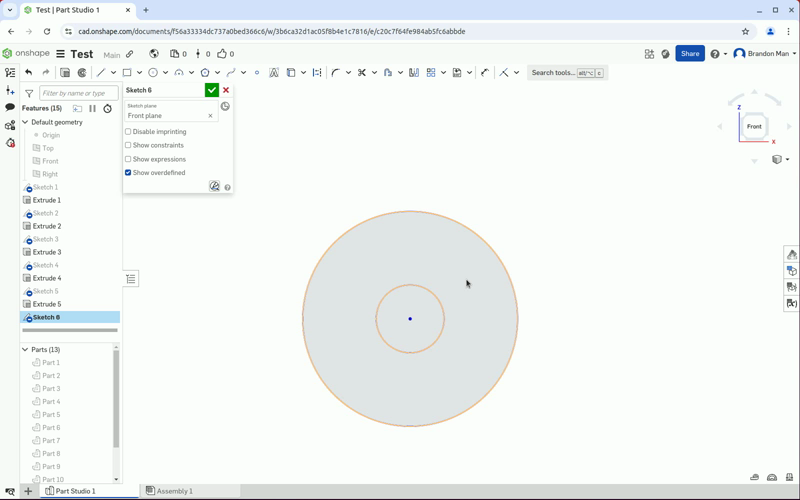
click(466, 279)
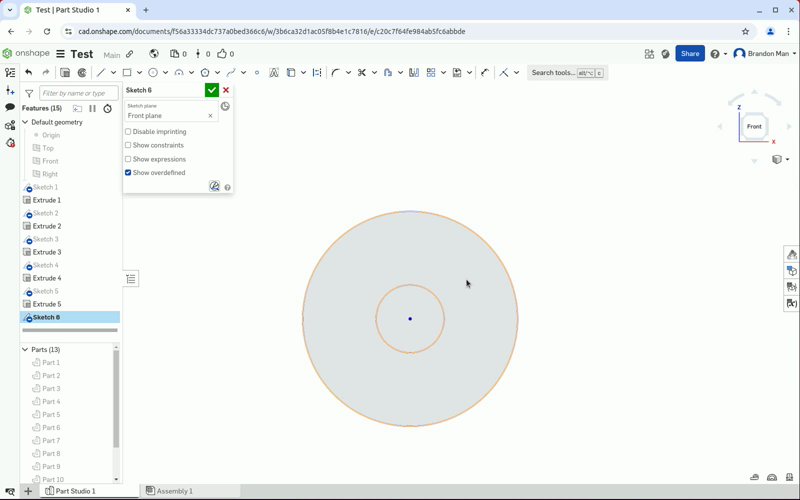
scroll(-6)
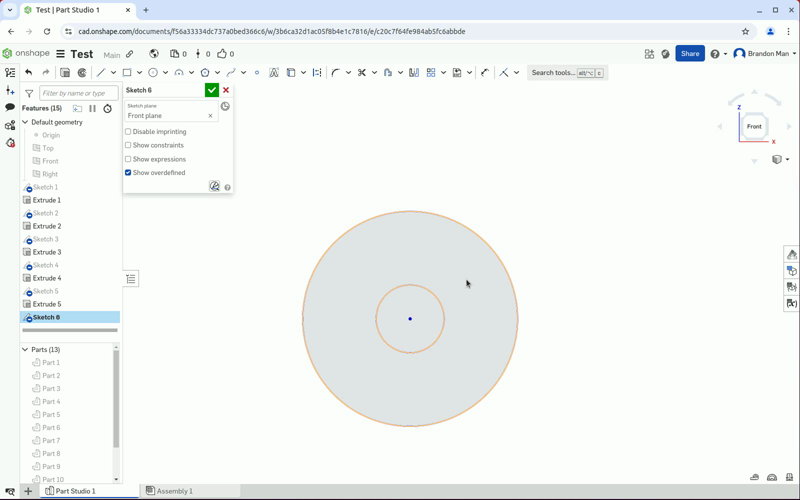
scroll(-6)
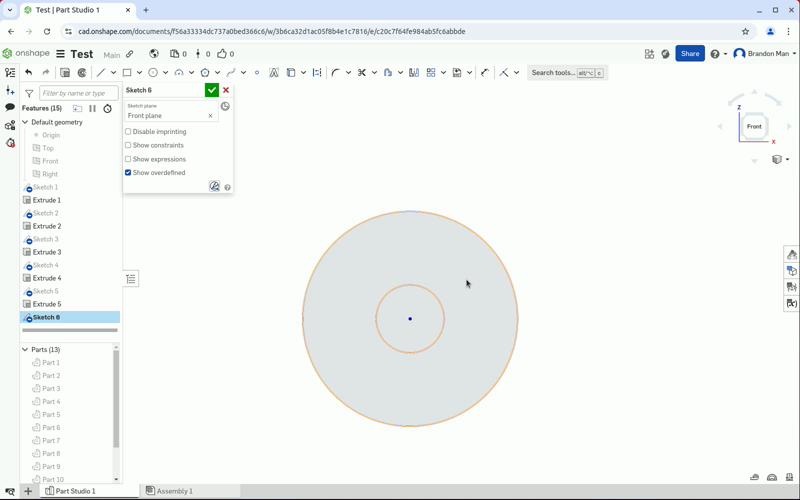
scroll(-6)
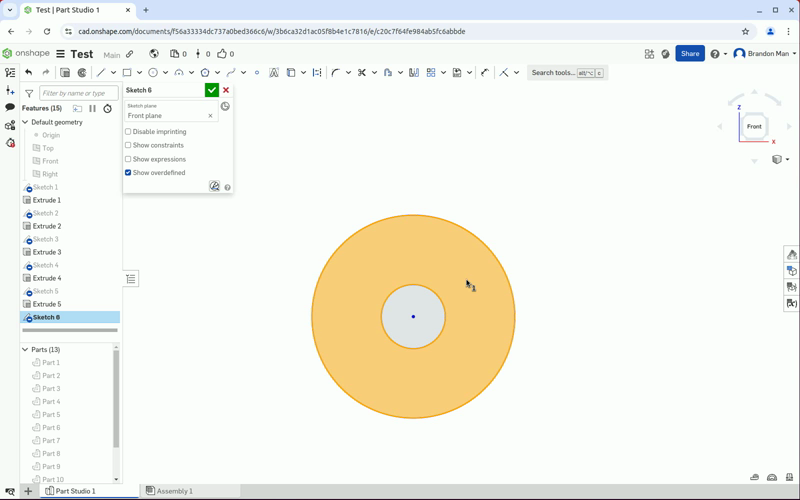
scroll(-6)
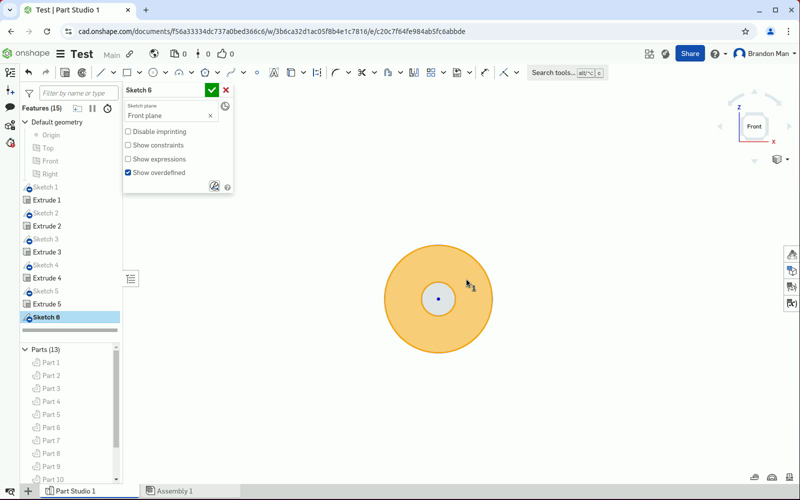
scroll(-6)
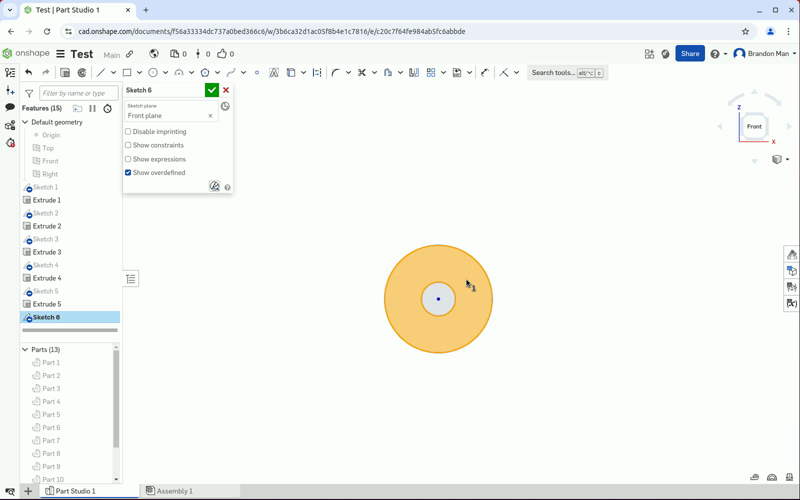
scroll(-6)
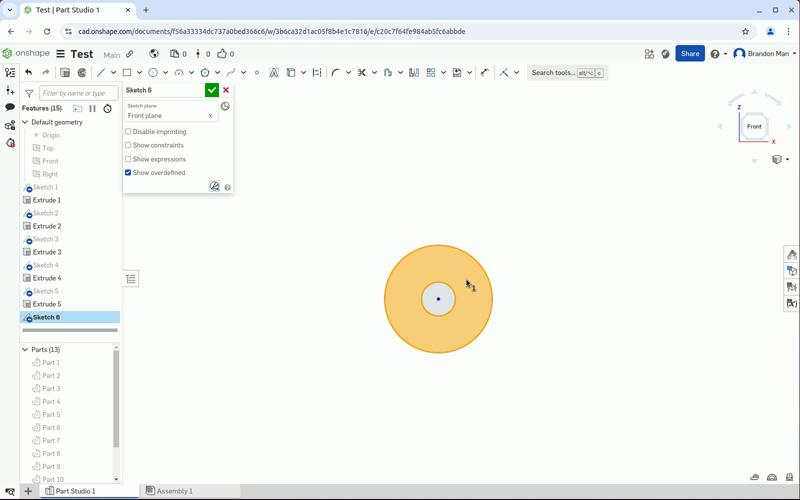
scroll(-6)
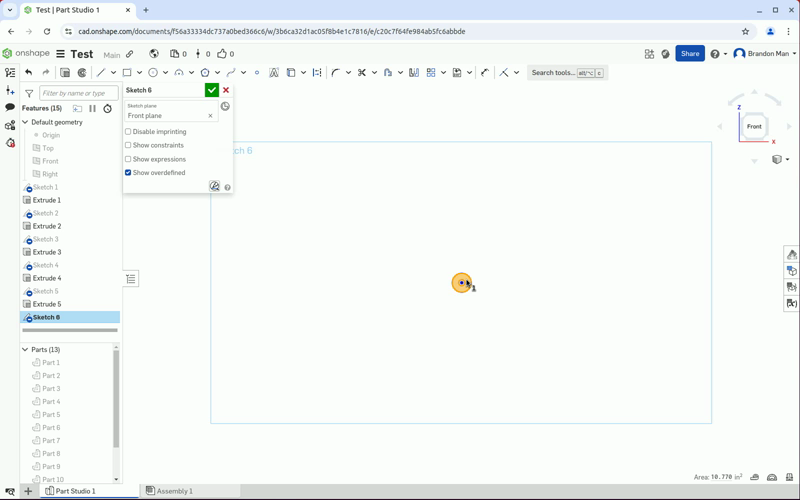
mouse_move(69, 352)
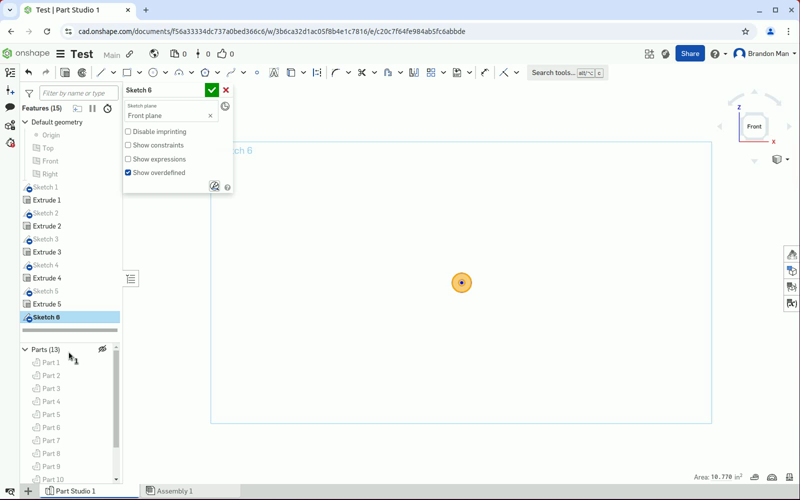
key(shift+y)
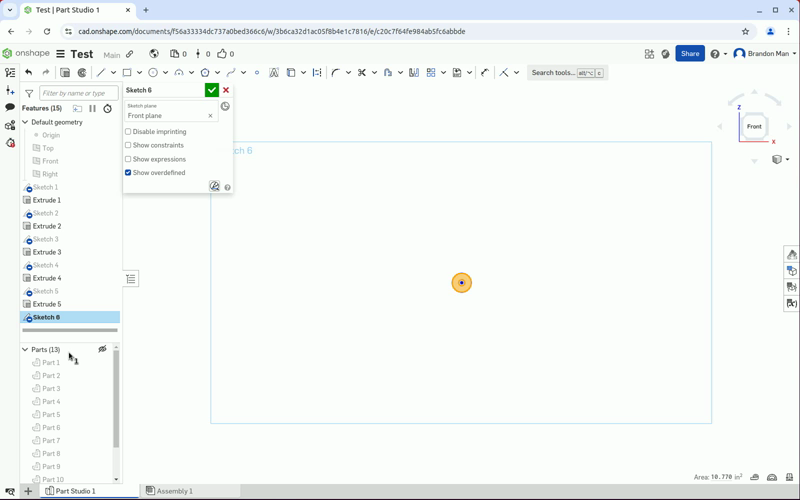
key(shift+e)
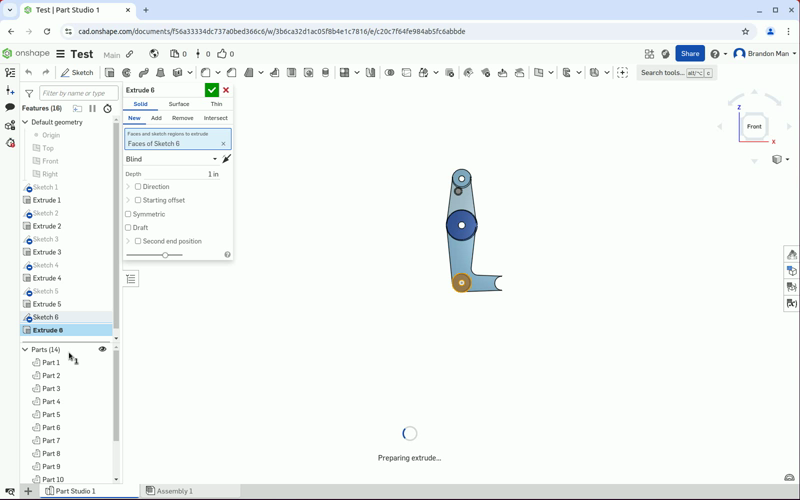
mouse_move(143, 106)
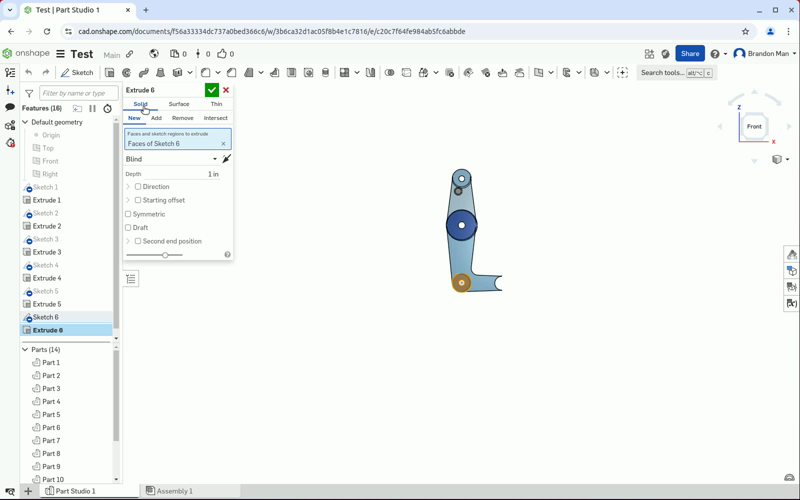
click(143, 106)
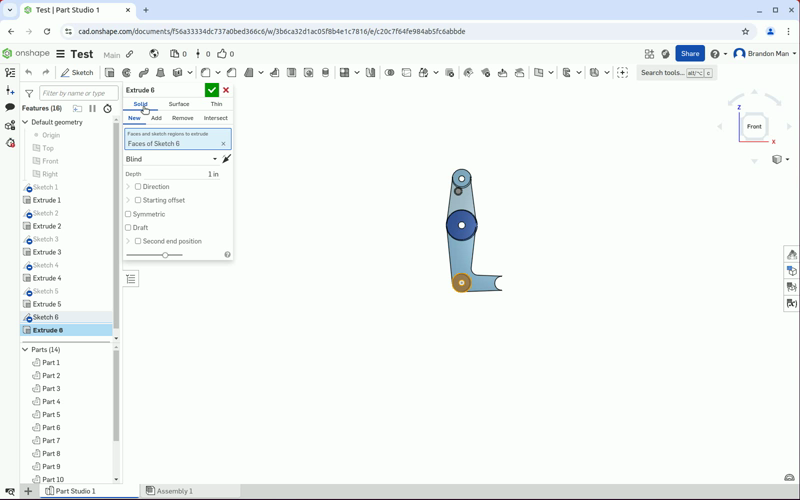
mouse_move(137, 120)
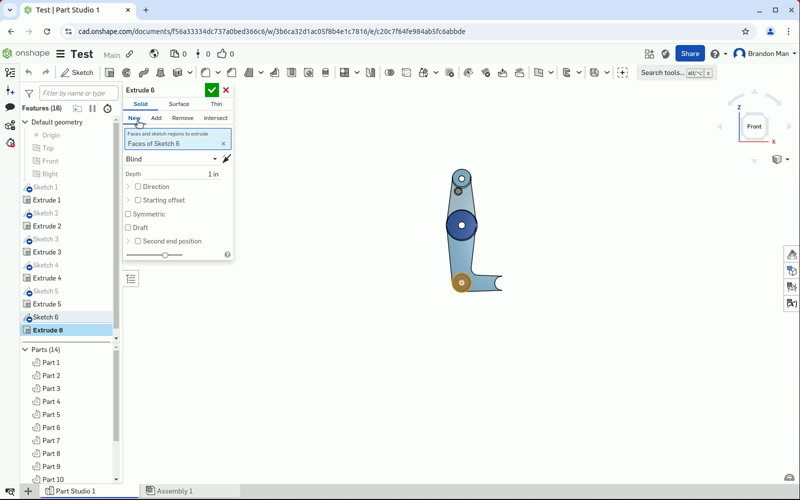
click(137, 120)
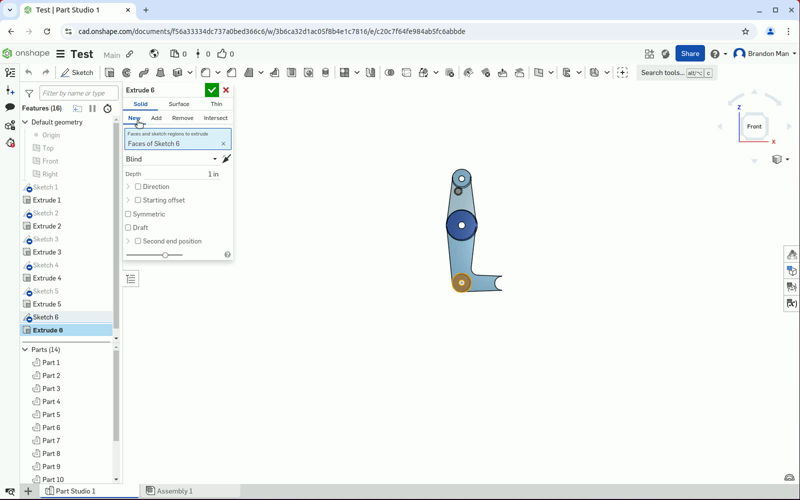
key(tab, 4)
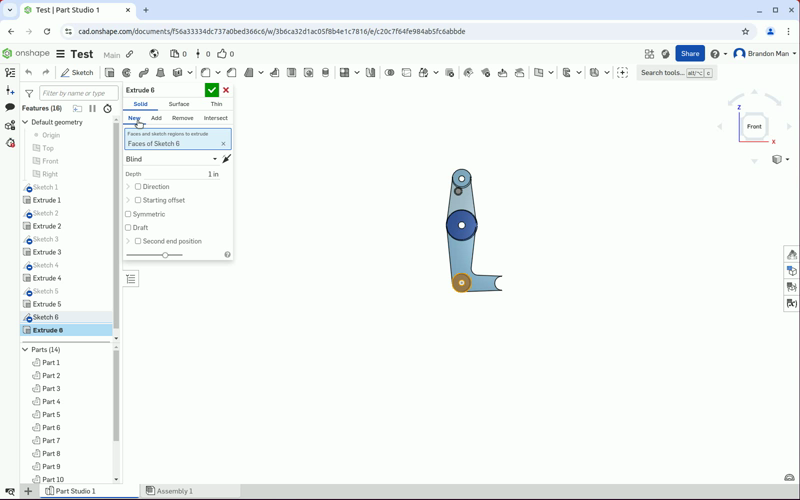
text(0.481)
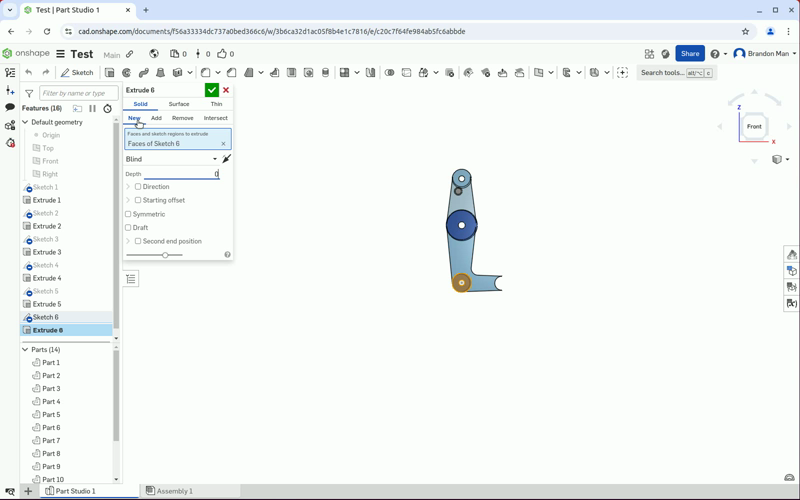
key(enter)
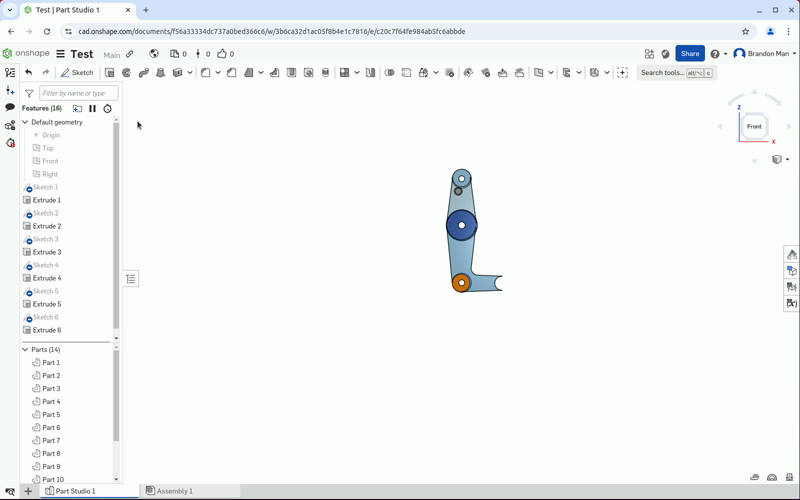
key(shift+h)
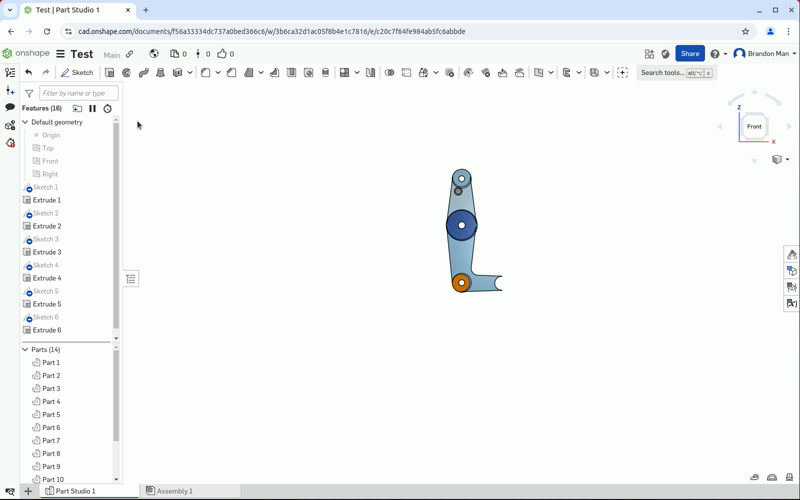
key(shift+h)
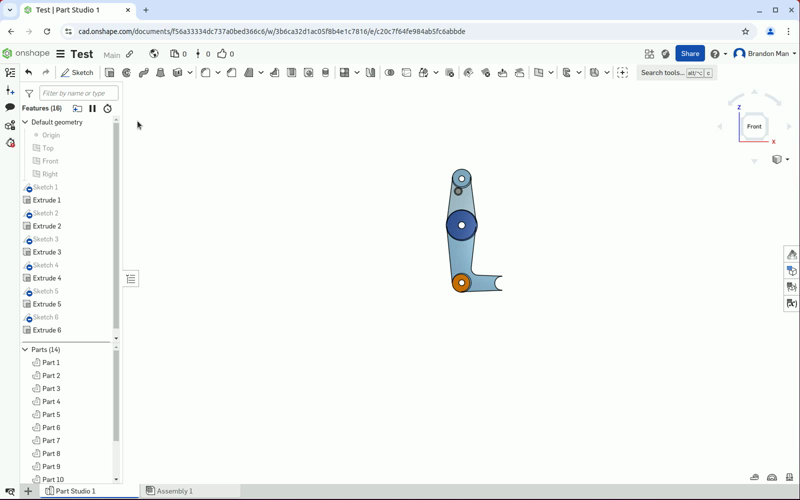
mouse_move(69, 189)
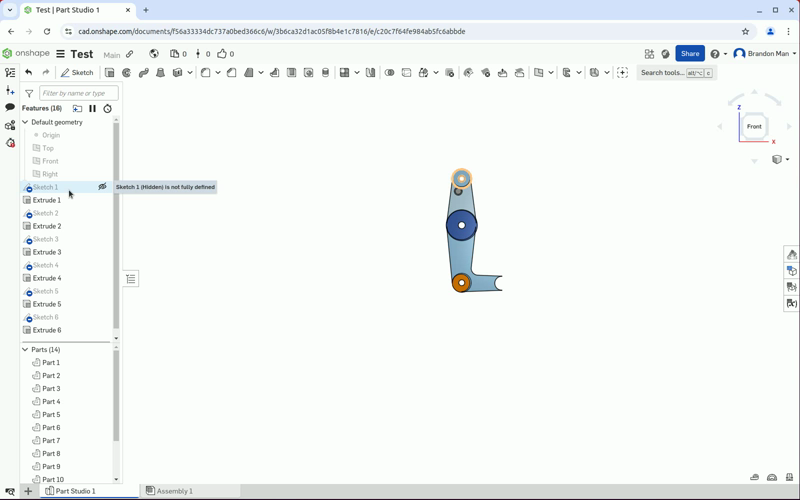
click(69, 189)
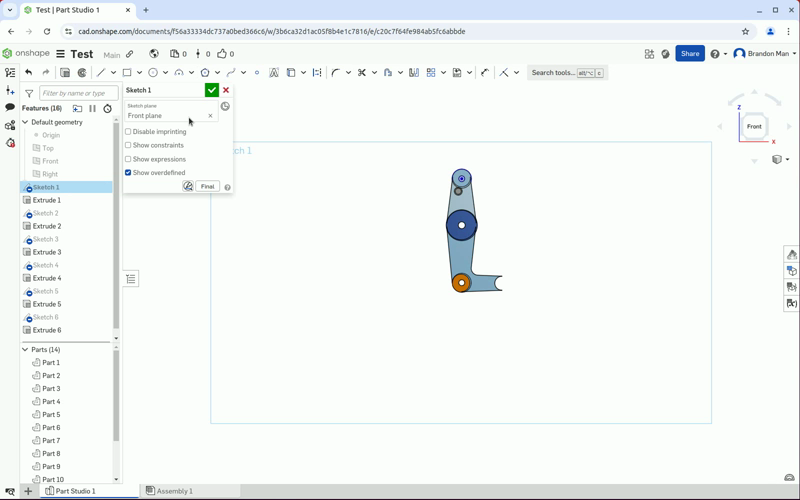
mouse_move(229, 92)
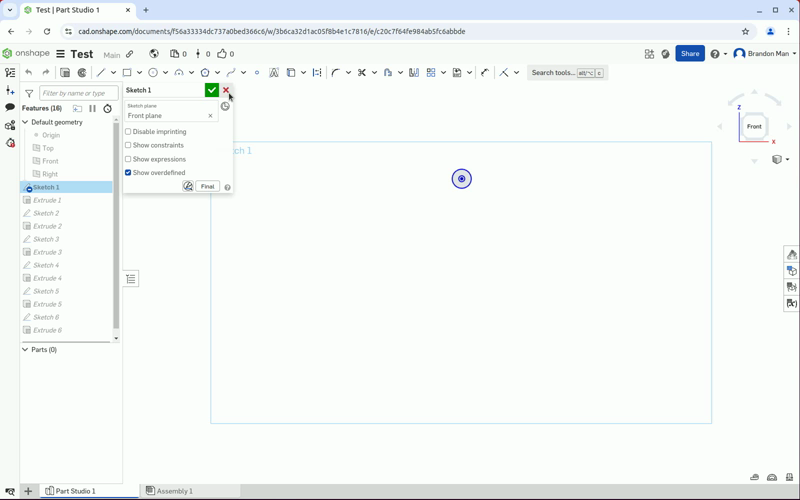
click(229, 92)
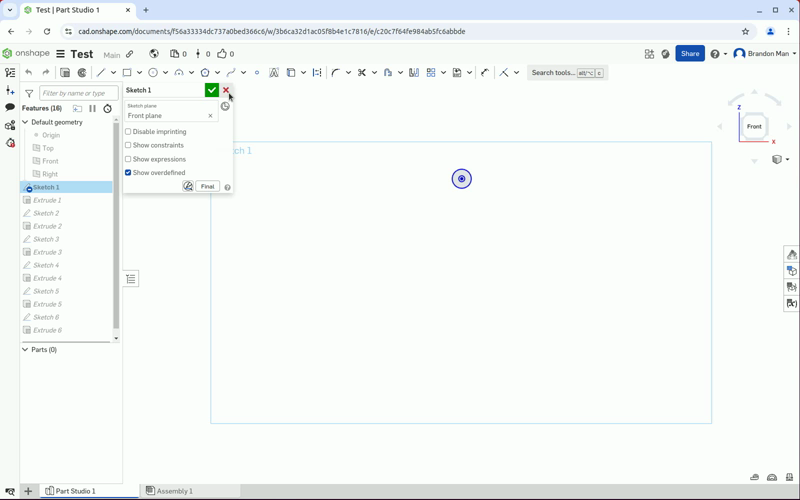
key(shift+s)
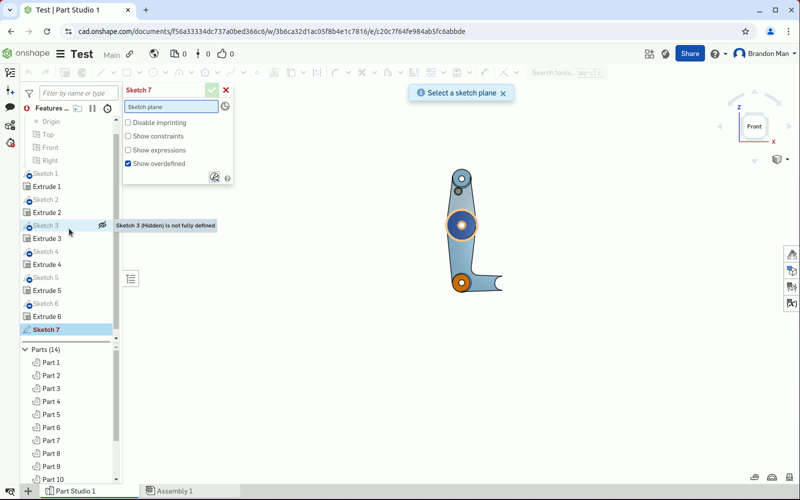
scroll(3)
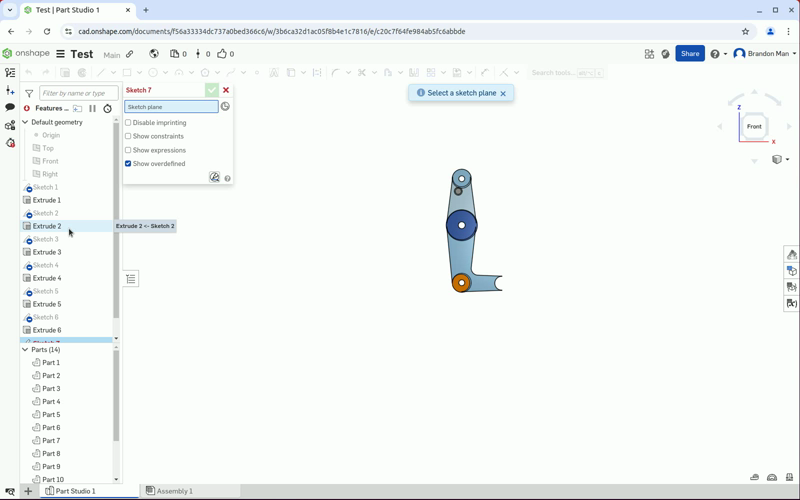
mouse_move(69, 163)
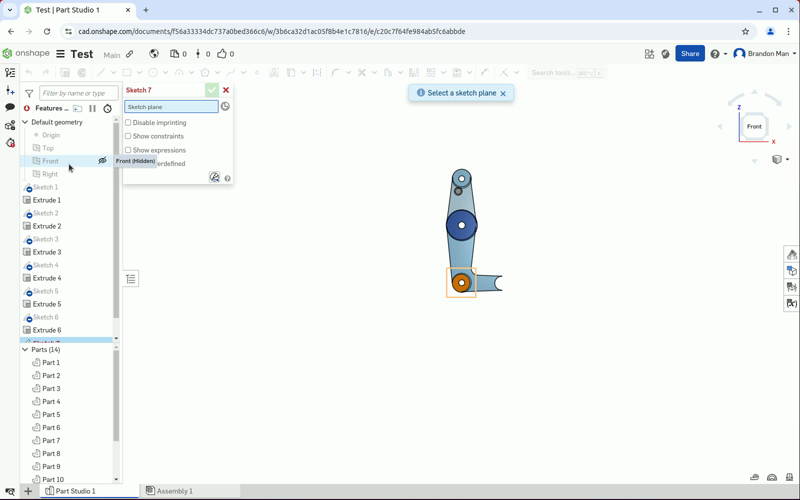
click(69, 163)
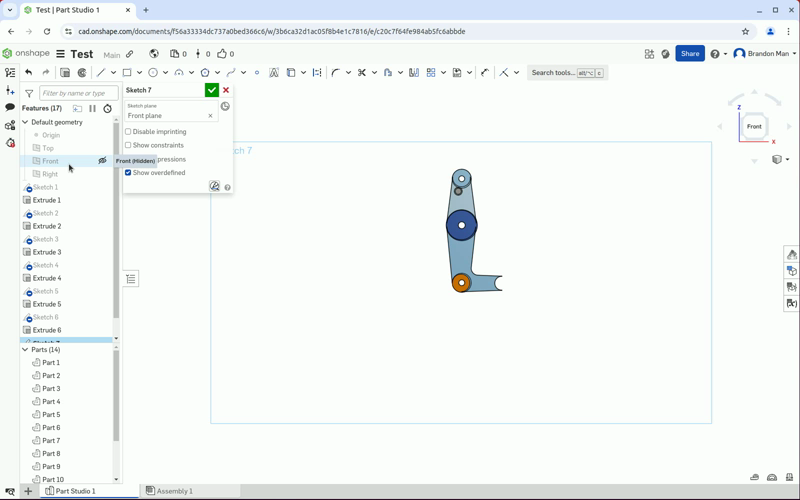
mouse_move(69, 352)
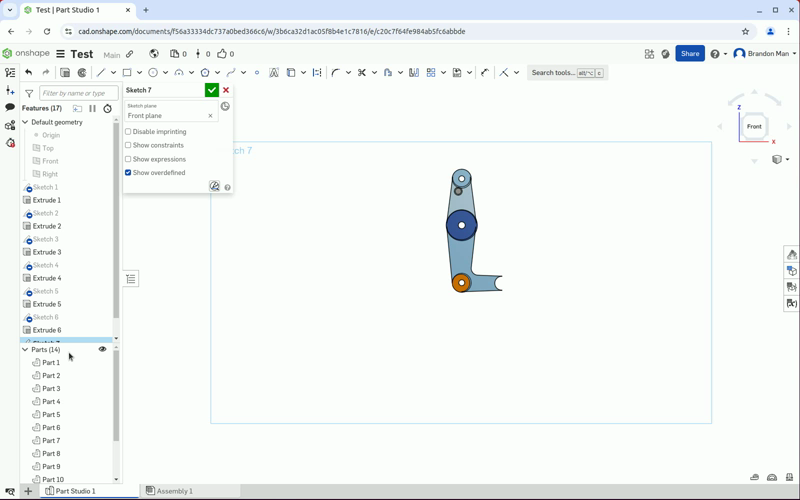
key(y)
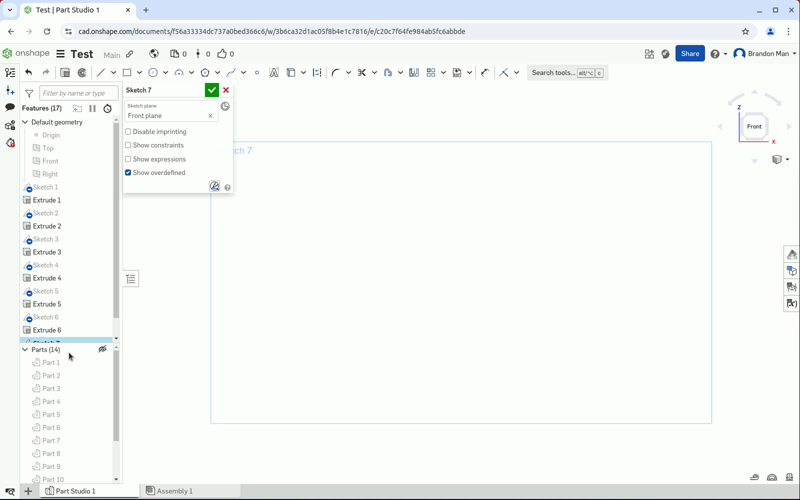
key(c)
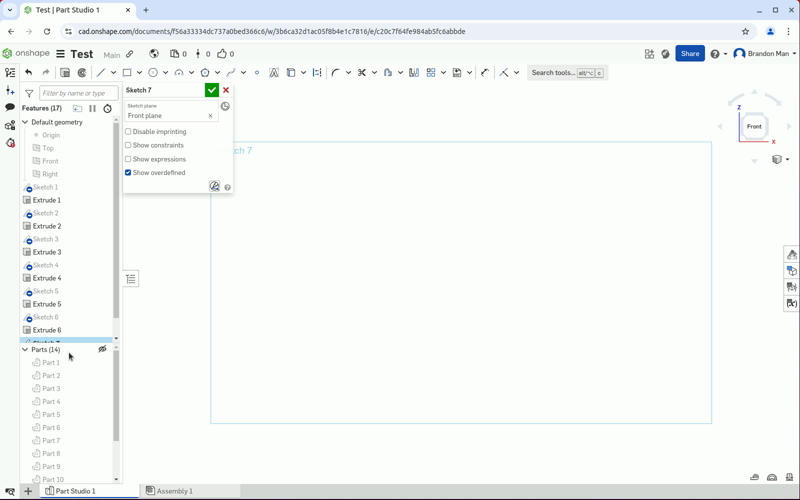
key_down(shift)
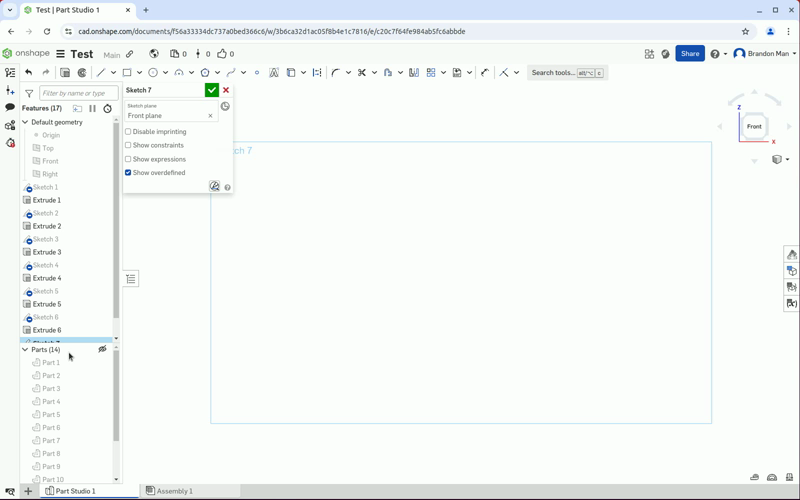
mouse_move(501, 282)
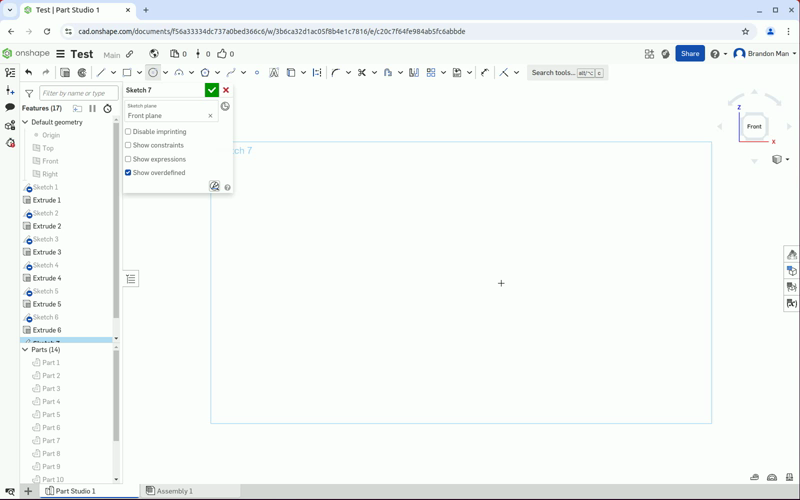
click(501, 282)
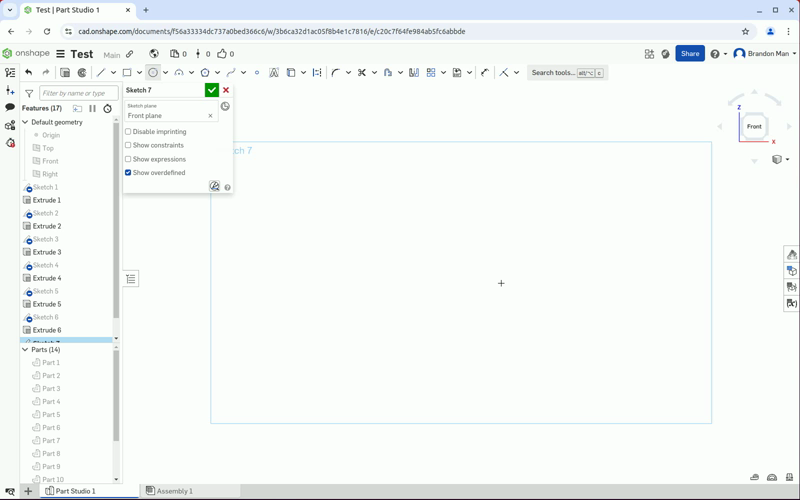
key_up(shift)
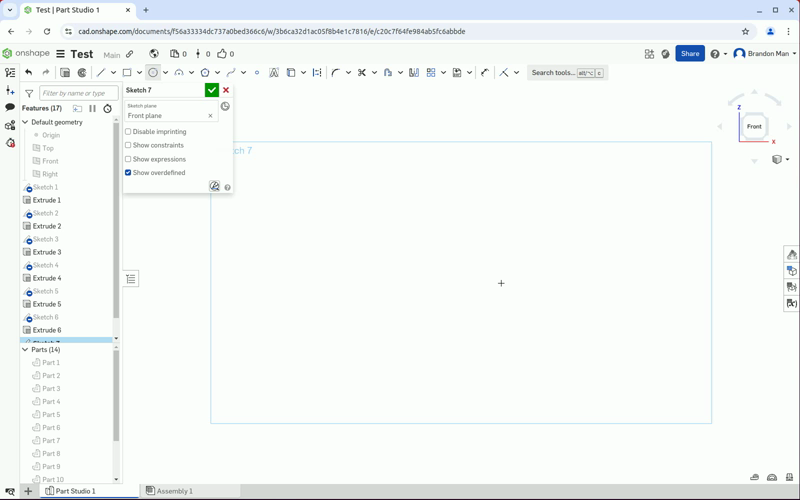
mouse_move(508, 282)
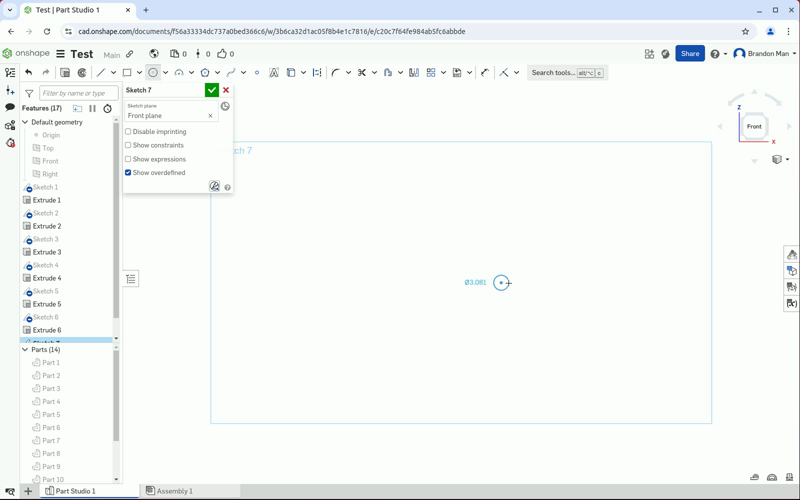
click(508, 282)
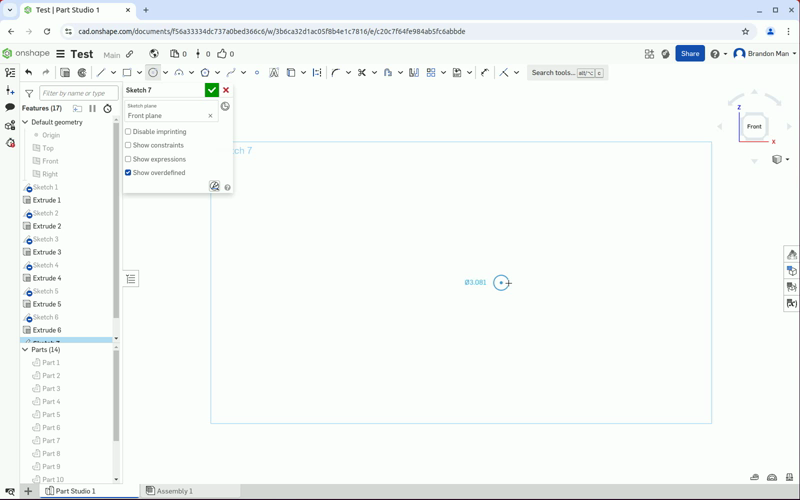
key(esc)
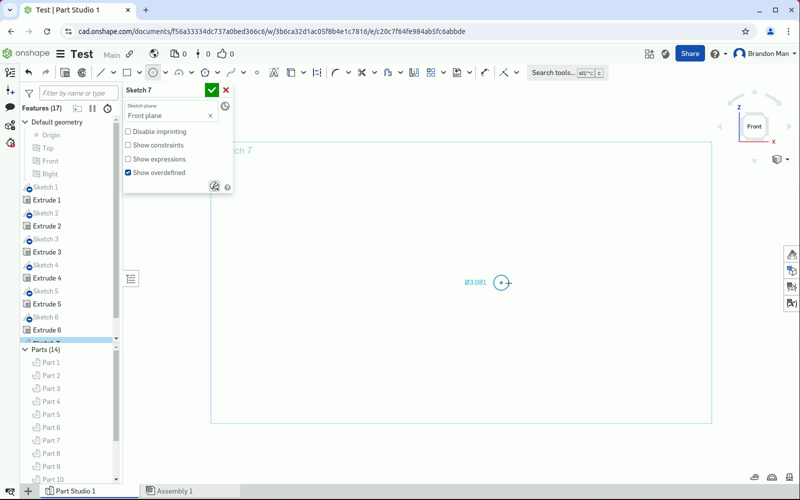
key(c)
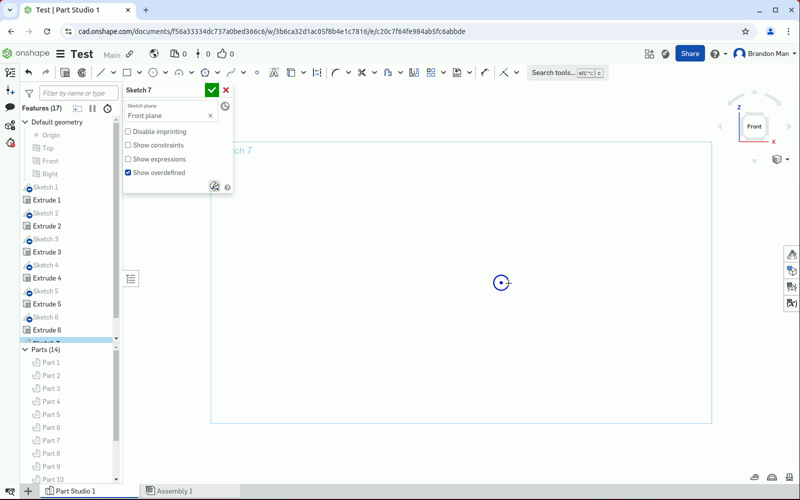
key_down(shift)
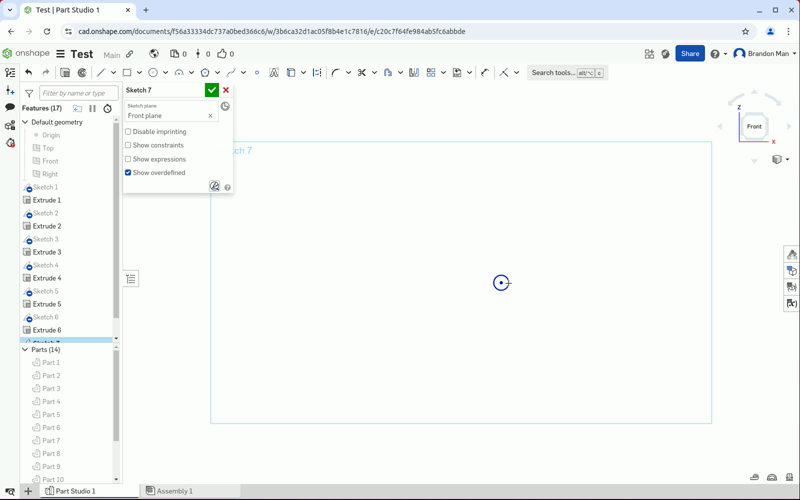
mouse_move(501, 282)
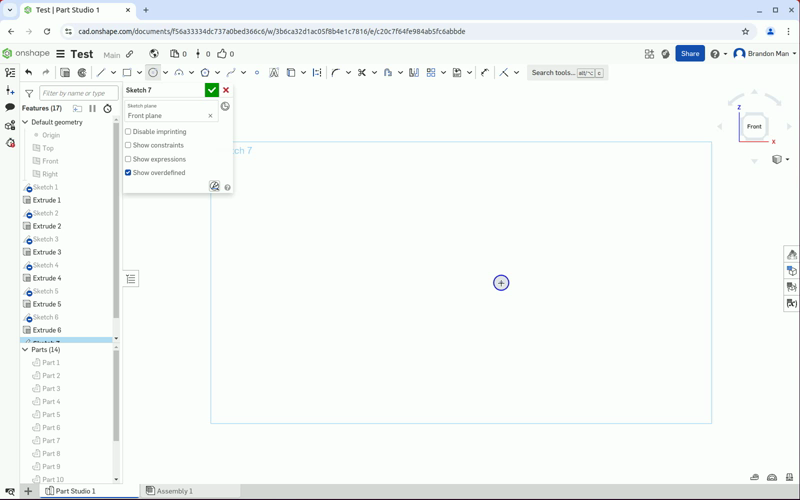
click(501, 282)
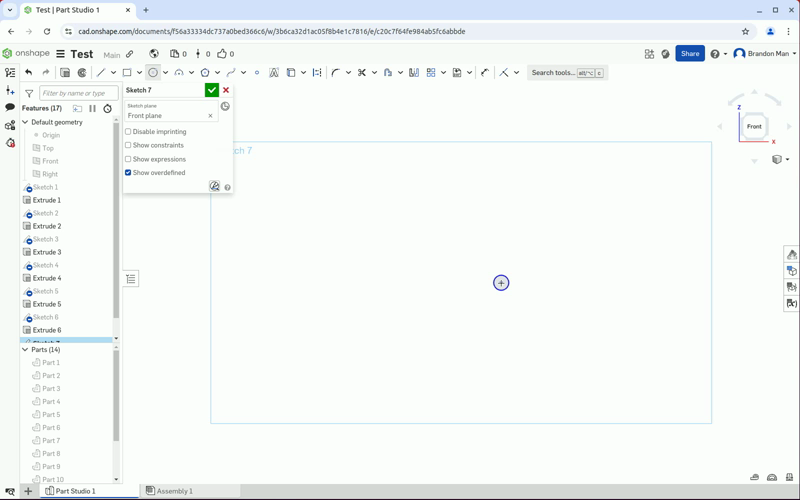
key_up(shift)
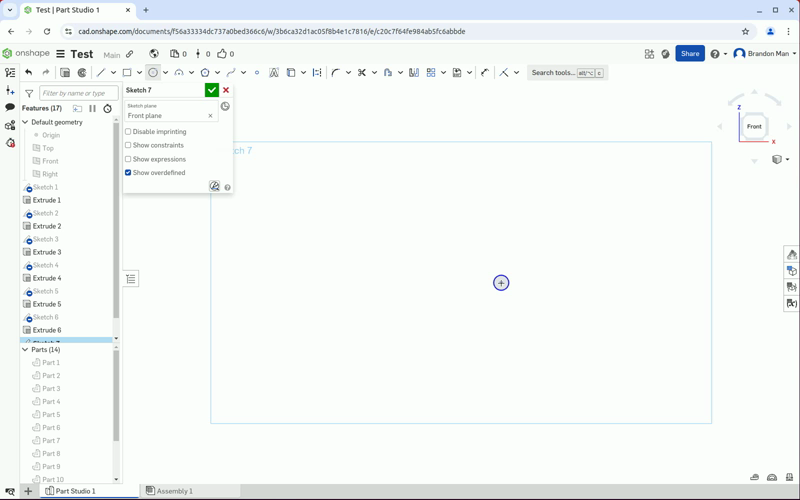
mouse_move(504, 282)
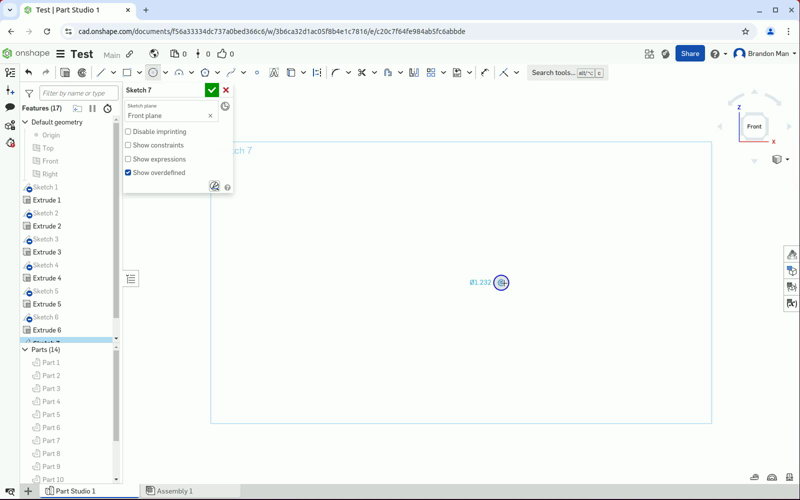
scroll(6)
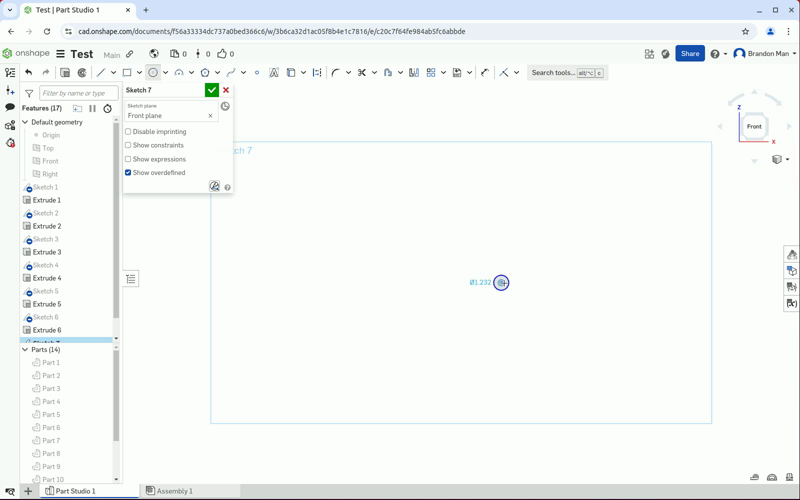
scroll(6)
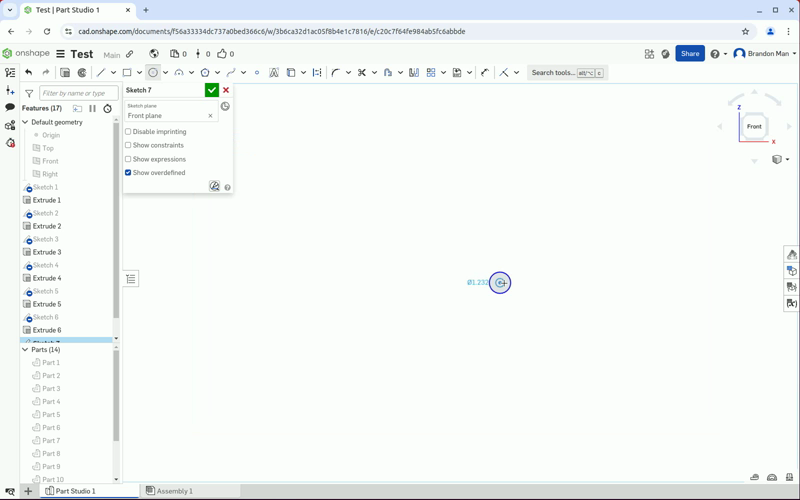
scroll(6)
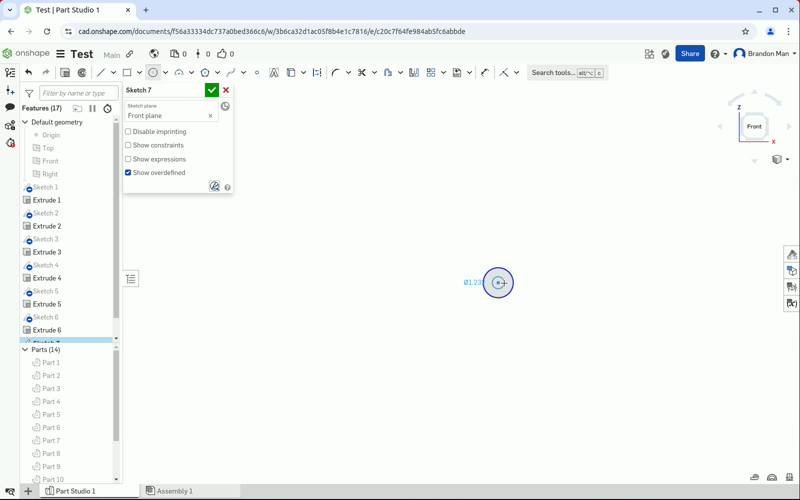
scroll(6)
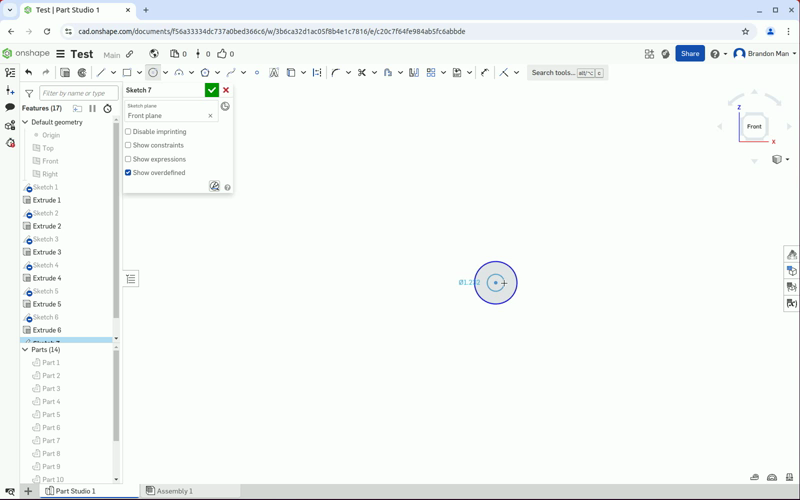
scroll(6)
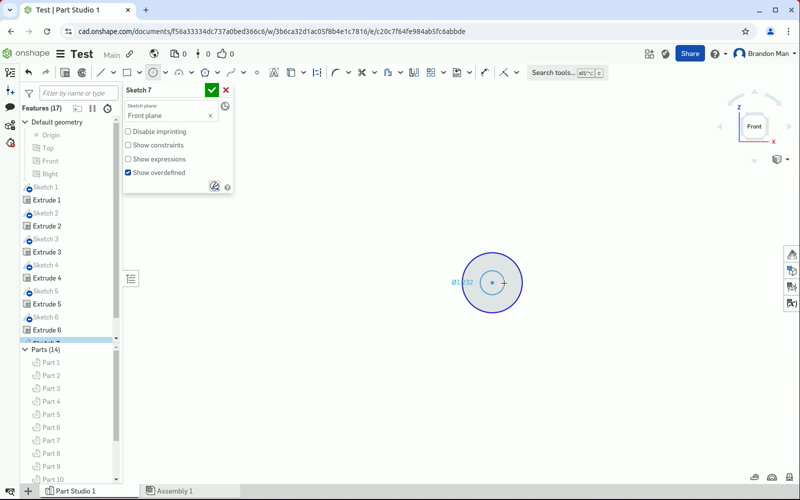
scroll(6)
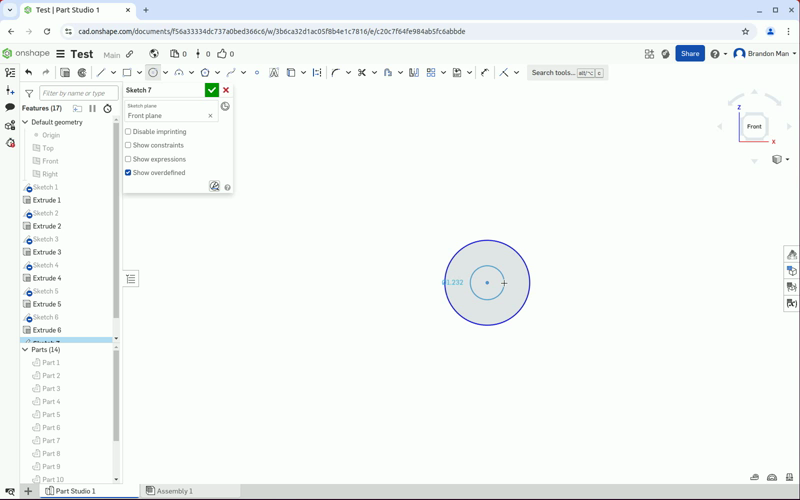
scroll(6)
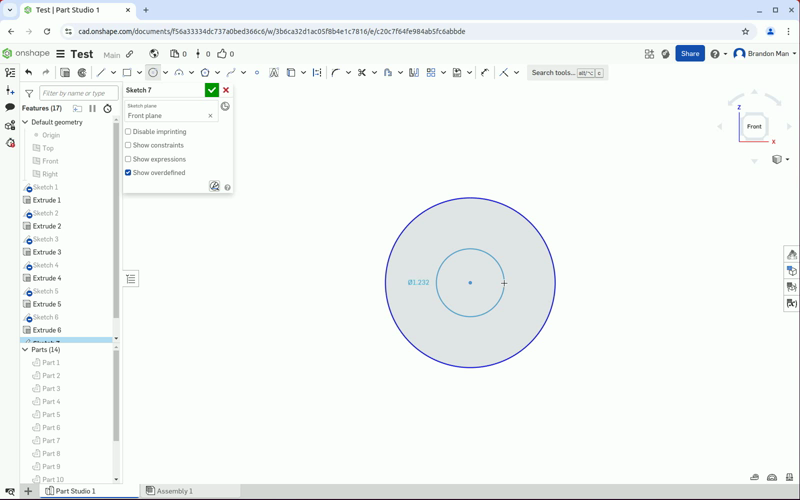
click(504, 282)
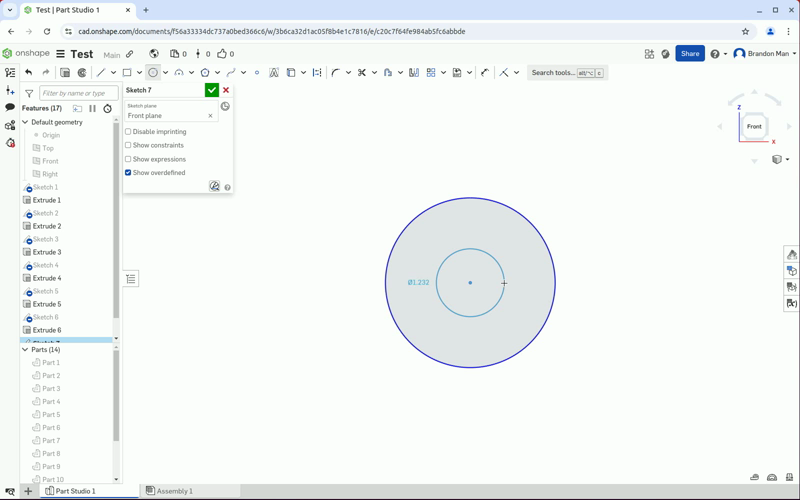
scroll(-6)
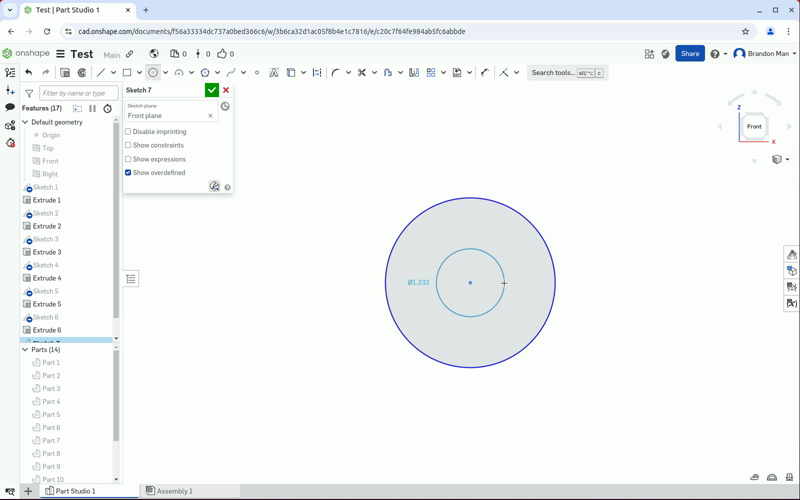
scroll(-6)
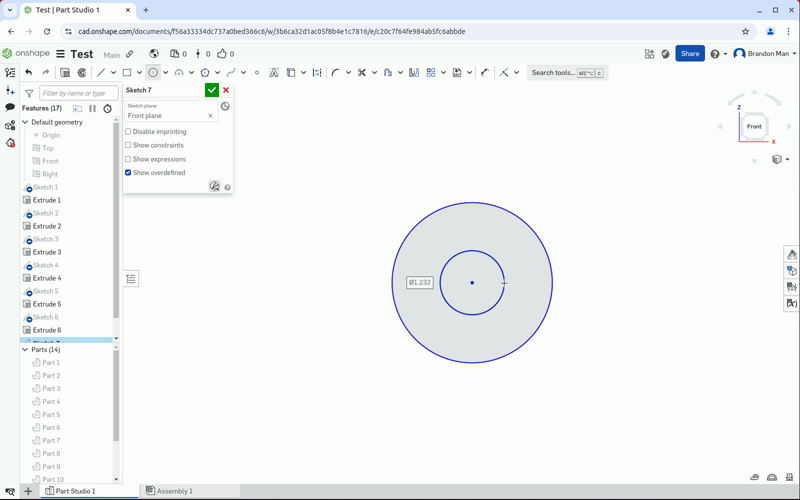
scroll(-6)
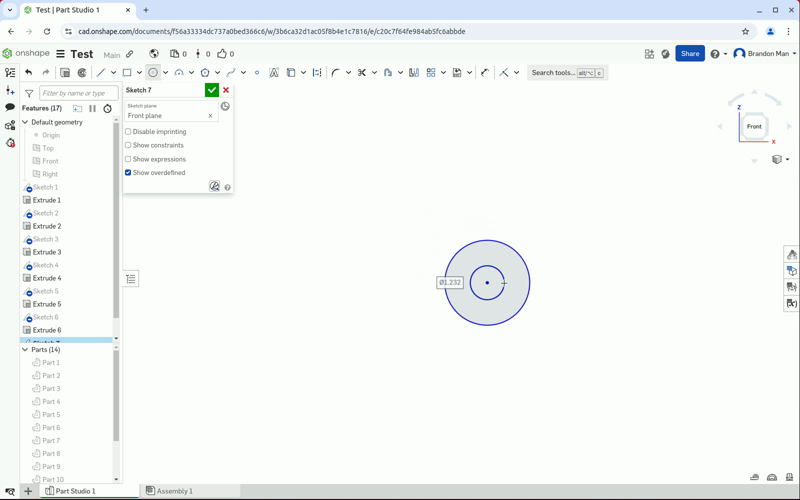
scroll(-6)
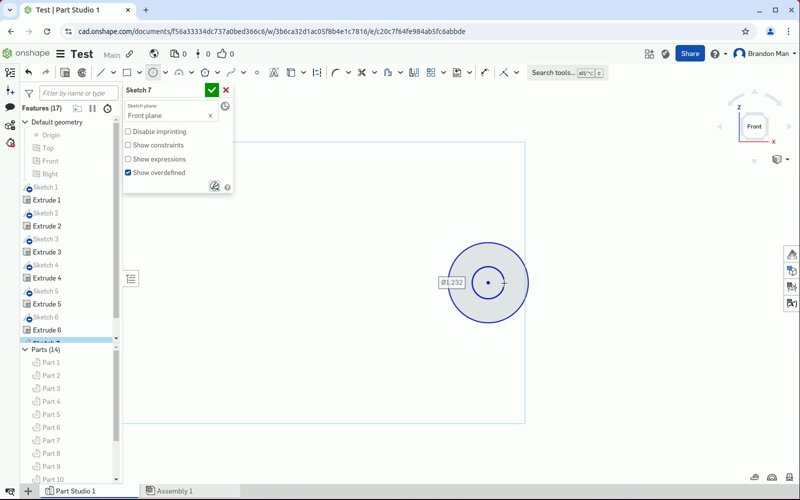
scroll(-6)
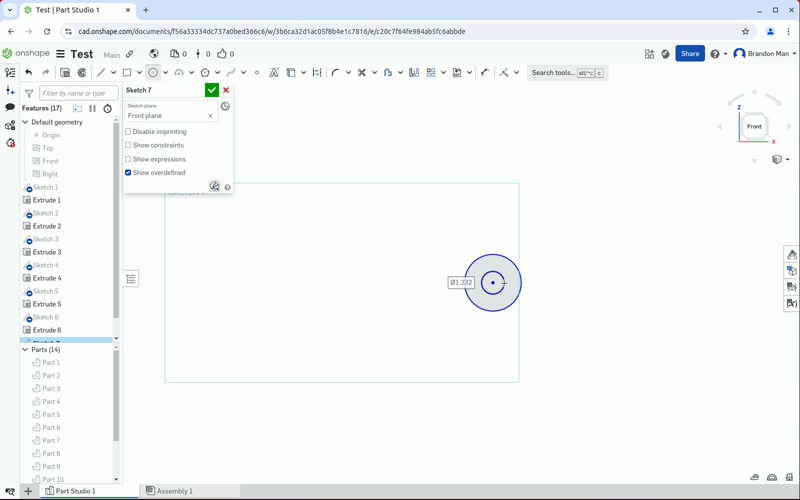
scroll(-6)
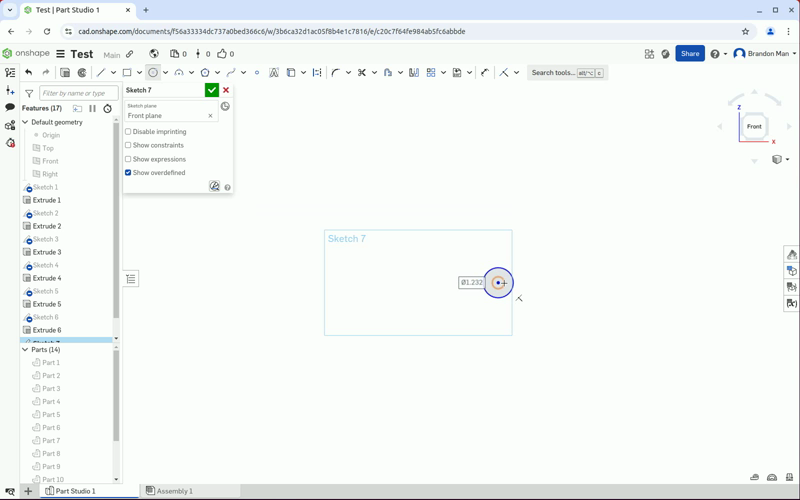
scroll(-6)
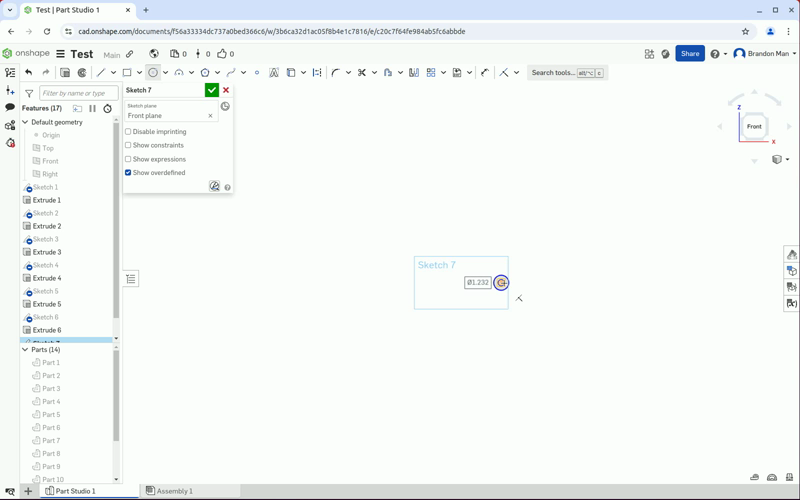
key(esc)
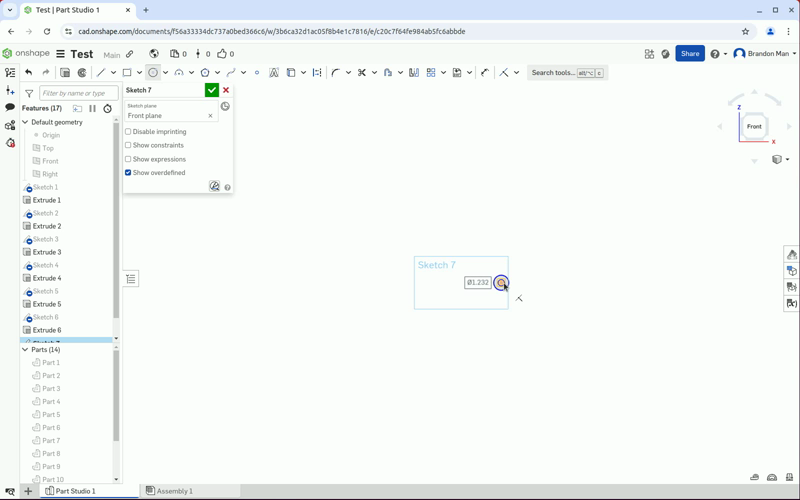
mouse_move(503, 286)
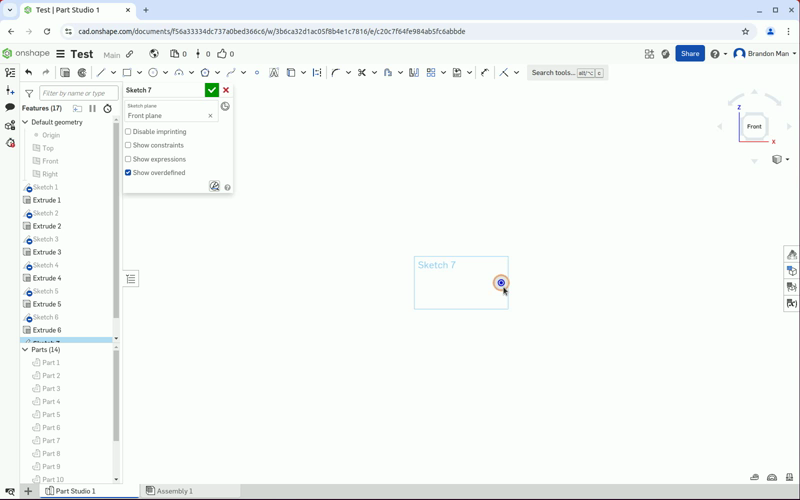
scroll(6)
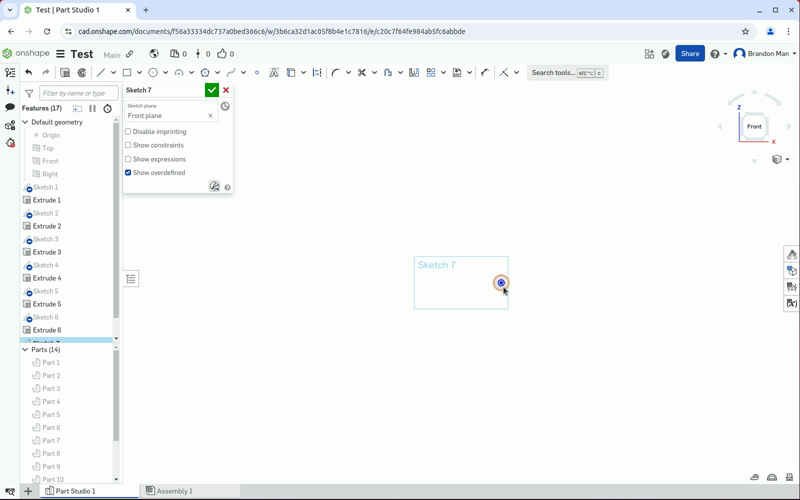
scroll(6)
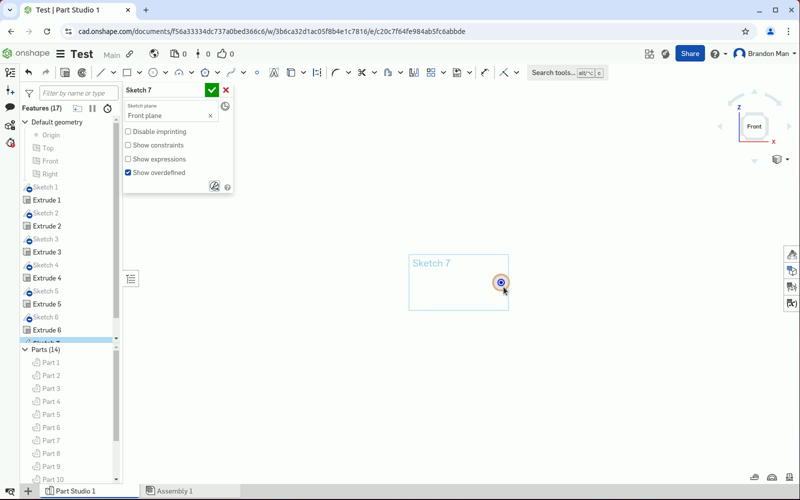
scroll(6)
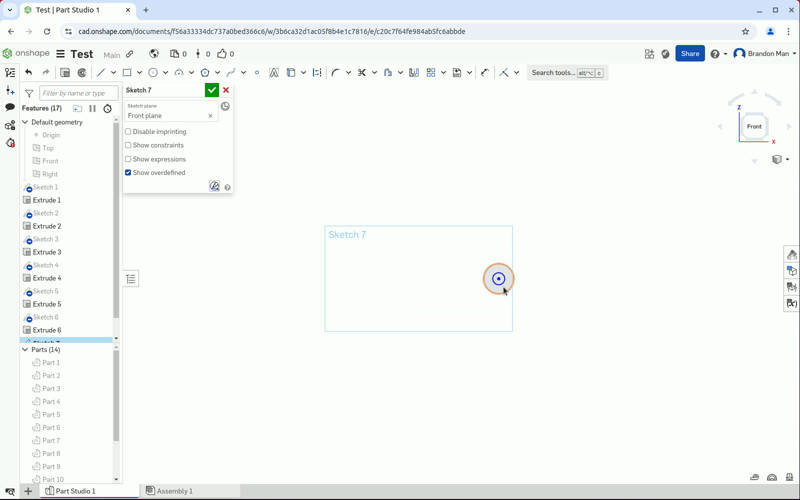
scroll(6)
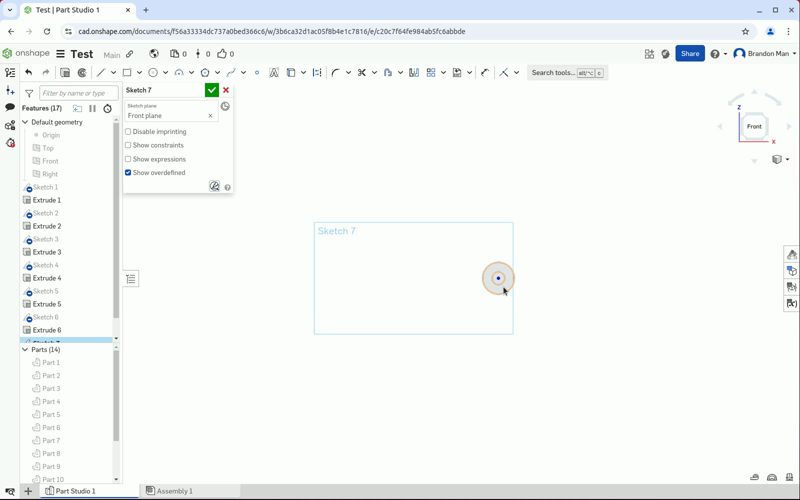
scroll(6)
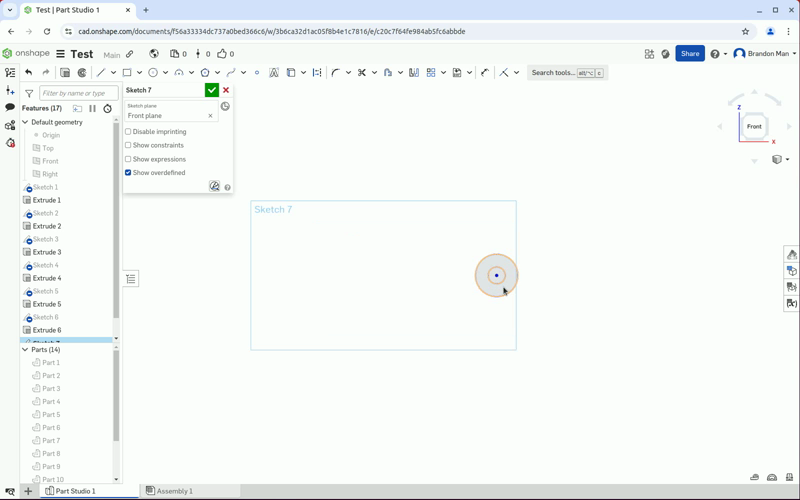
scroll(6)
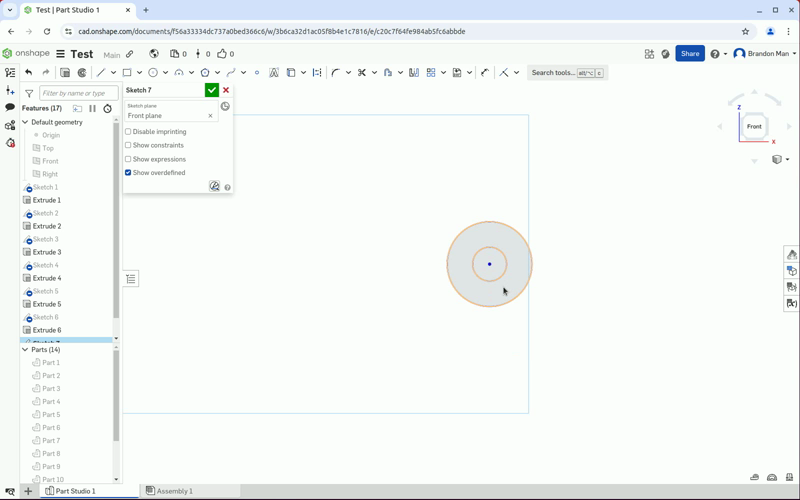
scroll(6)
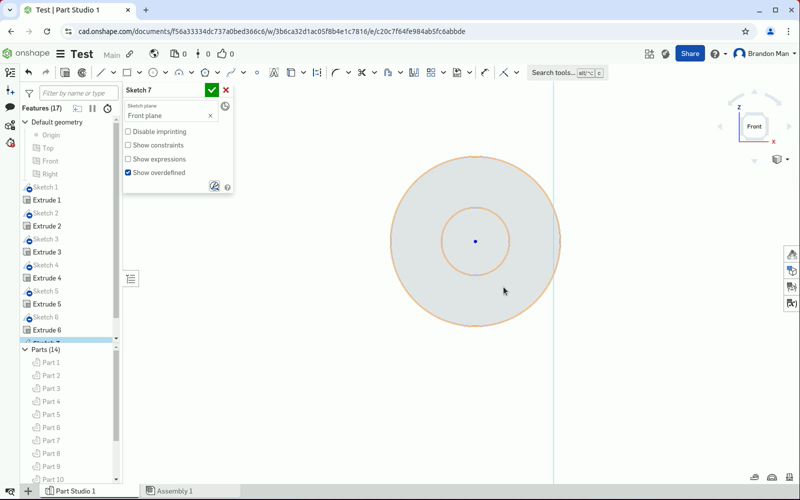
click(503, 286)
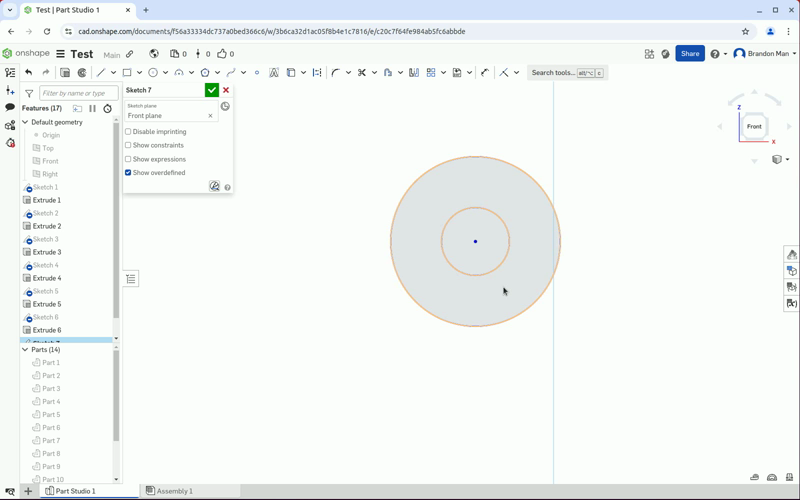
scroll(-6)
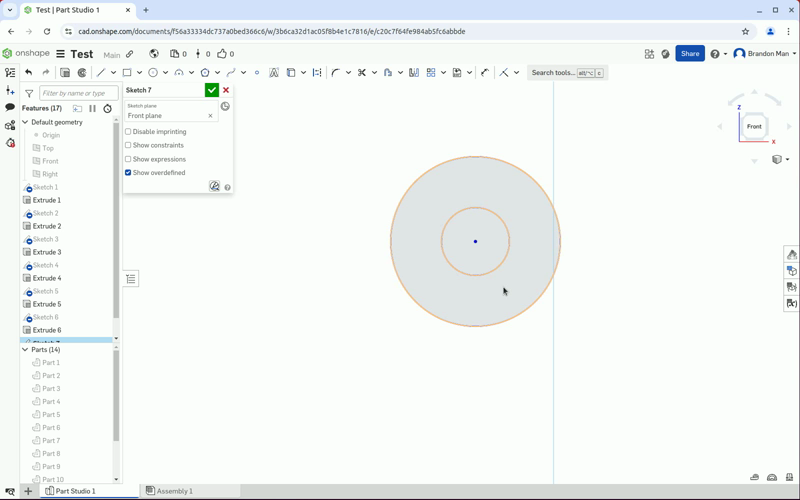
scroll(-6)
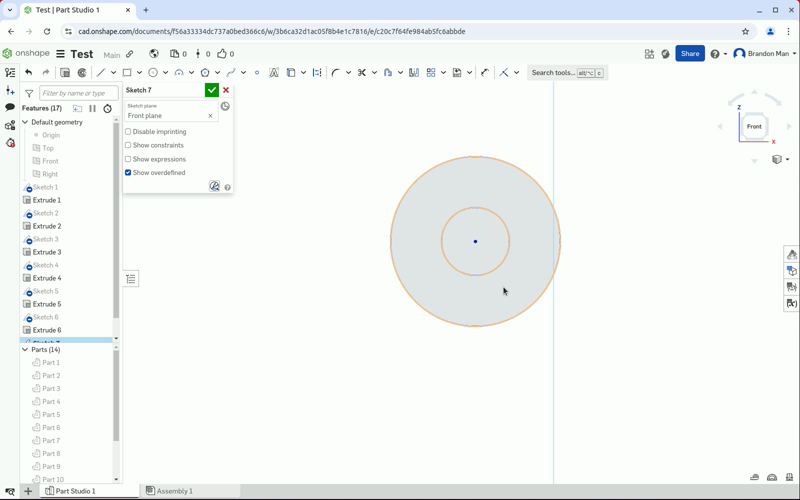
scroll(-6)
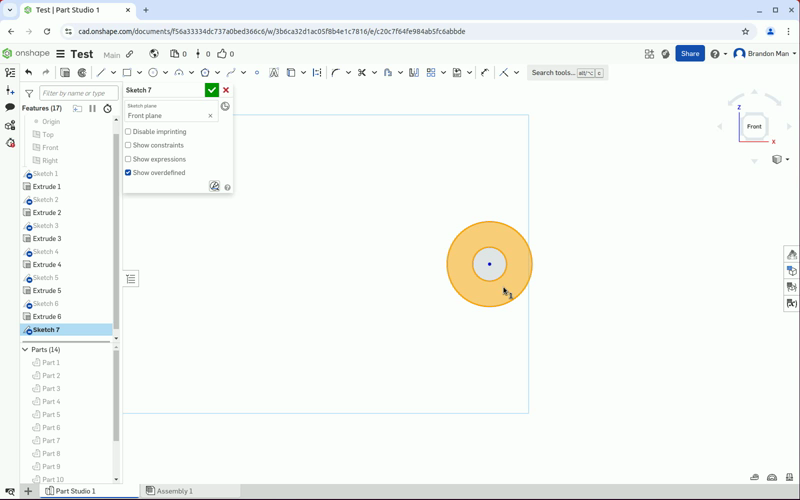
scroll(-6)
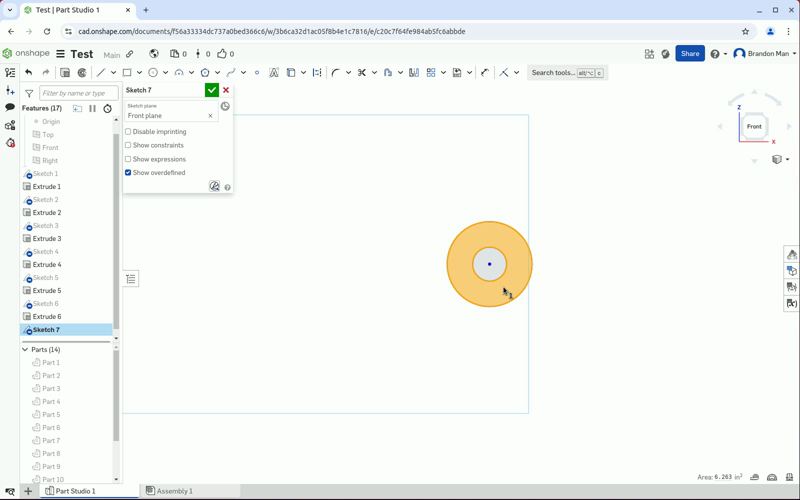
scroll(-6)
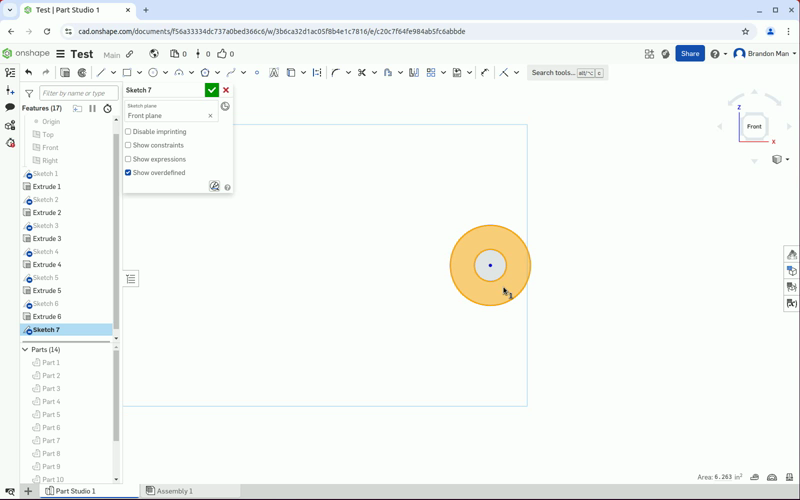
scroll(-6)
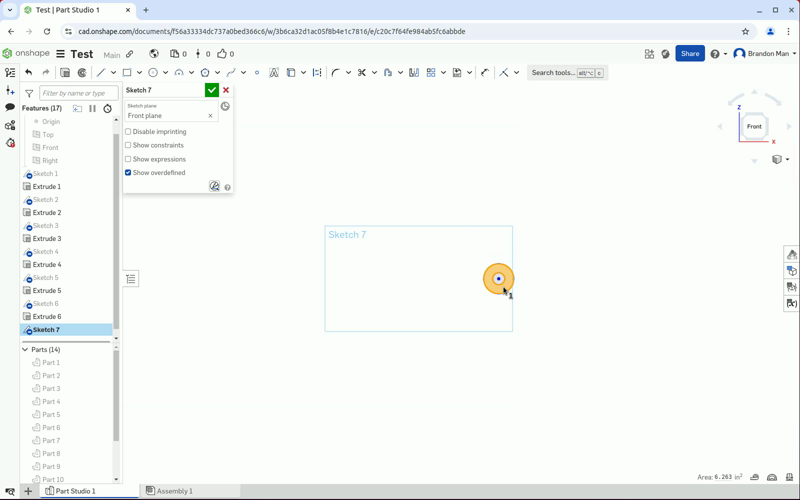
scroll(-6)
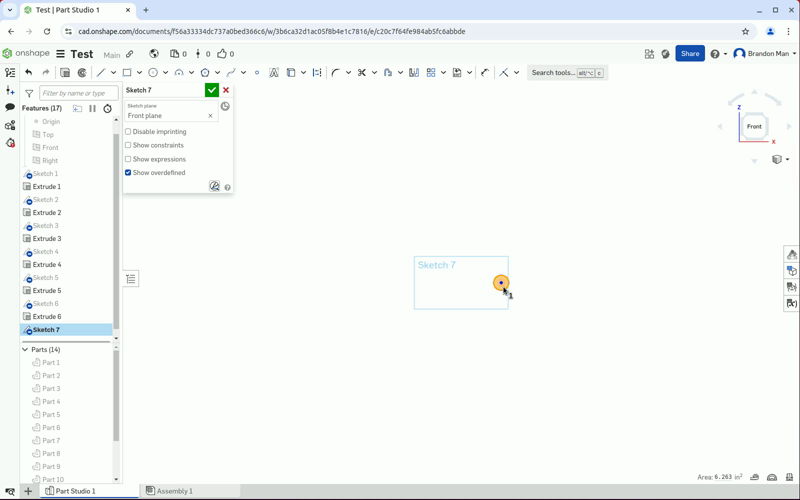
mouse_move(69, 352)
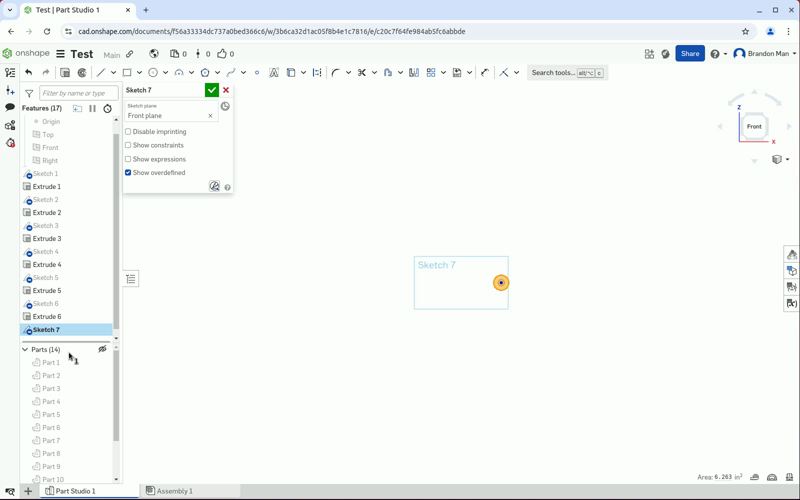
key(shift+y)
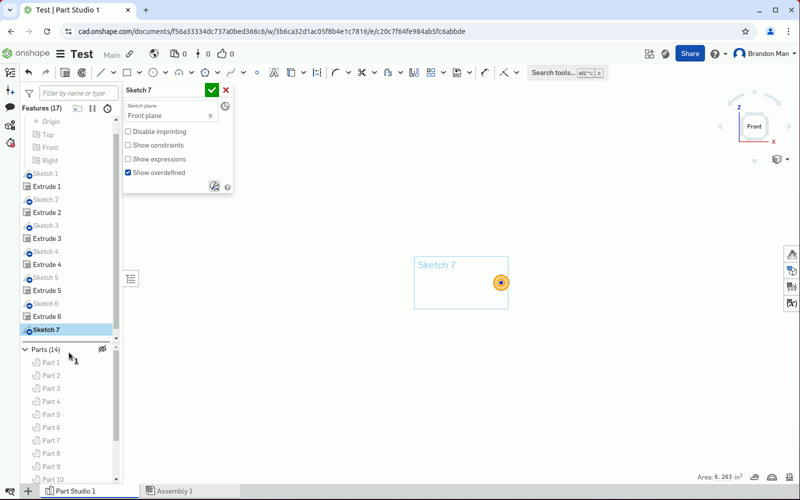
key(shift+e)
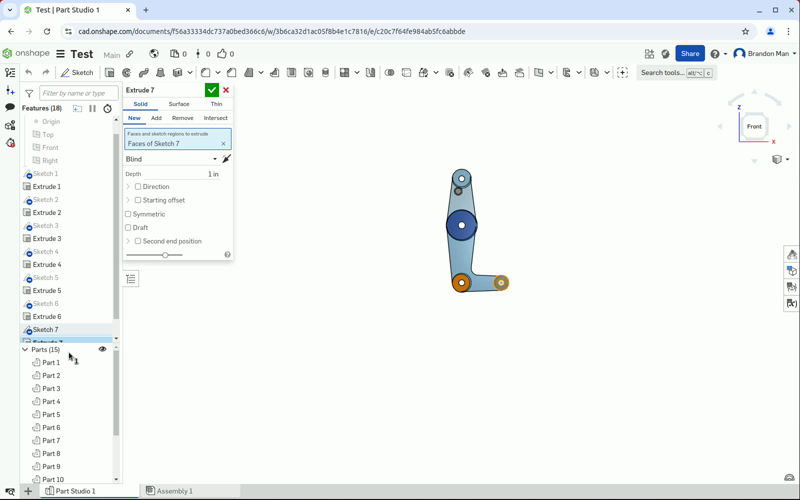
mouse_move(143, 106)
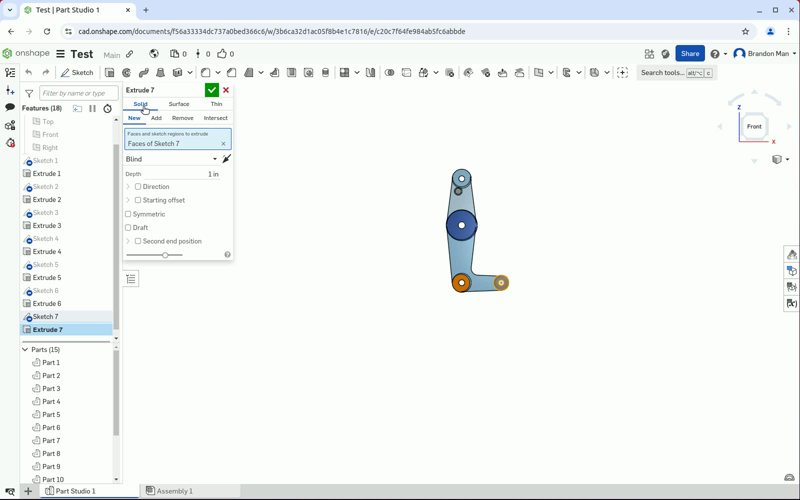
click(143, 106)
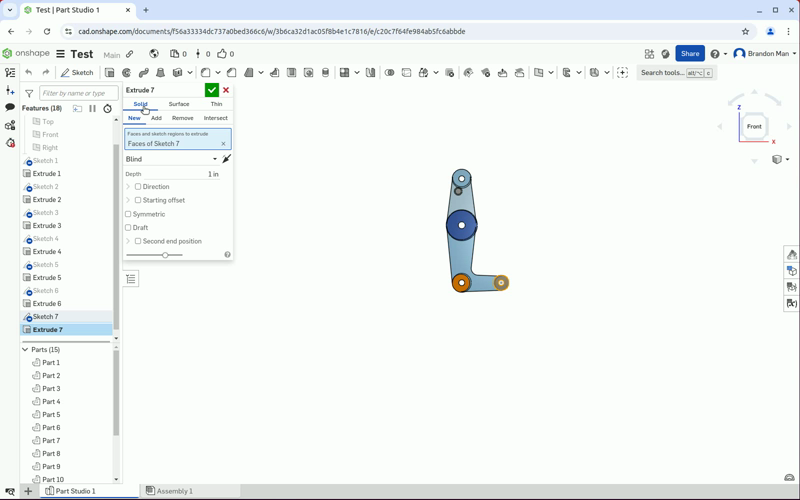
mouse_move(137, 120)
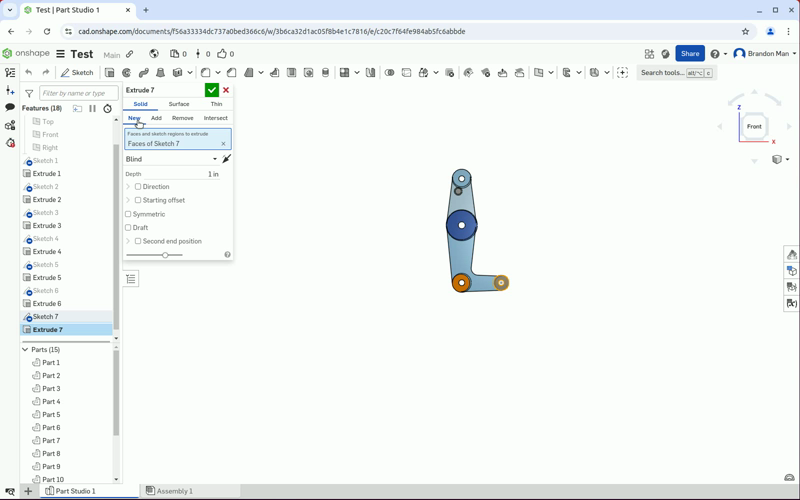
click(137, 120)
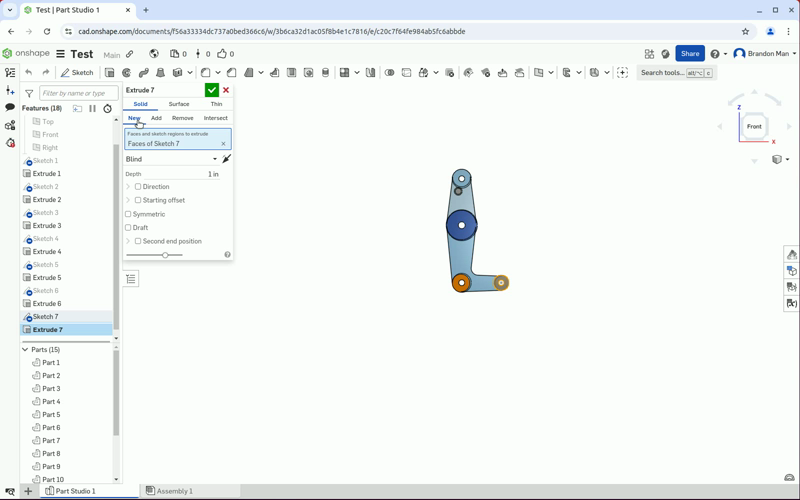
key(tab, 4)
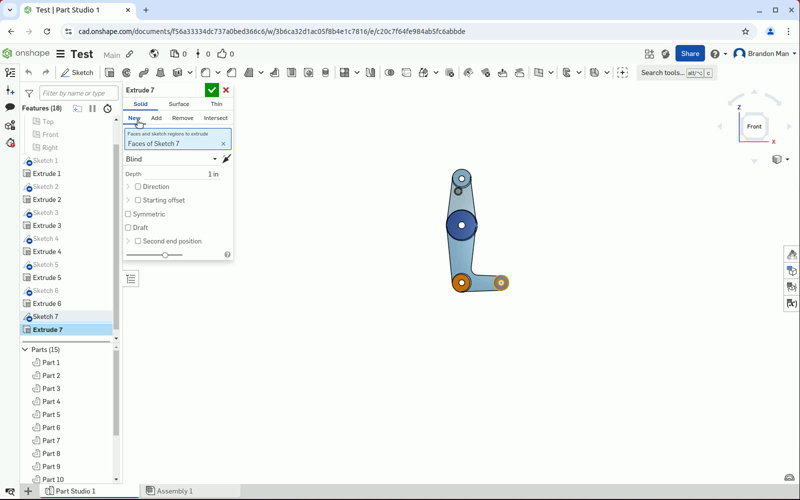
text(0.481)
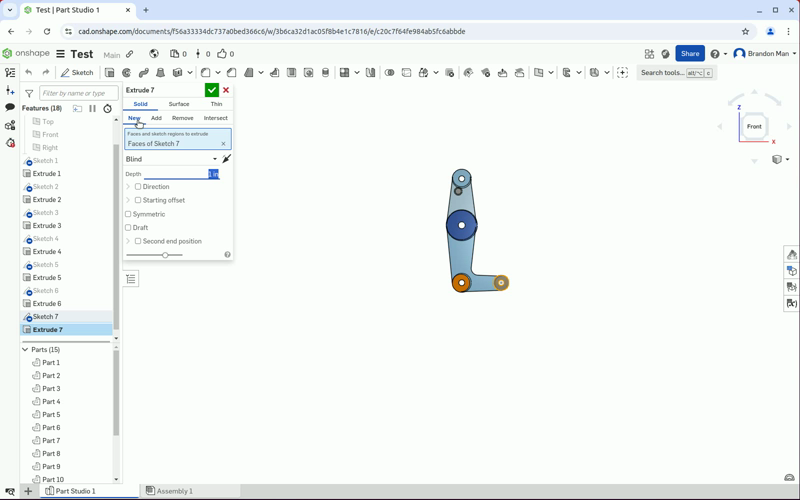
key(enter)
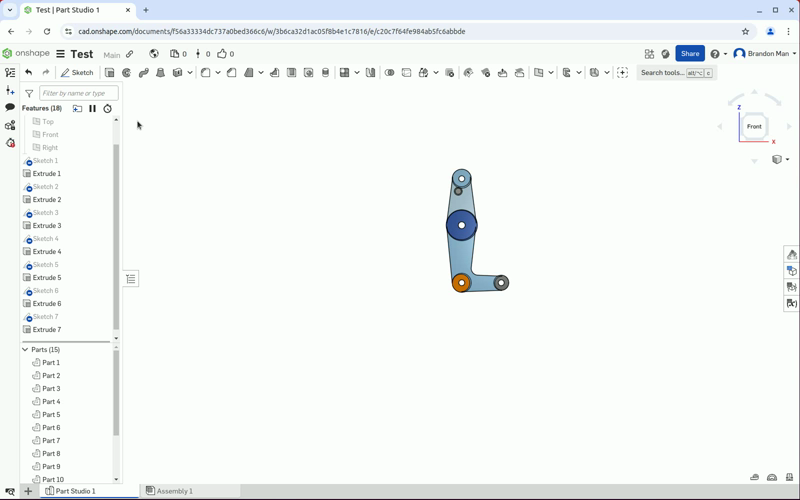
key(shift+h)
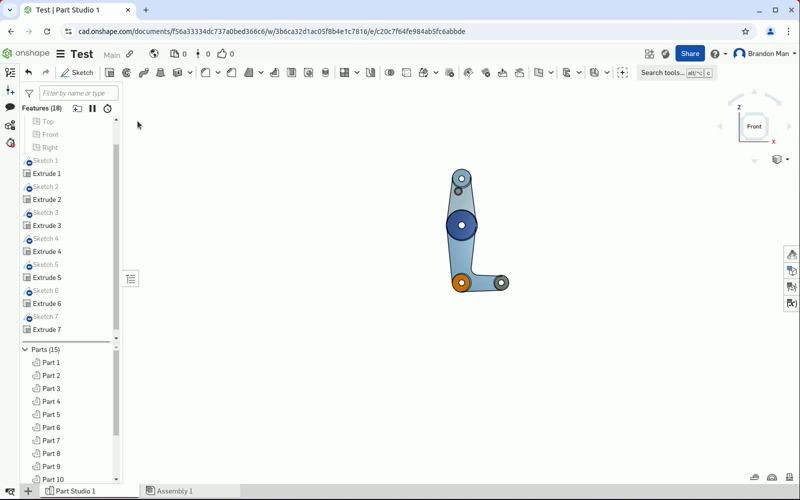
key(shift+h)
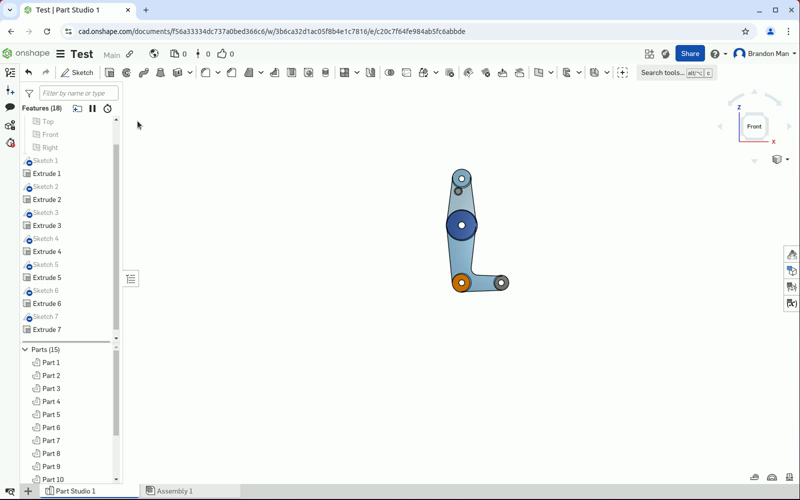
key(shift+7)
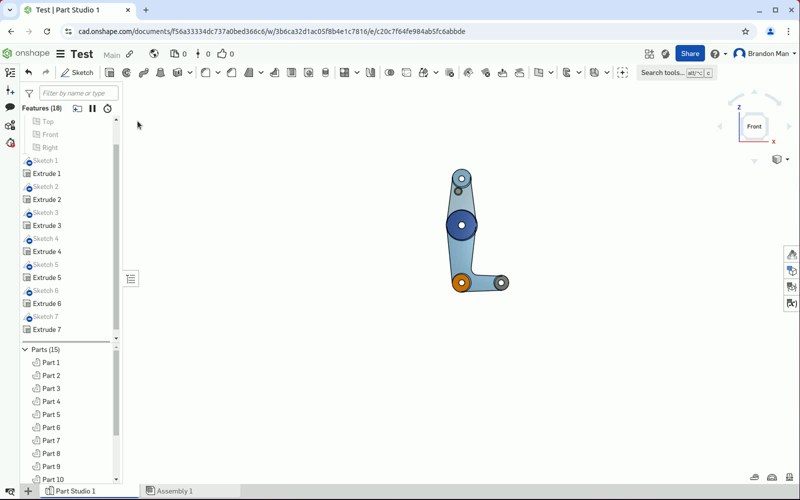
key(left, 2)
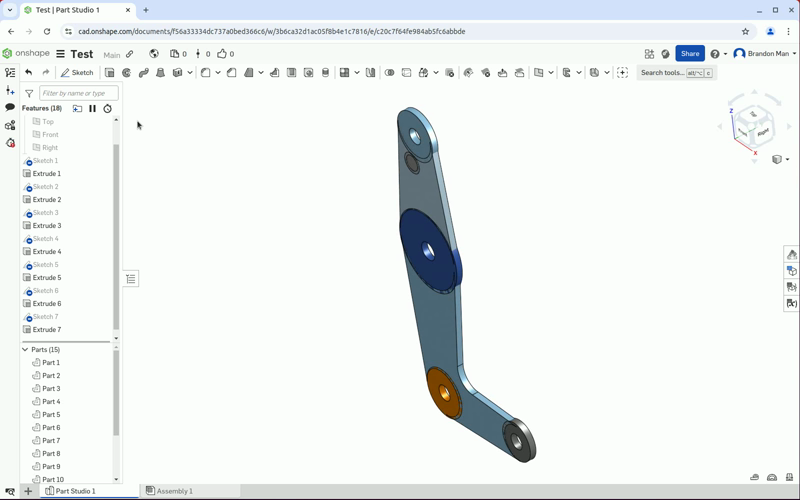
key(down, 2)
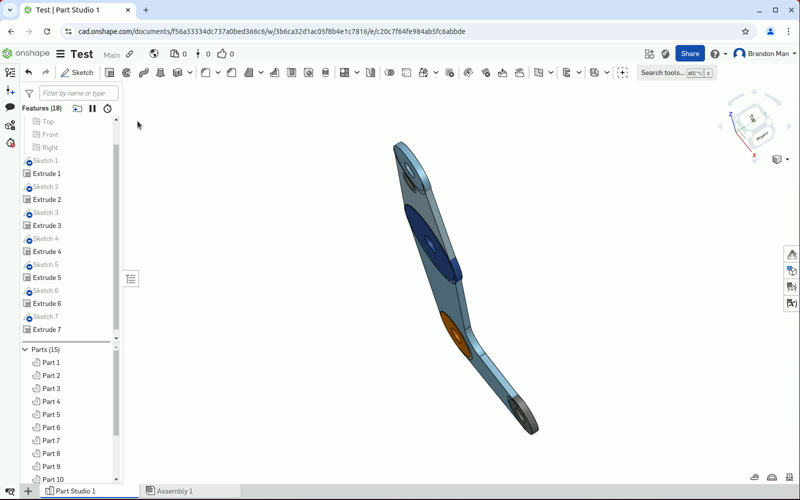
key(up, 2)
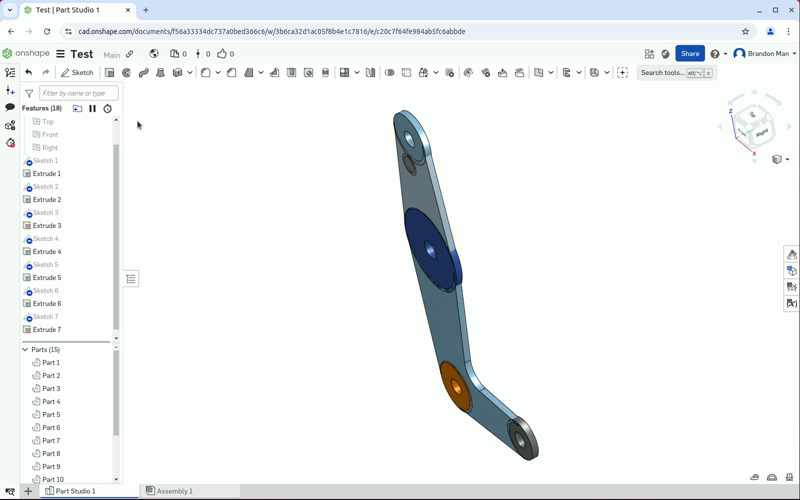
key(right, 2)
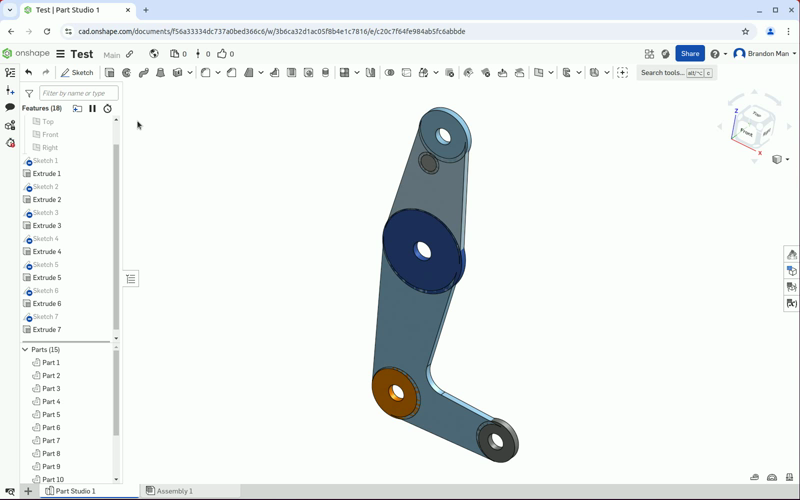
mouse_move(69, 163)
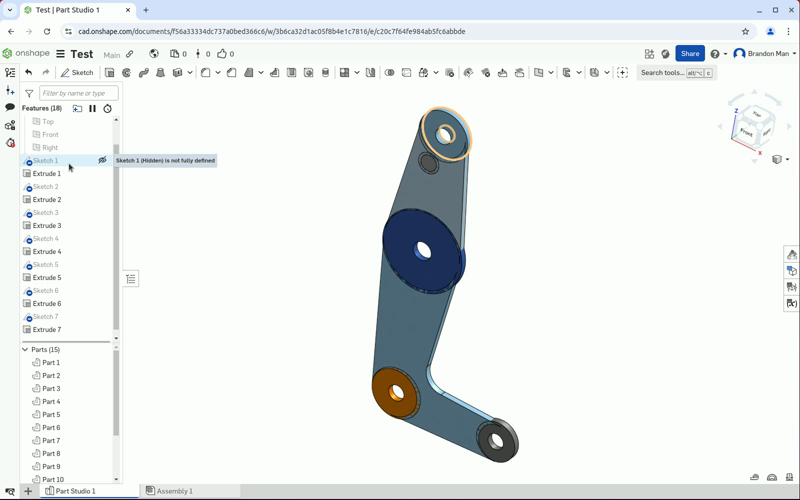
click(69, 163)